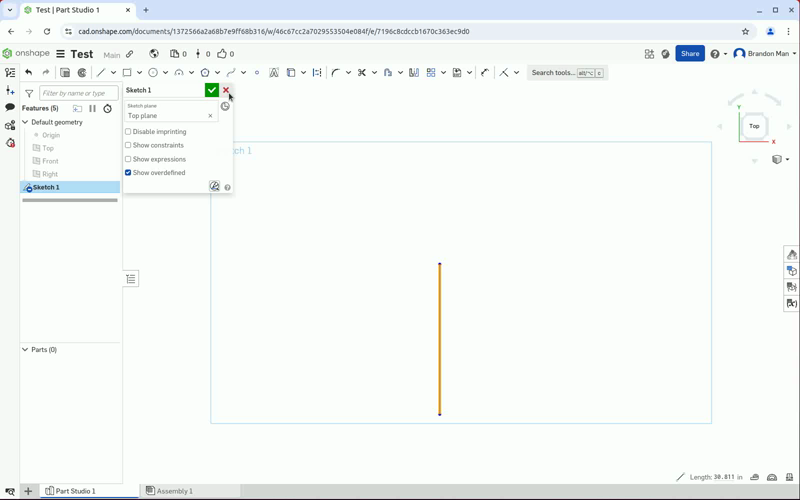
key(shift+h)
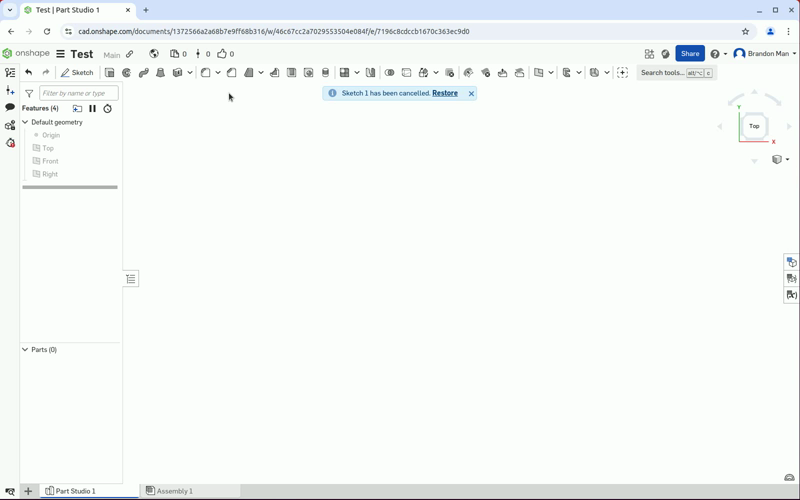
mouse_move(73, 352)
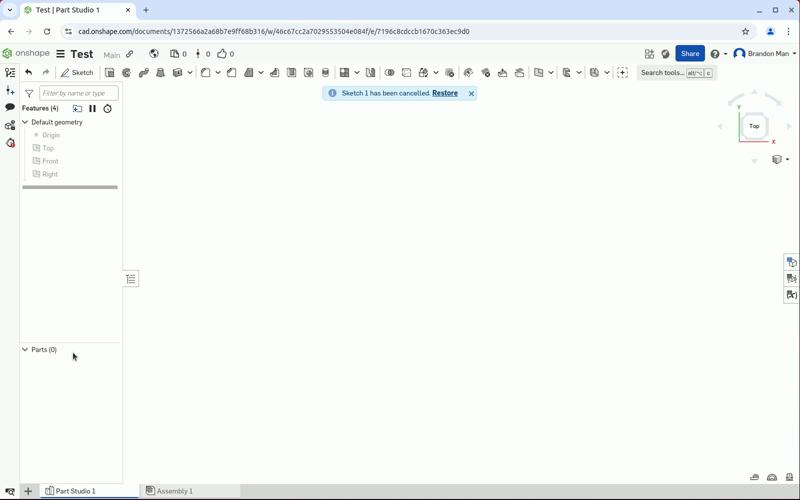
key(y)
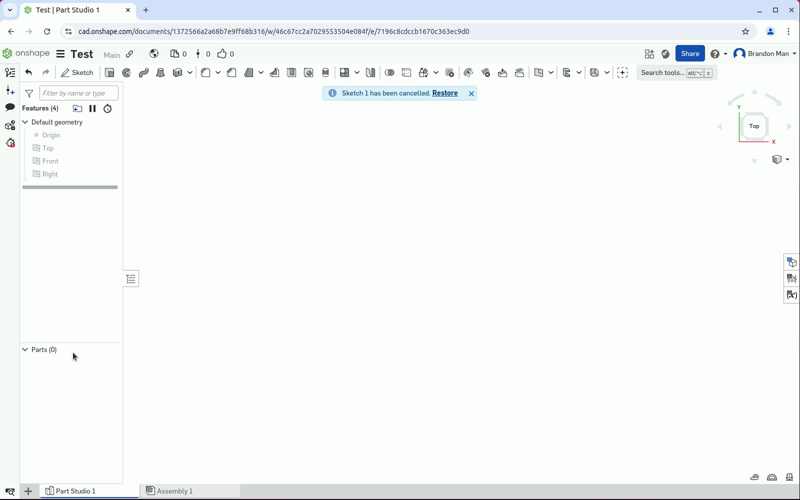
key(shift+p)
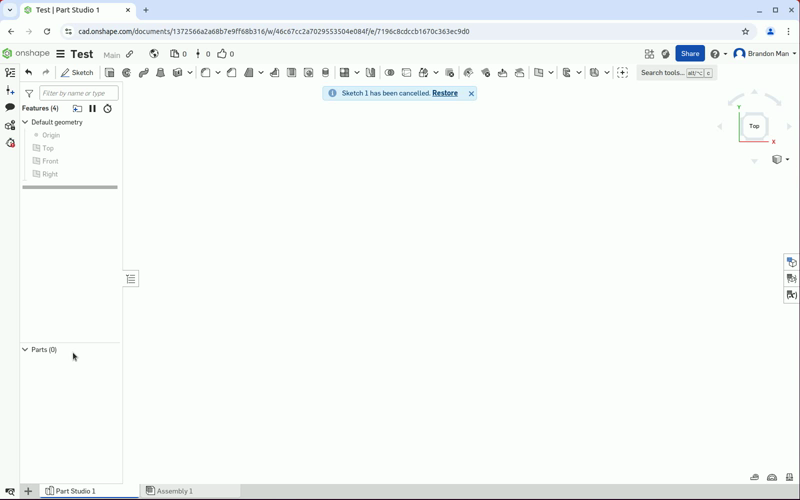
key(space)
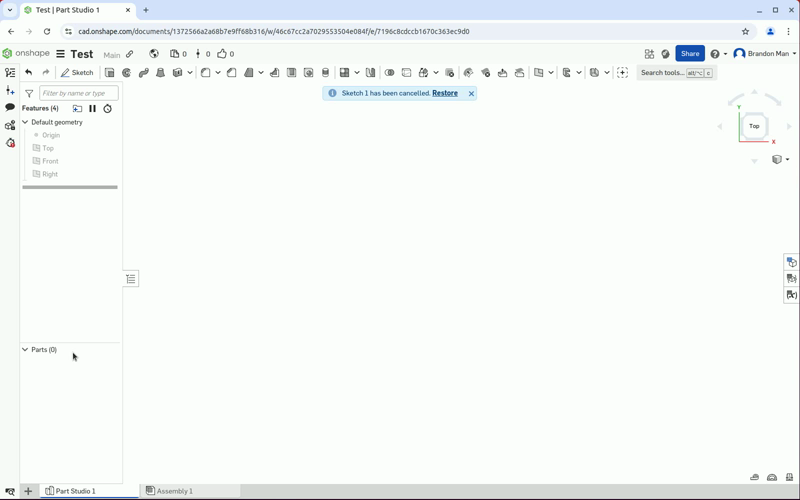
key_down(shift)
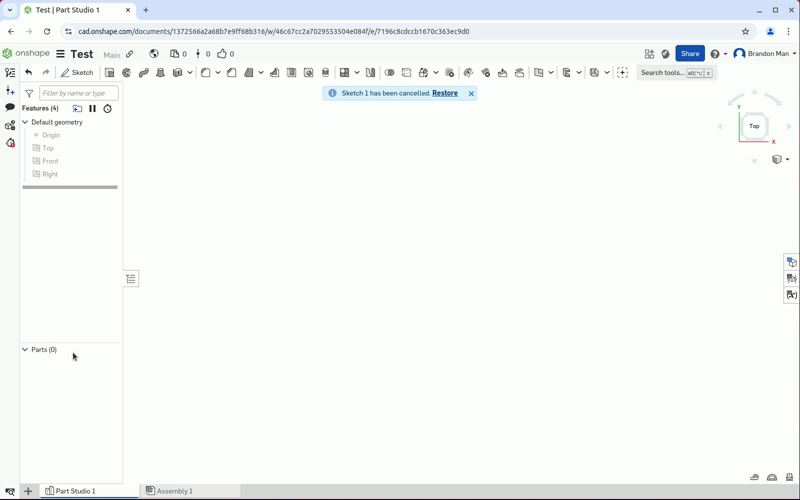
key(up)
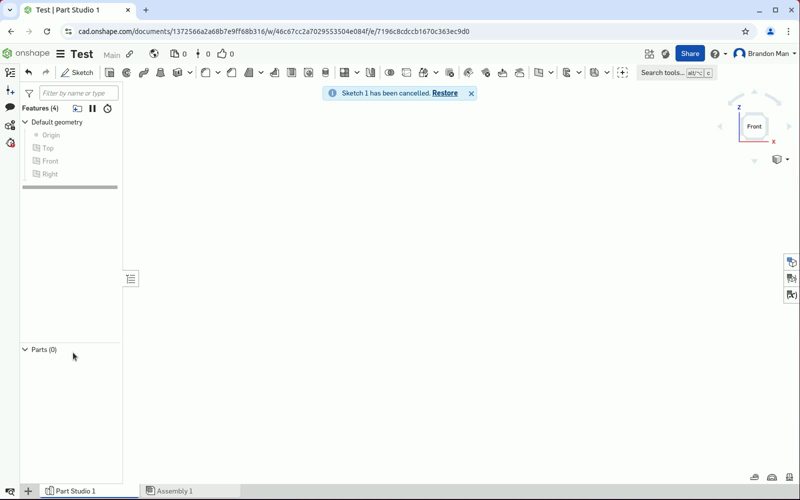
key_up(shift)
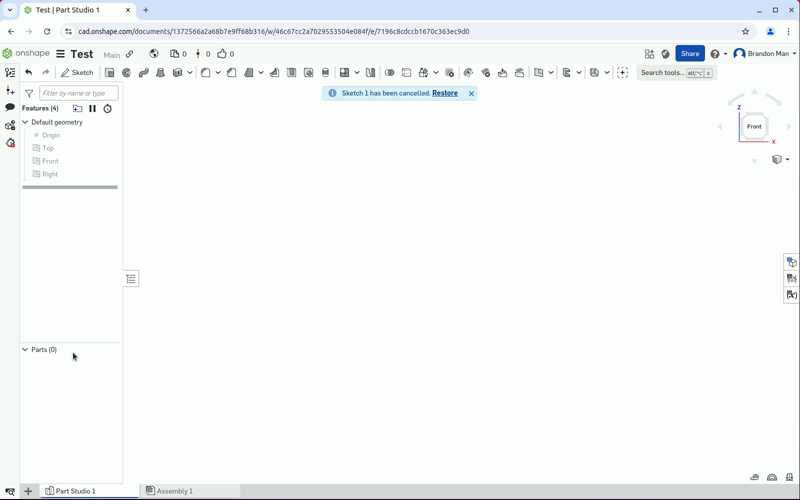
mouse_move(73, 352)
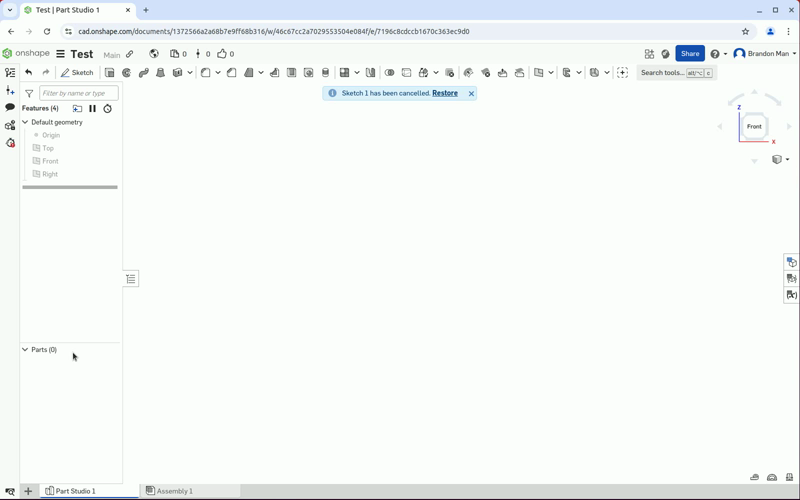
key(shift+y)
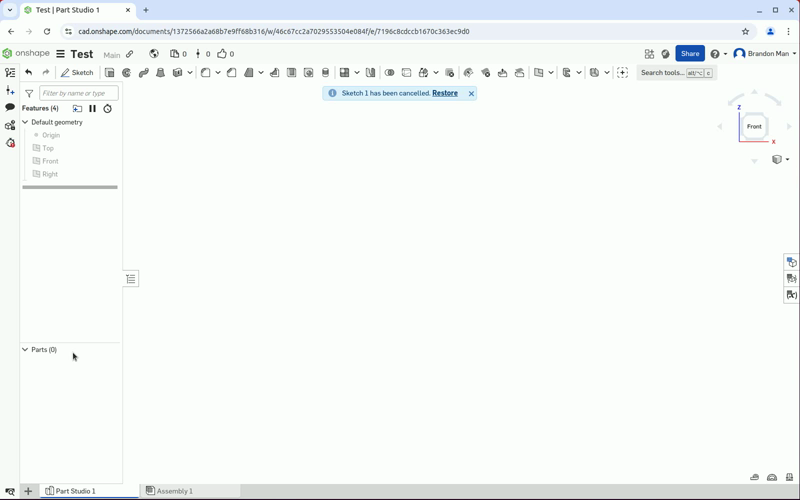
key(shift+s)
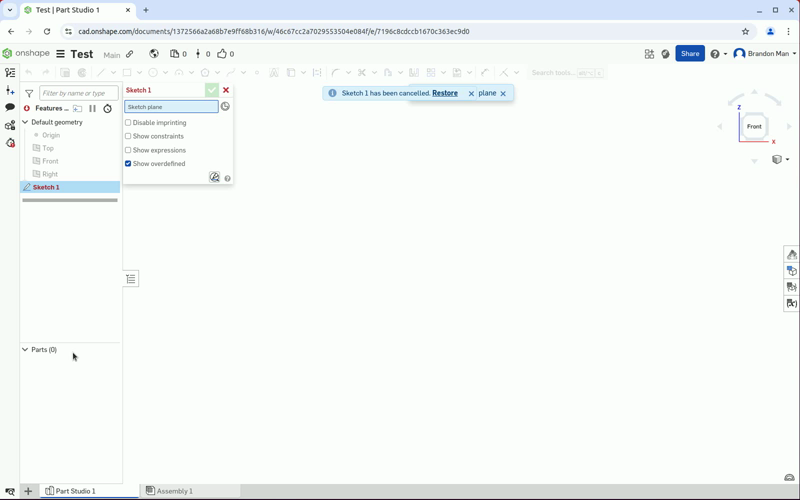
mouse_move(73, 163)
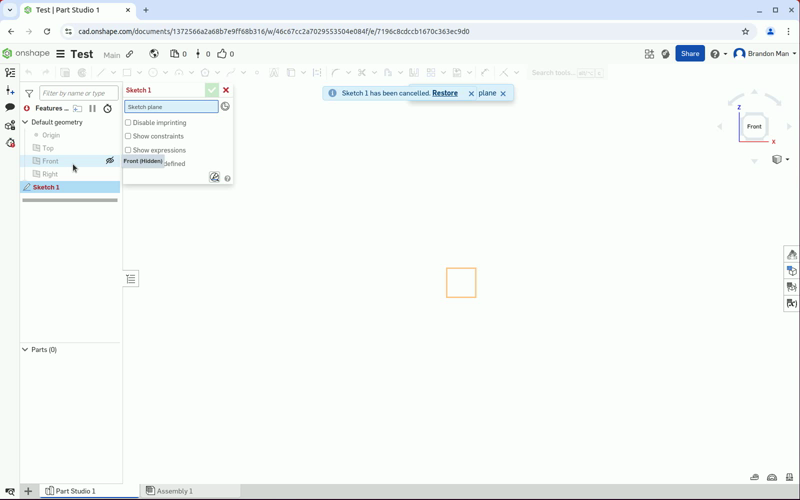
click(73, 163)
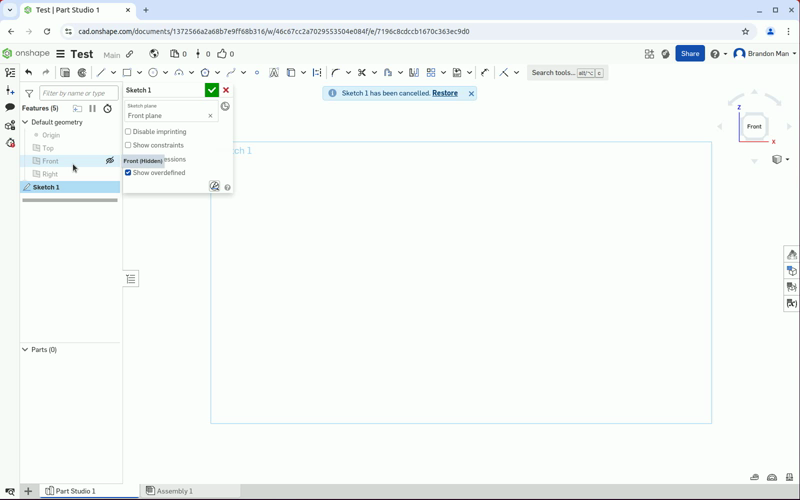
mouse_move(73, 352)
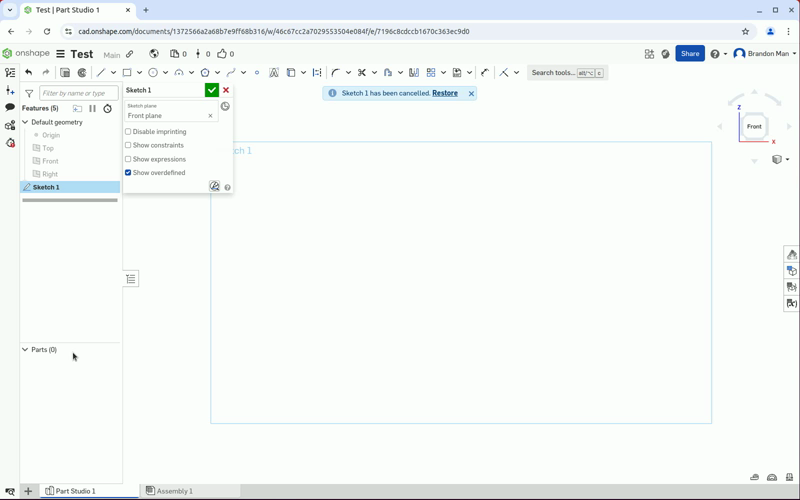
key(y)
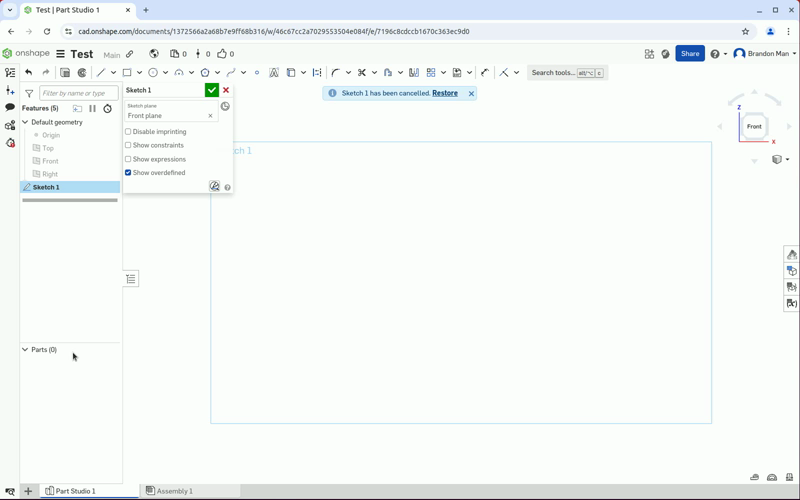
key(l)
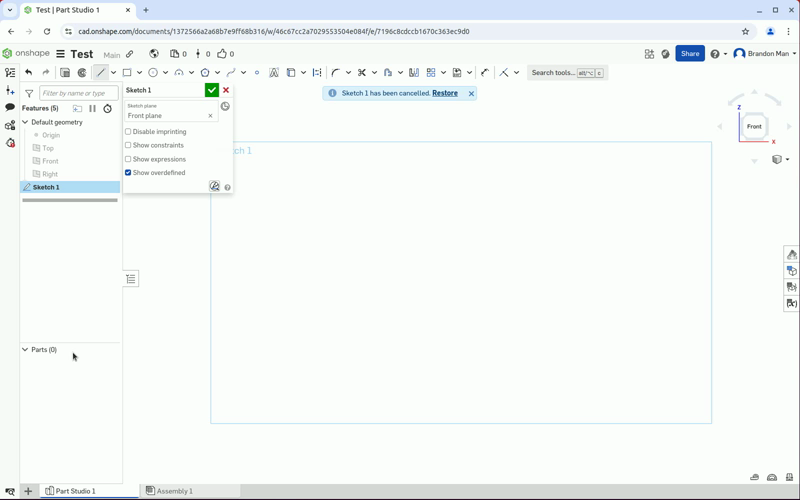
key_down(shift)
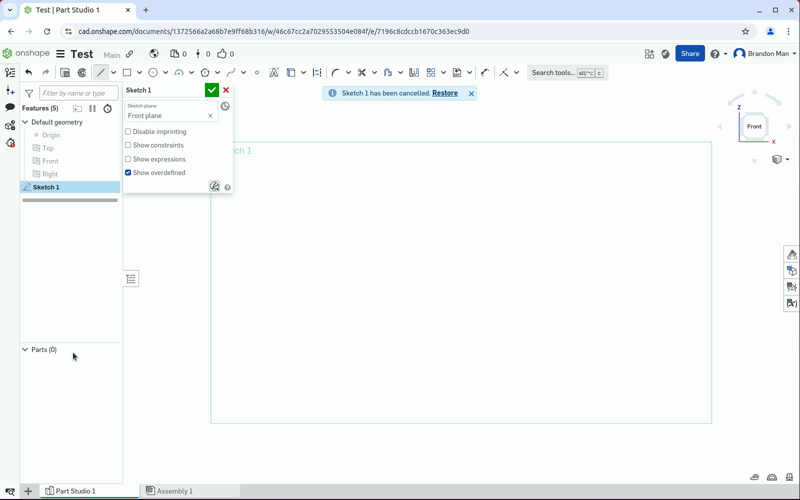
mouse_move(545, 347)
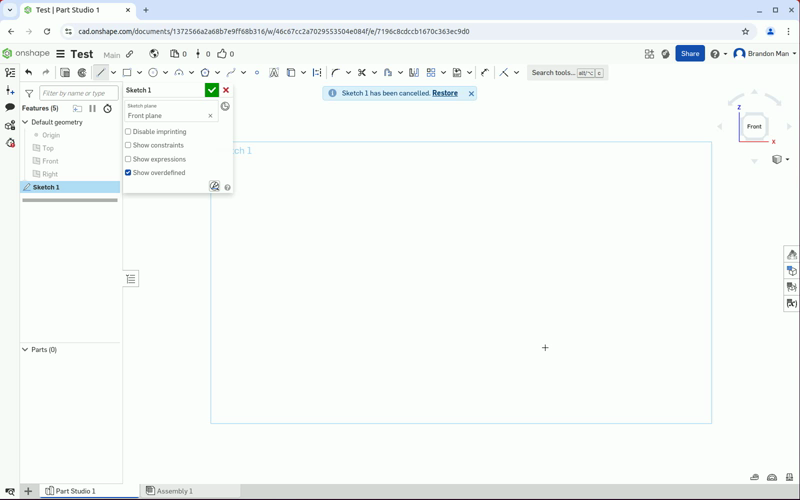
click(545, 347)
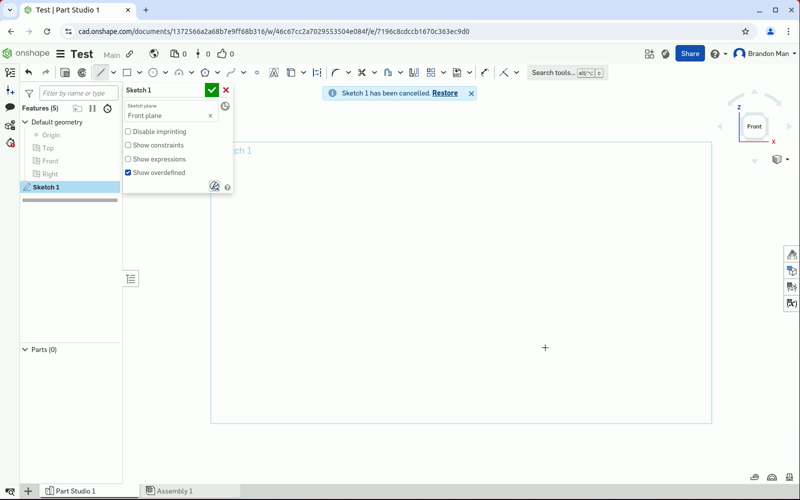
key_up(shift)
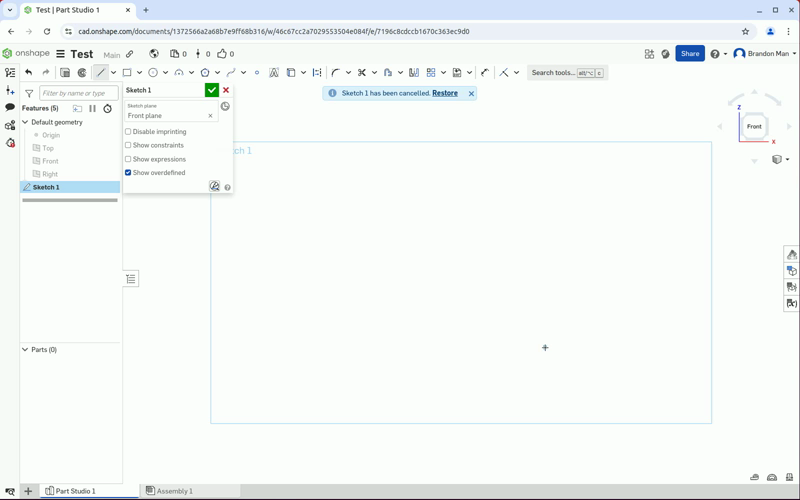
key_down(shift)
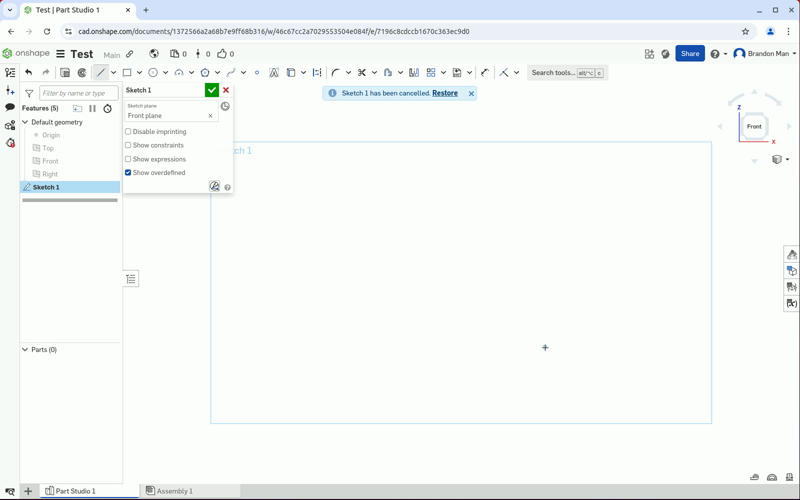
mouse_move(575, 347)
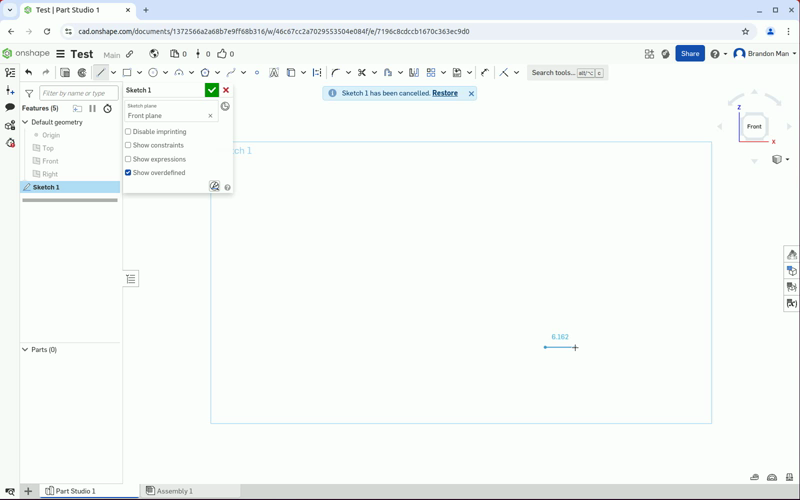
mouse_move(548, 347)
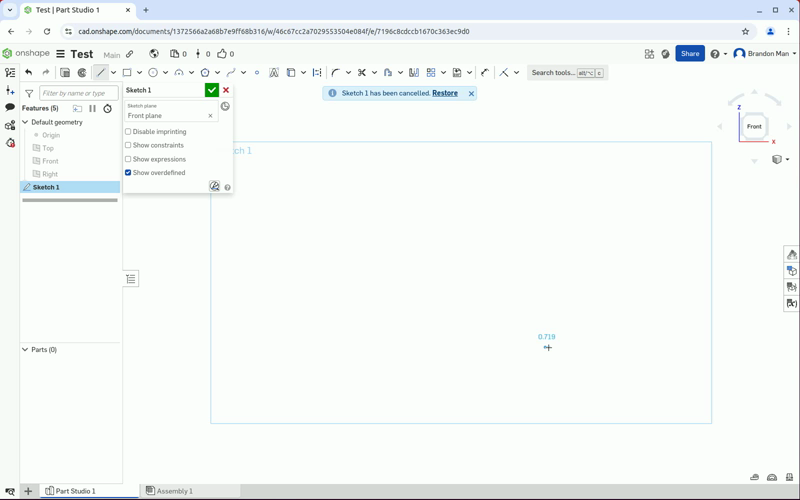
scroll(6)
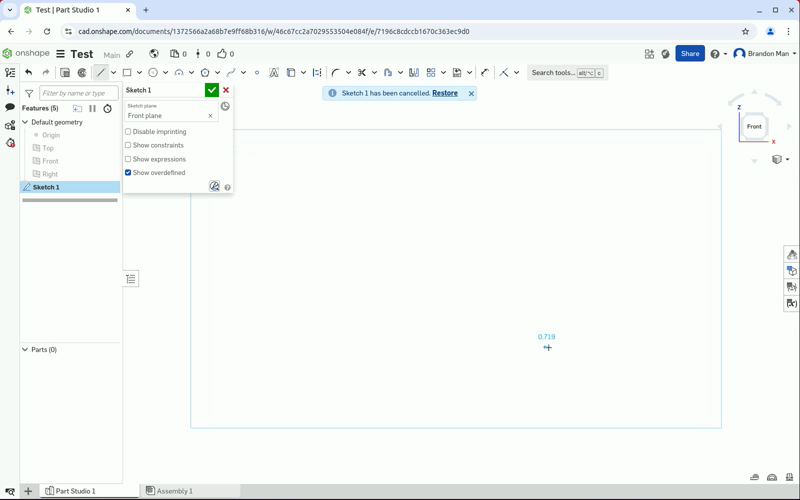
scroll(6)
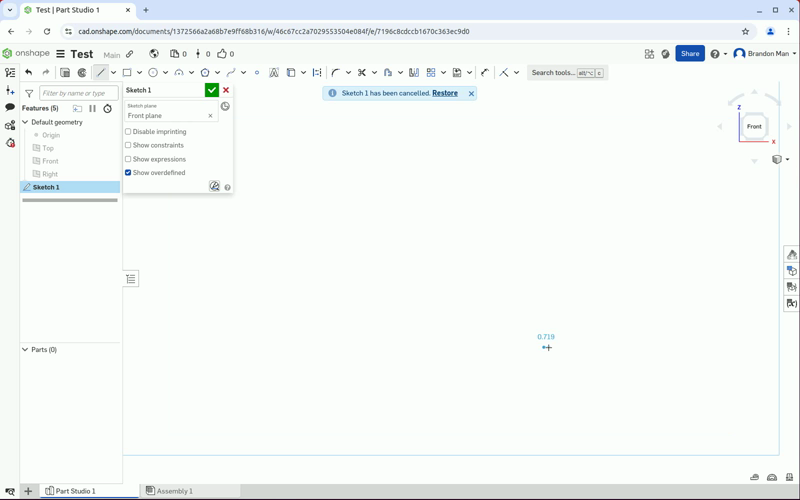
scroll(6)
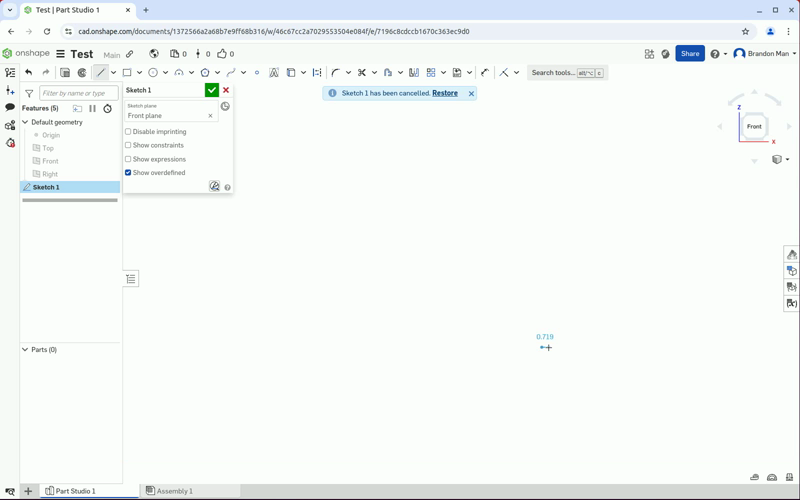
scroll(6)
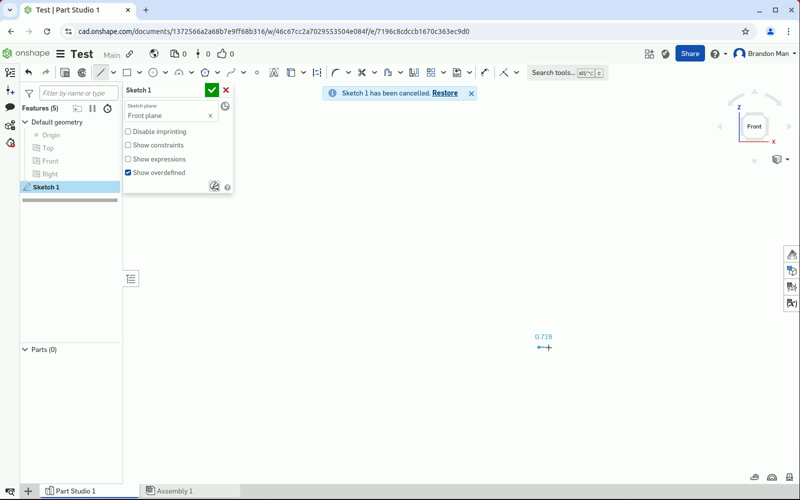
scroll(6)
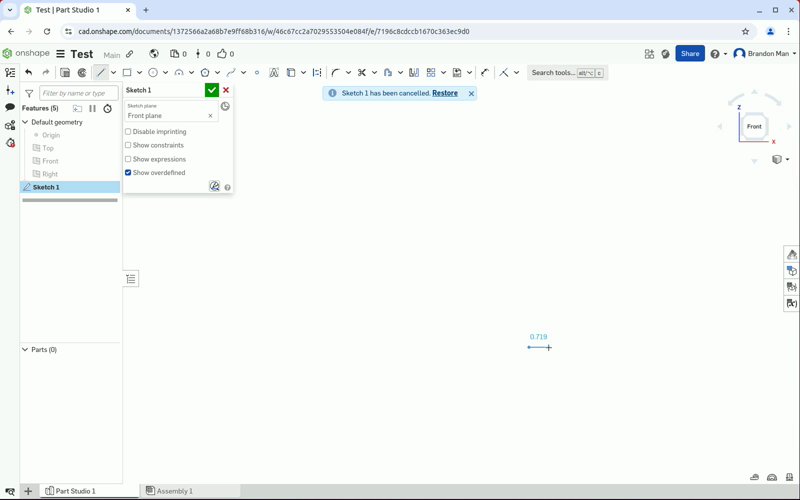
scroll(6)
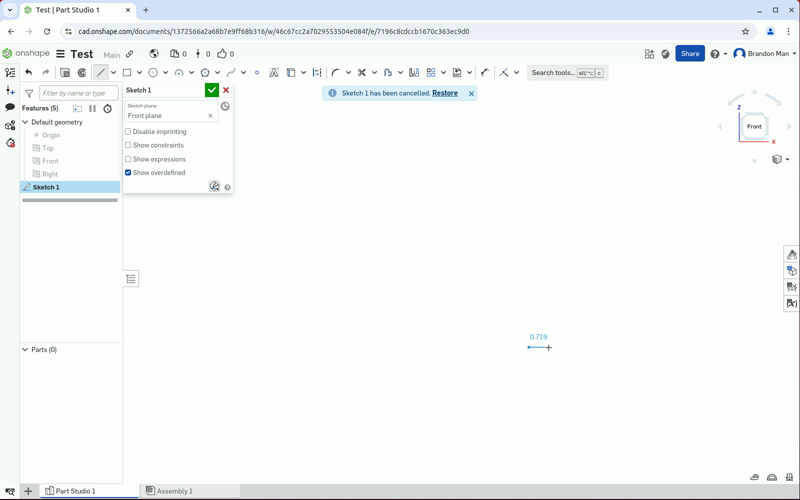
scroll(6)
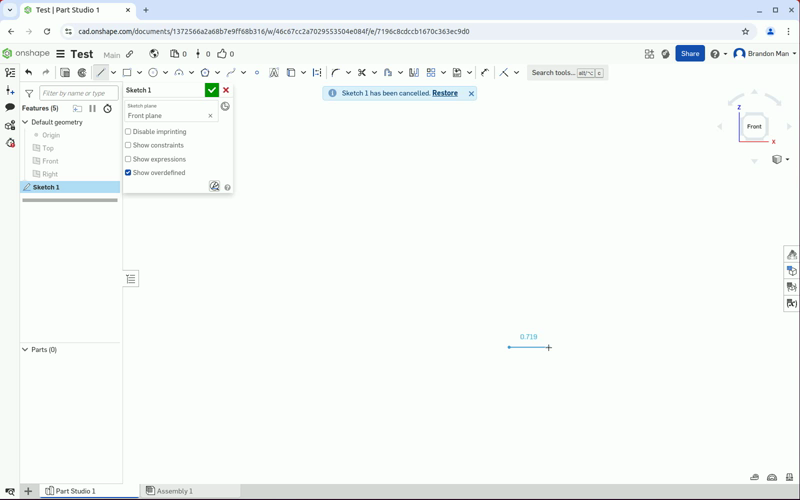
click(548, 347)
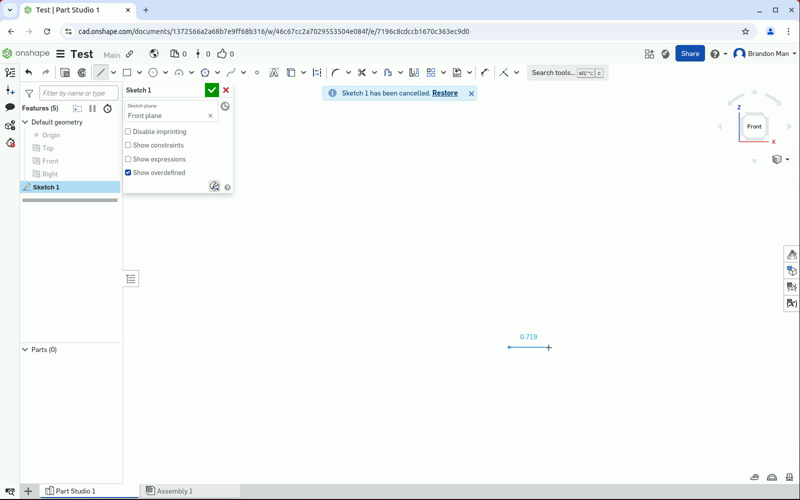
scroll(-6)
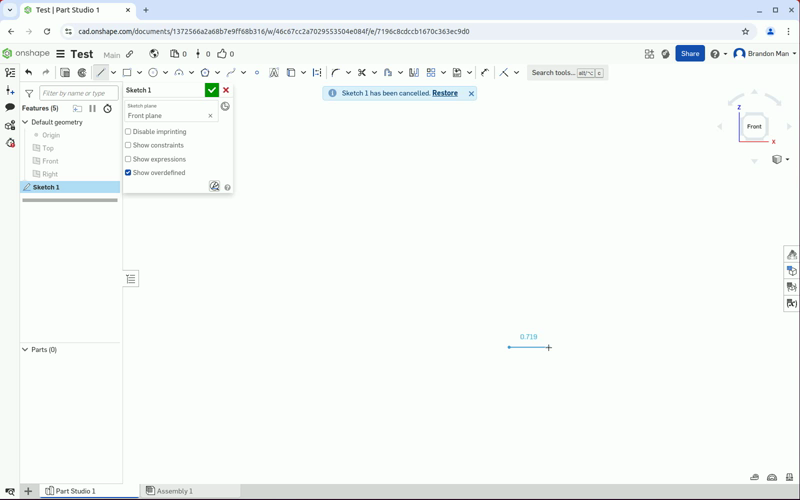
scroll(-6)
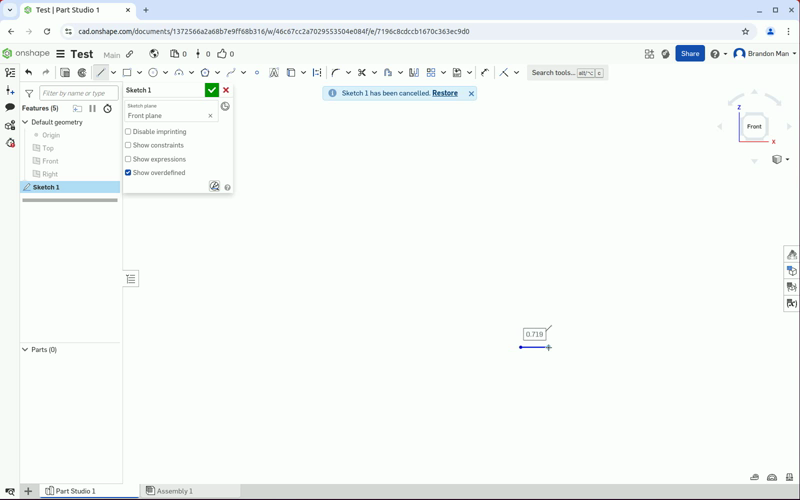
scroll(-6)
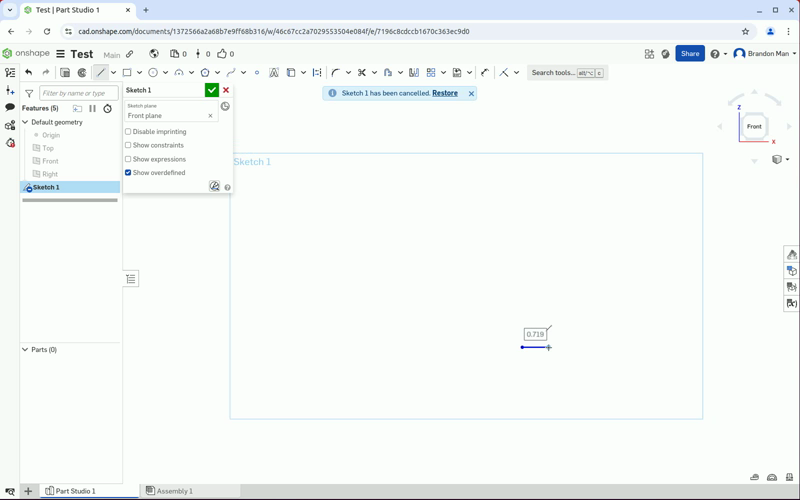
scroll(-6)
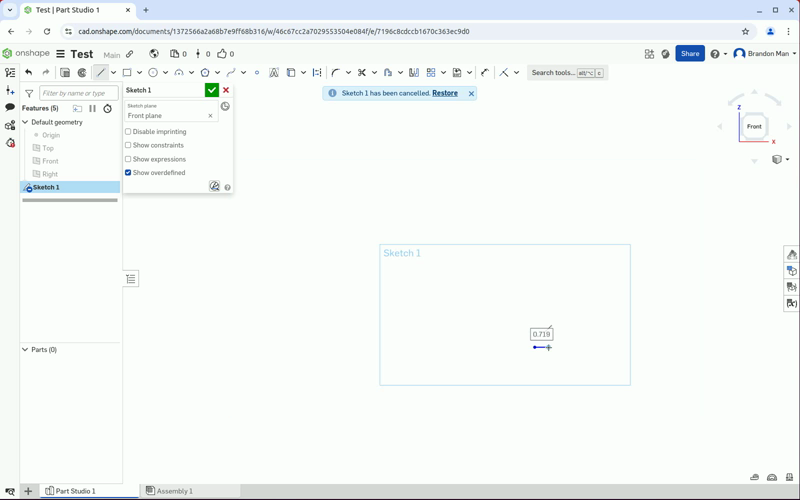
scroll(-6)
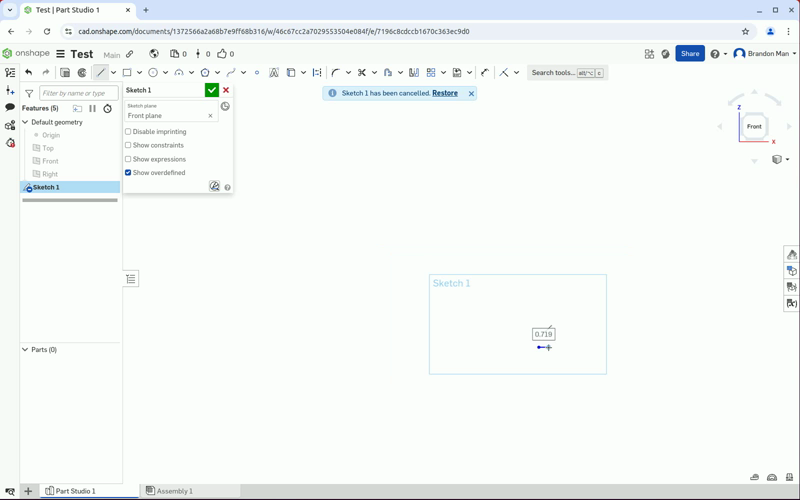
scroll(-6)
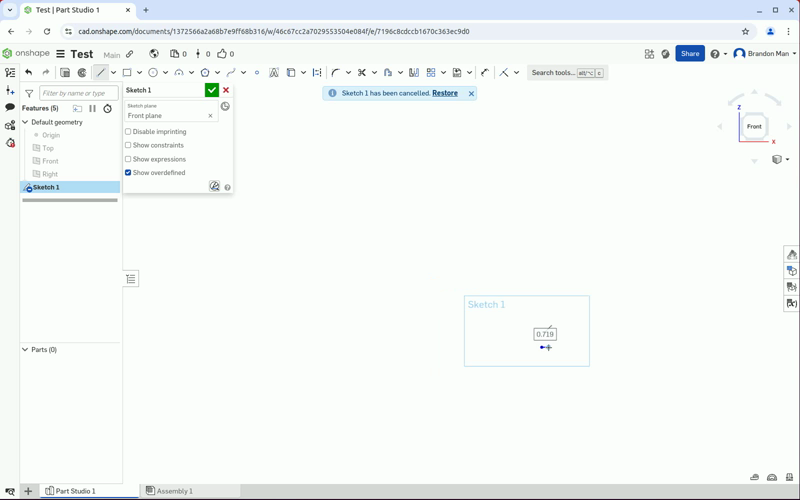
scroll(-6)
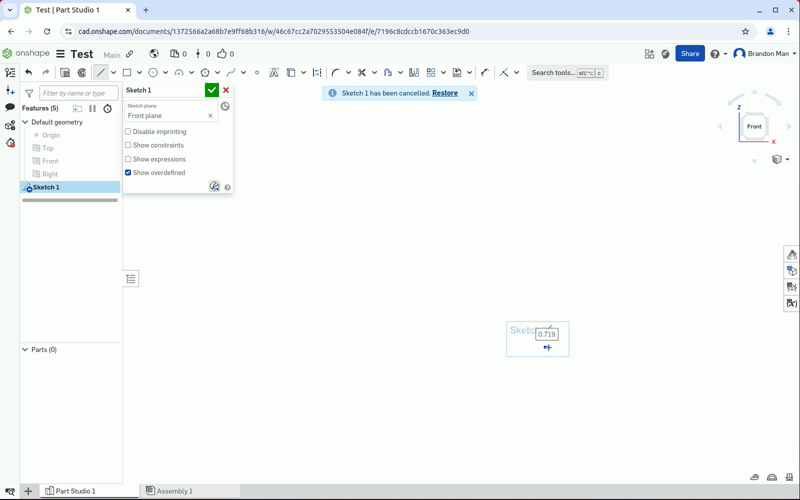
key_up(shift)
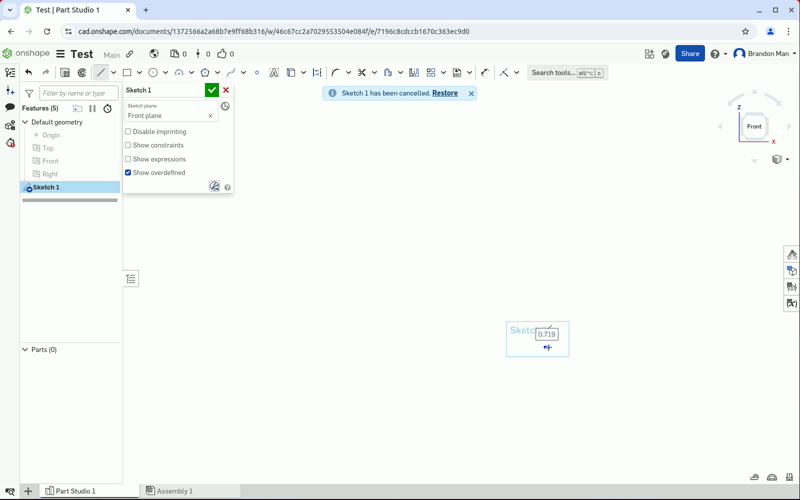
key_down(shift)
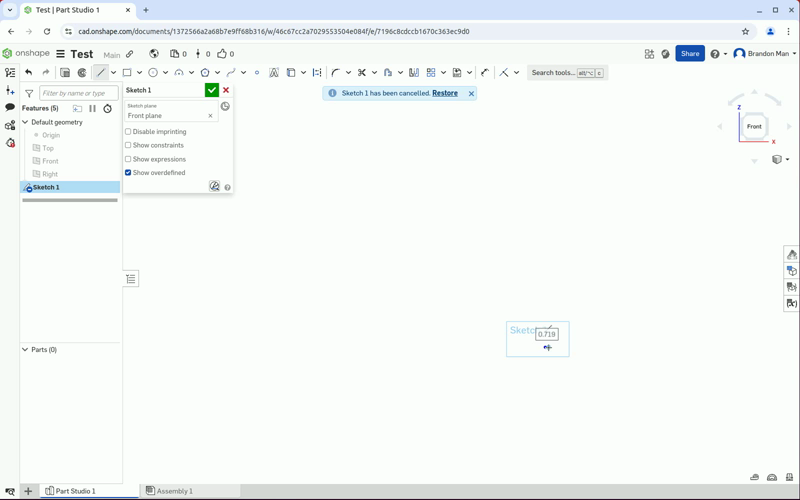
mouse_move(548, 174)
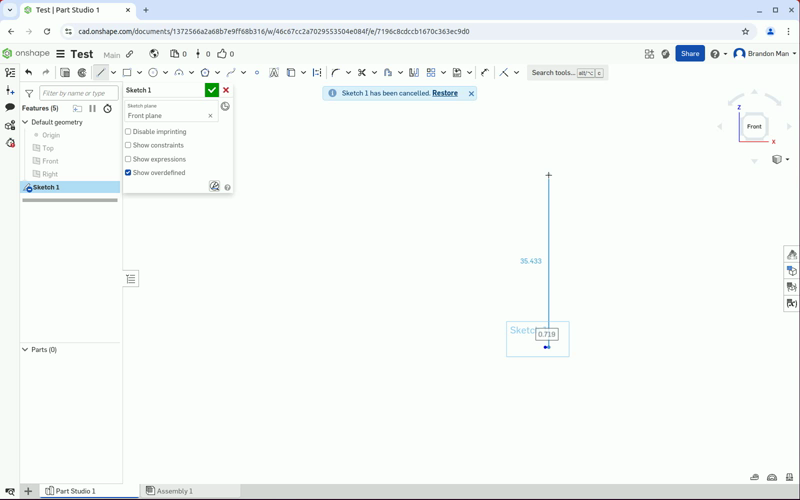
click(548, 174)
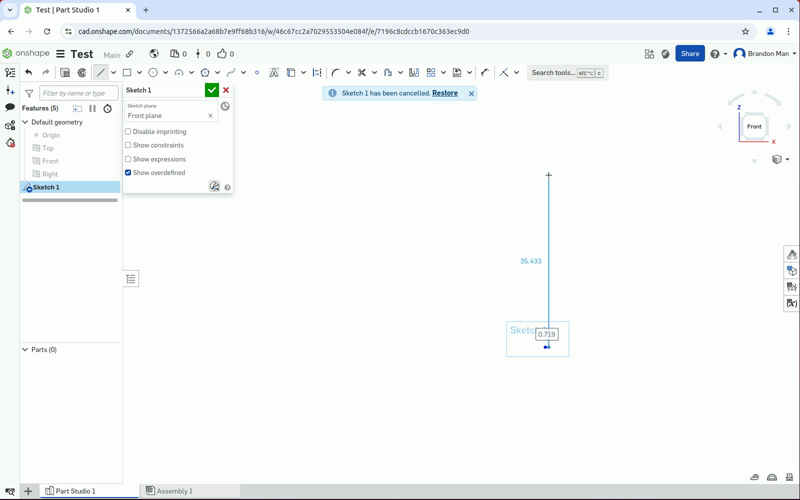
key_up(shift)
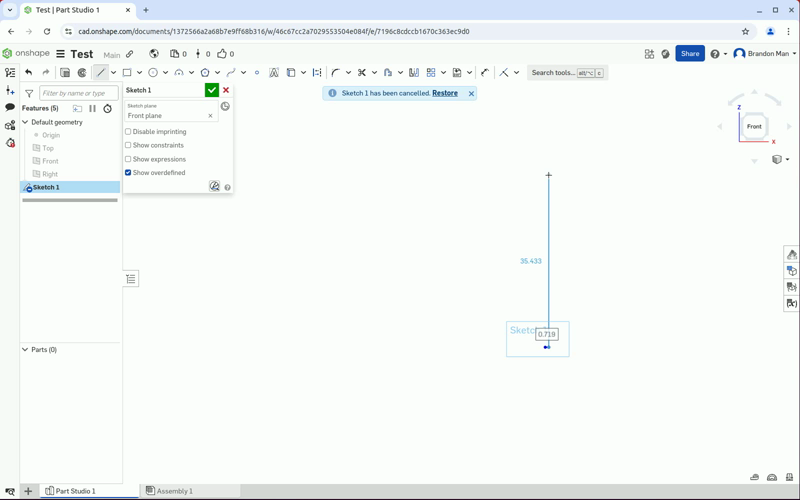
key_down(shift)
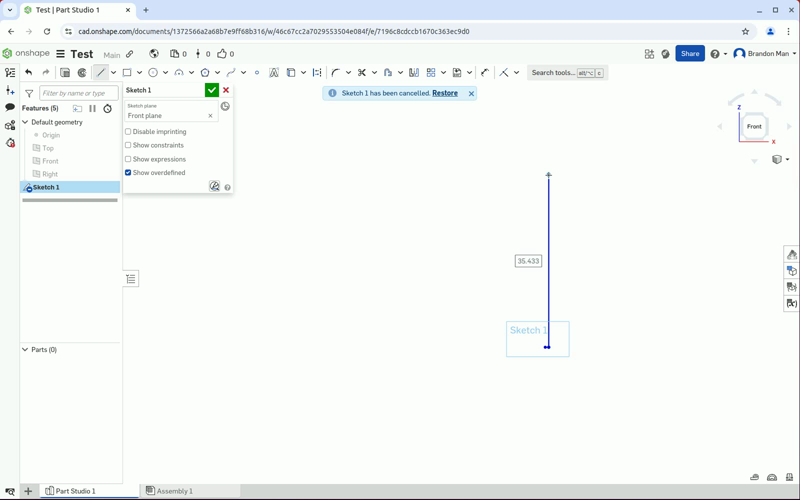
mouse_move(578, 174)
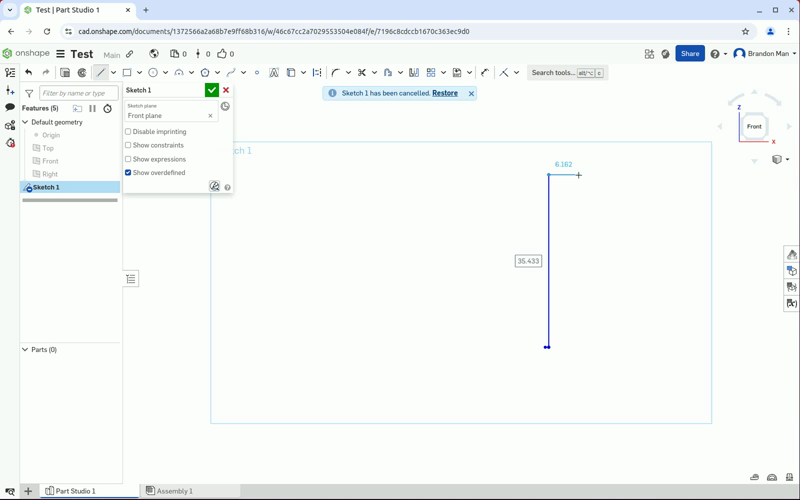
mouse_move(545, 174)
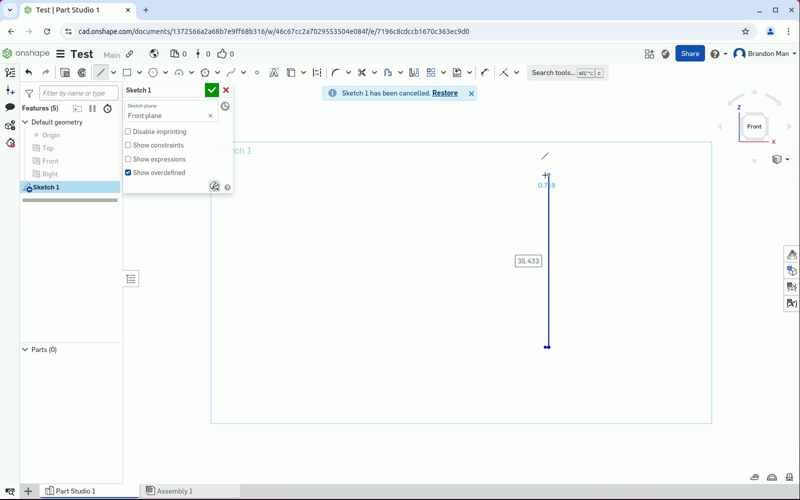
scroll(6)
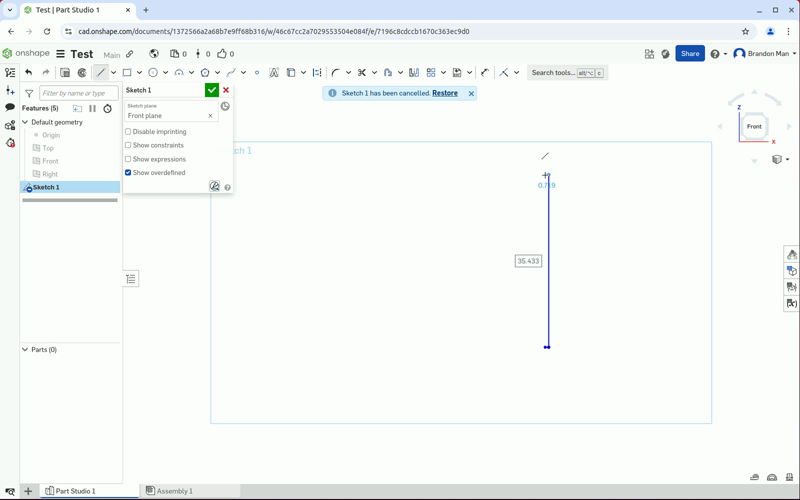
scroll(6)
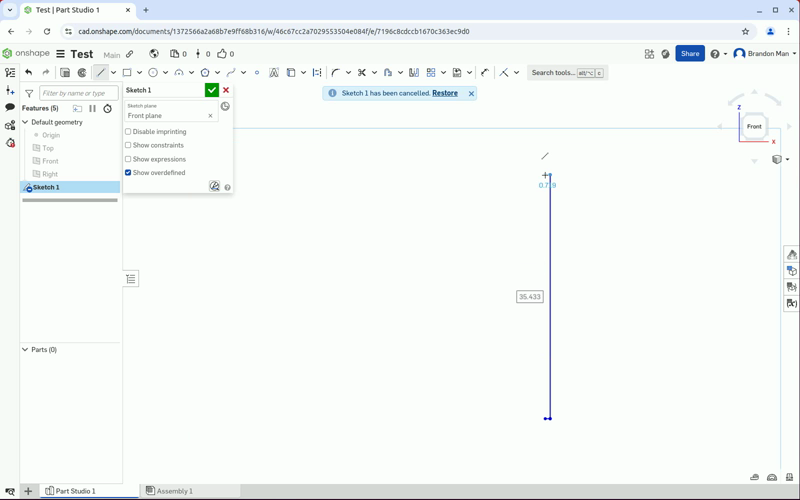
scroll(6)
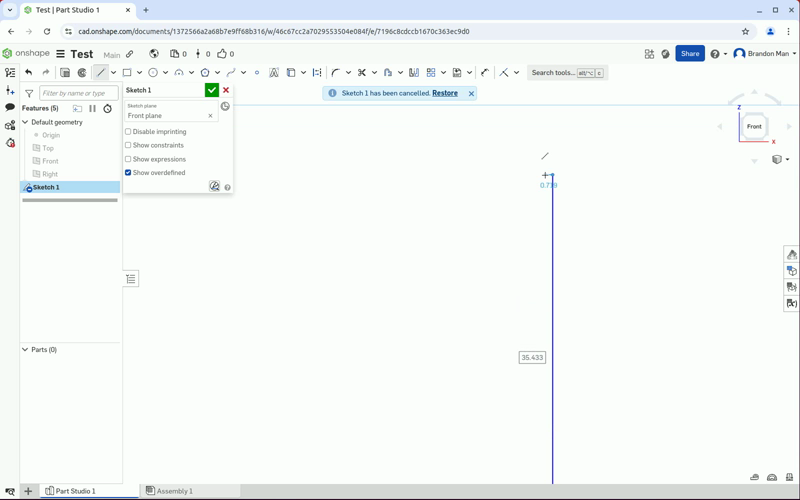
scroll(6)
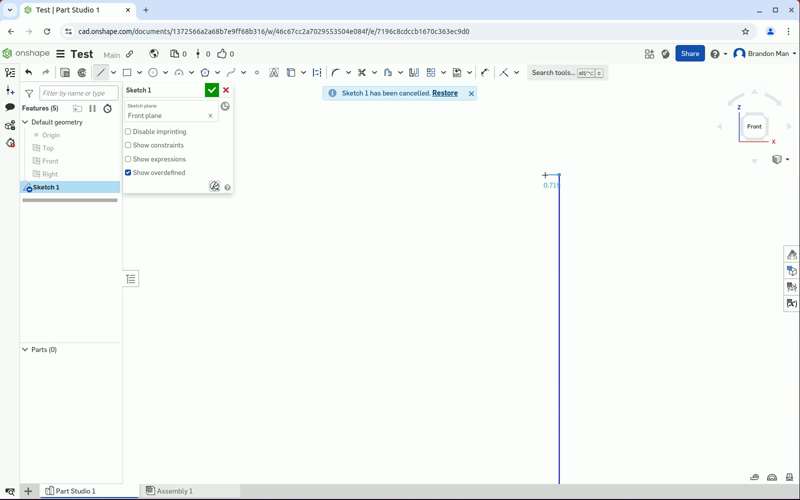
scroll(6)
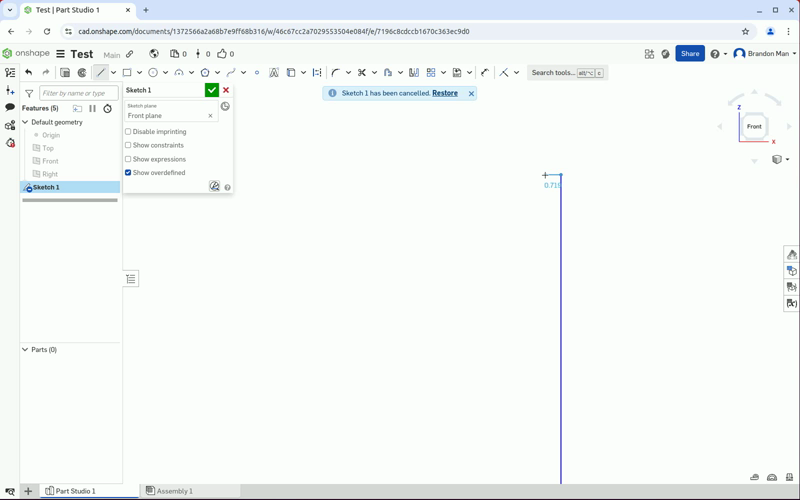
scroll(6)
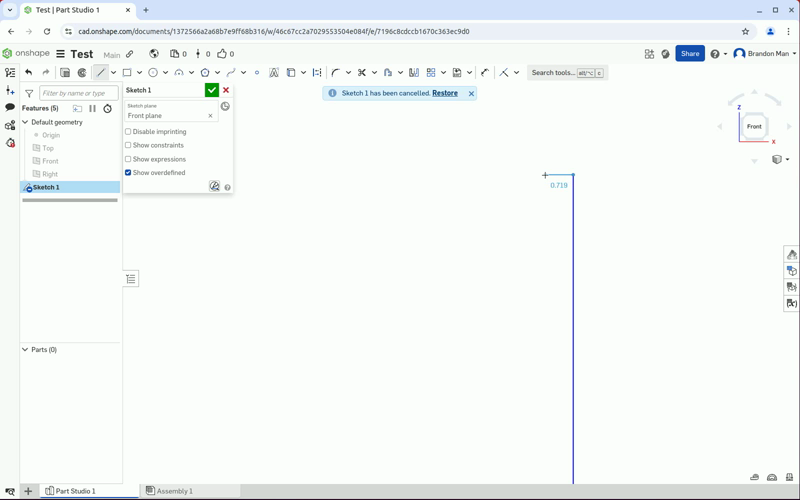
scroll(6)
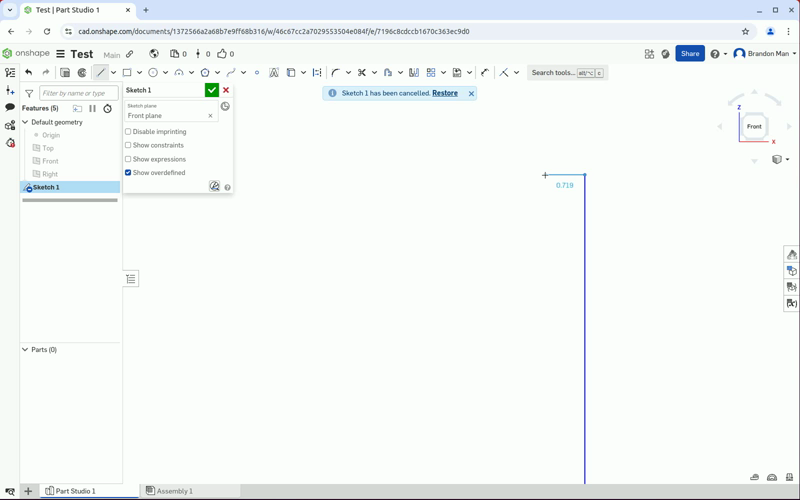
click(545, 174)
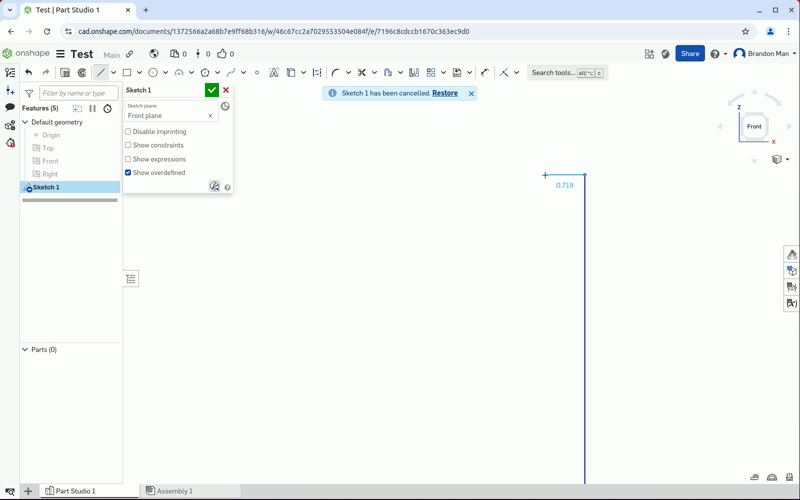
scroll(-6)
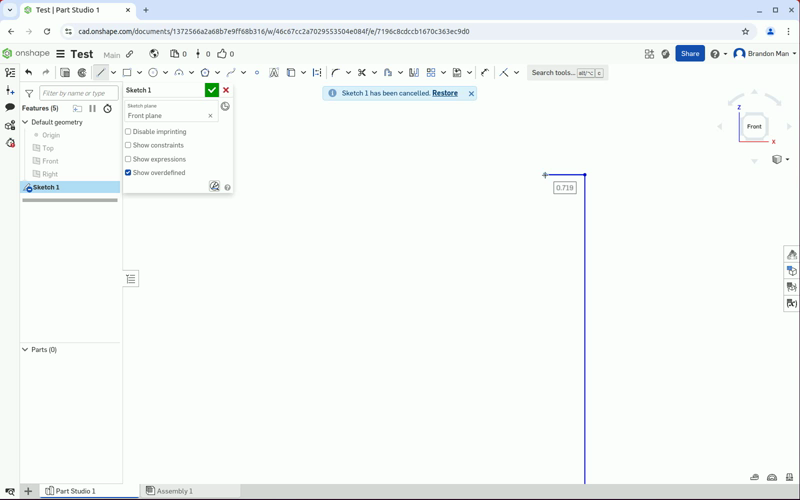
scroll(-6)
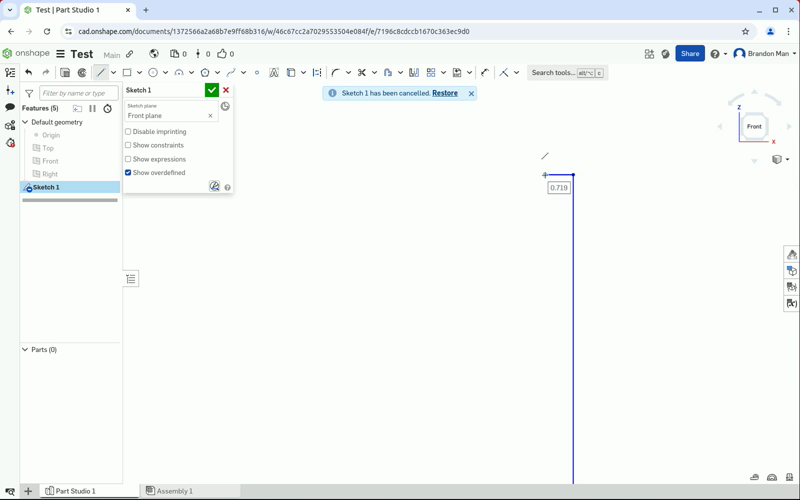
scroll(-6)
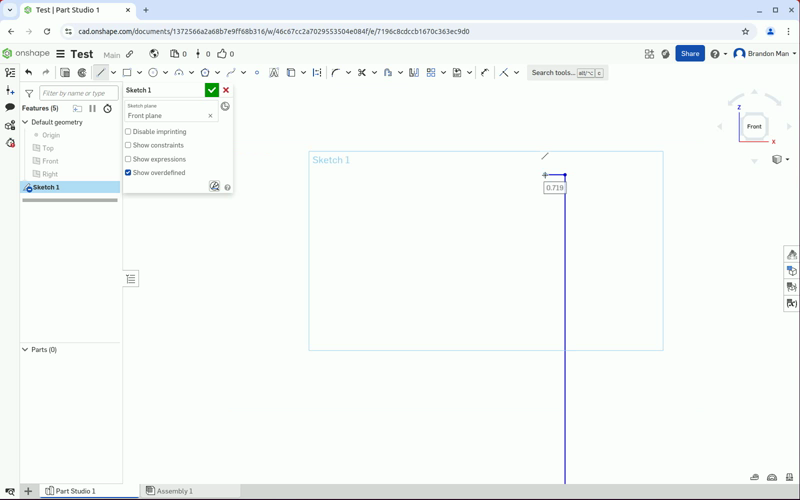
scroll(-6)
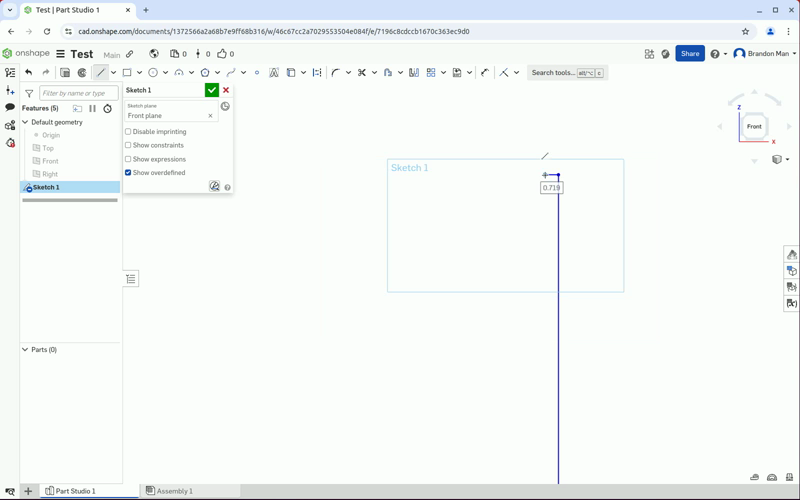
scroll(-6)
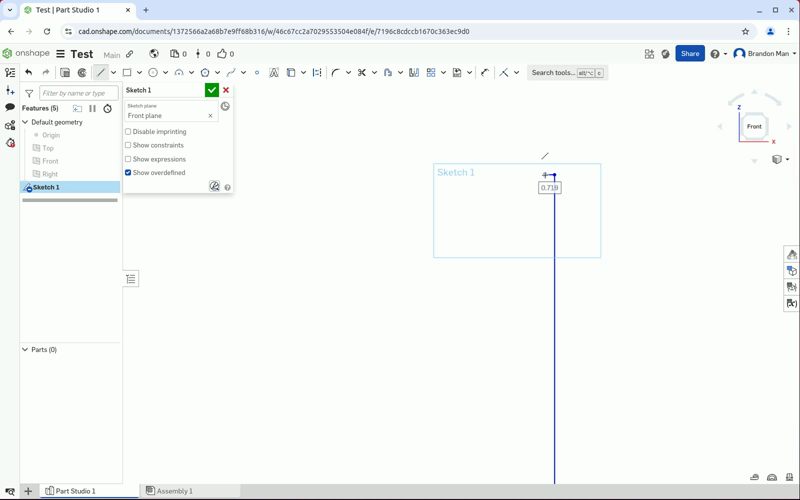
scroll(-6)
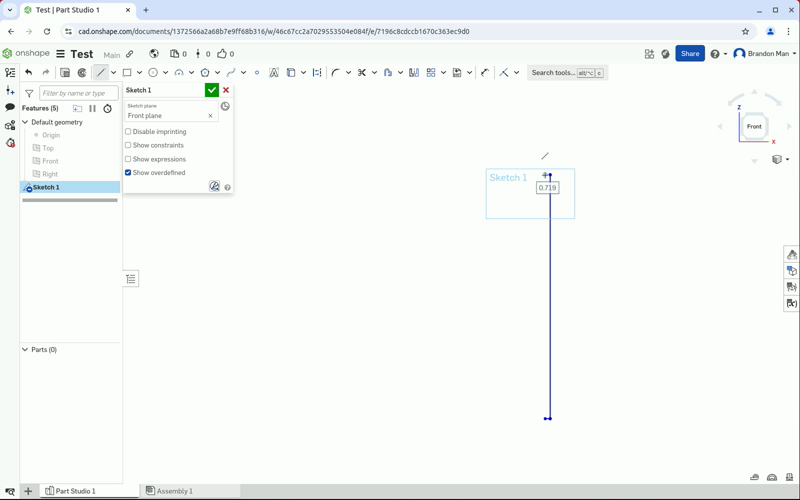
scroll(-6)
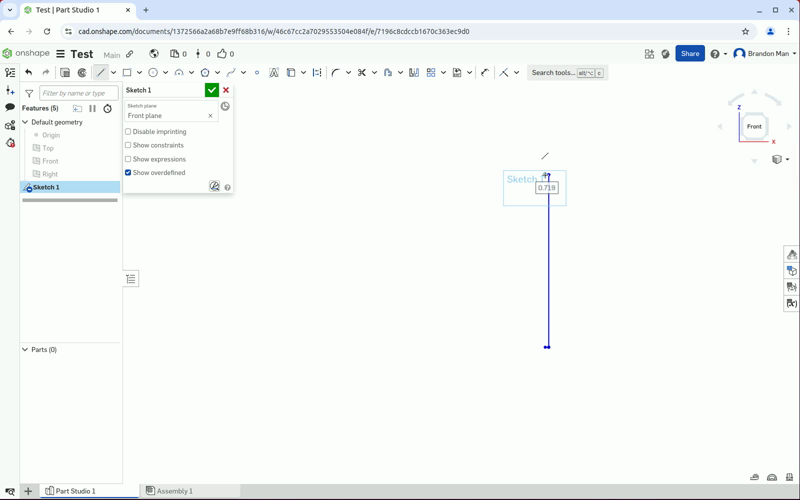
key_up(shift)
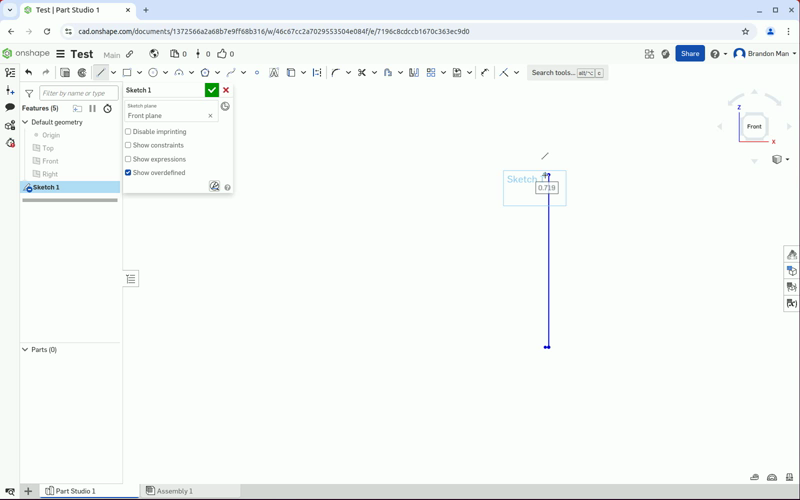
key_down(shift)
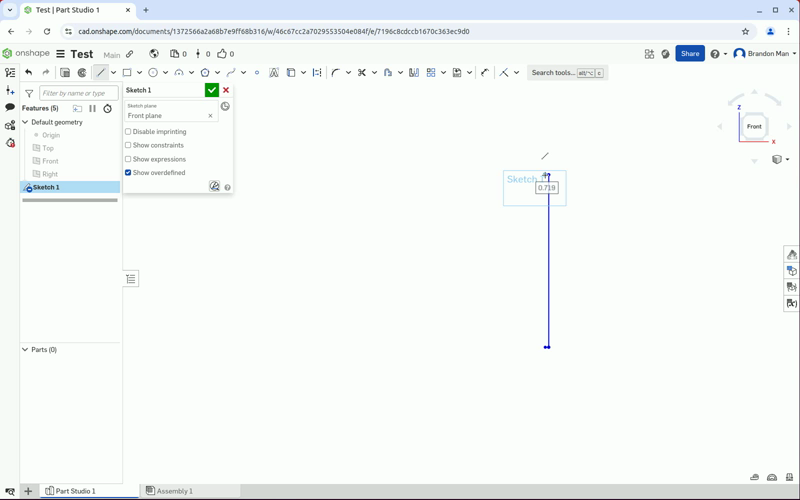
mouse_move(545, 347)
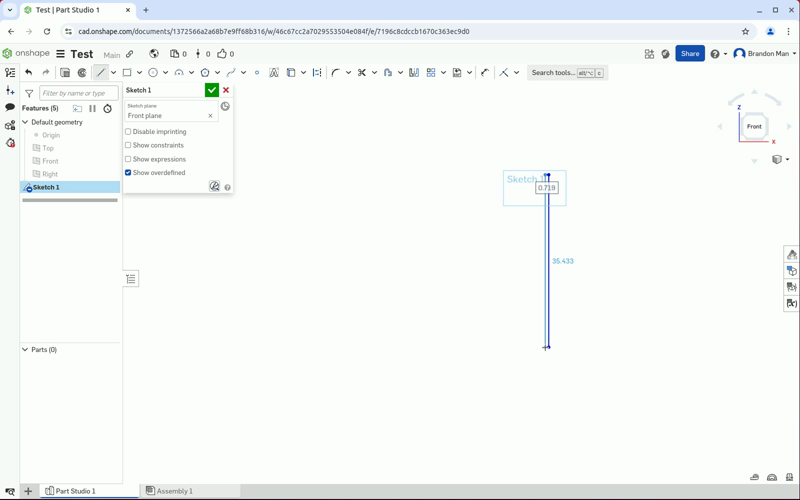
scroll(6)
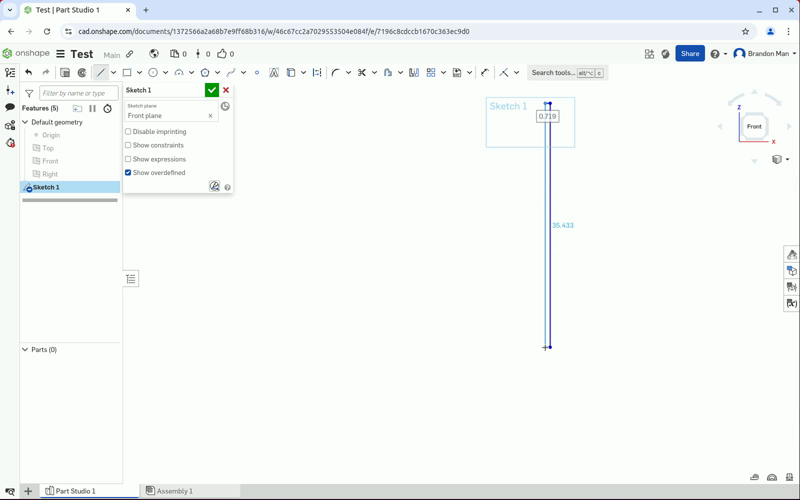
scroll(6)
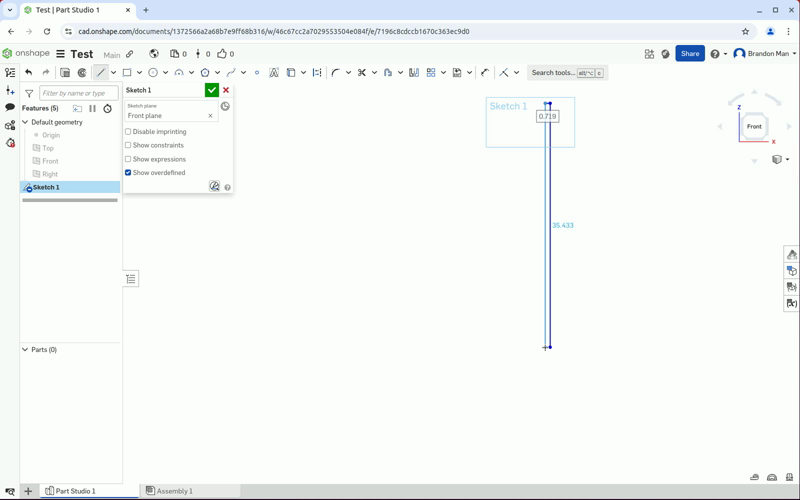
scroll(6)
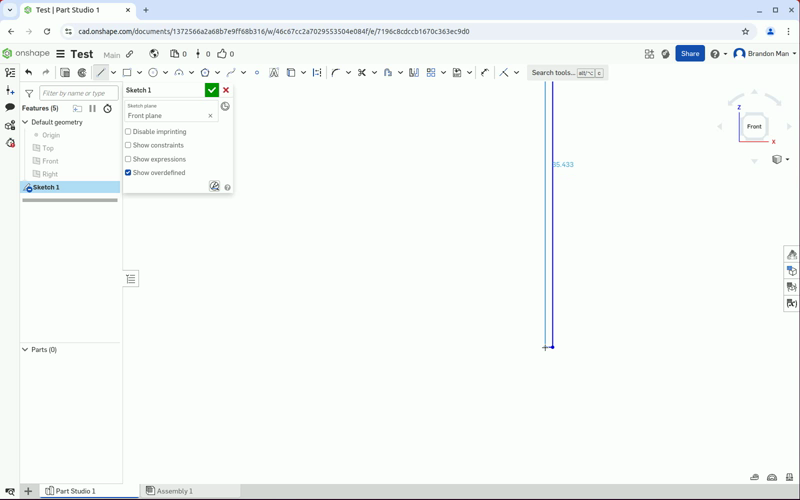
scroll(6)
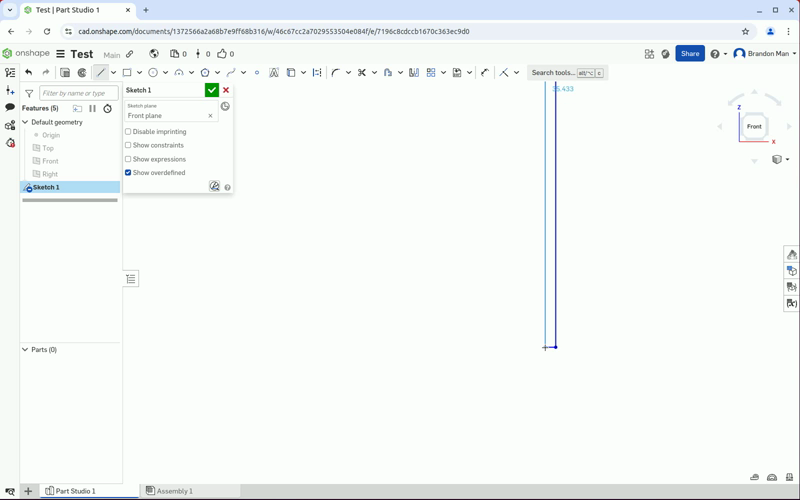
scroll(6)
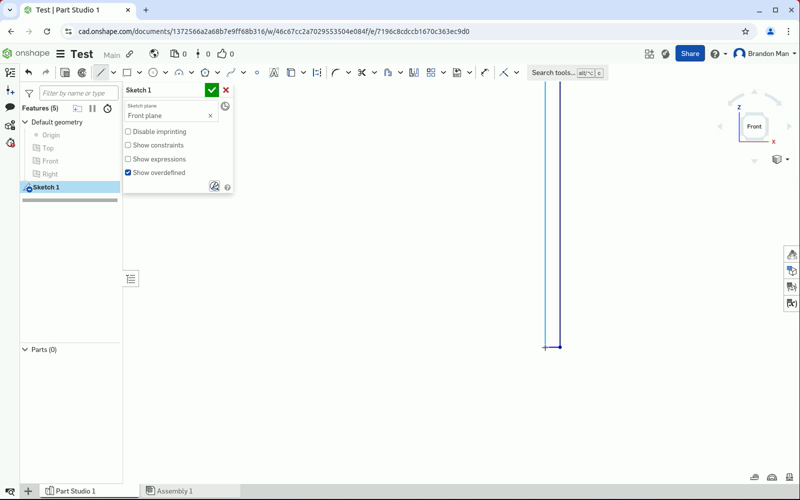
scroll(6)
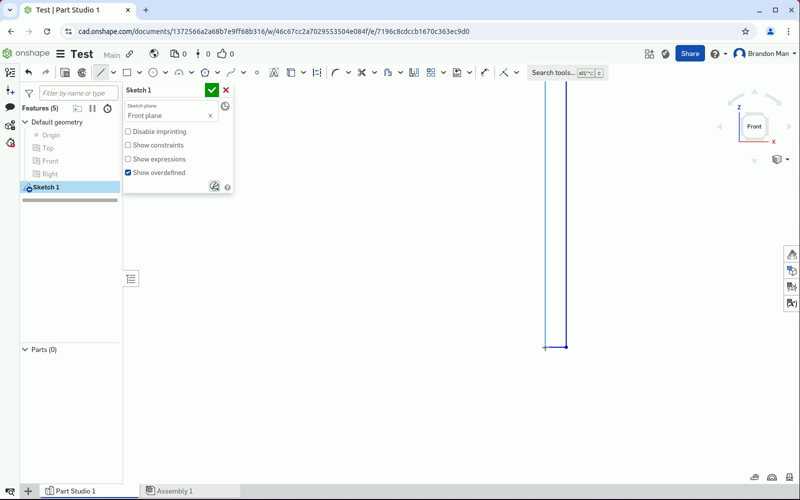
scroll(6)
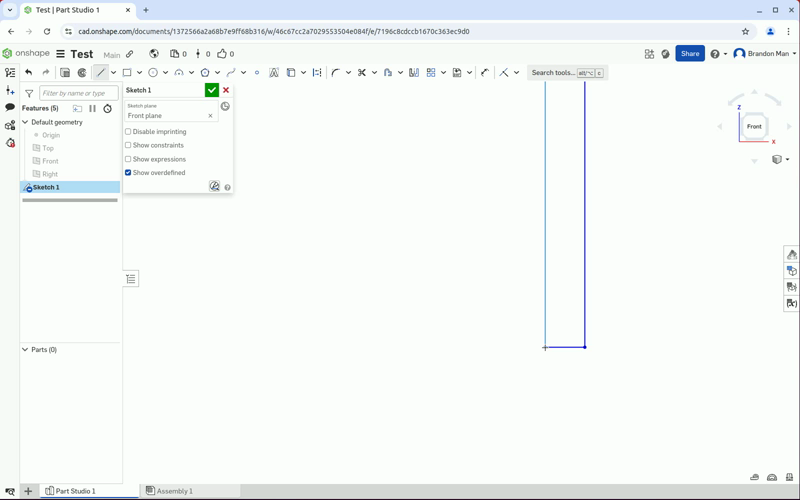
key_up(shift)
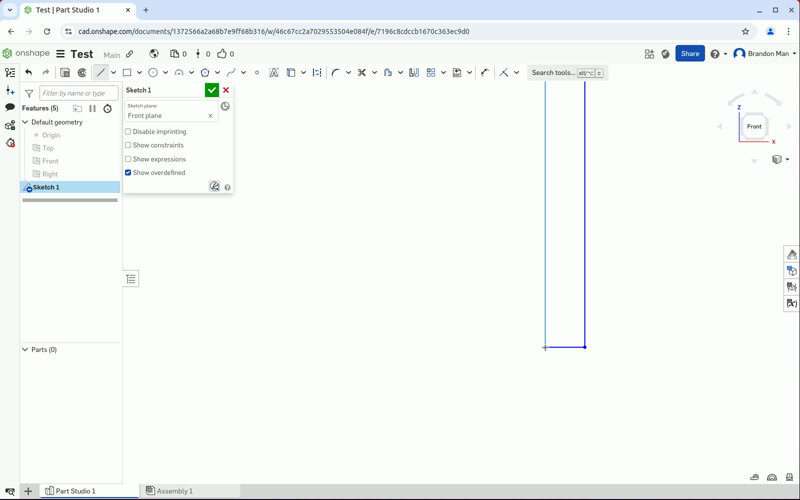
click(545, 347)
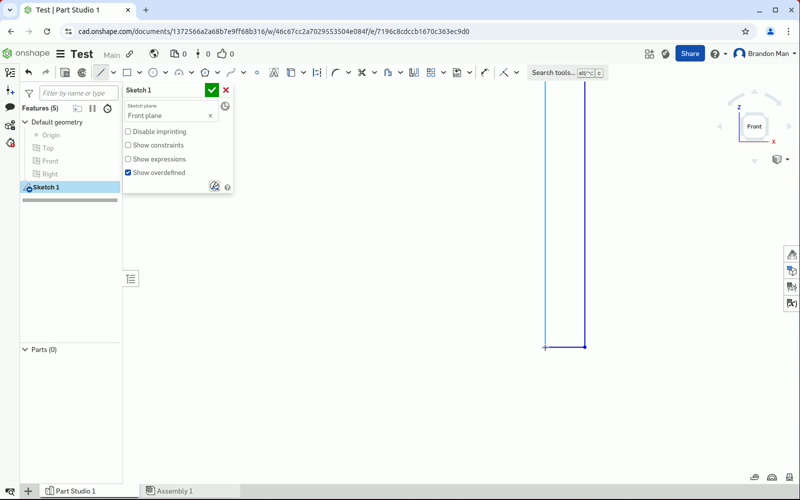
scroll(-6)
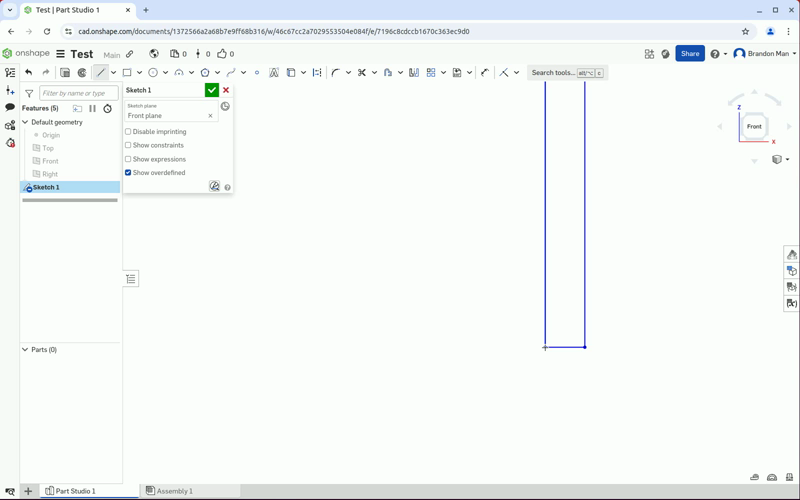
scroll(-6)
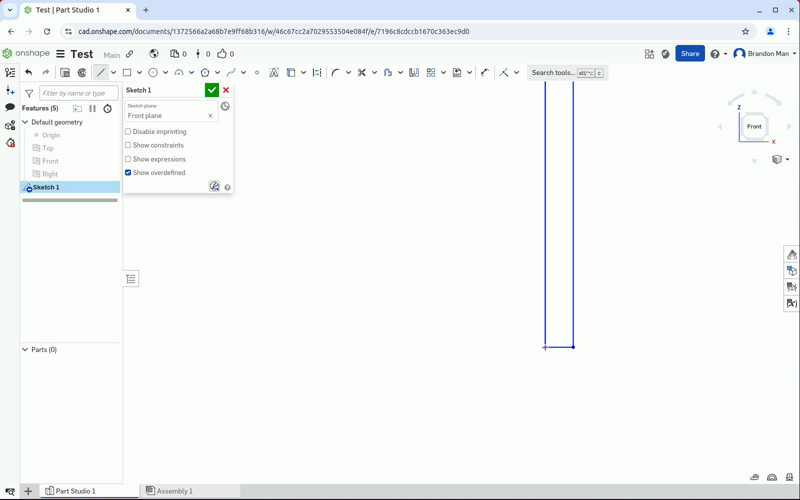
scroll(-6)
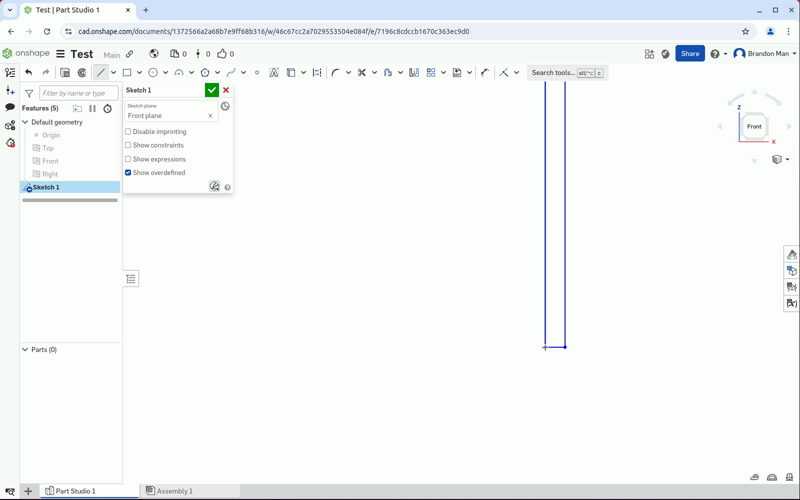
scroll(-6)
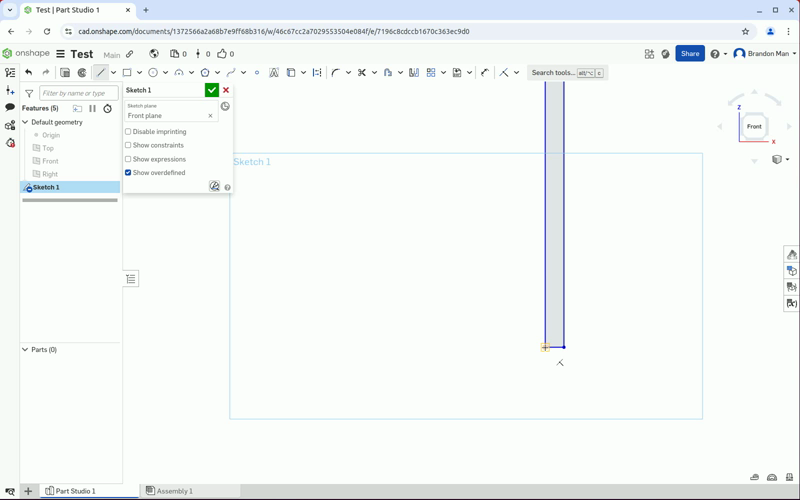
scroll(-6)
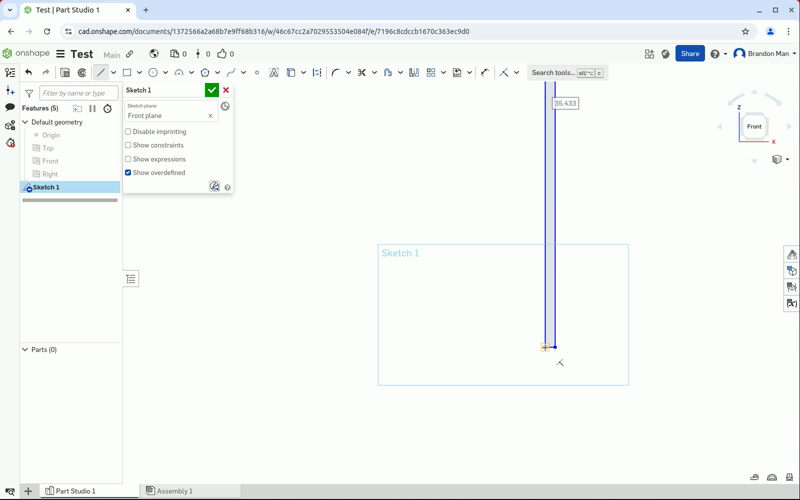
scroll(-6)
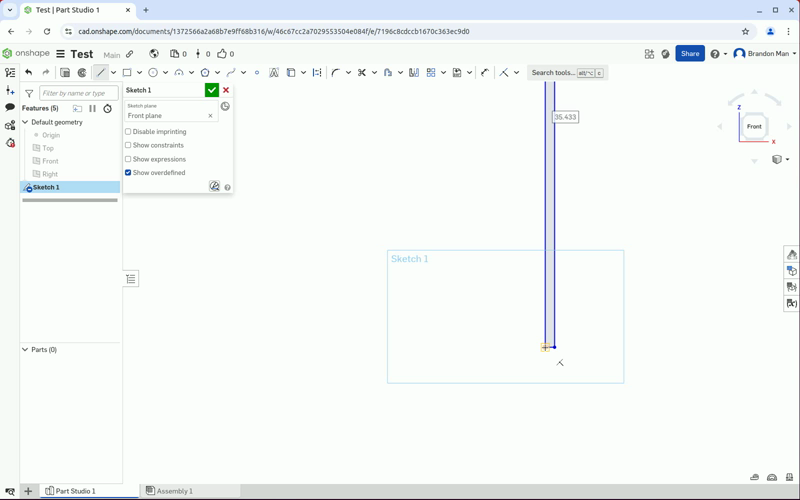
scroll(-6)
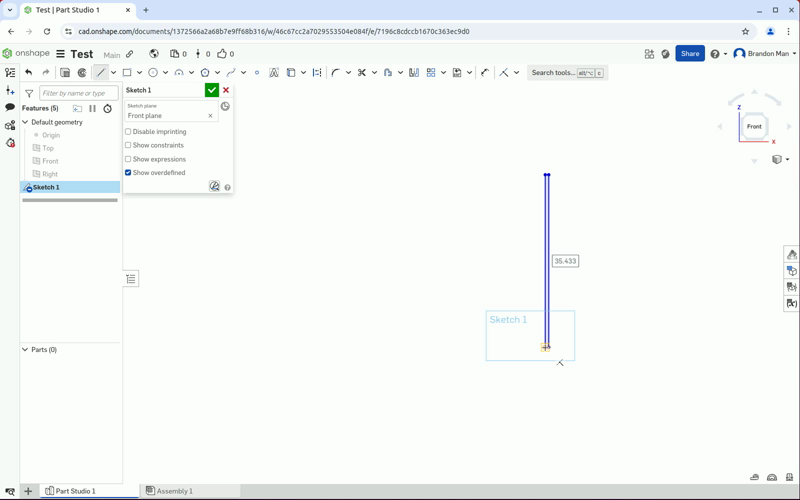
key(esc)
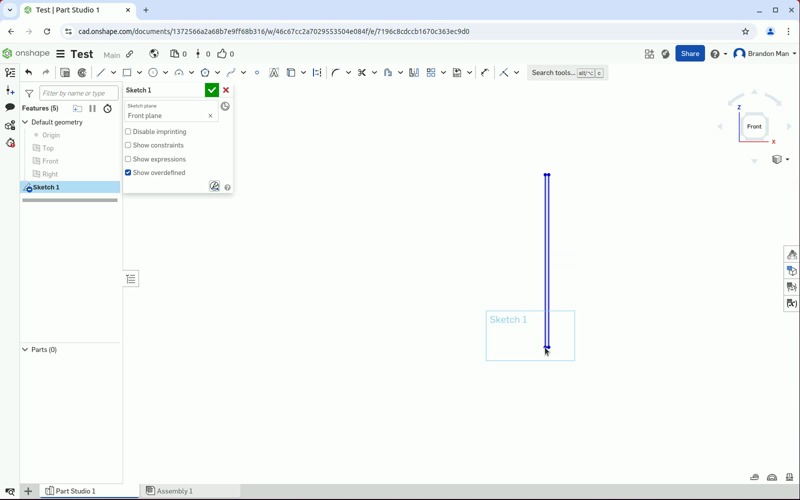
mouse_move(546, 219)
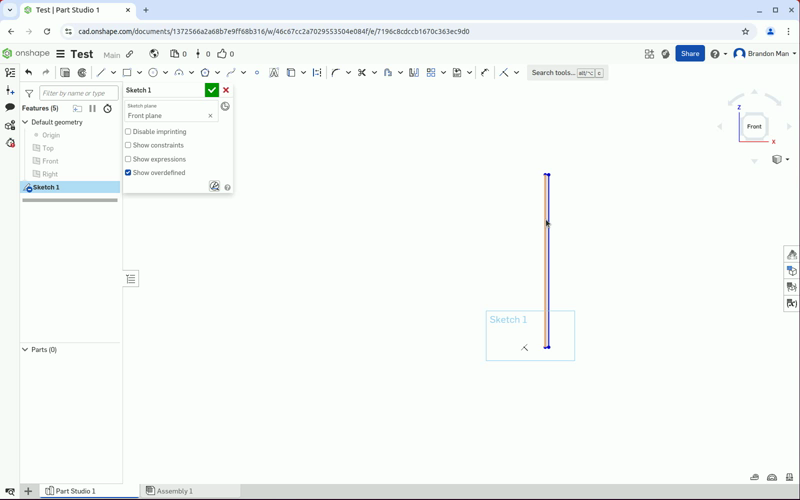
scroll(6)
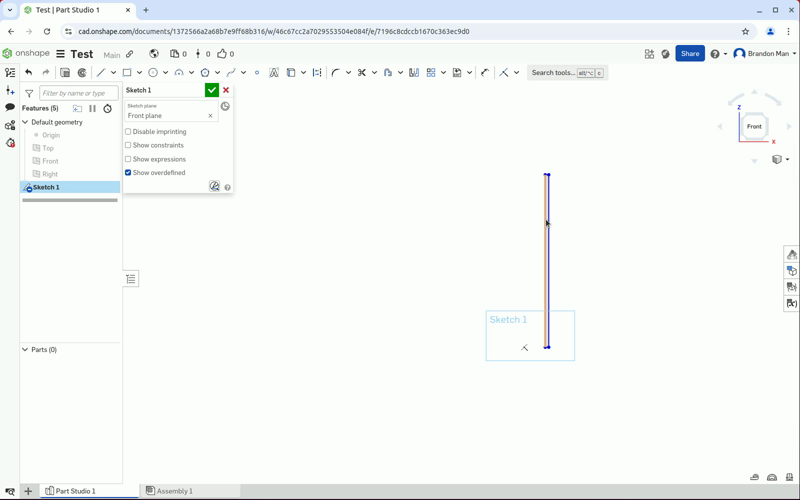
scroll(6)
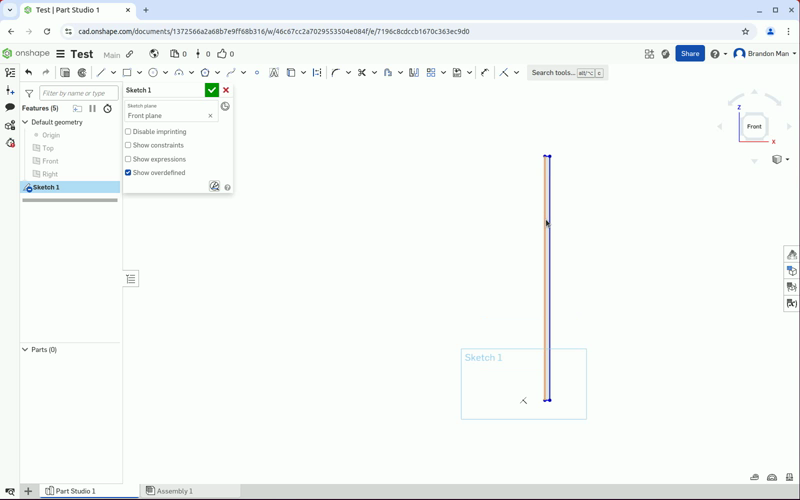
scroll(6)
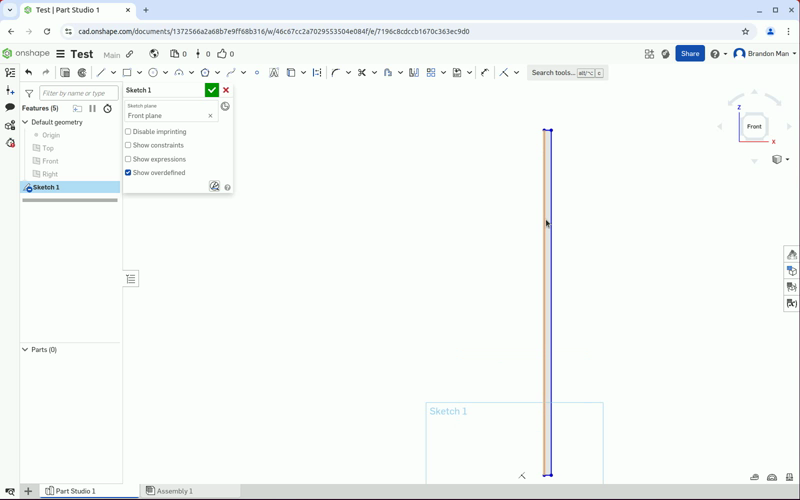
scroll(6)
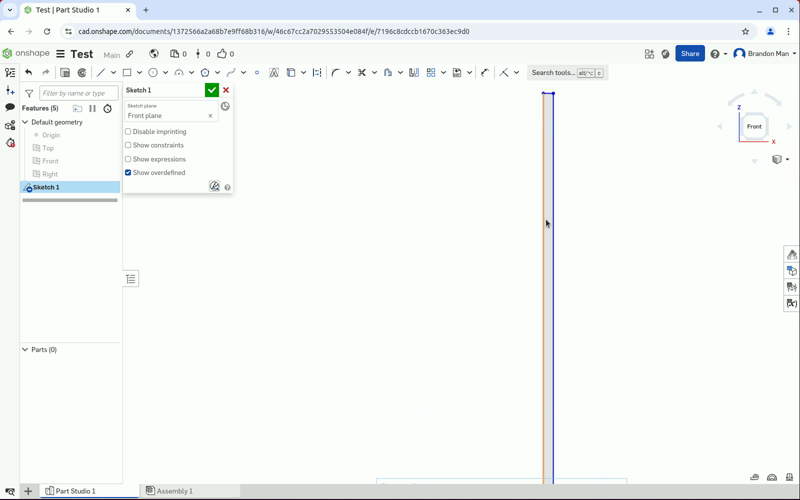
scroll(6)
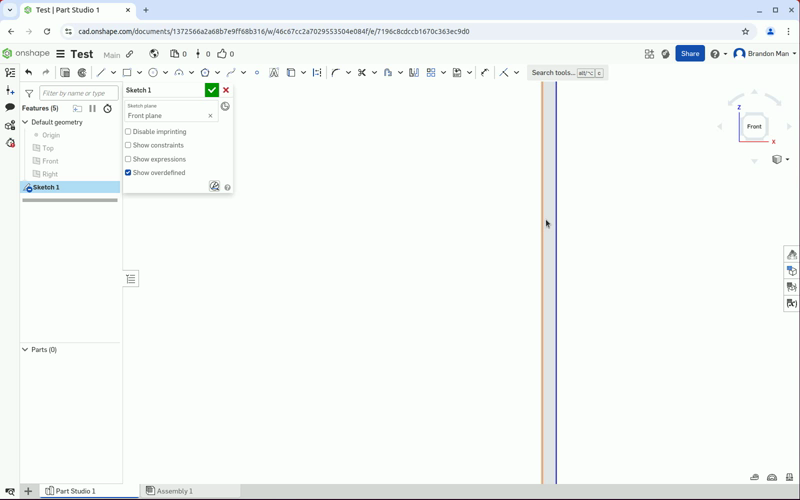
scroll(6)
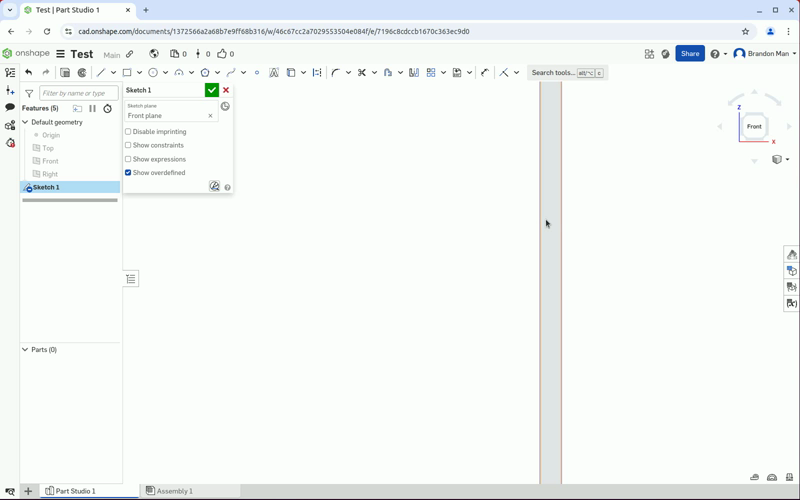
scroll(6)
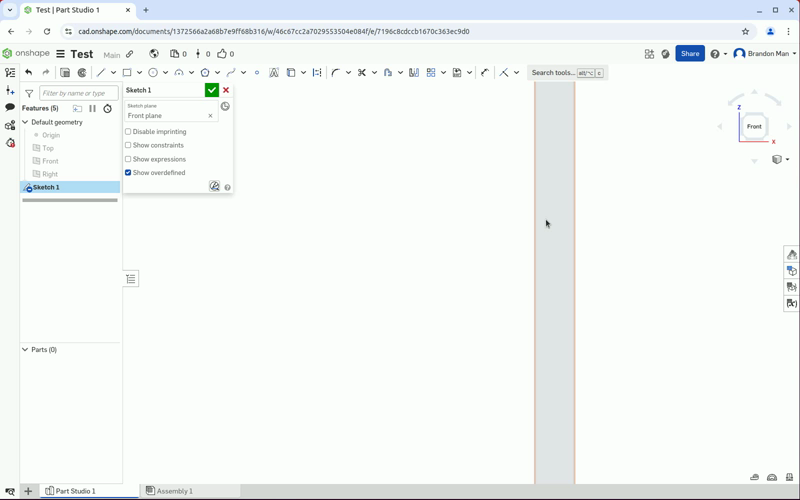
click(546, 219)
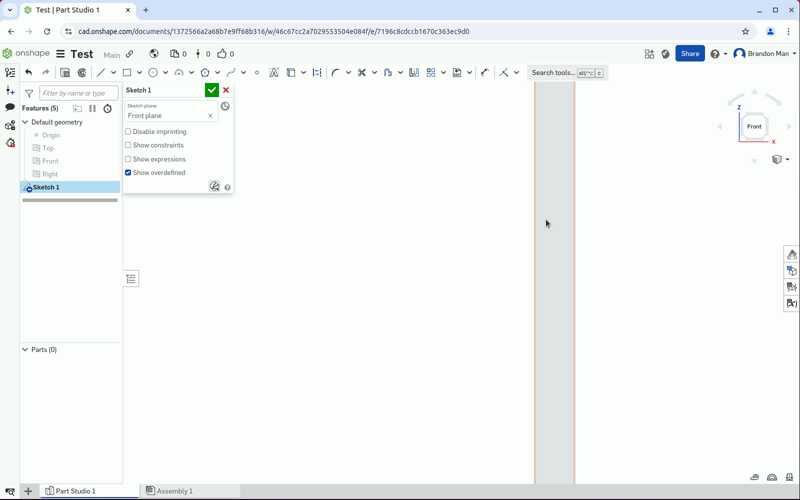
scroll(-6)
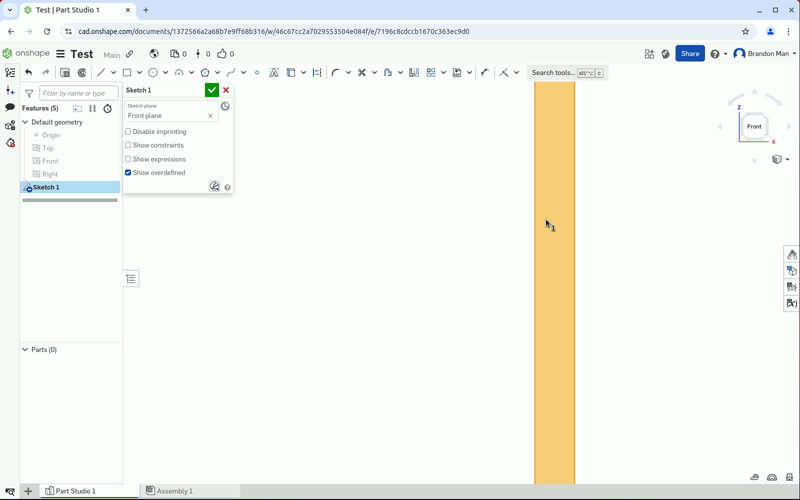
scroll(-6)
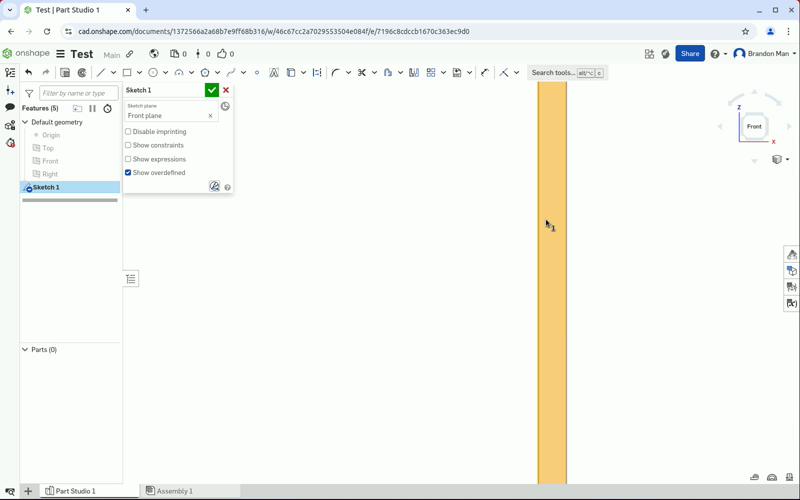
scroll(-6)
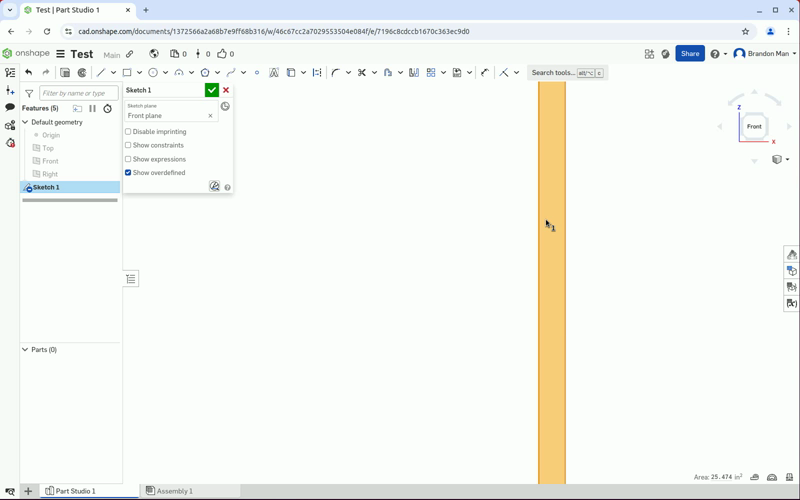
scroll(-6)
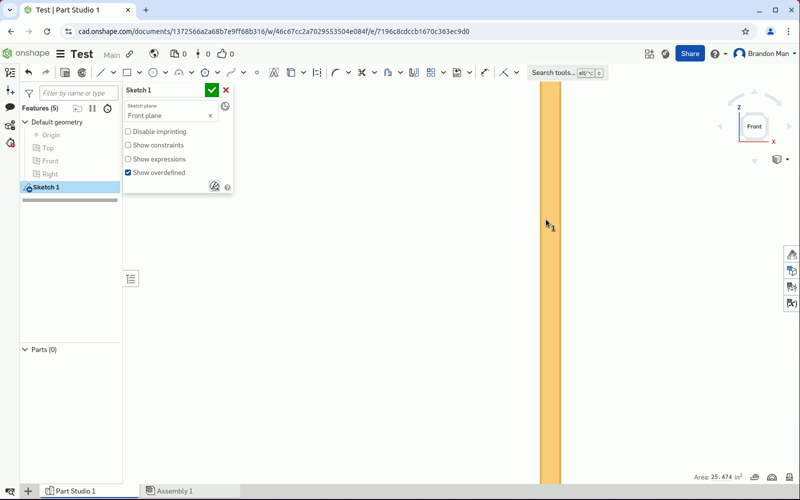
scroll(-6)
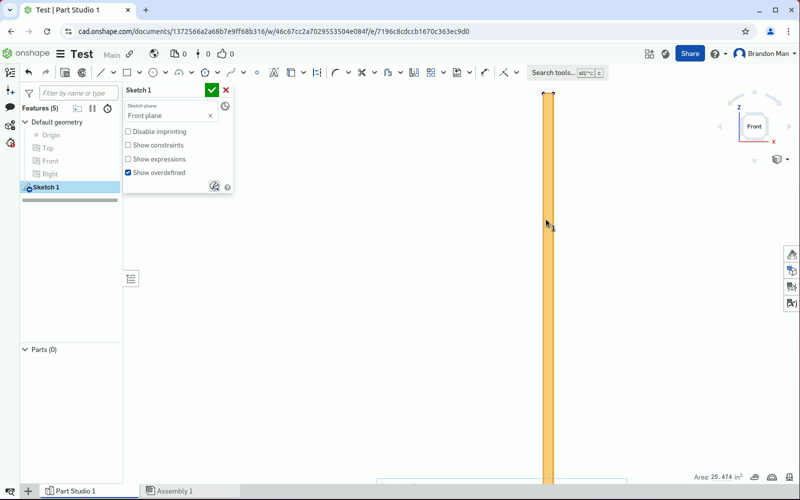
scroll(-6)
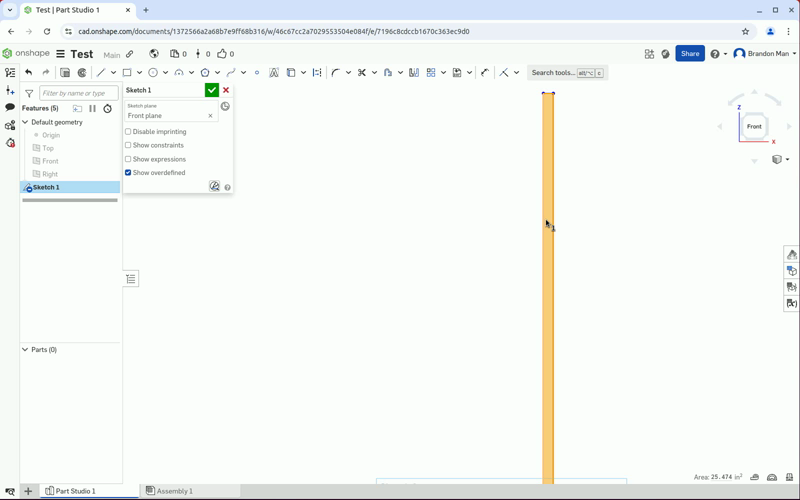
scroll(-6)
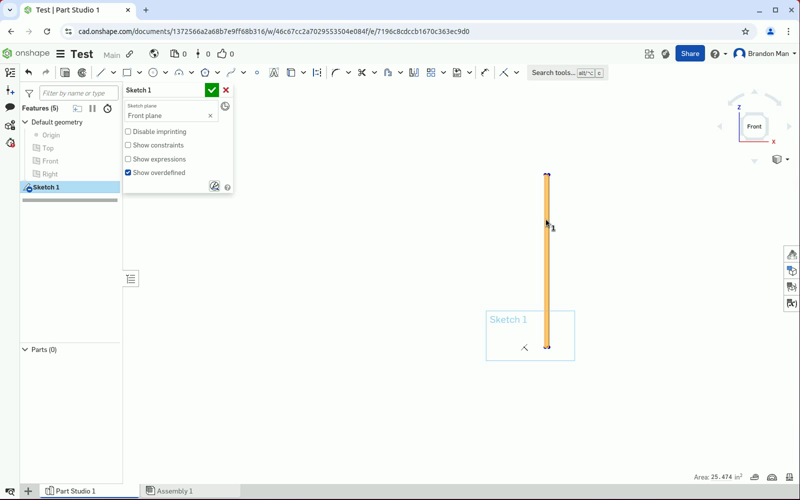
mouse_move(73, 352)
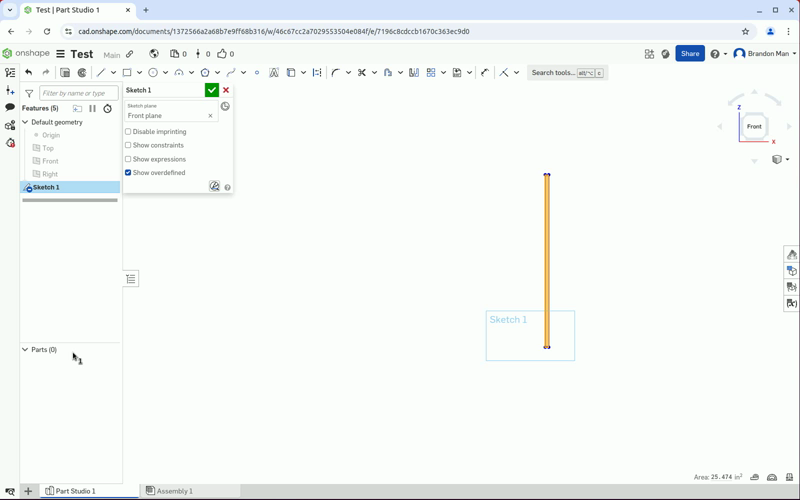
key(shift+y)
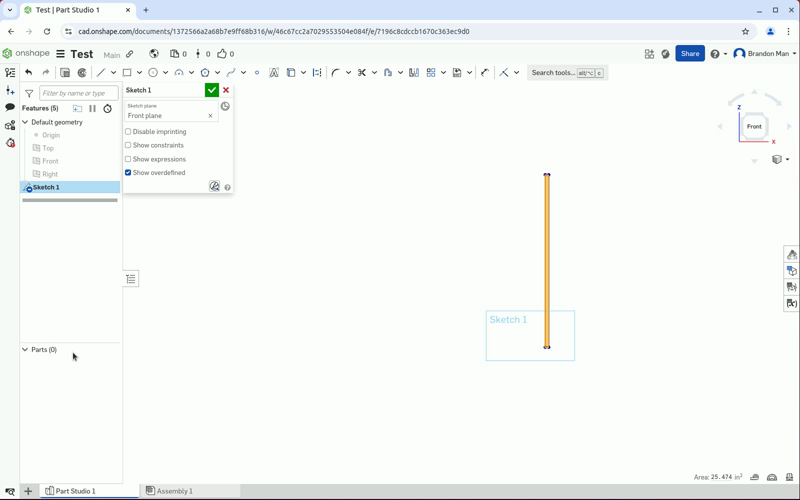
key(shift+e)
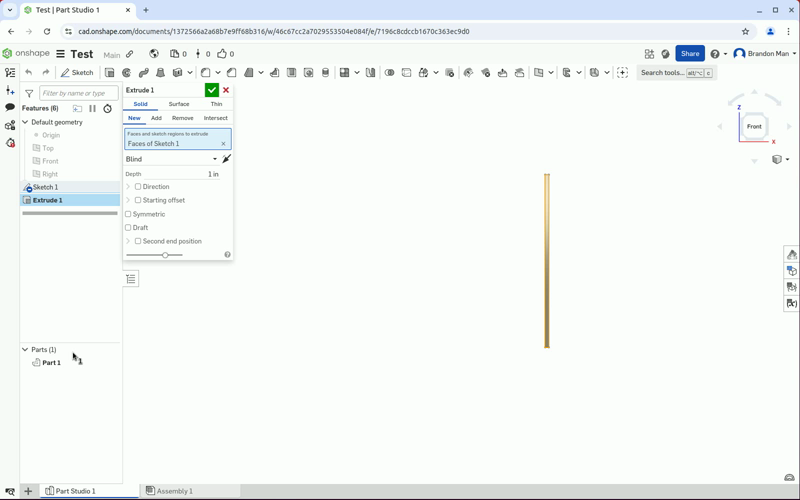
mouse_move(143, 106)
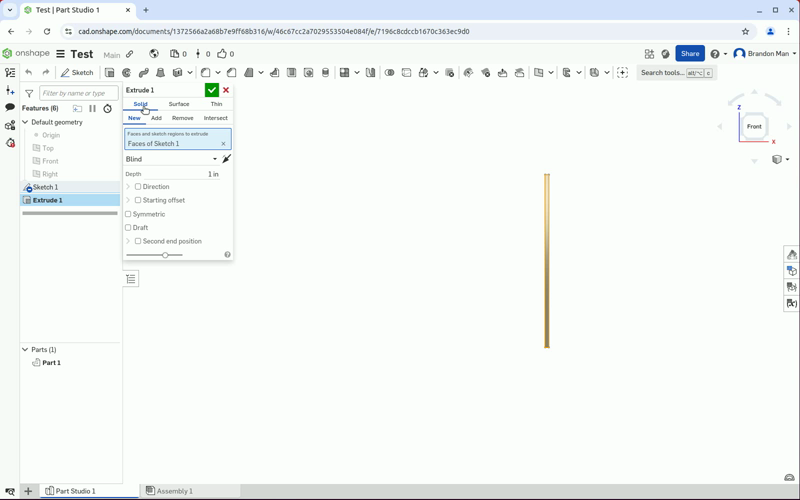
click(143, 106)
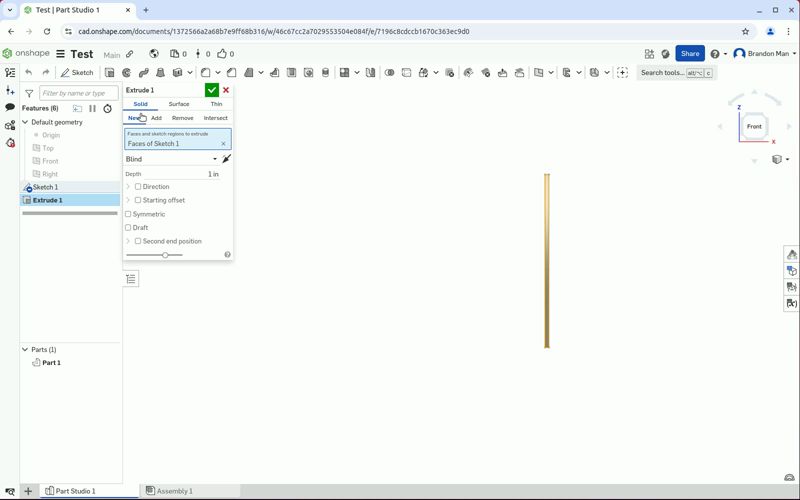
mouse_move(137, 120)
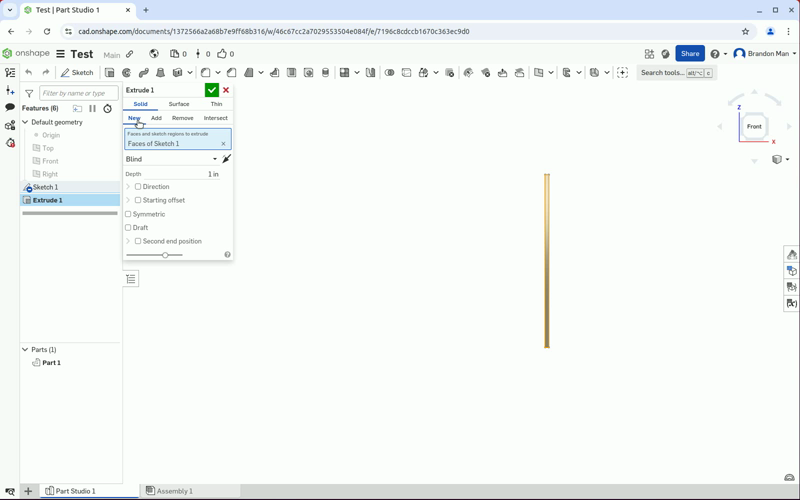
click(137, 120)
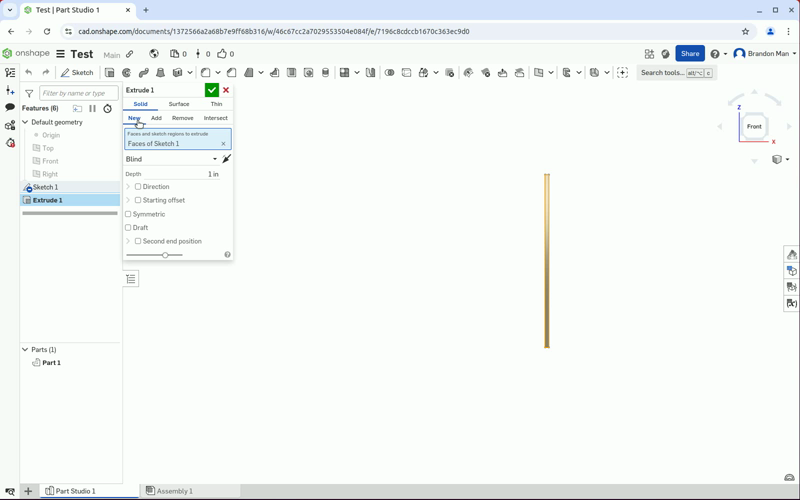
key(tab, 4)
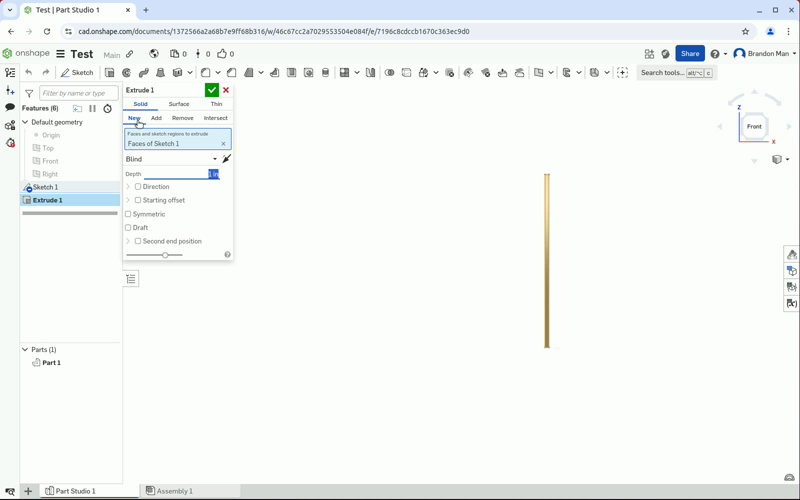
text(1.444)
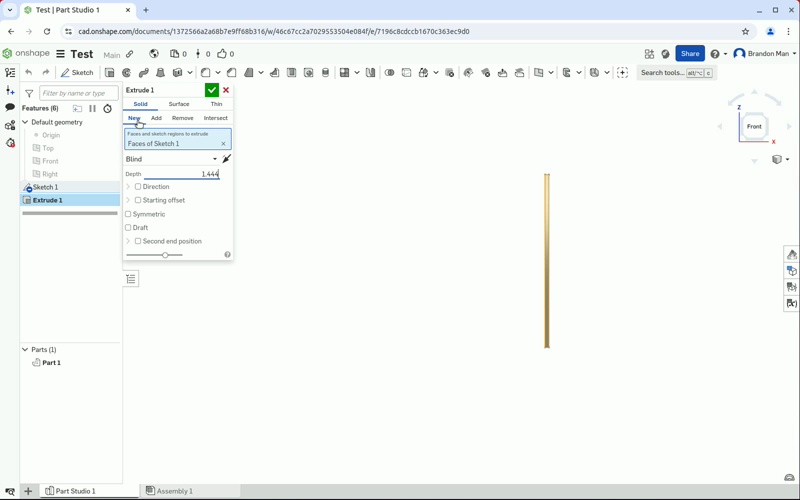
key(tab, 3)
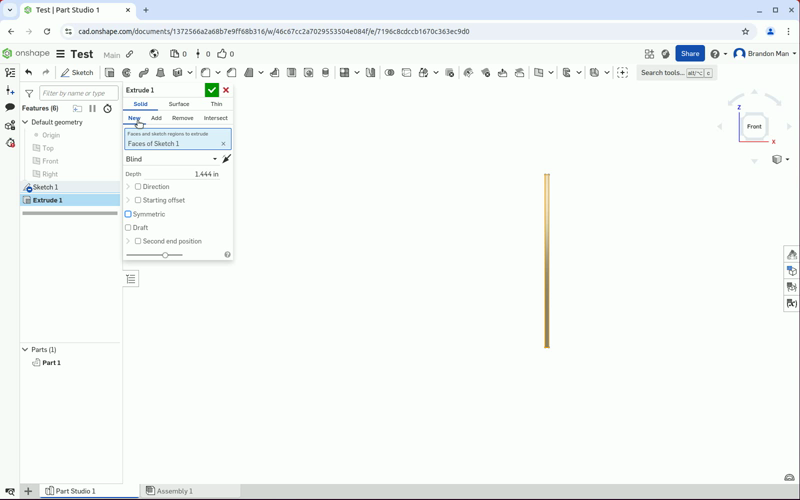
key(space)
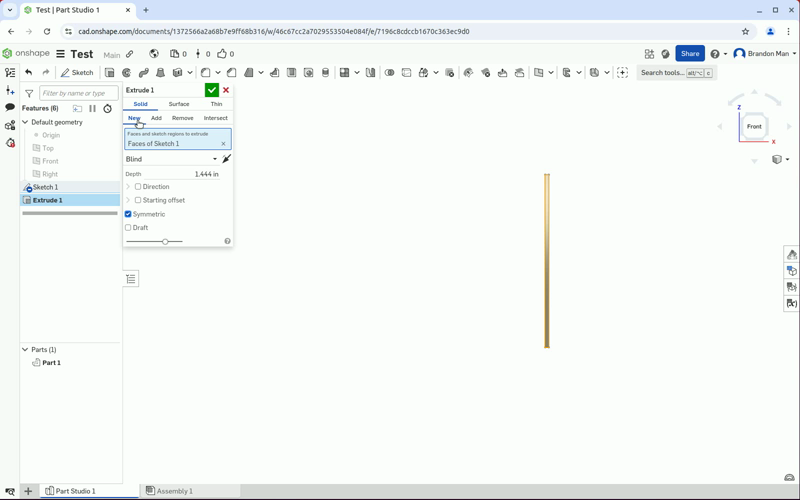
key(enter)
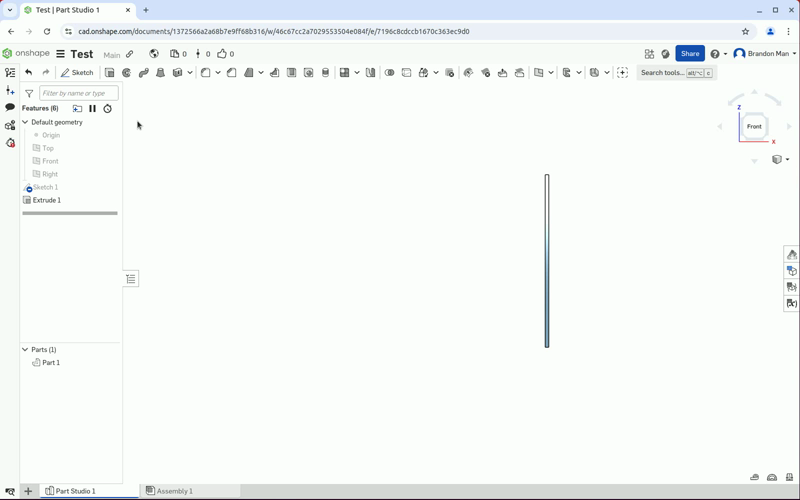
key(shift+h)
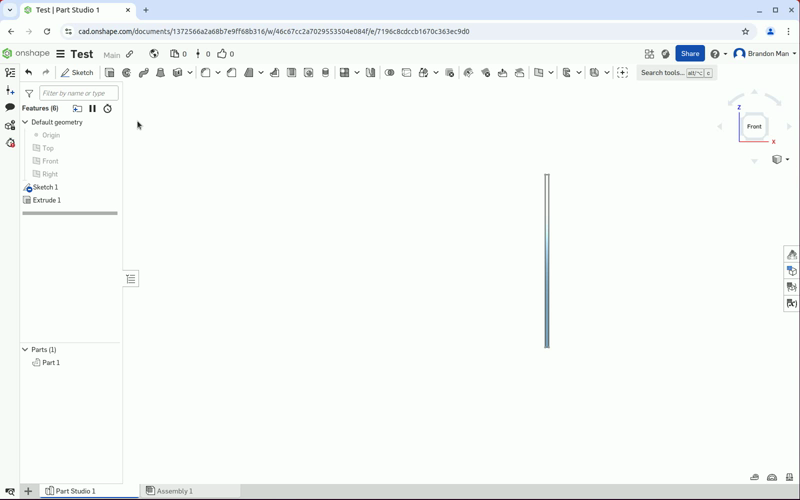
key(shift+h)
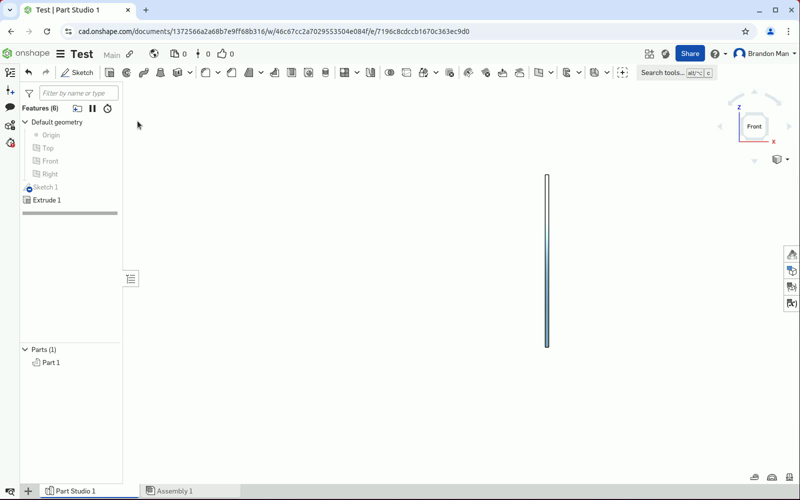
mouse_move(73, 189)
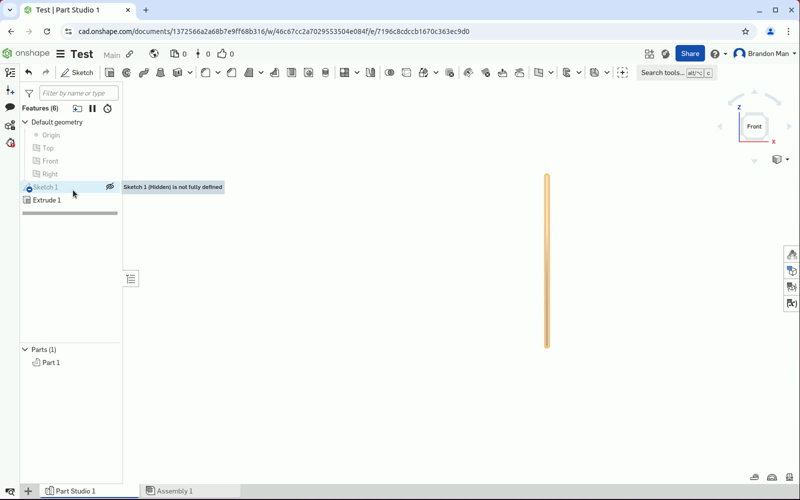
click(73, 189)
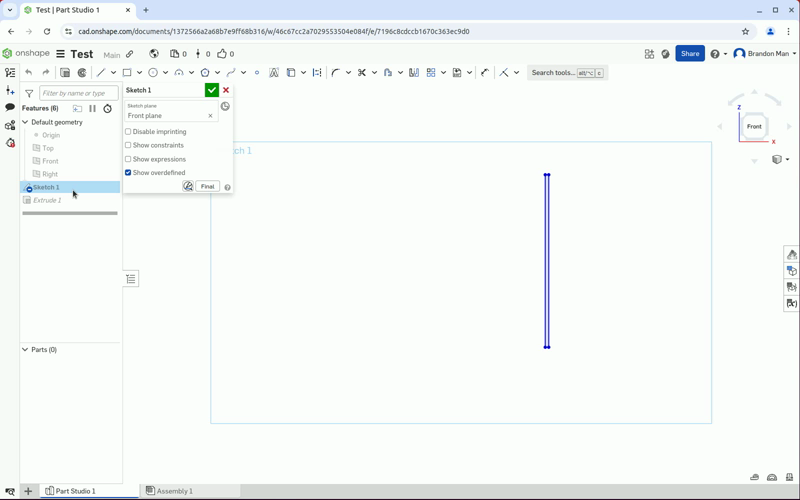
mouse_move(229, 92)
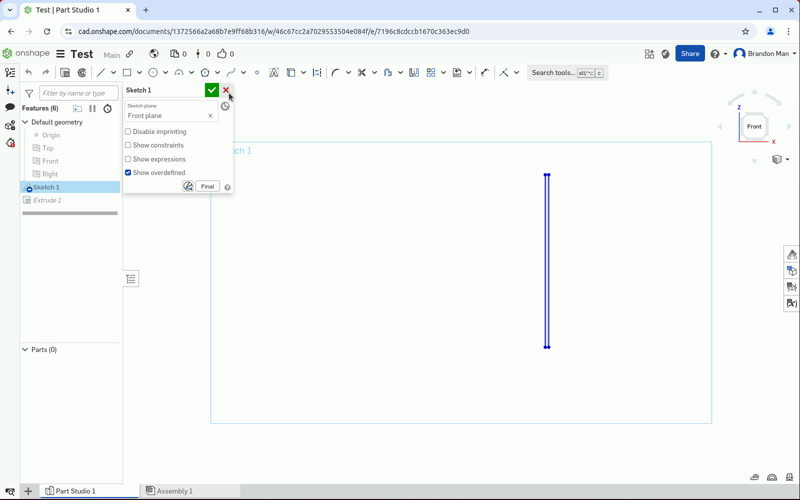
click(229, 92)
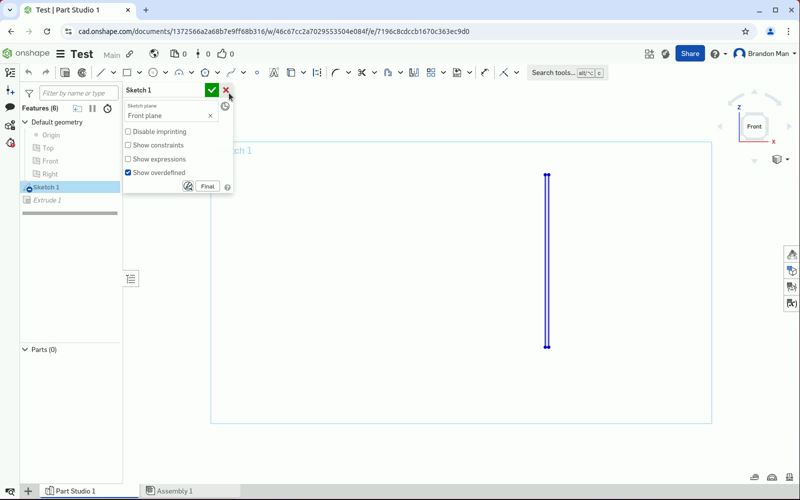
key(shift+s)
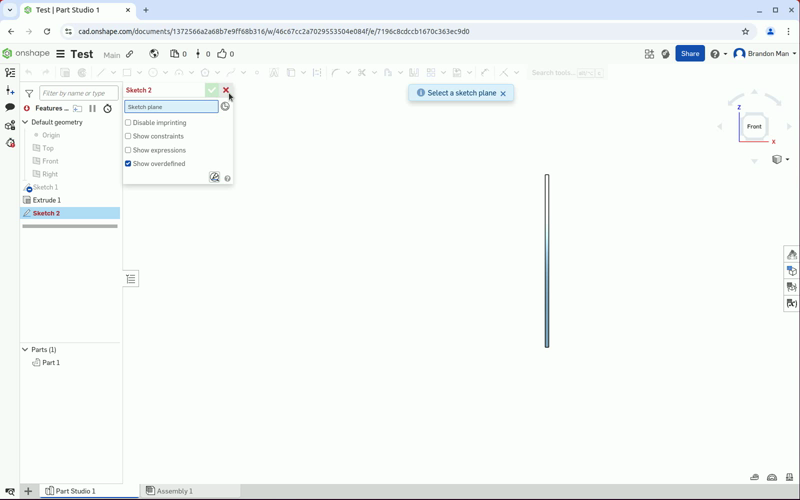
mouse_move(73, 163)
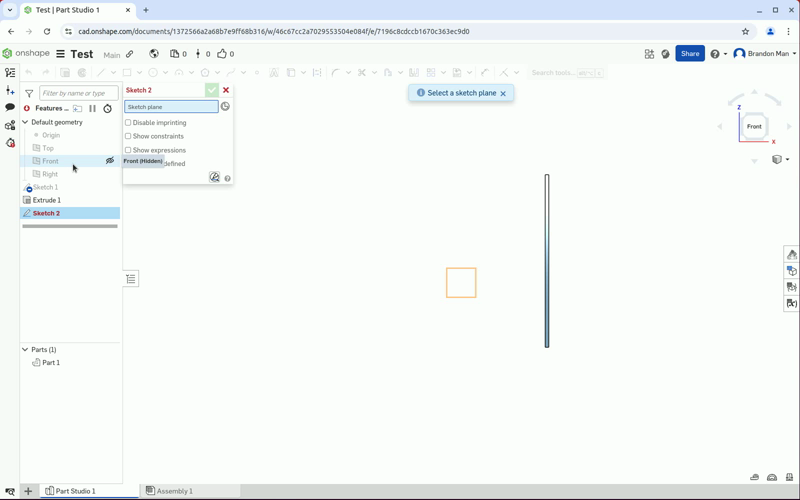
click(73, 163)
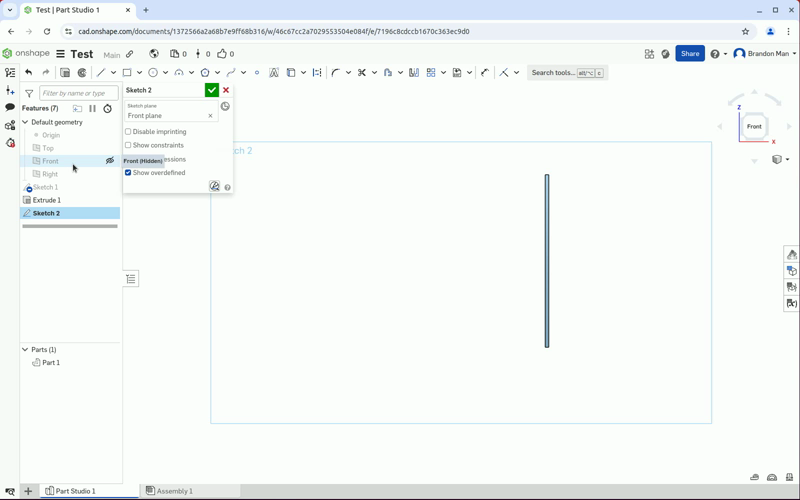
mouse_move(73, 352)
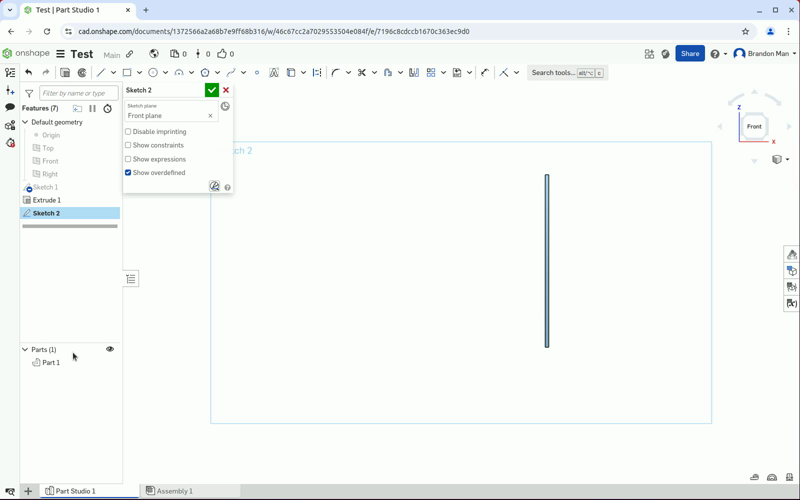
key(y)
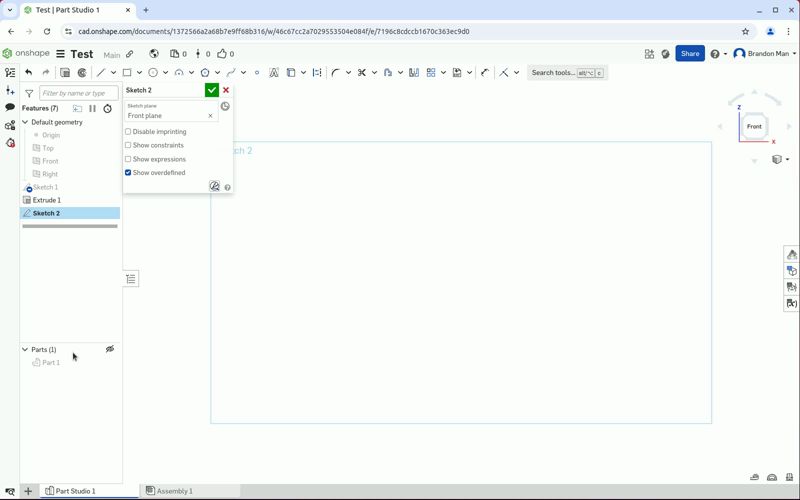
key(l)
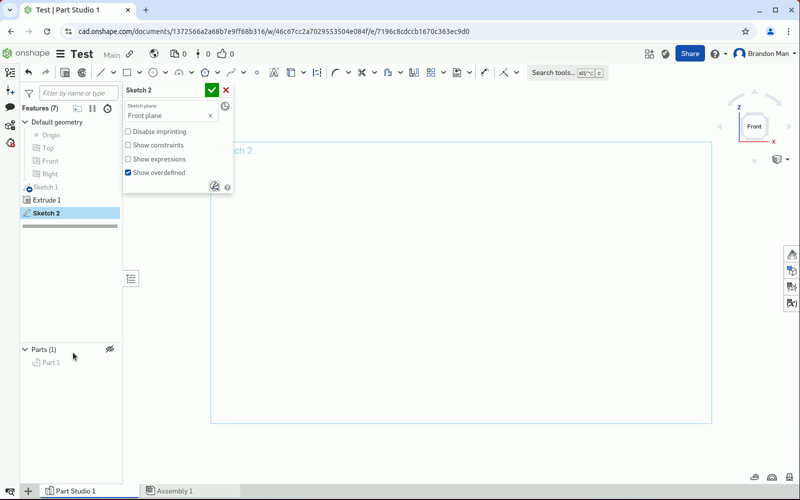
key_down(shift)
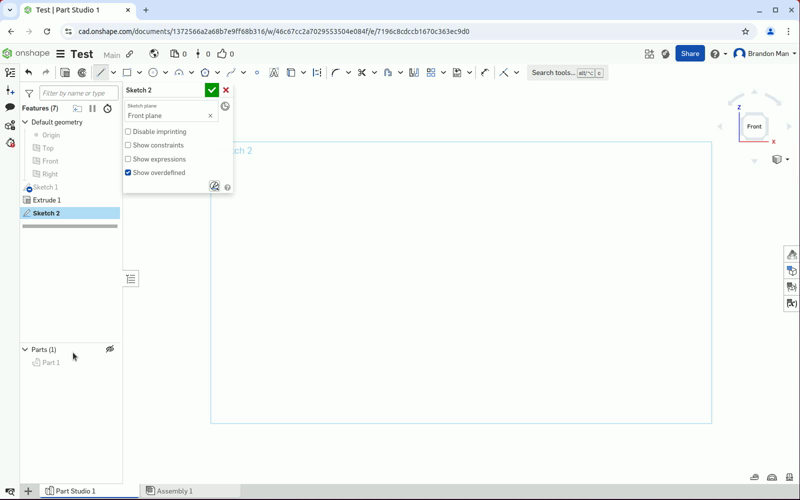
mouse_move(460, 347)
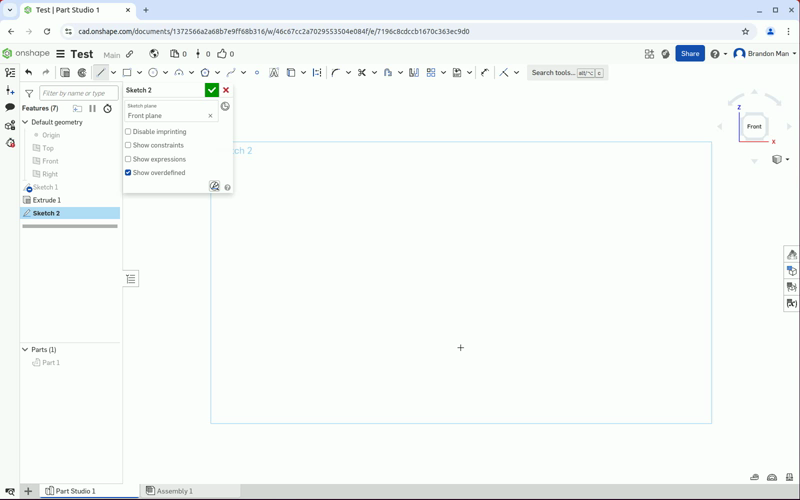
click(460, 347)
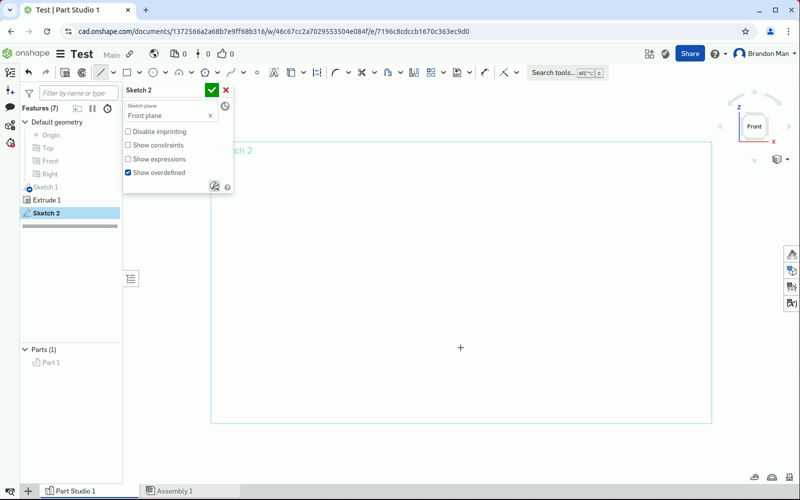
key_up(shift)
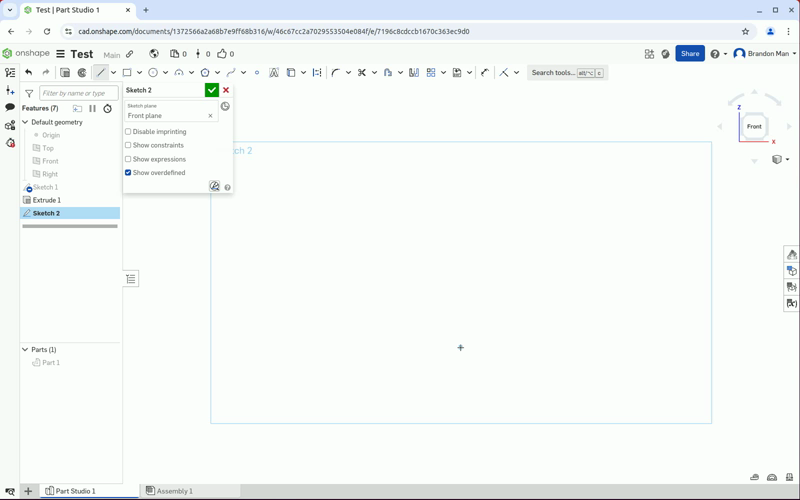
key_down(shift)
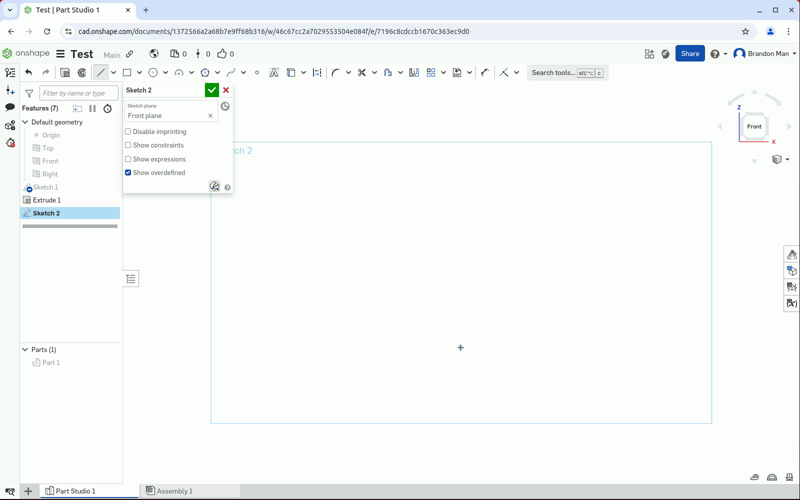
mouse_move(490, 347)
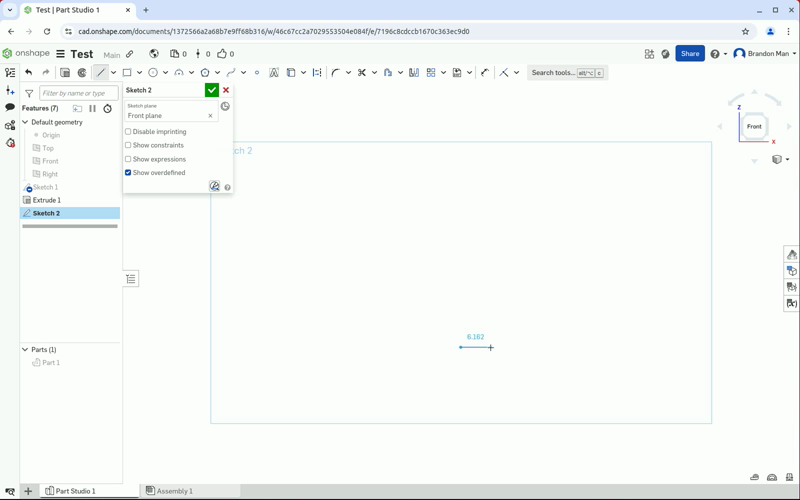
mouse_move(464, 347)
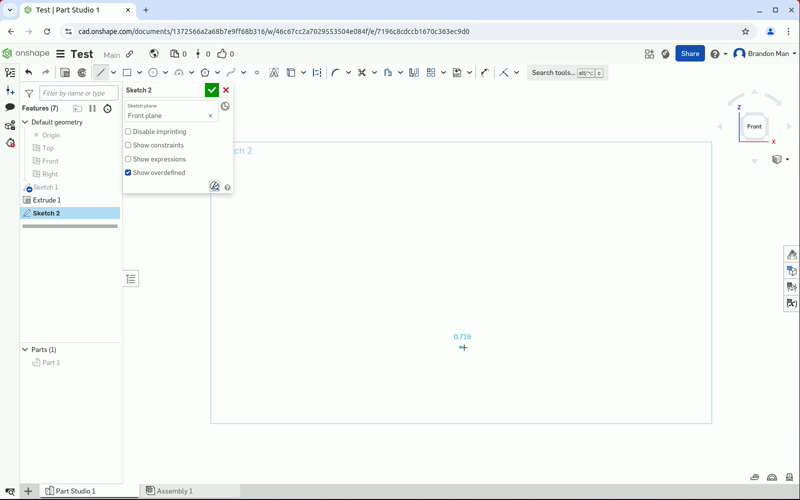
scroll(6)
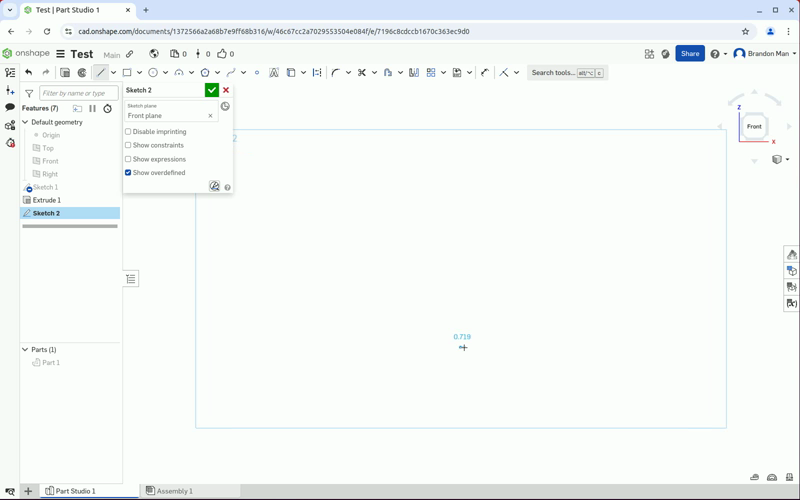
scroll(6)
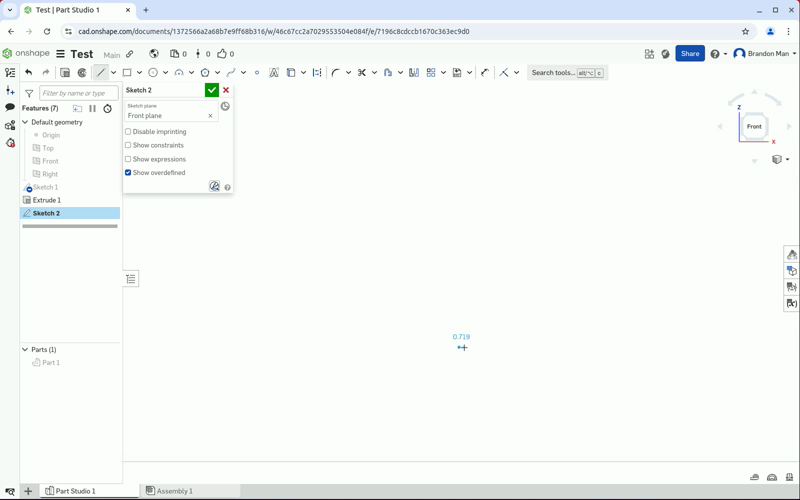
scroll(6)
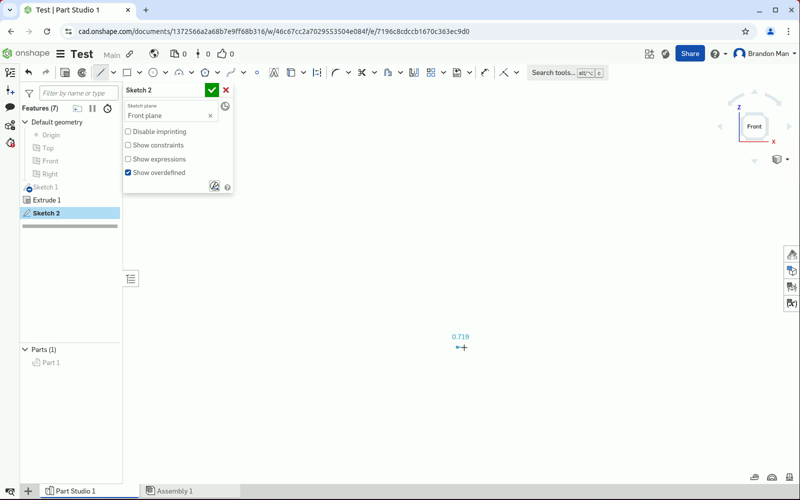
scroll(6)
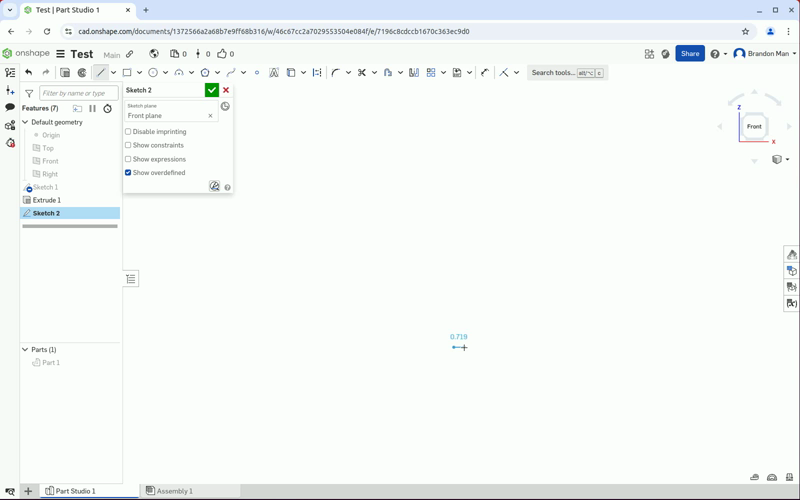
scroll(6)
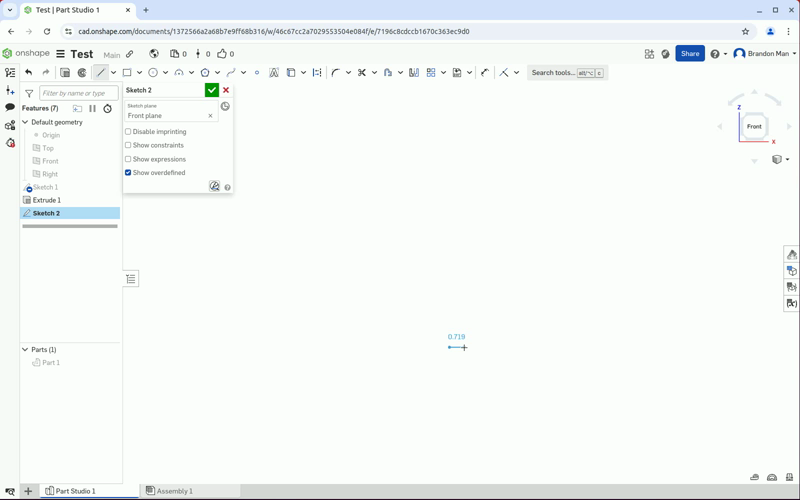
scroll(6)
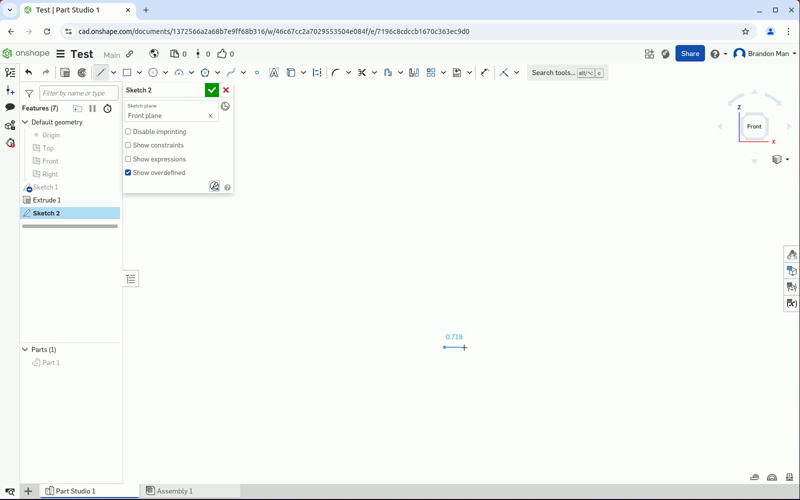
scroll(6)
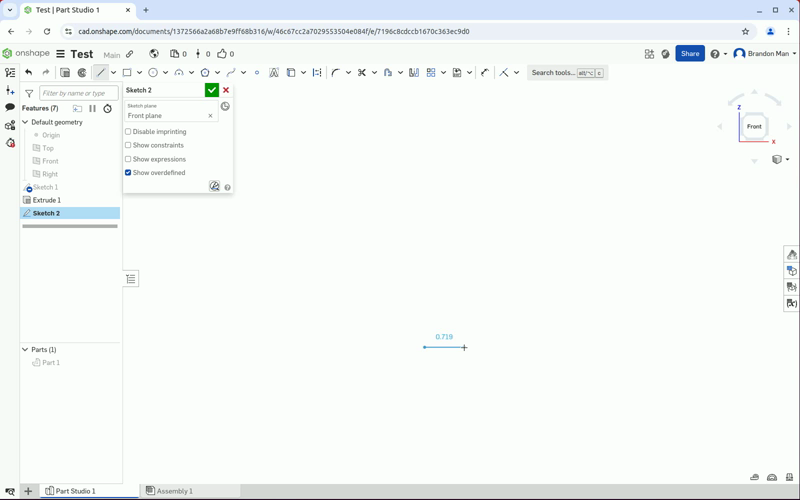
click(464, 347)
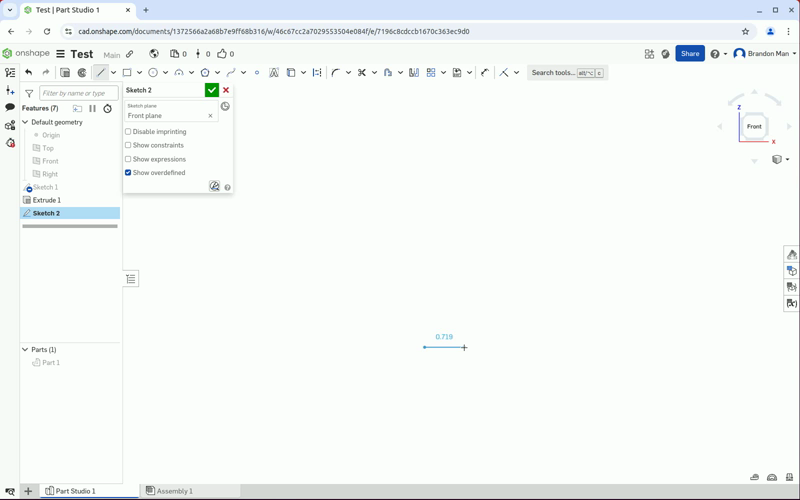
scroll(-6)
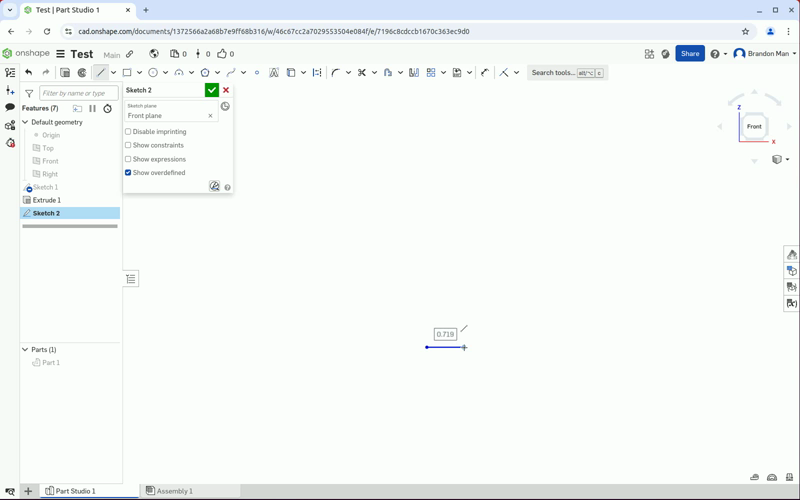
scroll(-6)
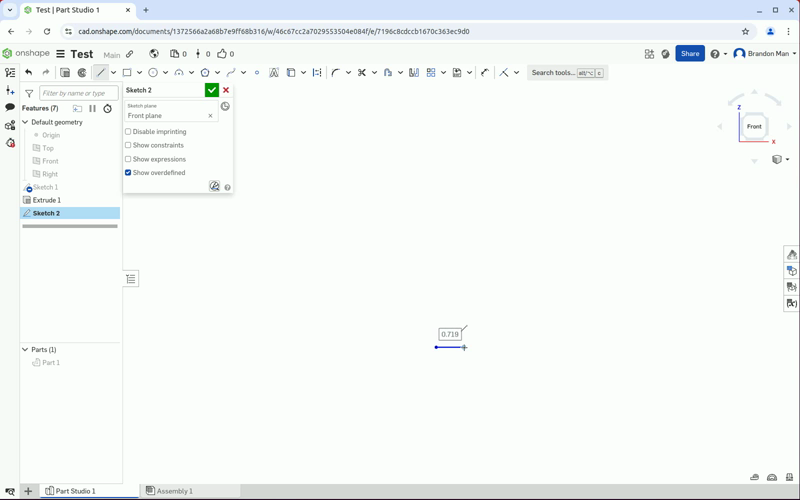
scroll(-6)
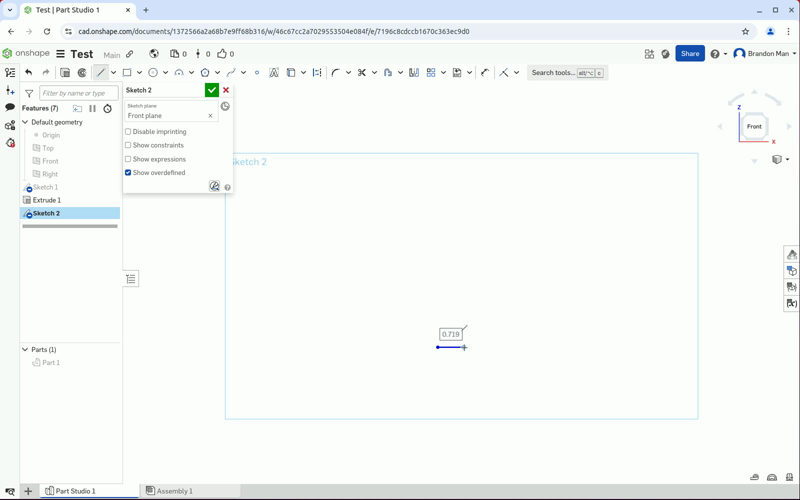
scroll(-6)
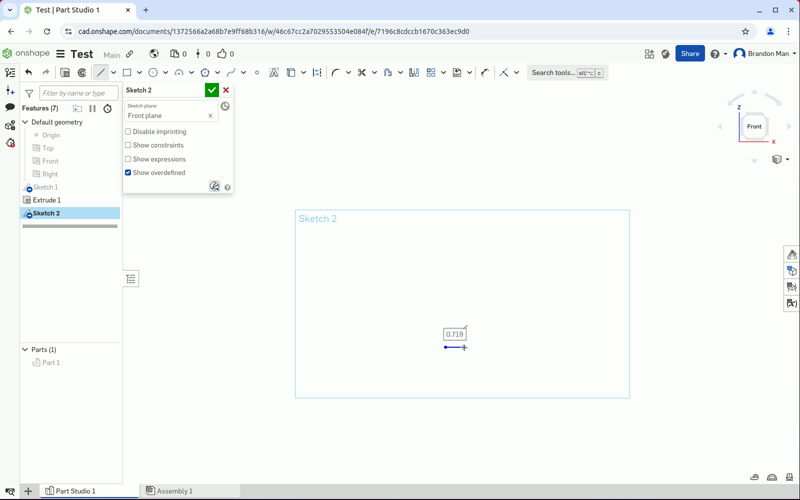
scroll(-6)
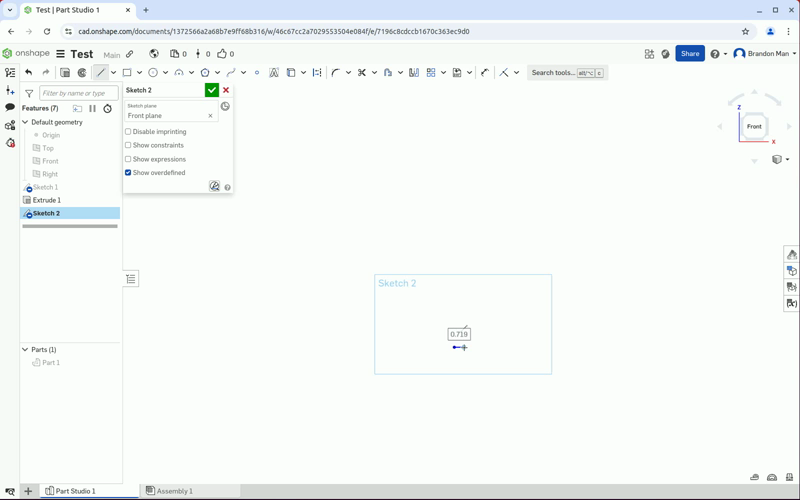
scroll(-6)
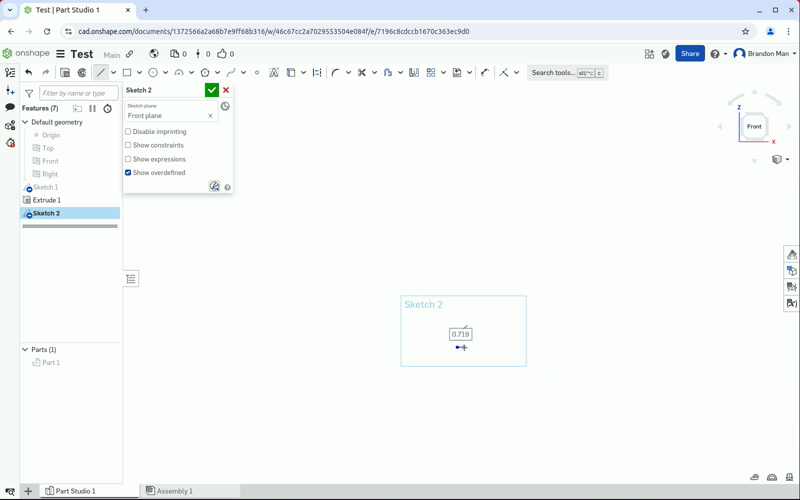
scroll(-6)
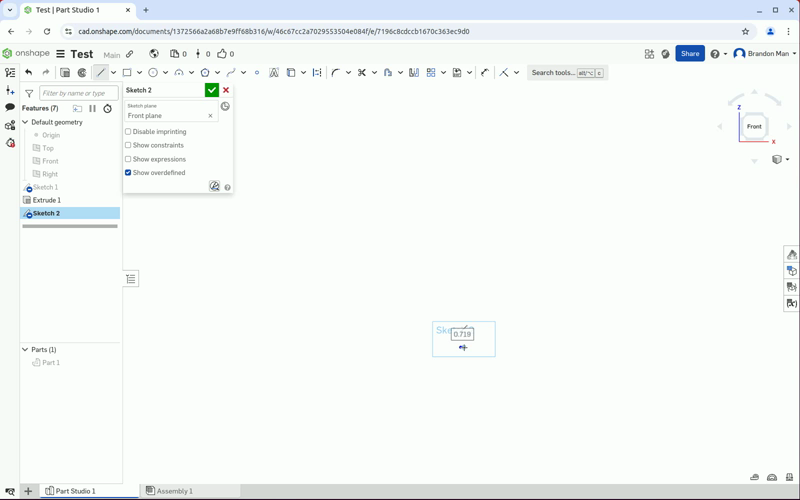
key_up(shift)
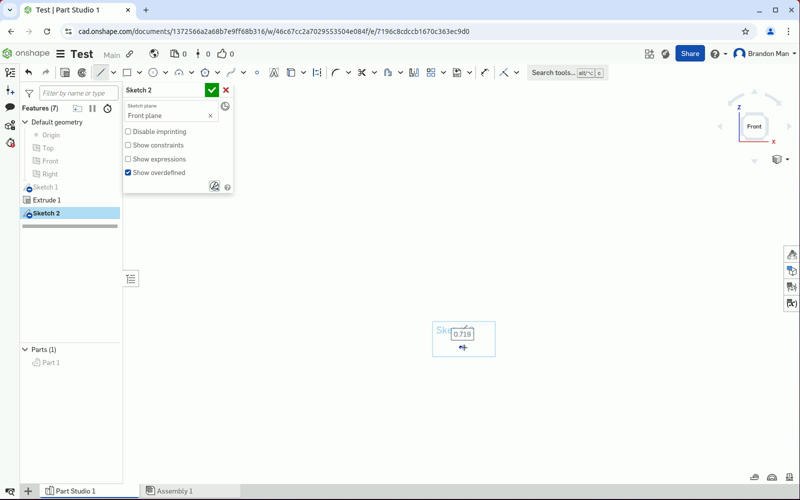
key_down(shift)
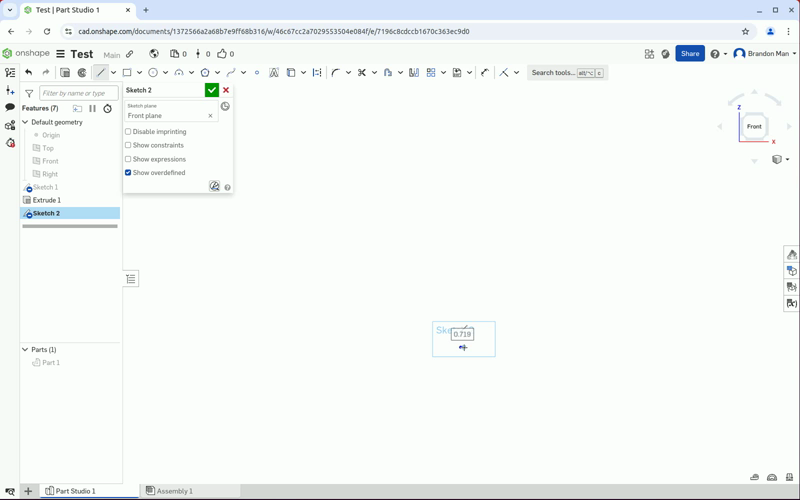
mouse_move(464, 174)
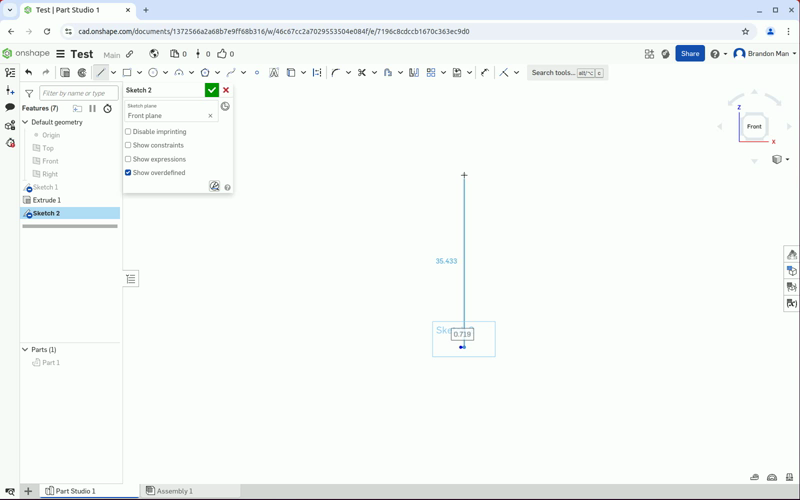
click(464, 174)
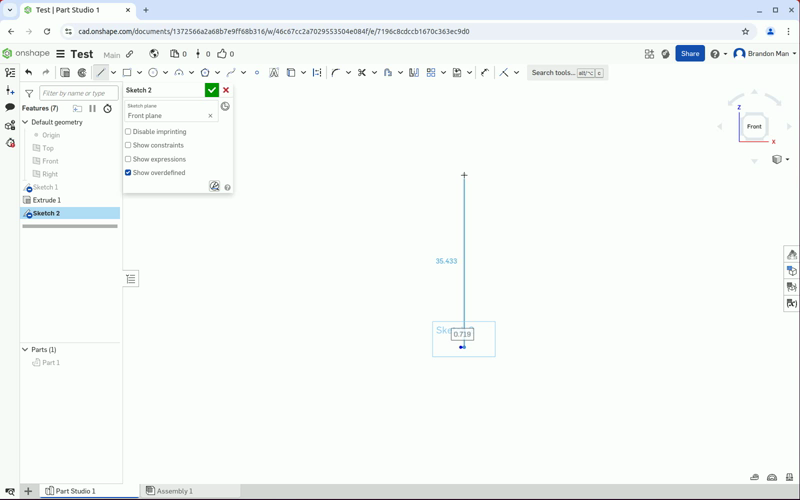
key_up(shift)
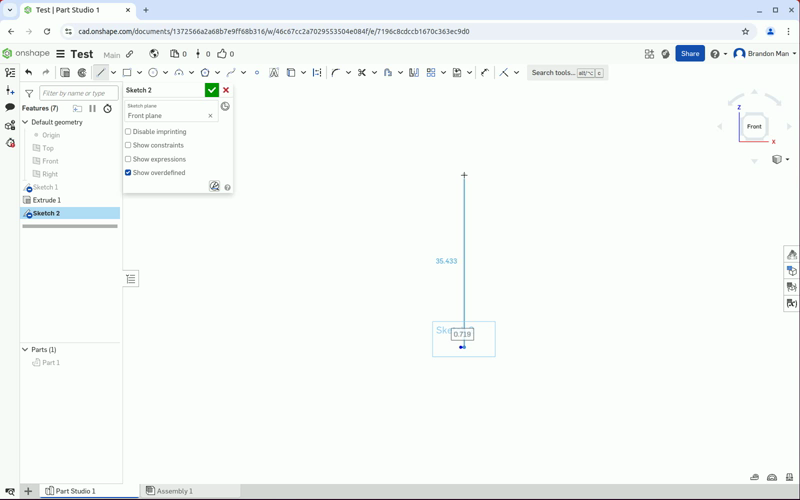
key_down(shift)
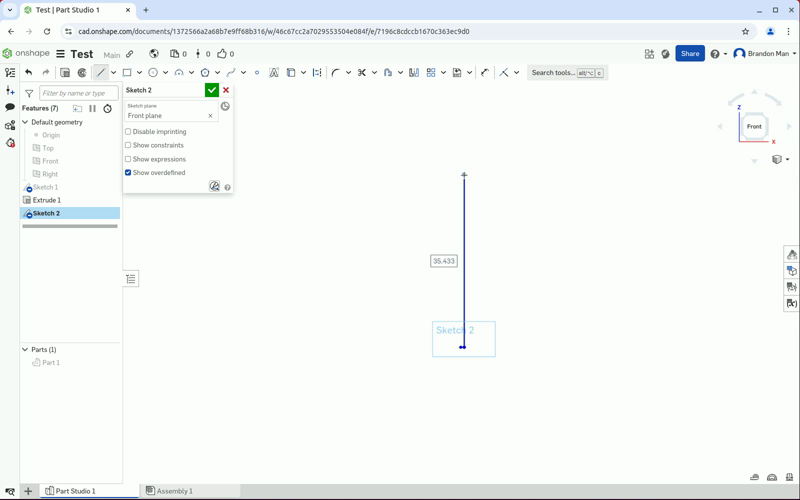
mouse_move(494, 174)
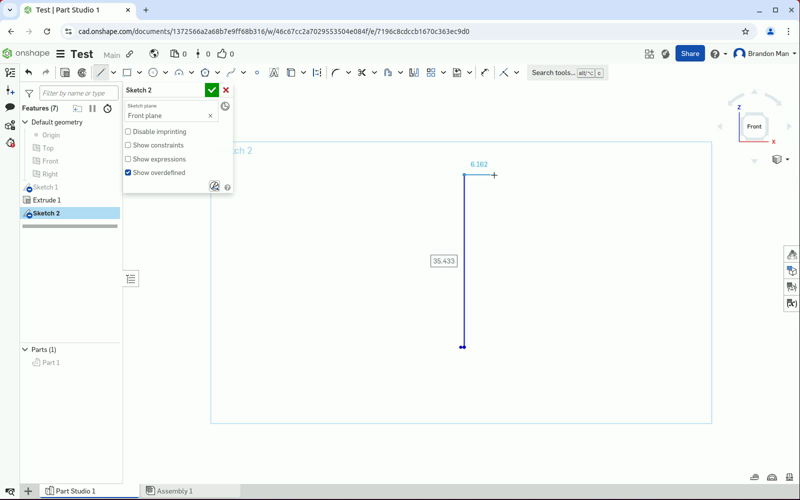
mouse_move(460, 174)
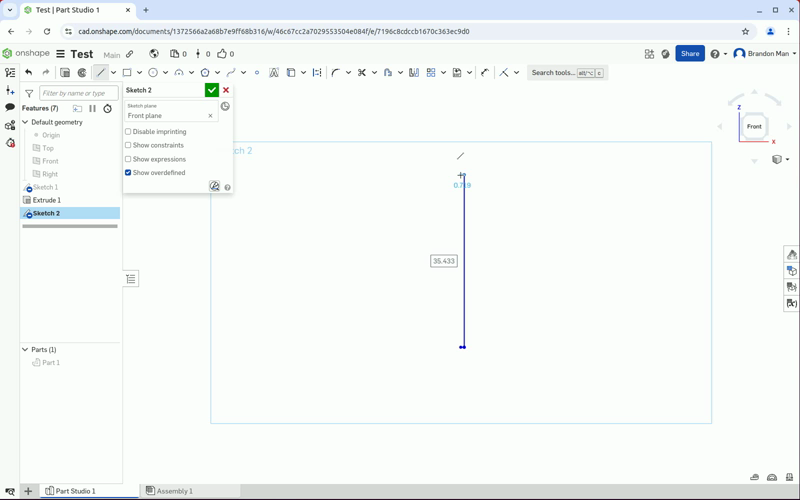
scroll(6)
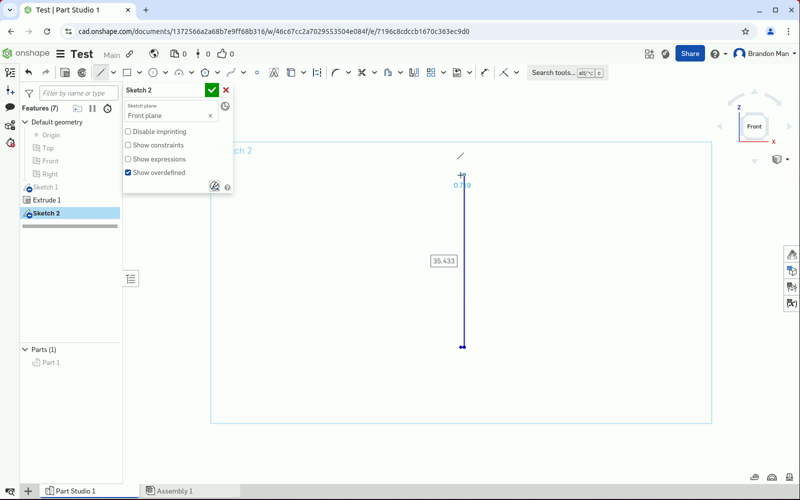
scroll(6)
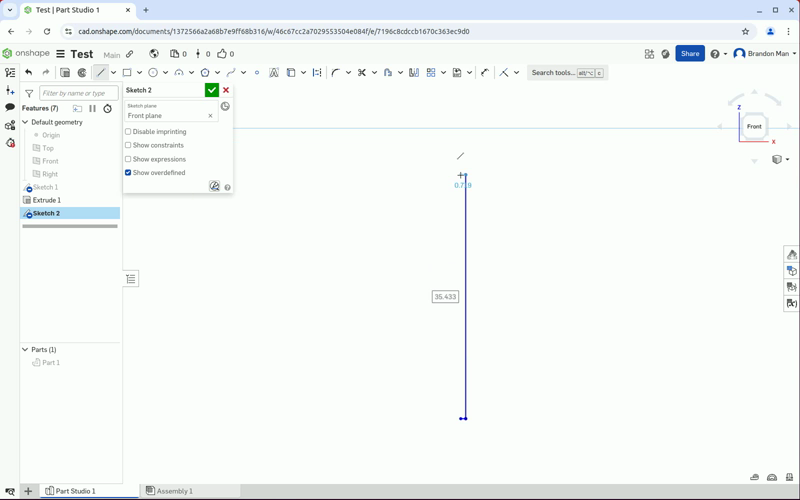
scroll(6)
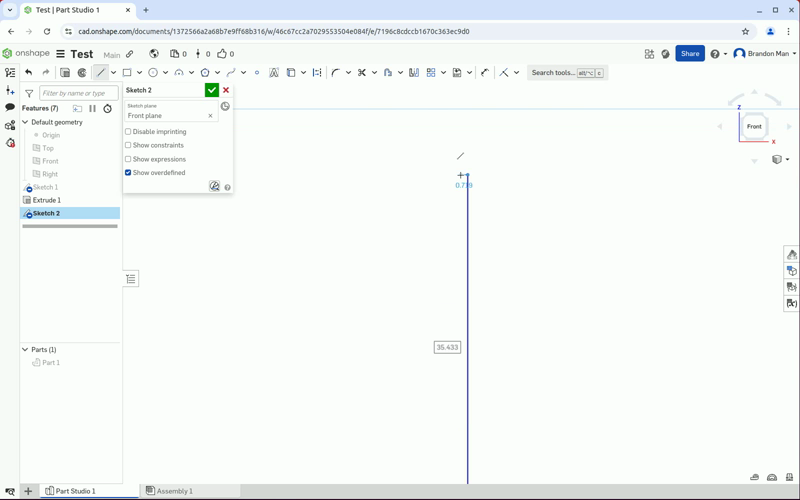
scroll(6)
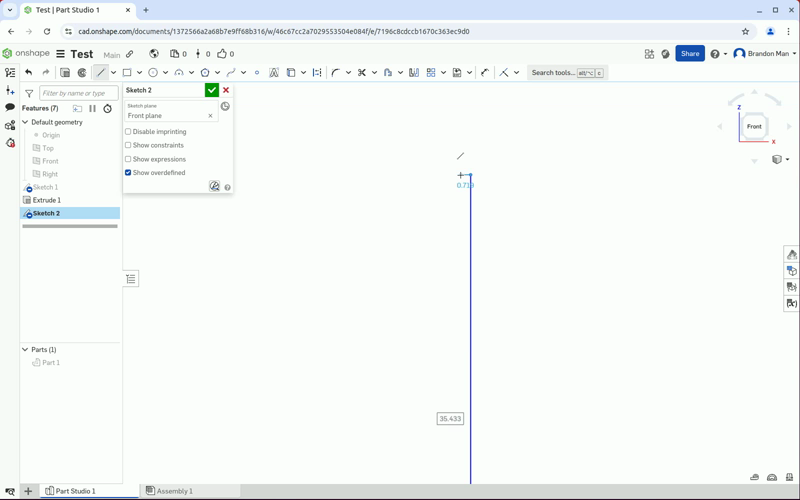
scroll(6)
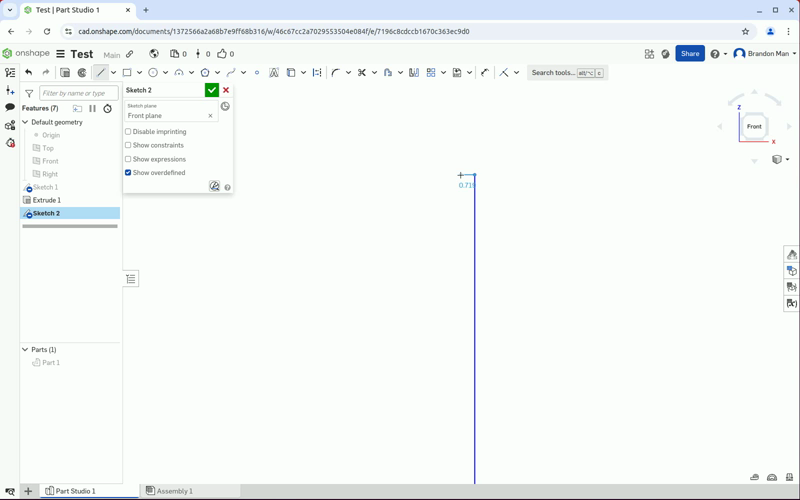
scroll(6)
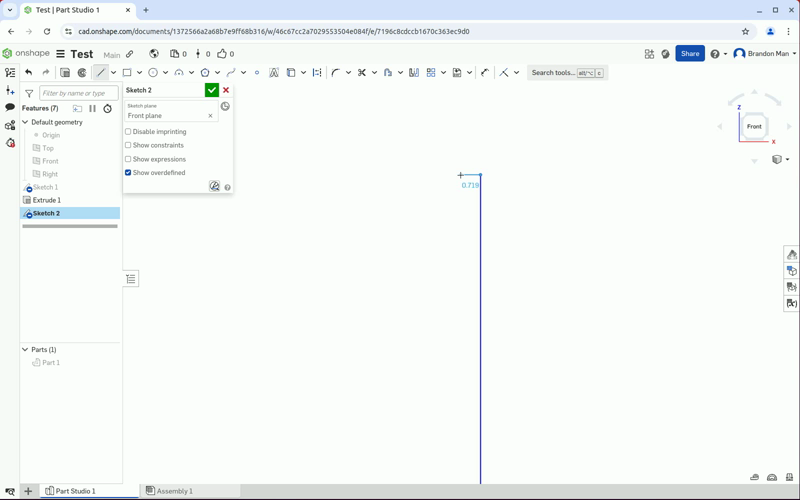
scroll(6)
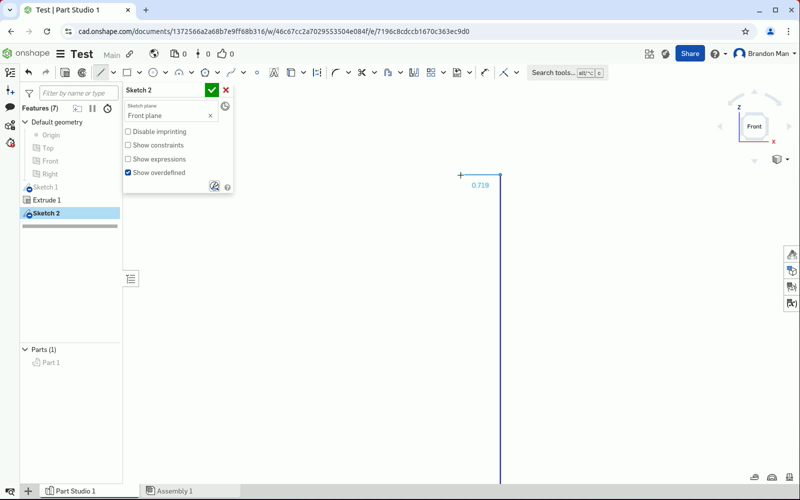
click(460, 174)
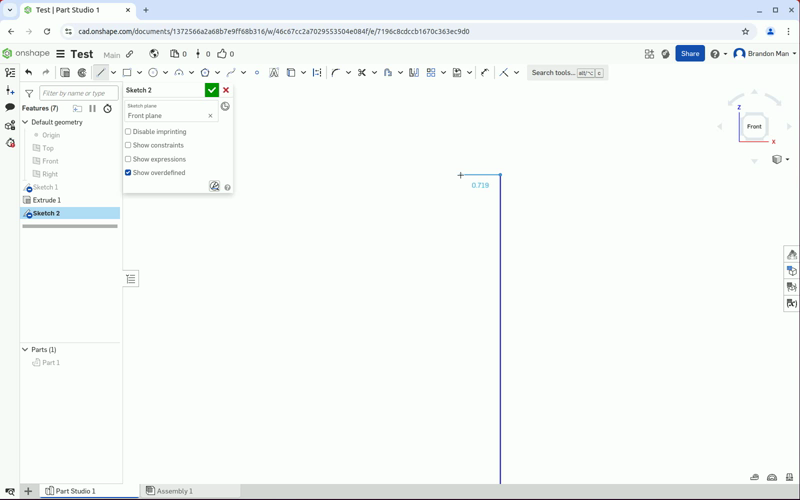
scroll(-6)
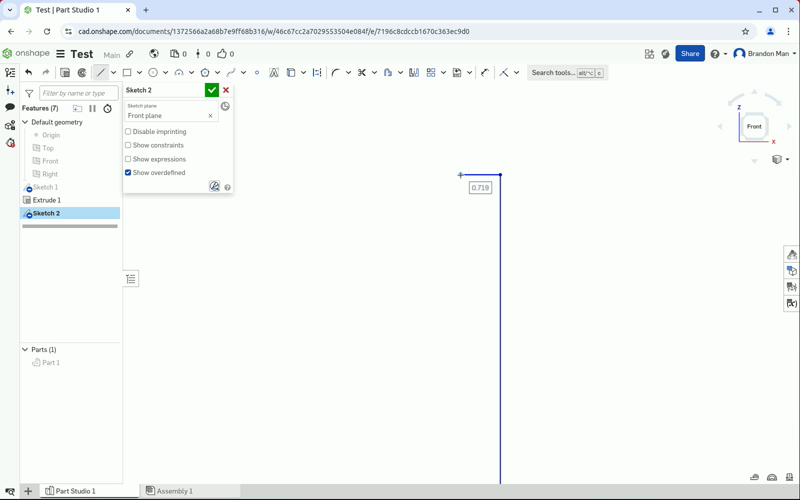
scroll(-6)
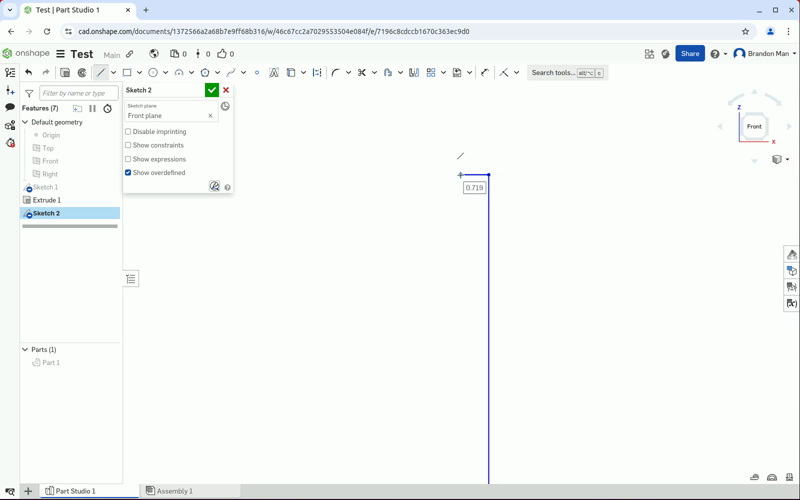
scroll(-6)
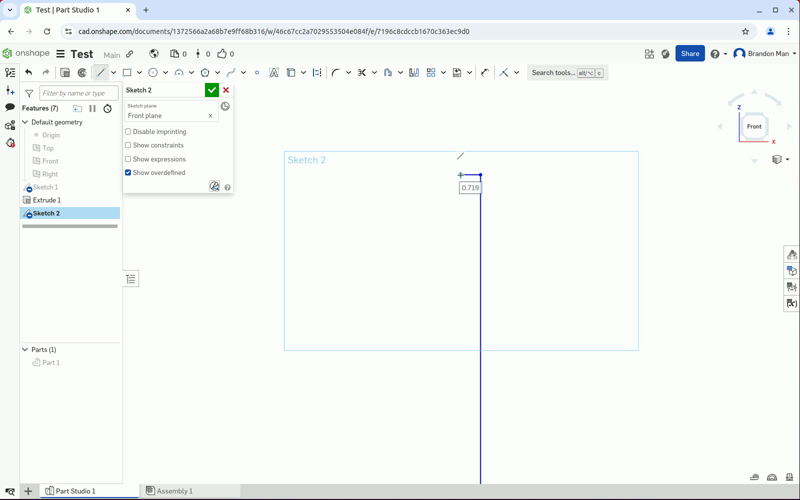
scroll(-6)
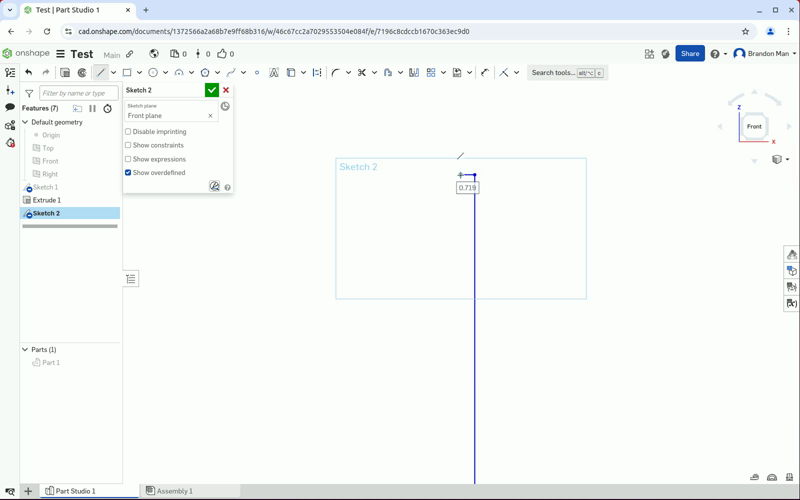
scroll(-6)
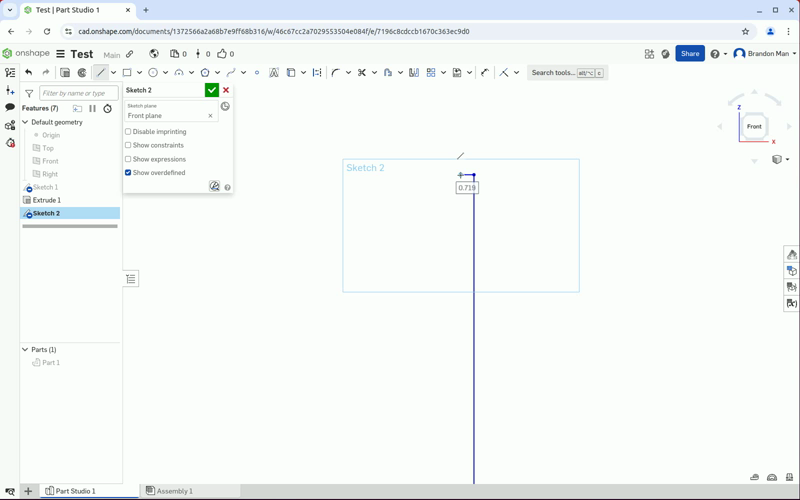
scroll(-6)
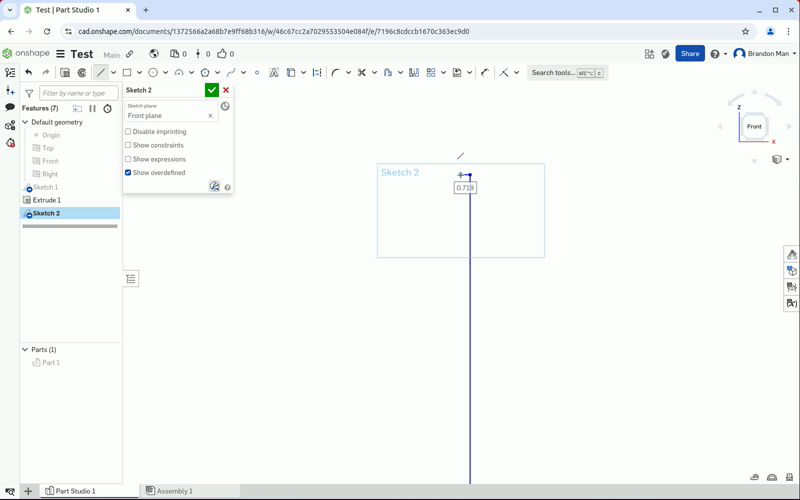
scroll(-6)
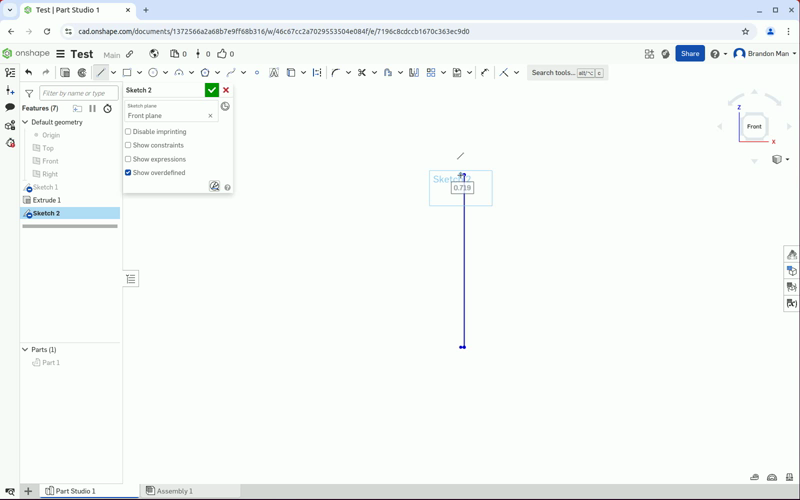
key_up(shift)
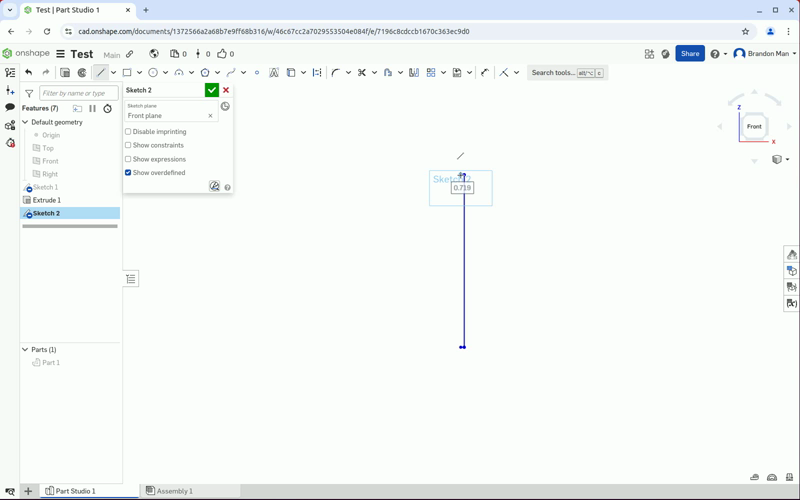
key_down(shift)
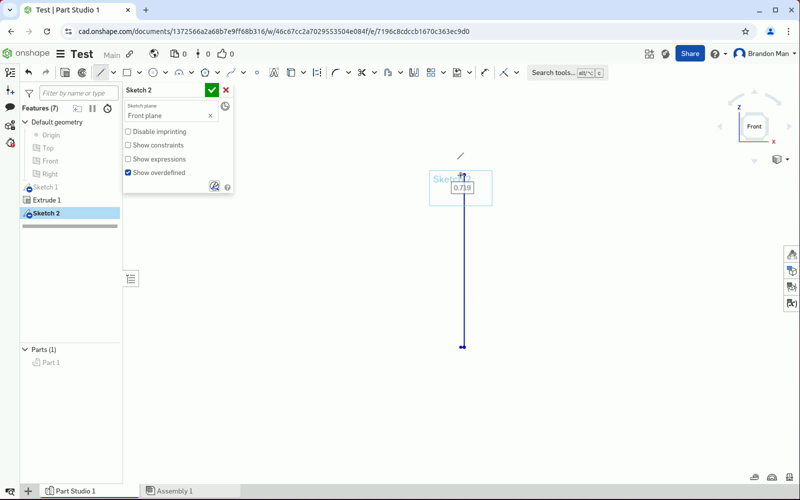
mouse_move(460, 347)
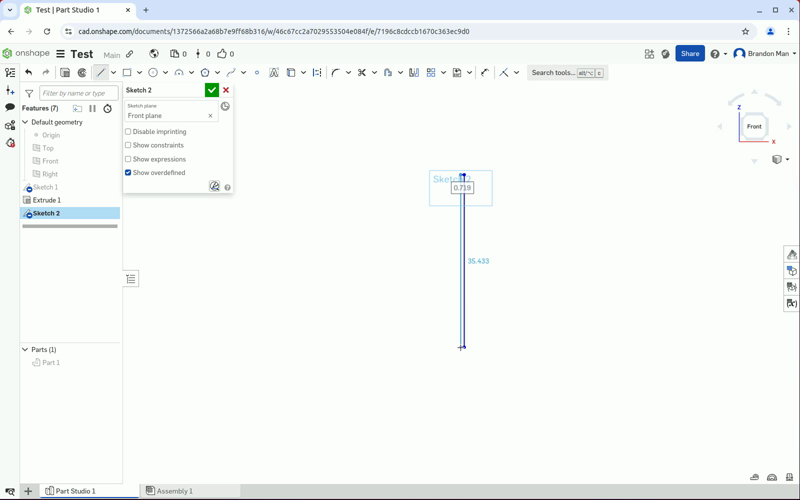
scroll(6)
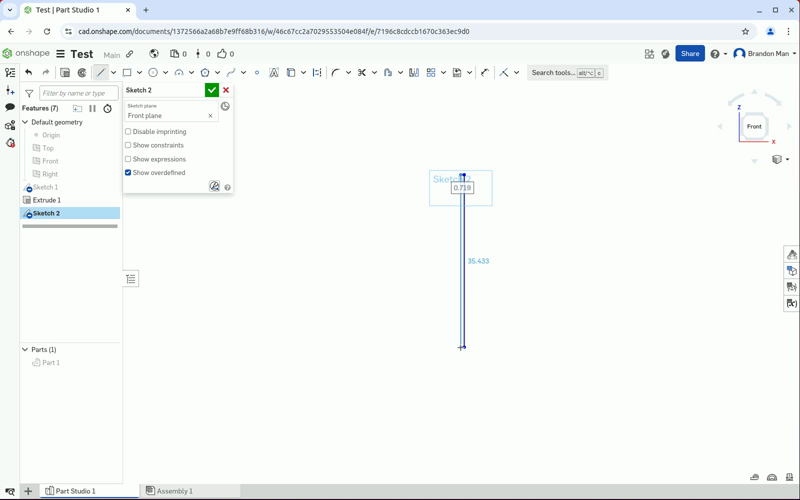
scroll(6)
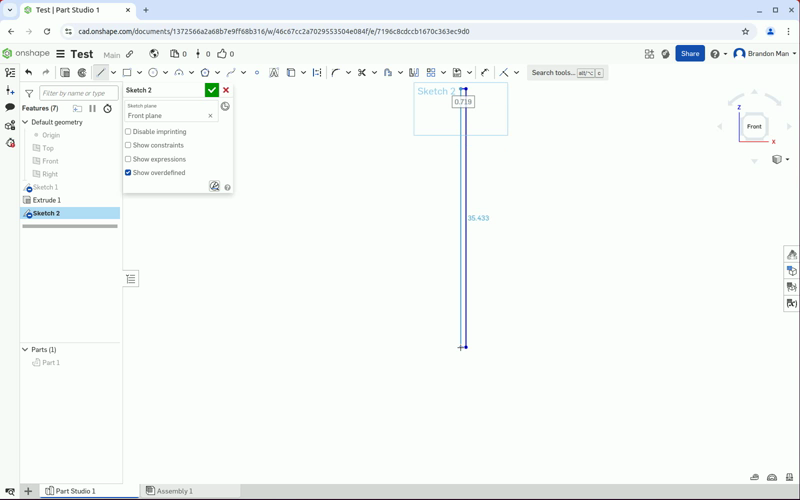
scroll(6)
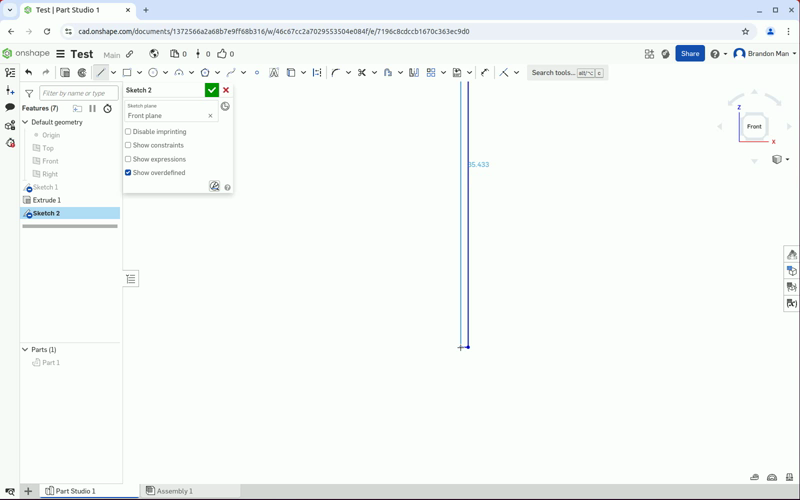
scroll(6)
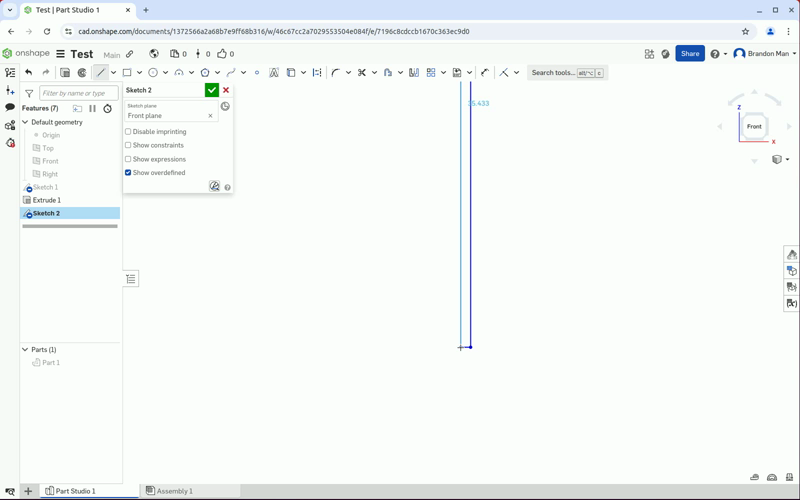
scroll(6)
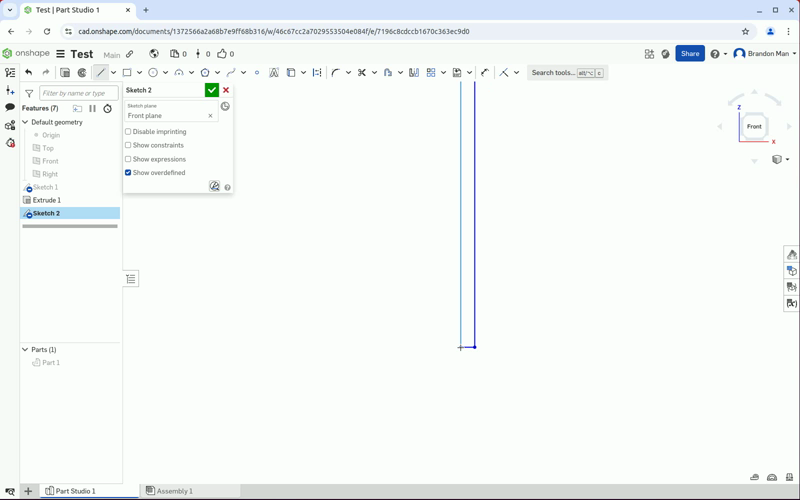
scroll(6)
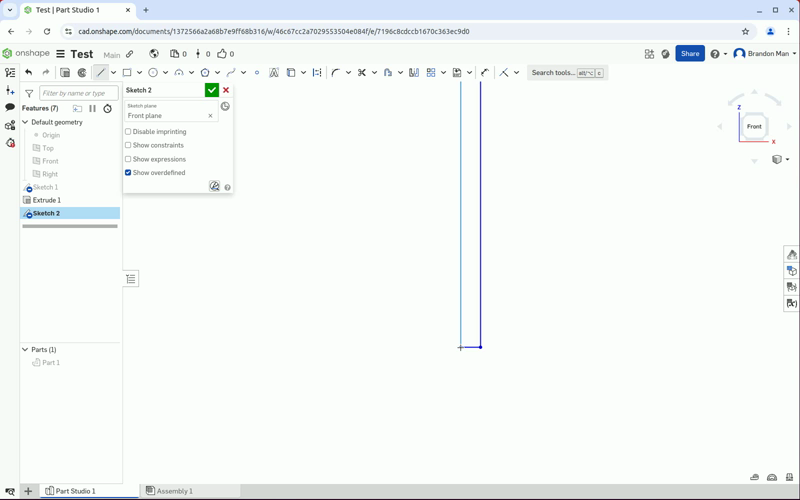
scroll(6)
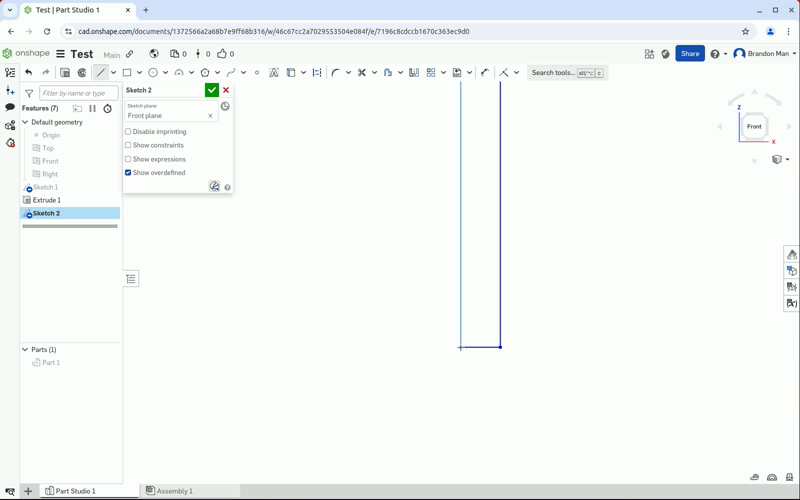
key_up(shift)
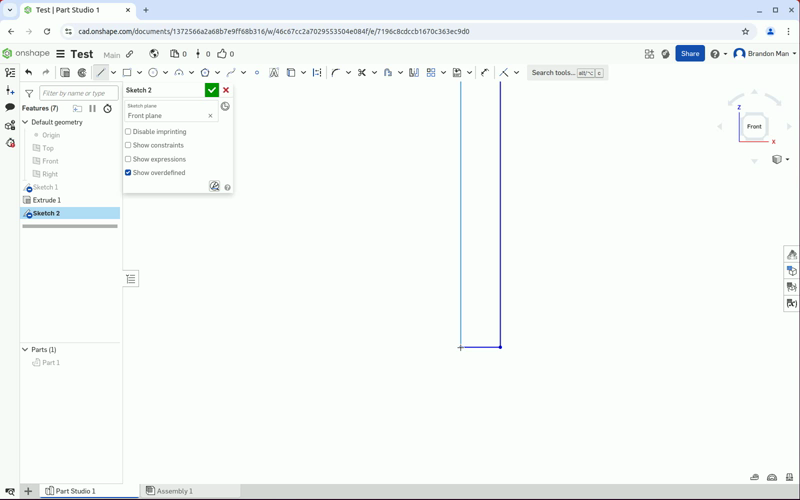
click(460, 347)
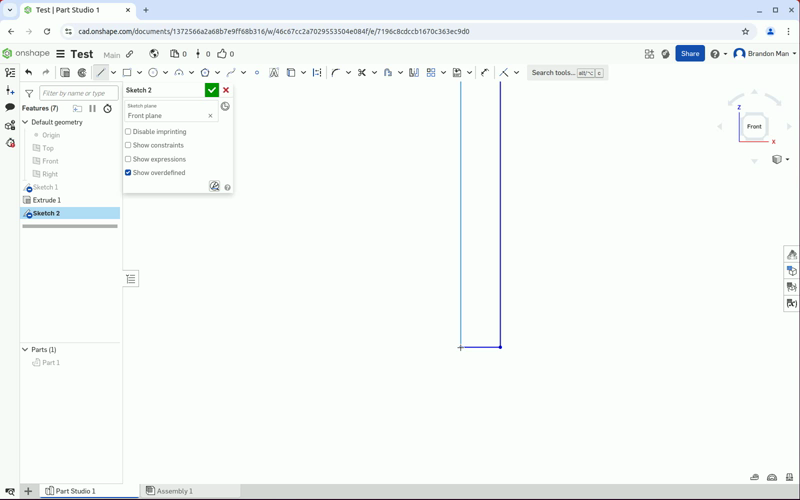
scroll(-6)
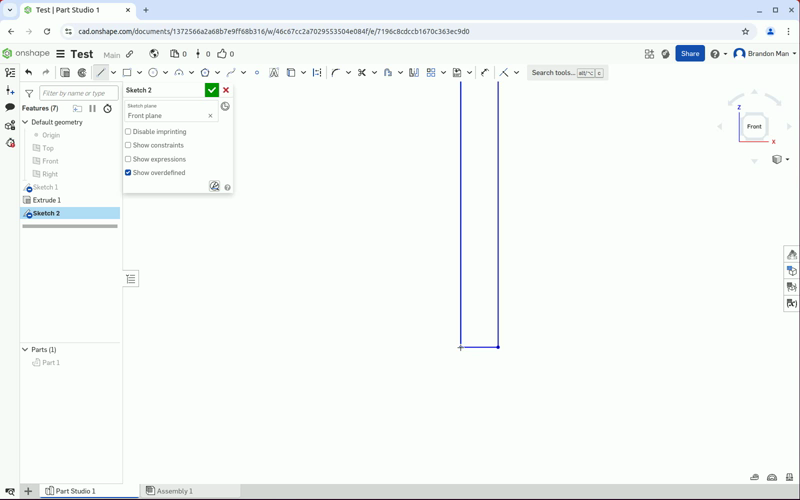
scroll(-6)
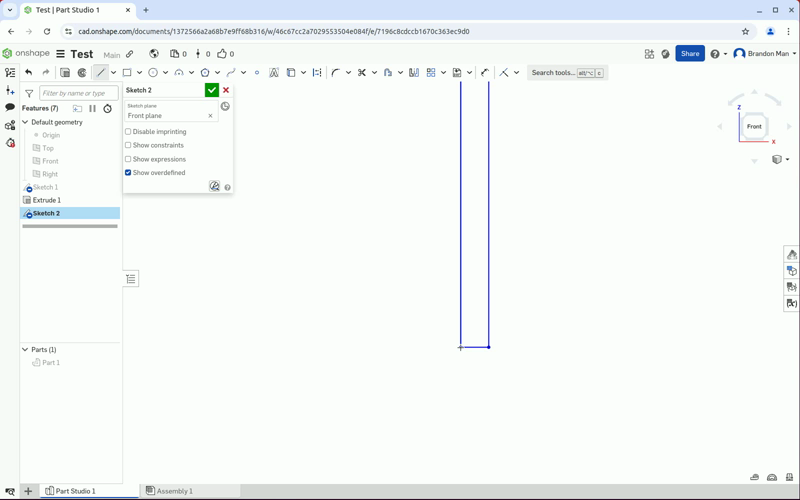
scroll(-6)
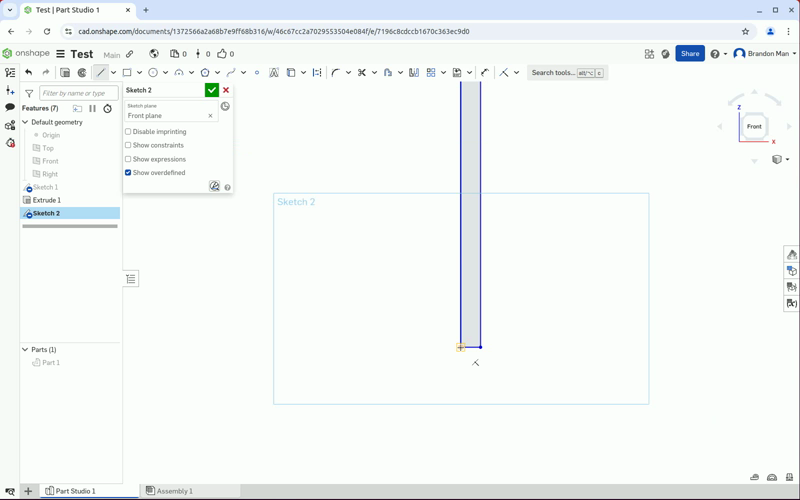
scroll(-6)
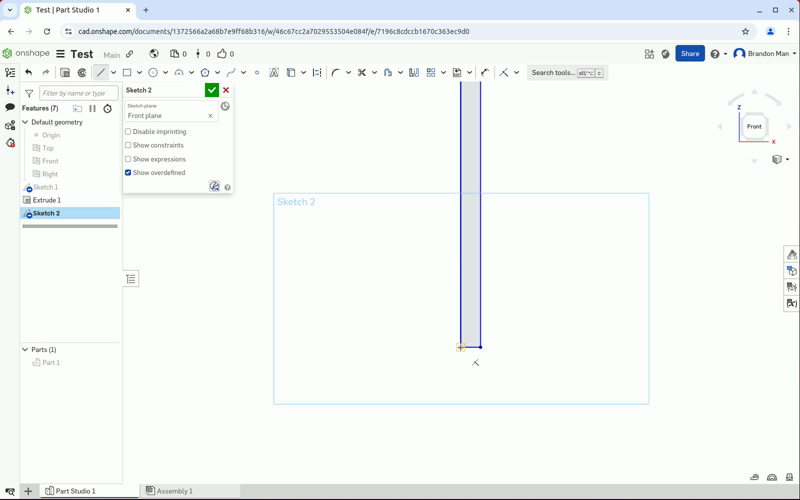
scroll(-6)
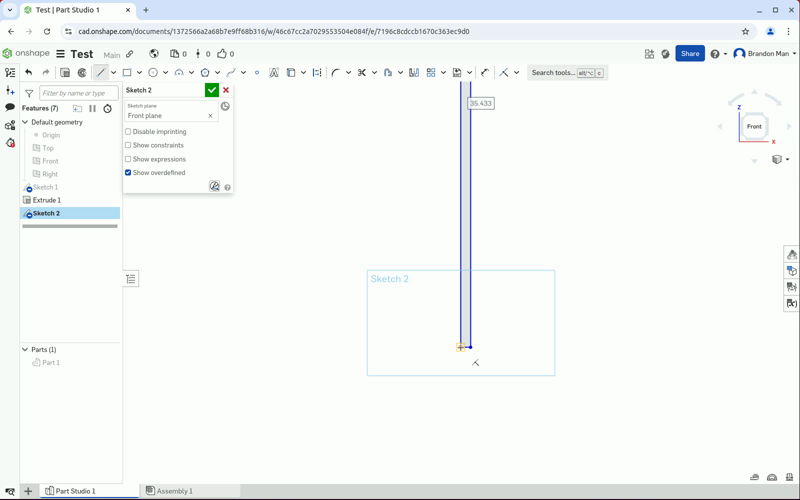
scroll(-6)
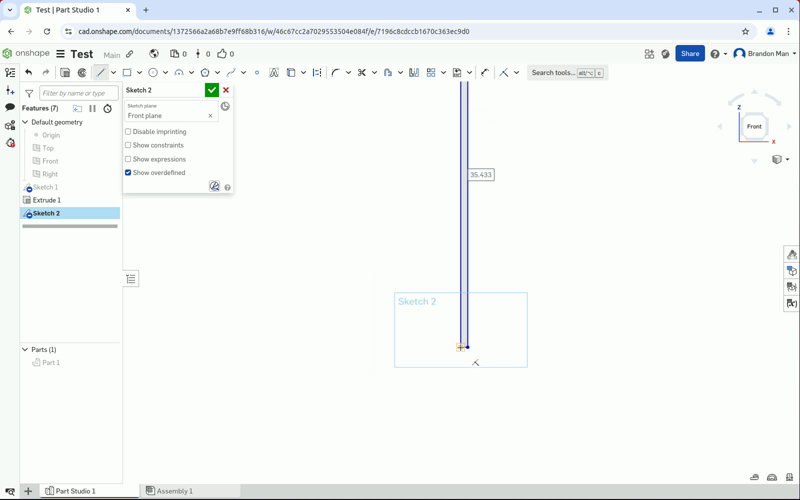
scroll(-6)
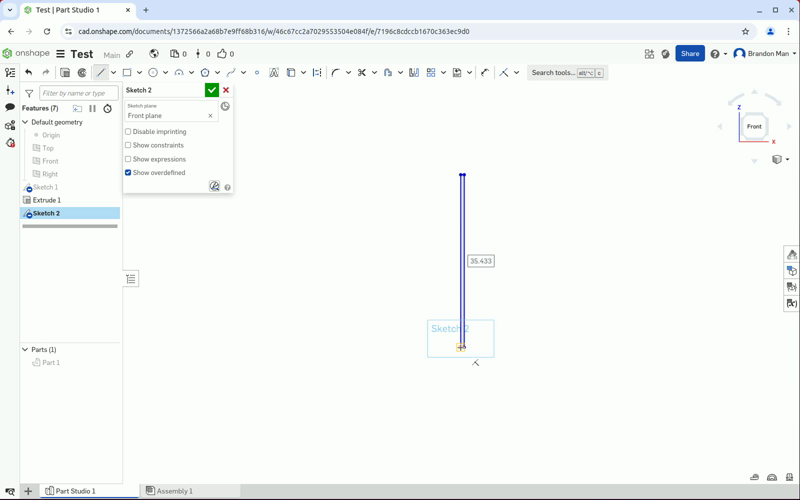
key(esc)
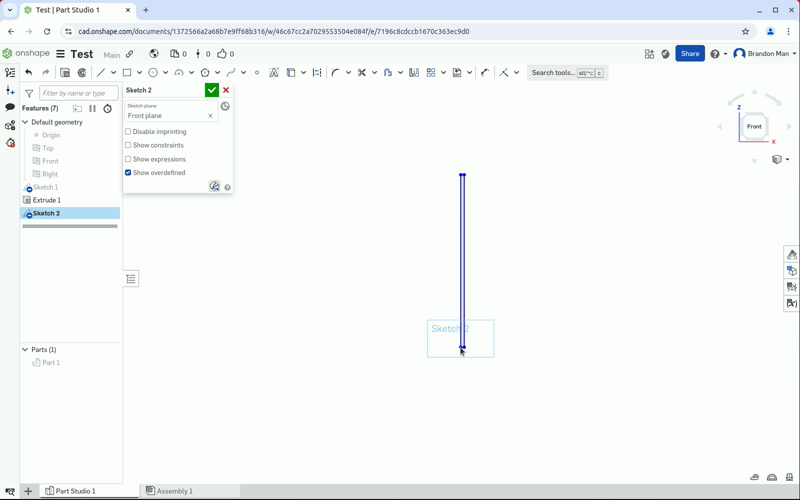
mouse_move(462, 314)
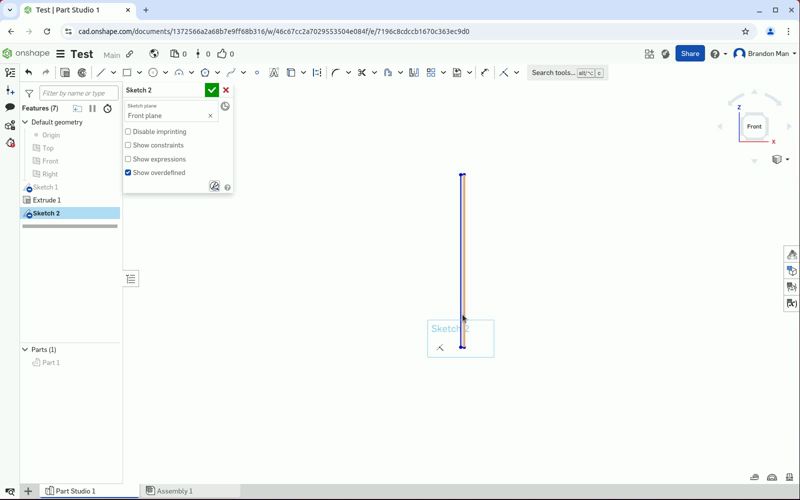
scroll(6)
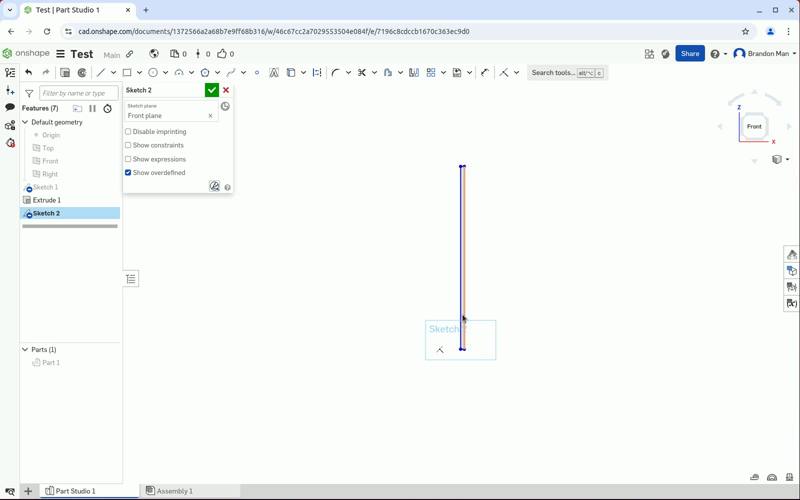
scroll(6)
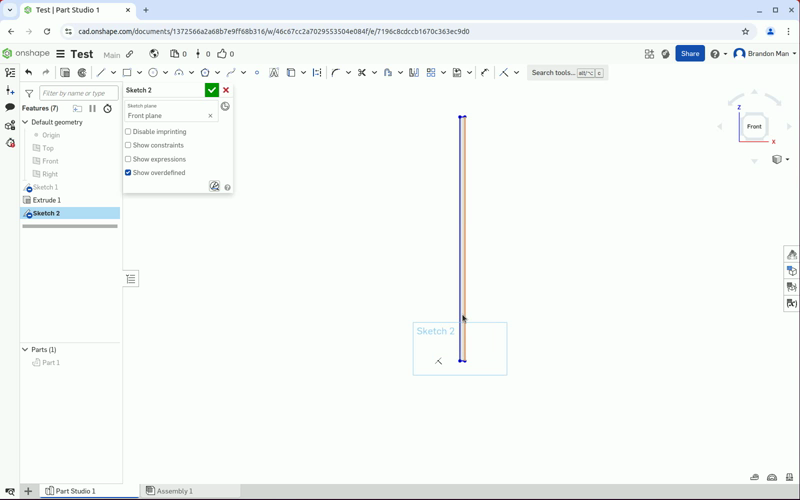
scroll(6)
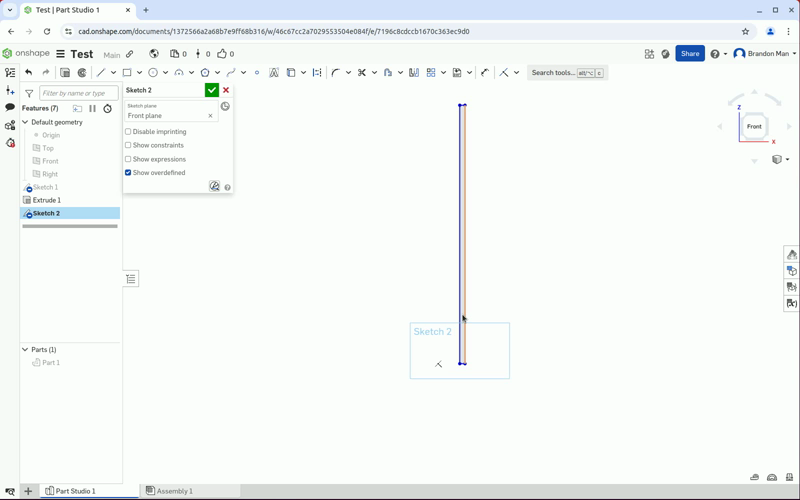
scroll(6)
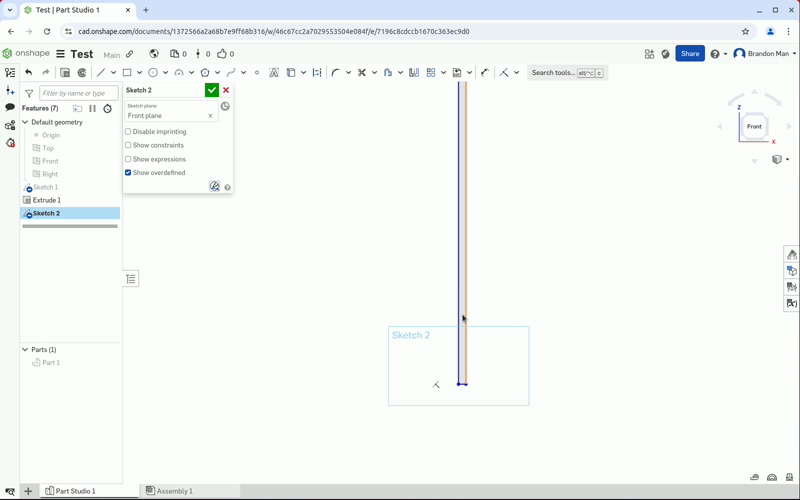
scroll(6)
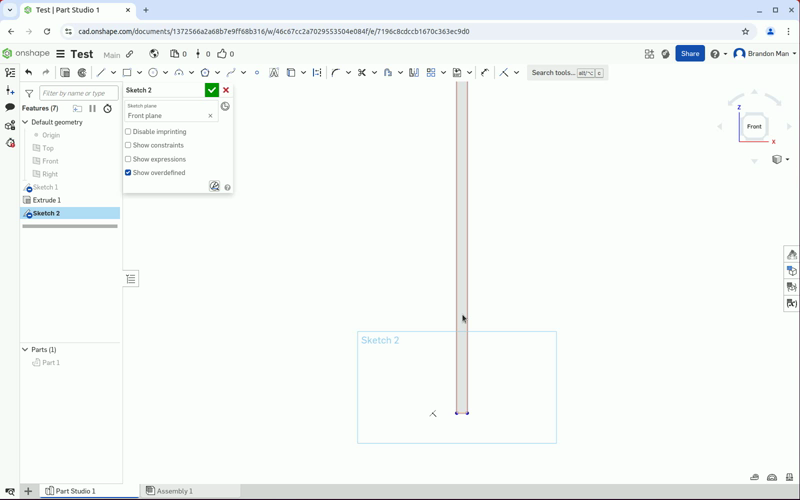
scroll(6)
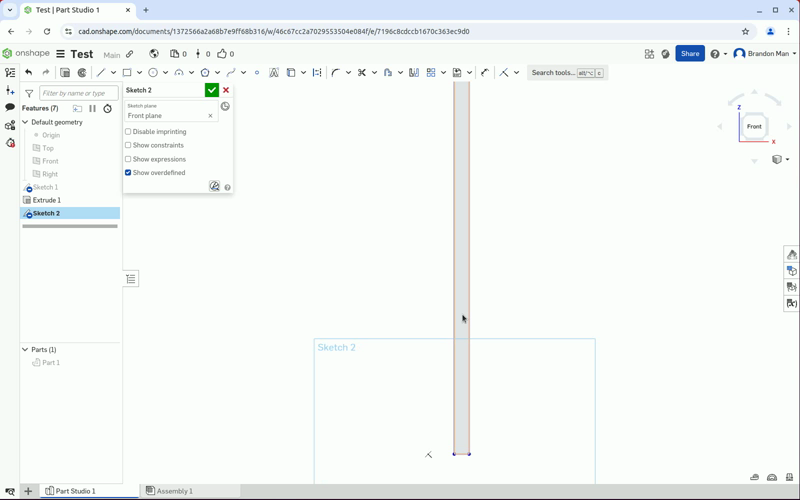
scroll(6)
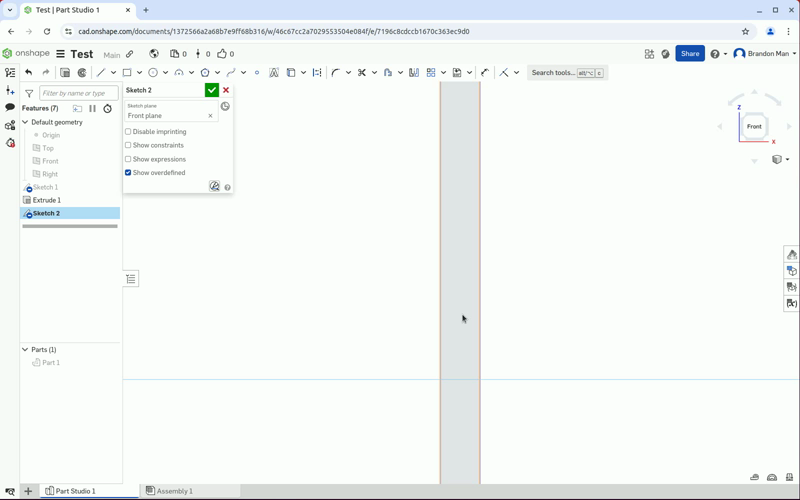
click(462, 314)
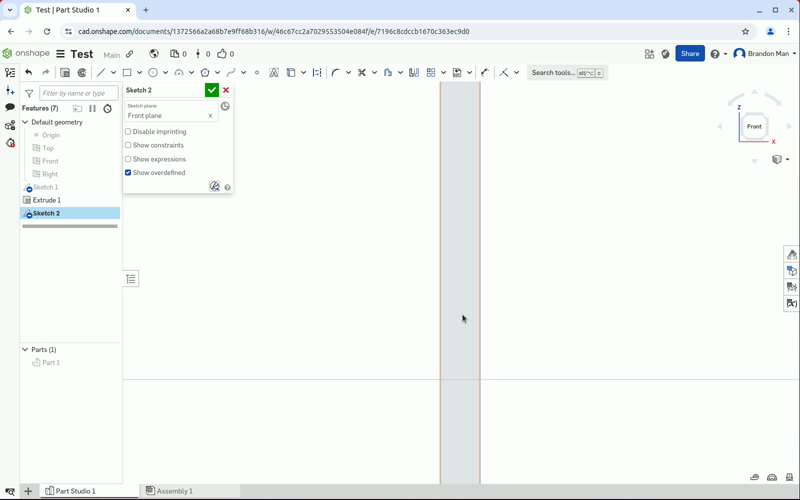
scroll(-6)
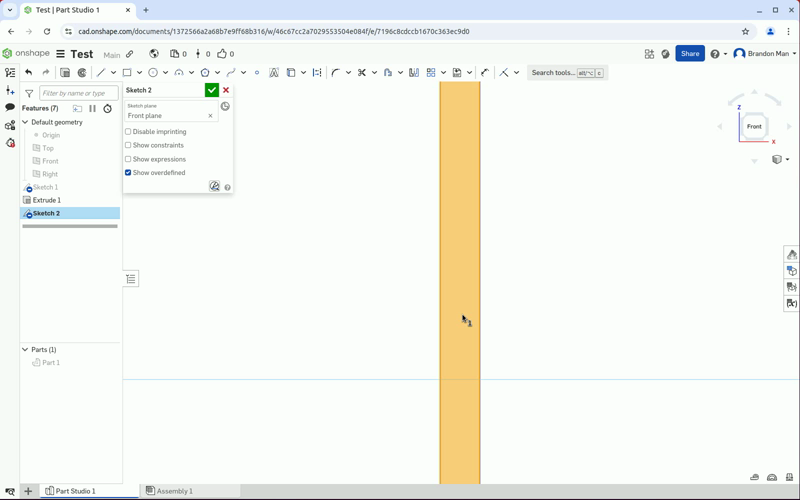
scroll(-6)
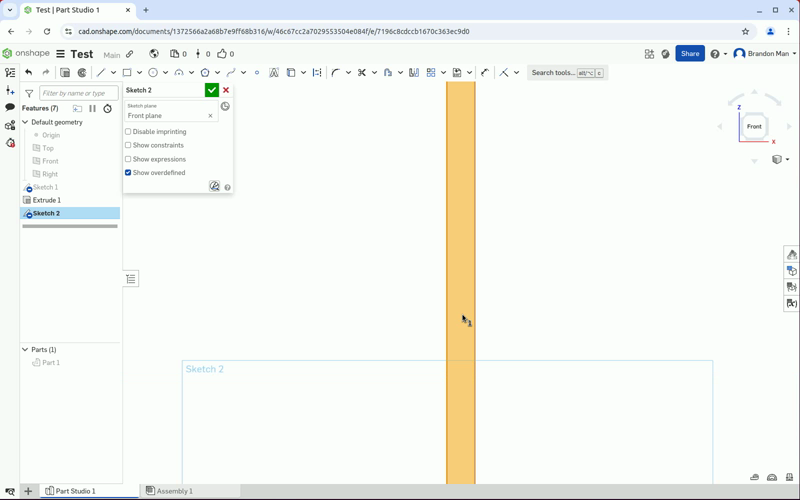
scroll(-6)
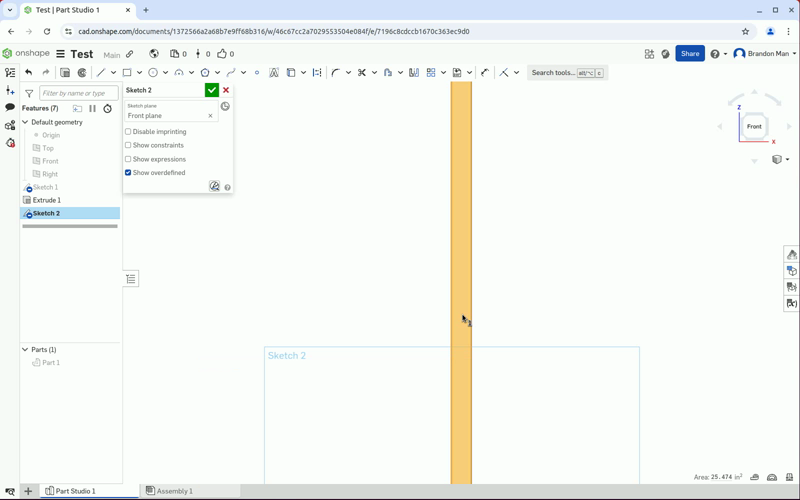
scroll(-6)
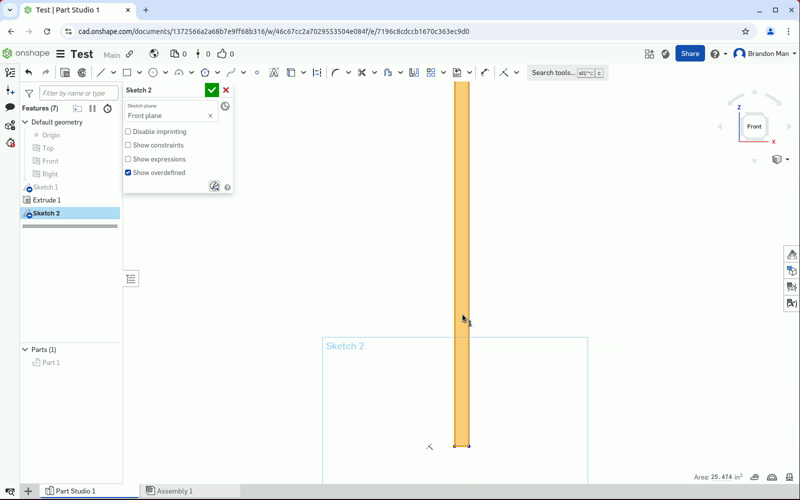
scroll(-6)
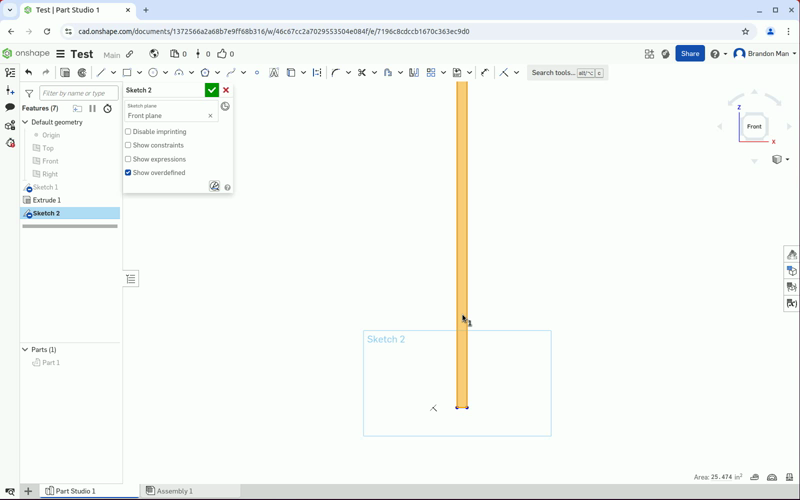
scroll(-6)
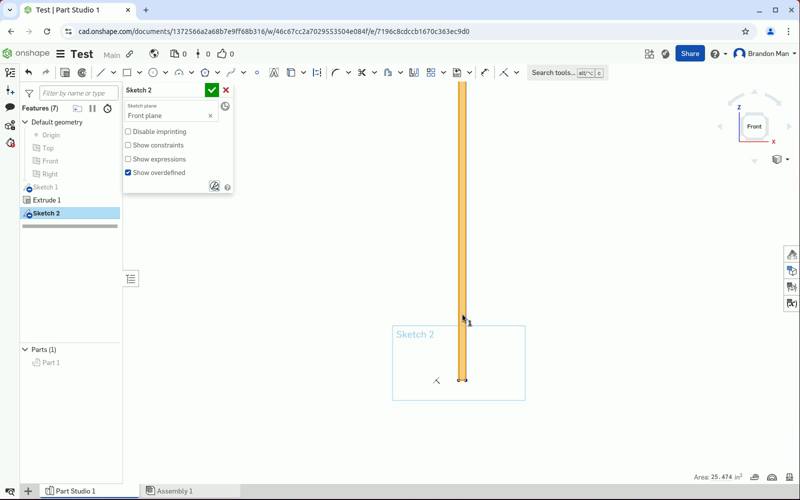
scroll(-6)
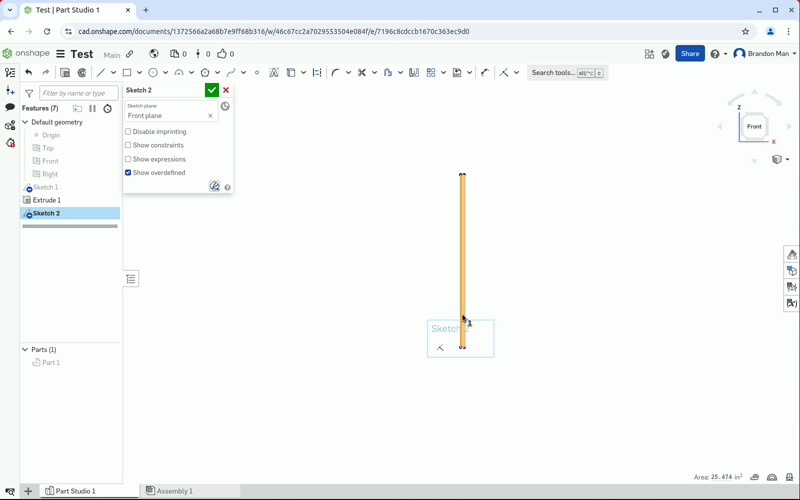
mouse_move(73, 352)
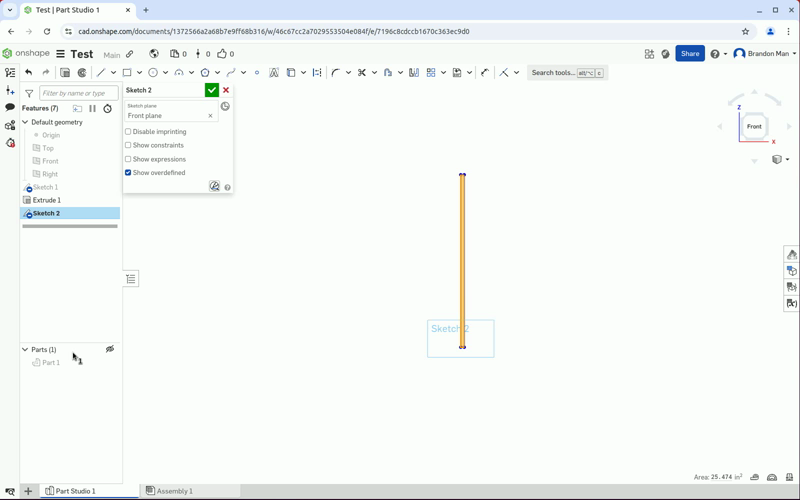
key(shift+y)
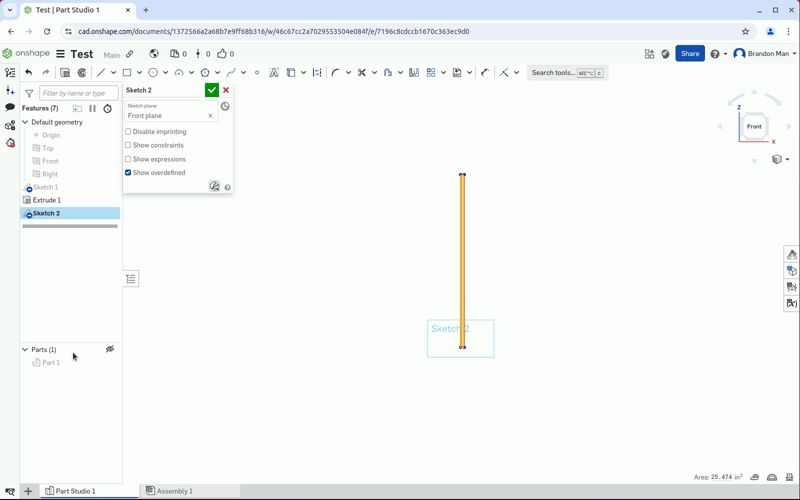
key(shift+e)
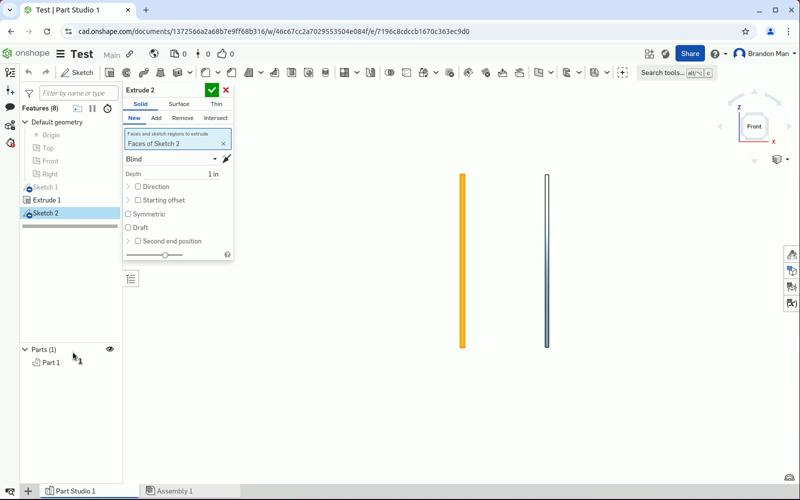
mouse_move(143, 106)
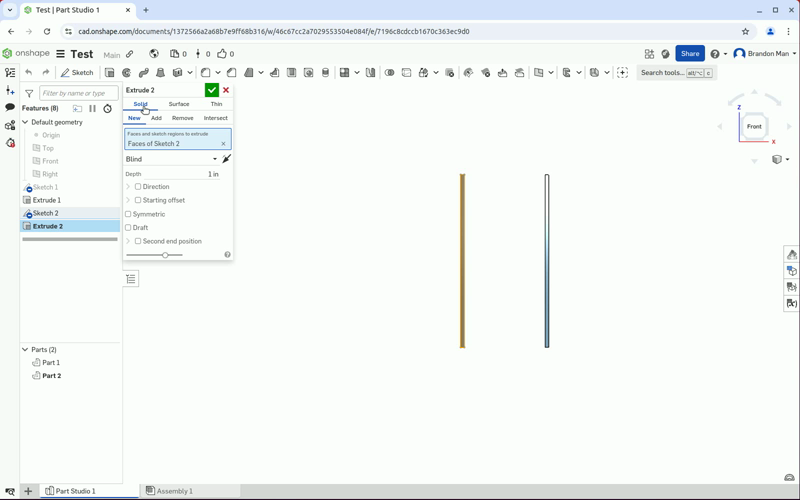
click(143, 106)
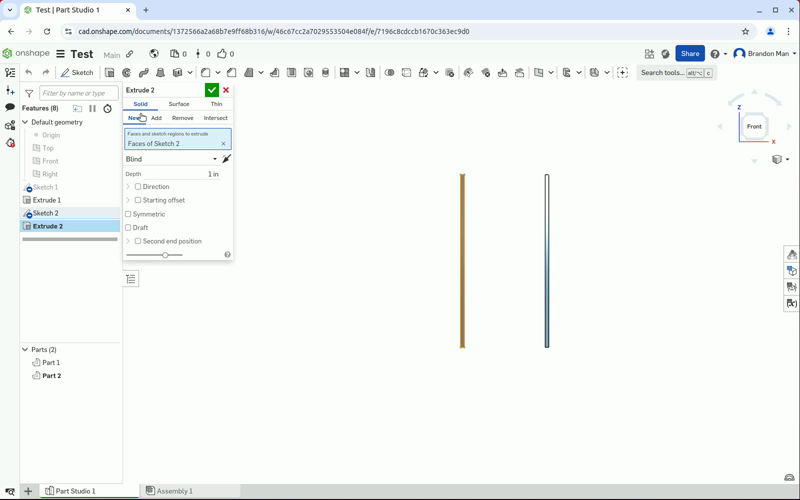
mouse_move(137, 120)
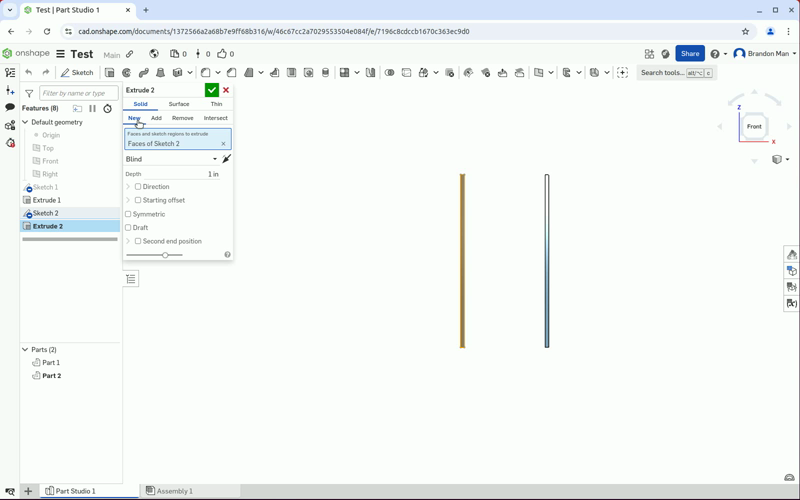
click(137, 120)
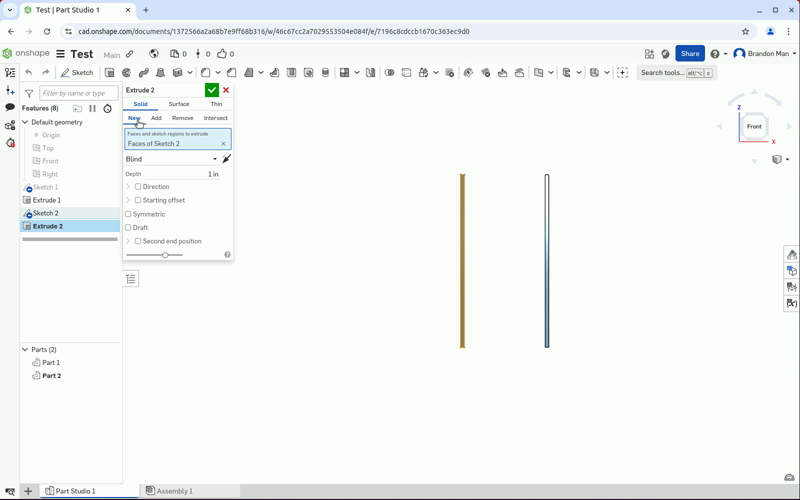
key(tab, 4)
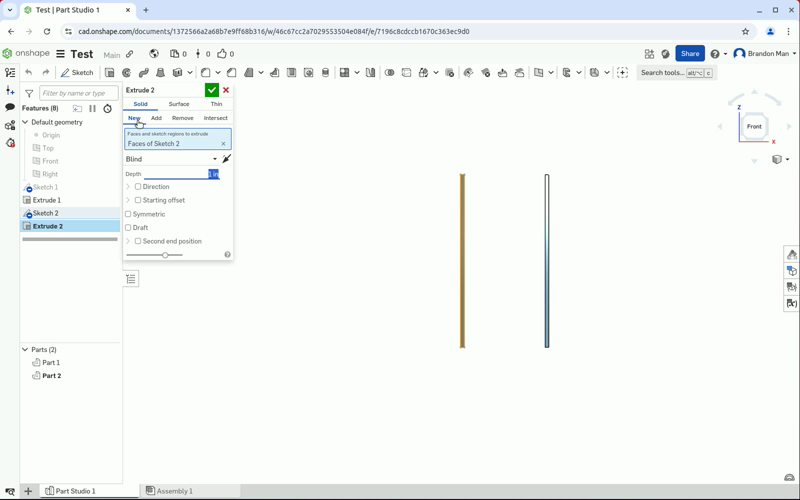
text(1.444)
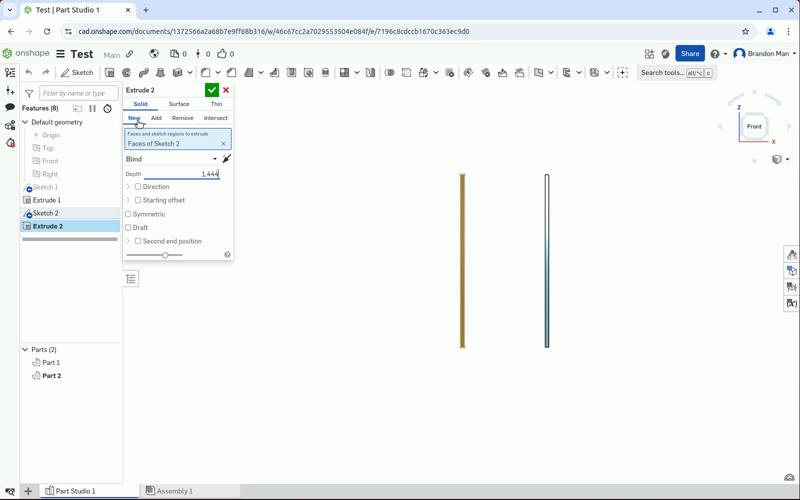
key(tab, 3)
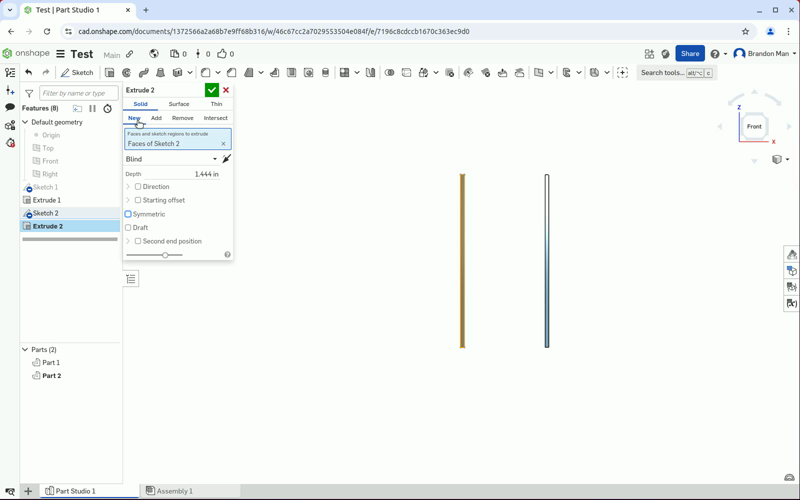
key(space)
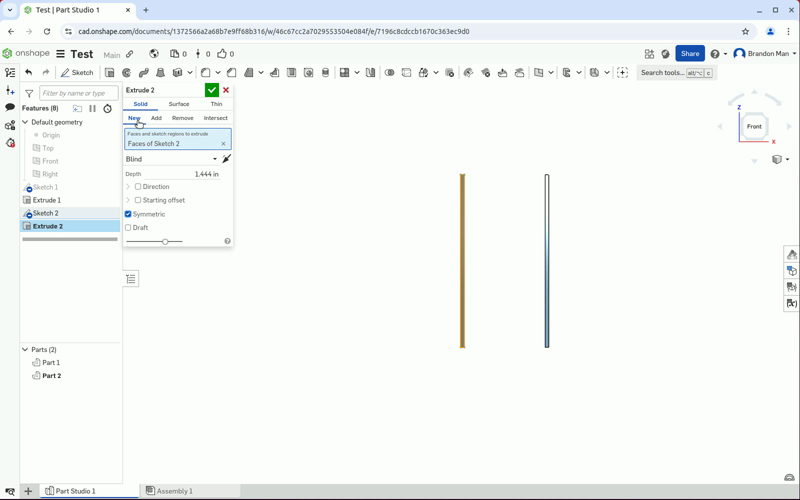
key(enter)
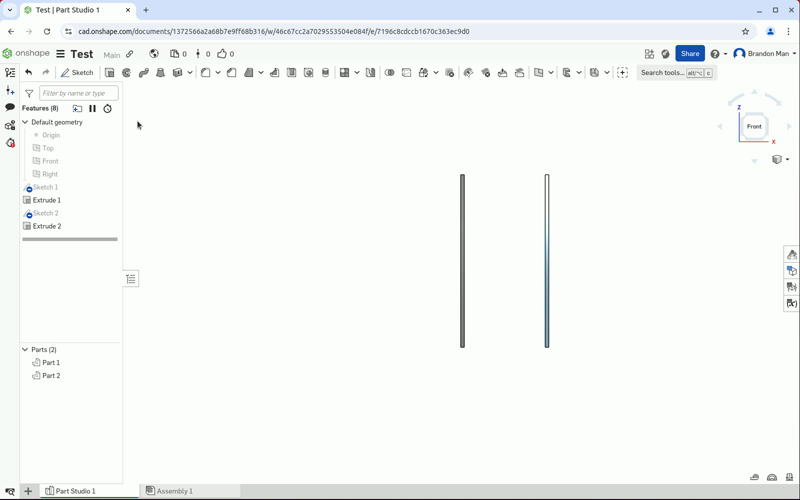
key(shift+h)
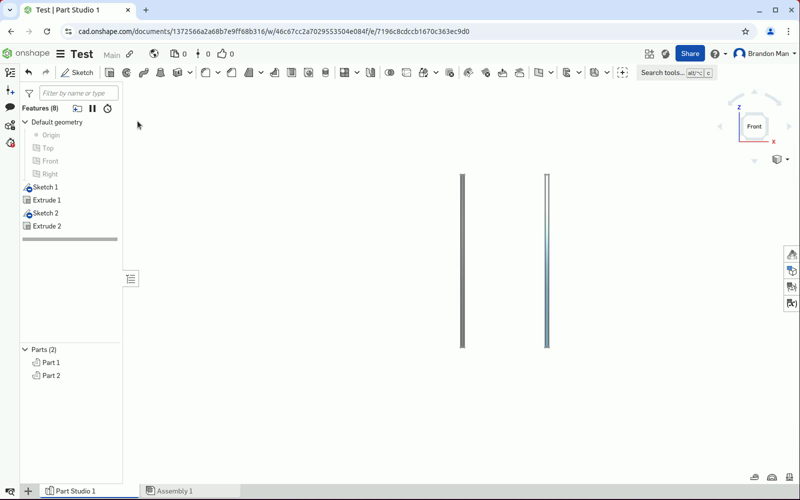
key(shift+h)
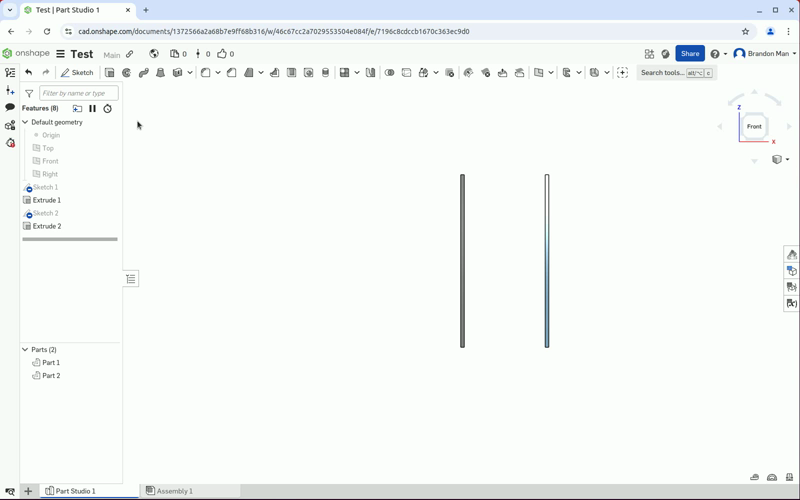
mouse_move(73, 189)
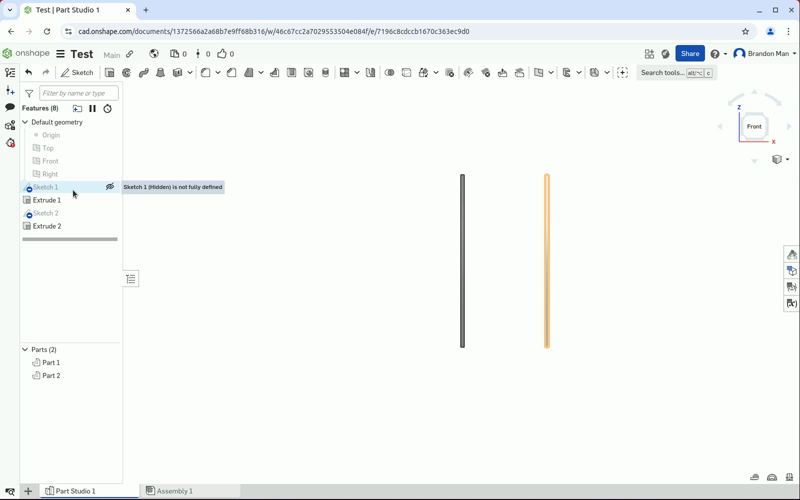
click(73, 189)
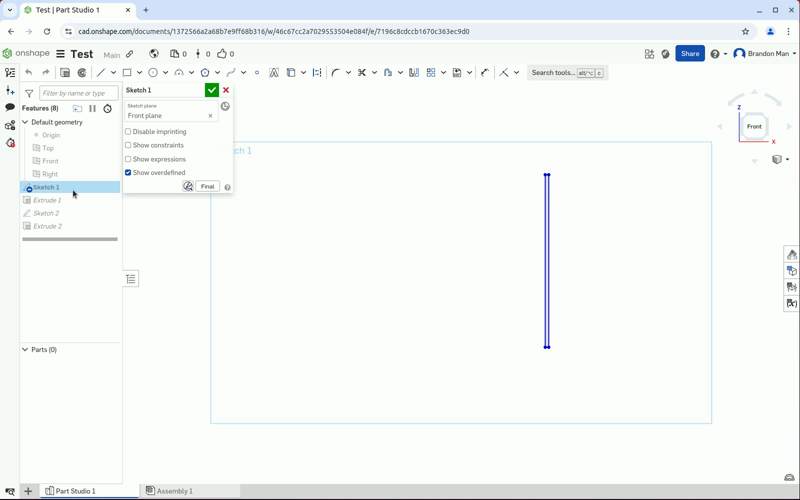
mouse_move(229, 92)
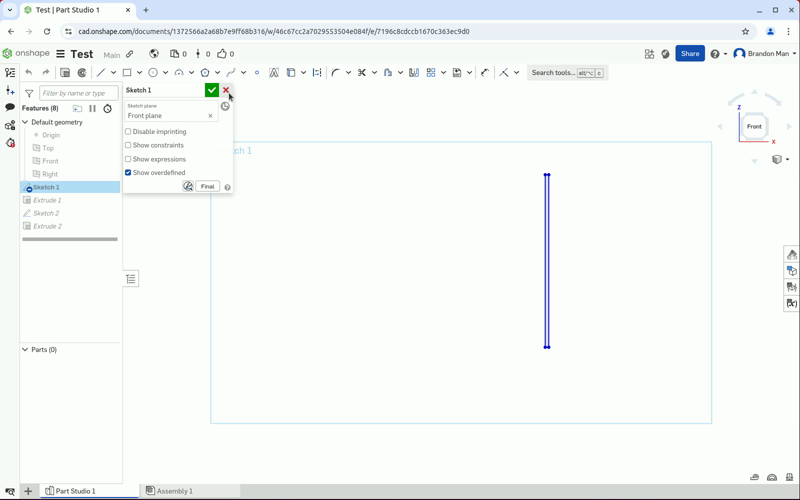
click(229, 92)
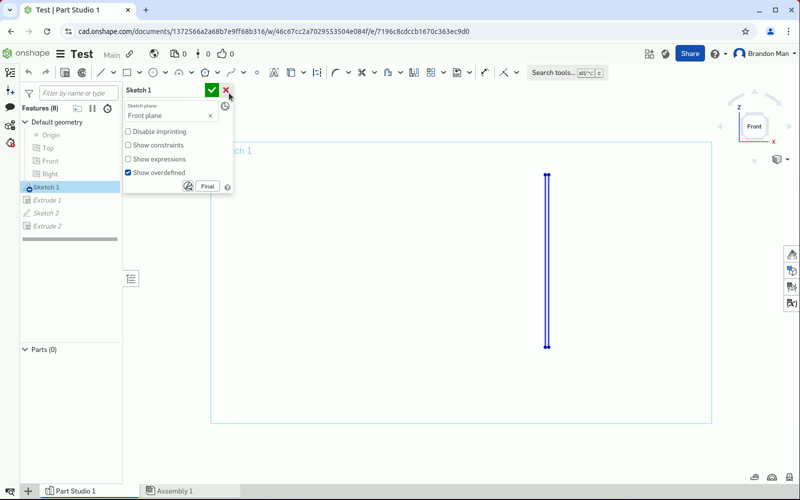
key(shift+s)
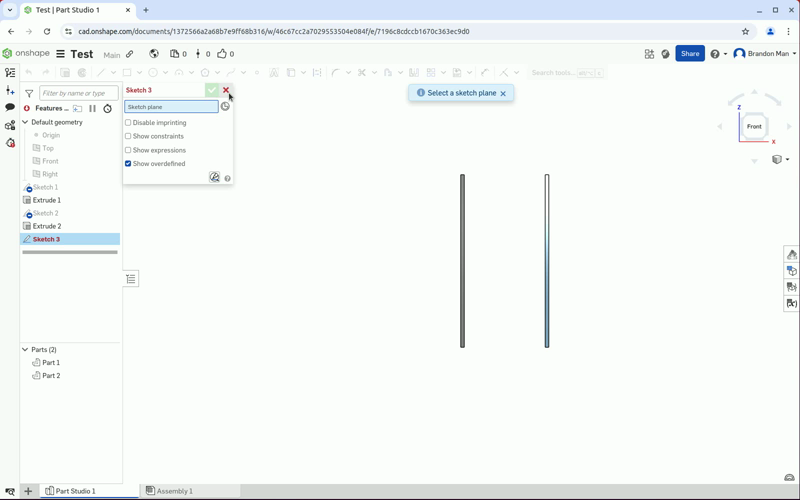
mouse_move(73, 163)
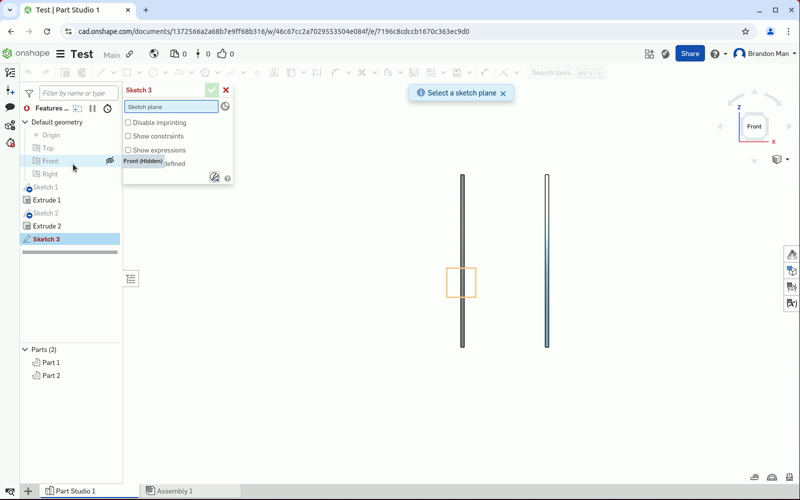
click(73, 163)
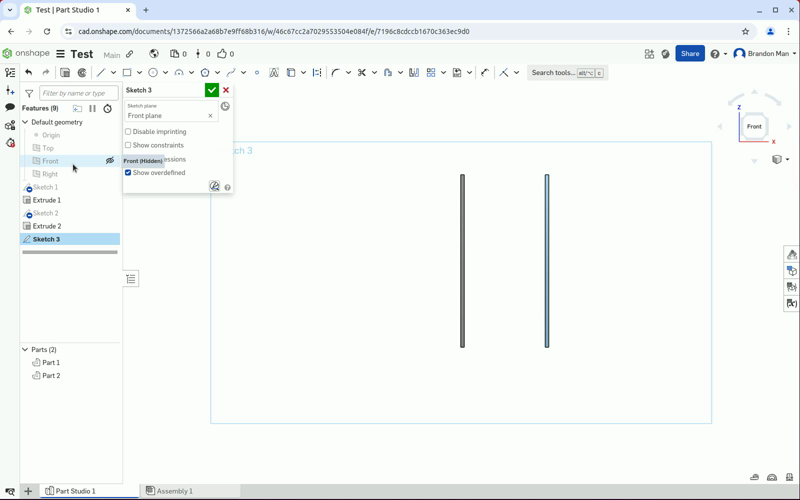
mouse_move(73, 352)
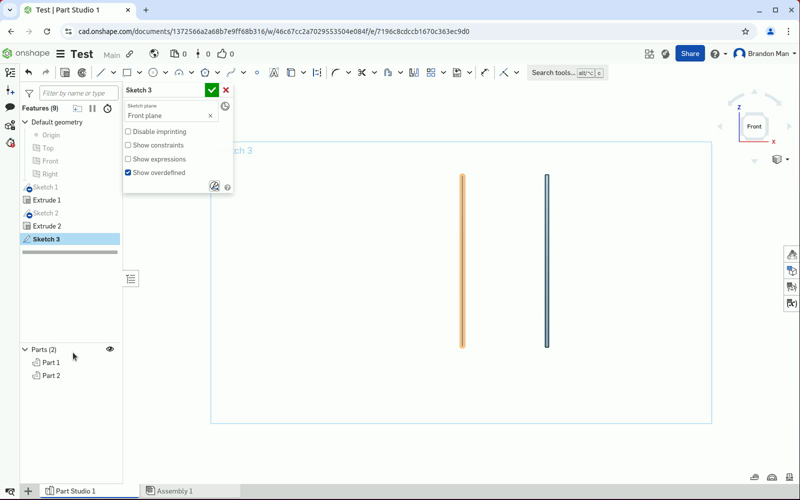
key(y)
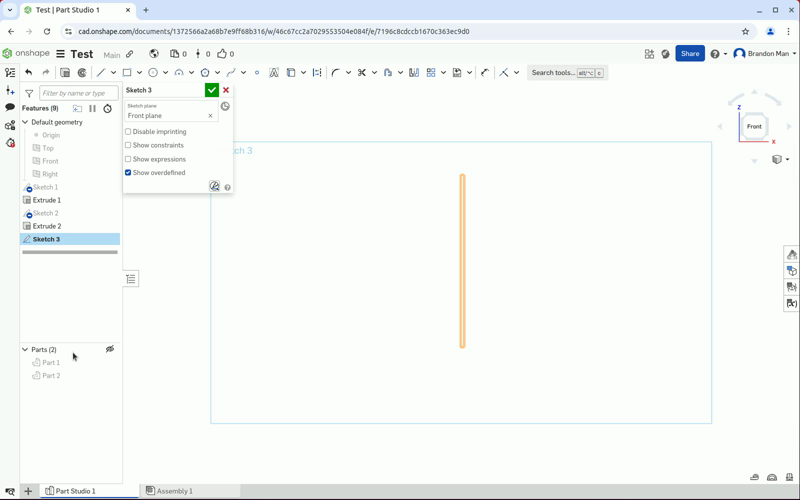
key(l)
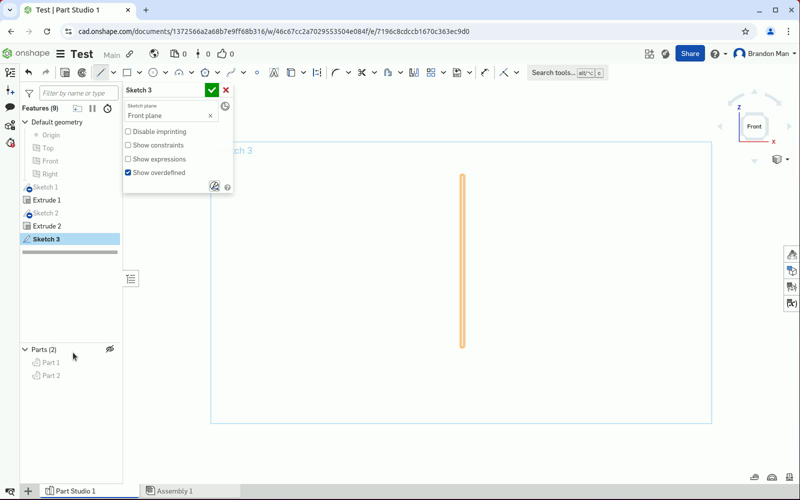
key_down(shift)
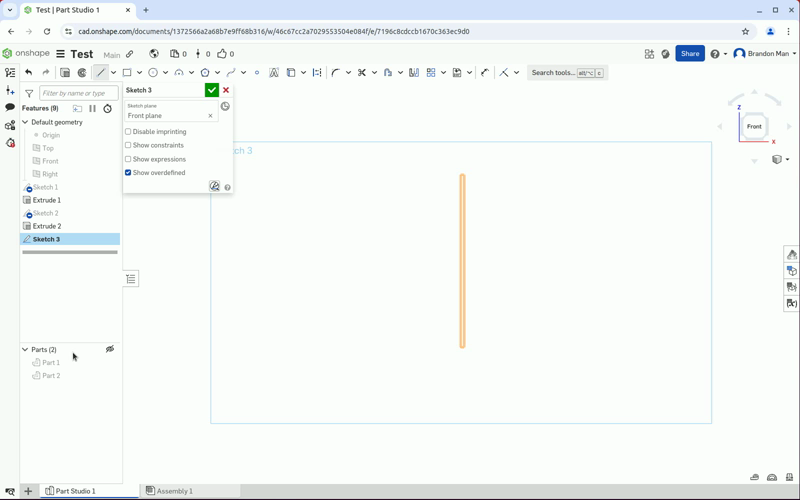
mouse_move(460, 174)
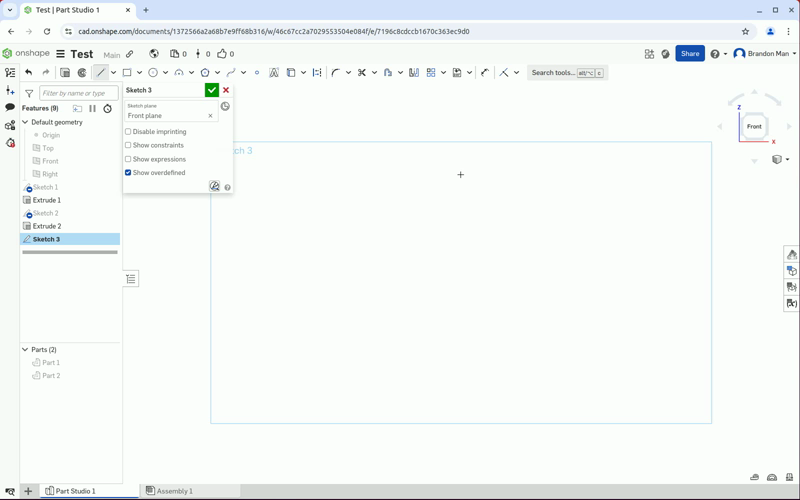
click(460, 174)
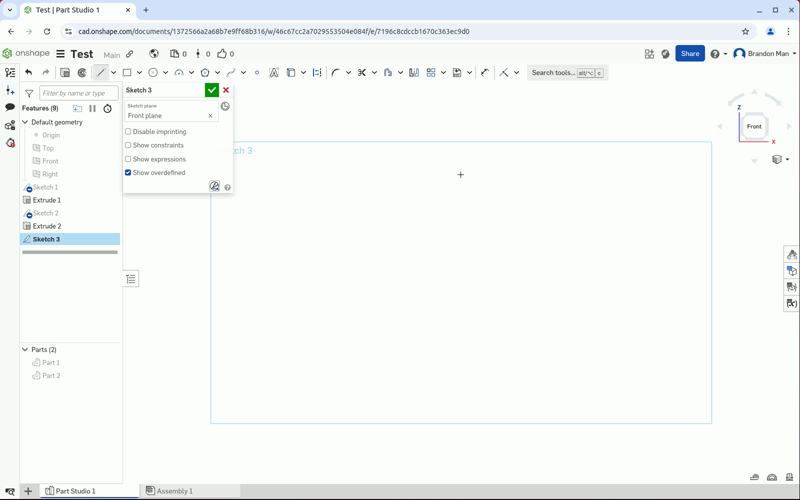
key_up(shift)
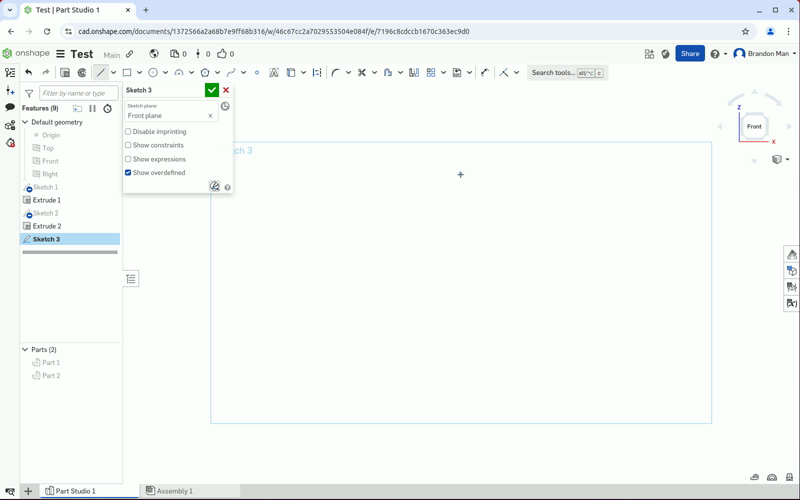
key_down(shift)
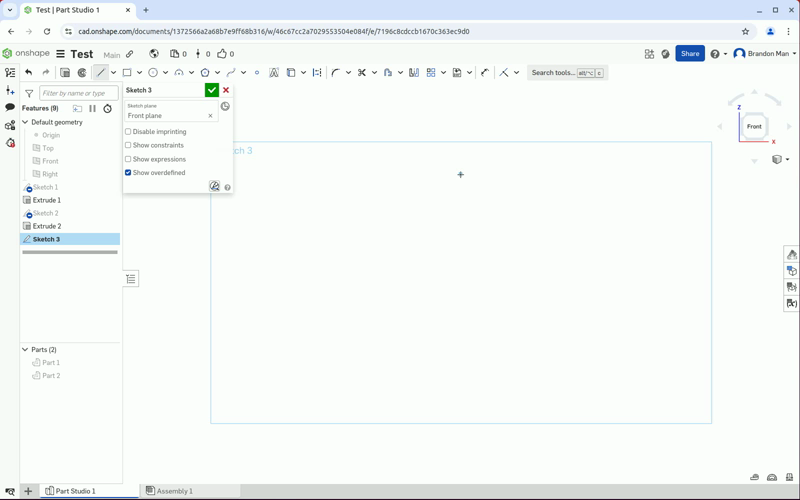
mouse_move(490, 174)
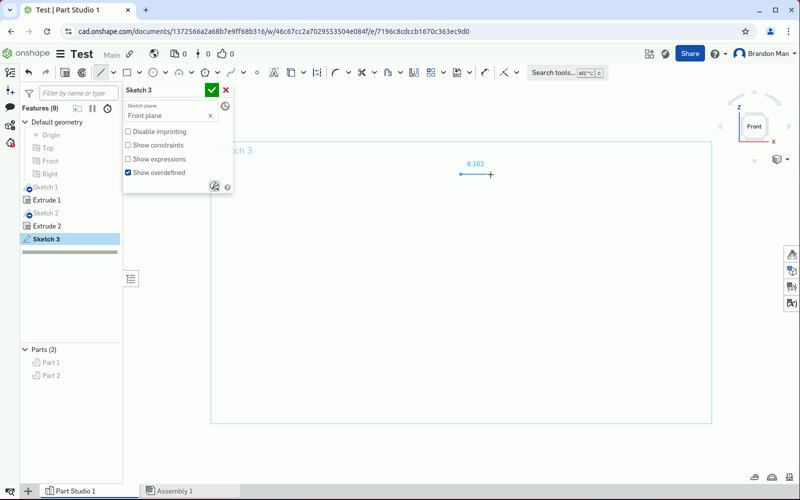
mouse_move(464, 174)
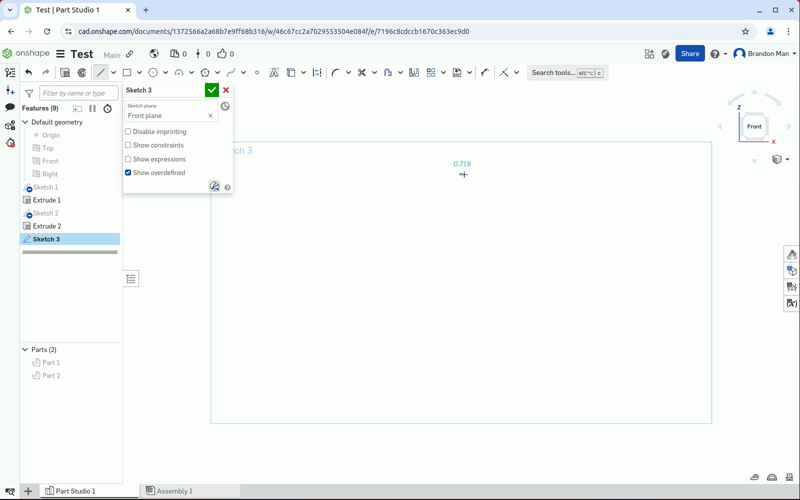
scroll(6)
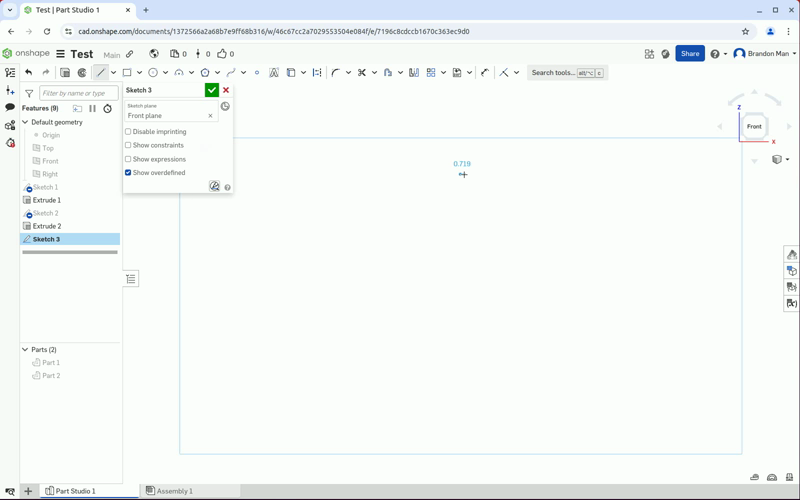
scroll(6)
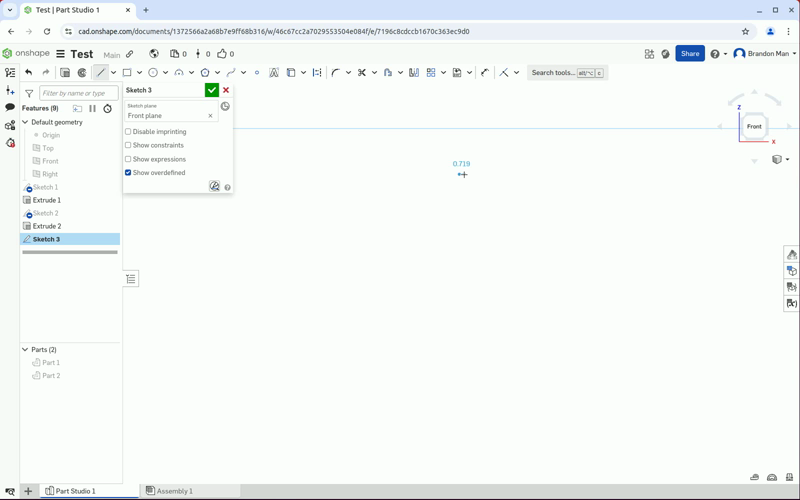
scroll(6)
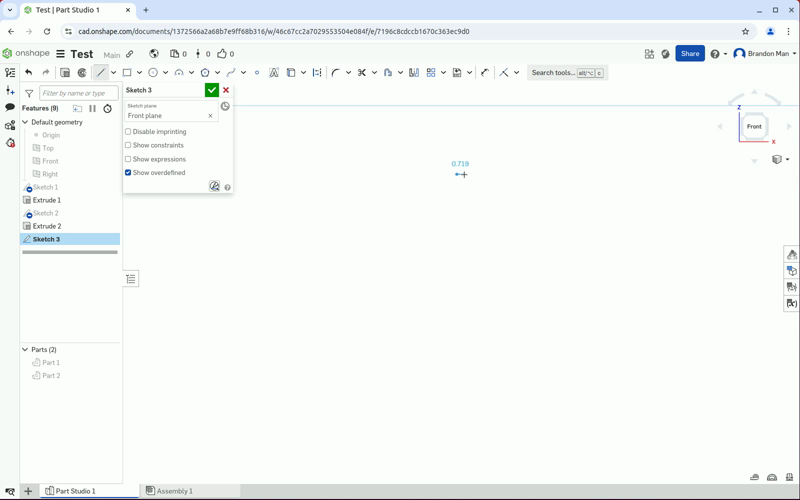
scroll(6)
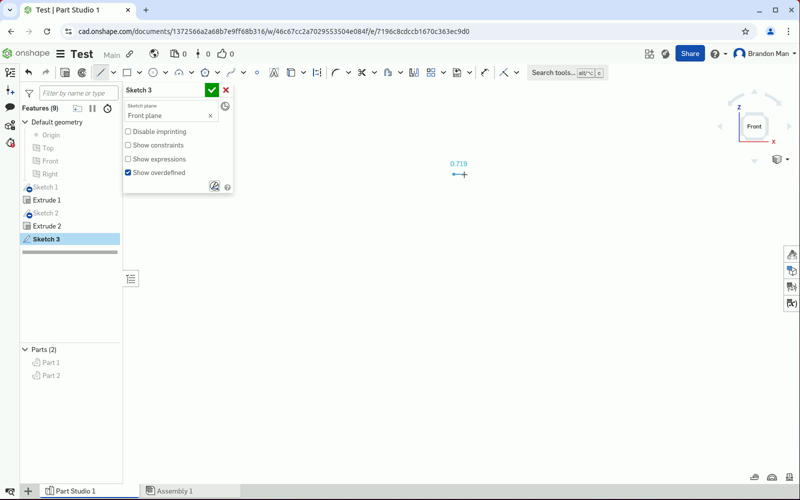
scroll(6)
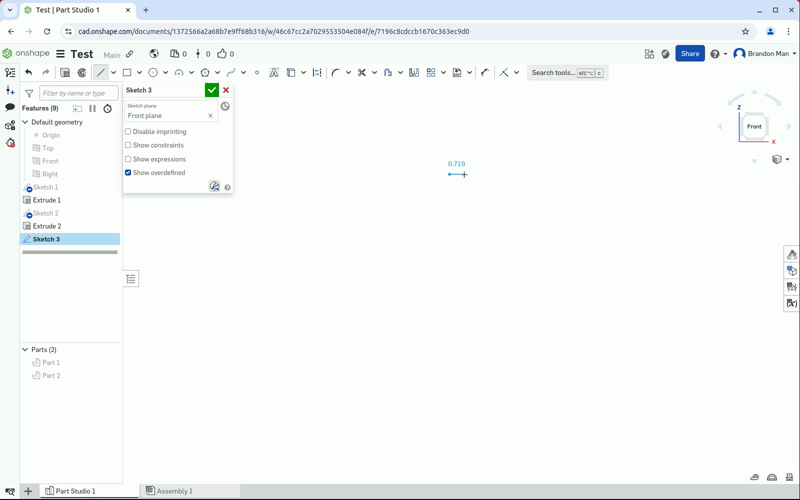
scroll(6)
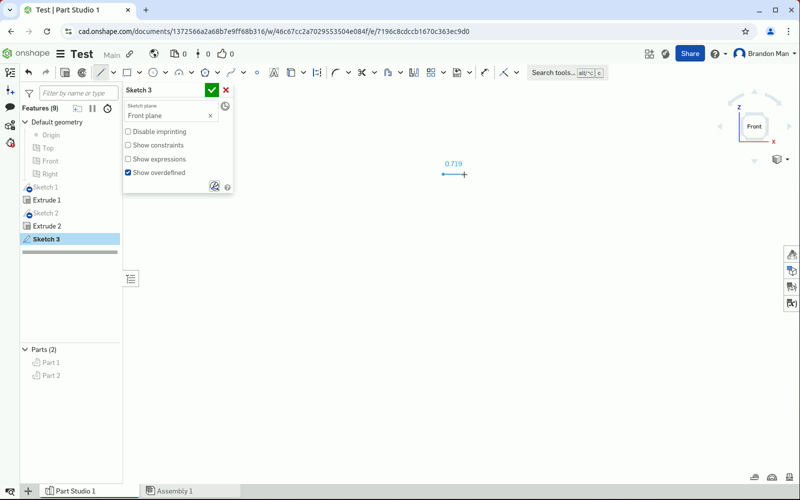
scroll(6)
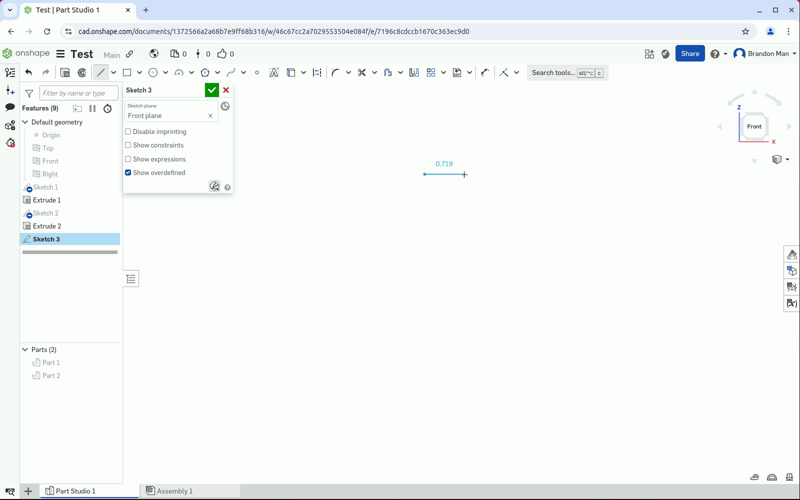
click(464, 174)
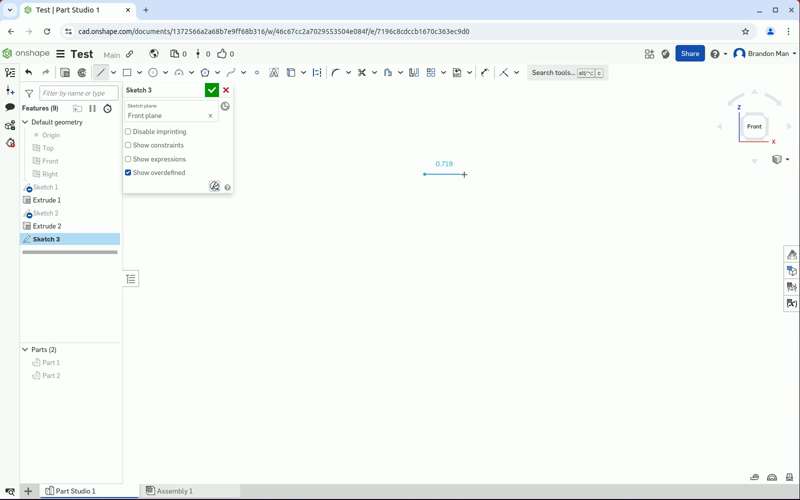
scroll(-6)
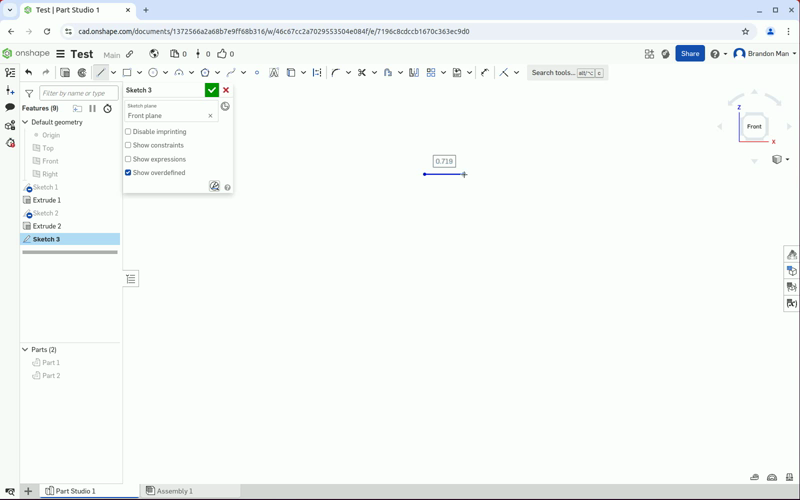
scroll(-6)
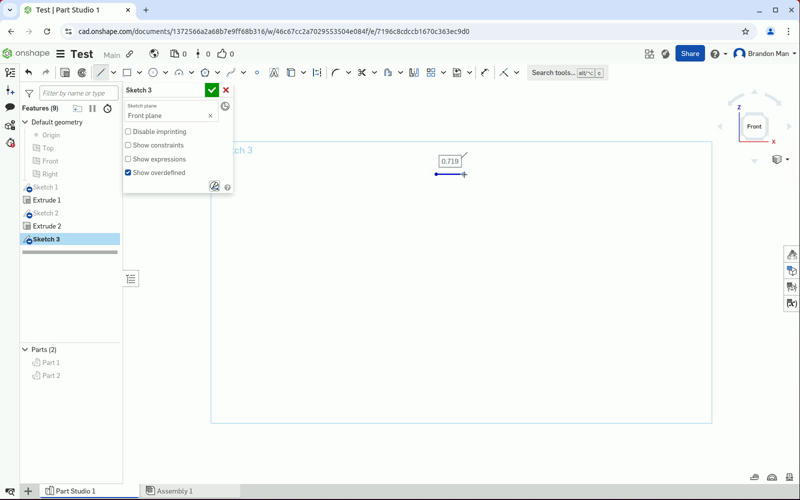
scroll(-6)
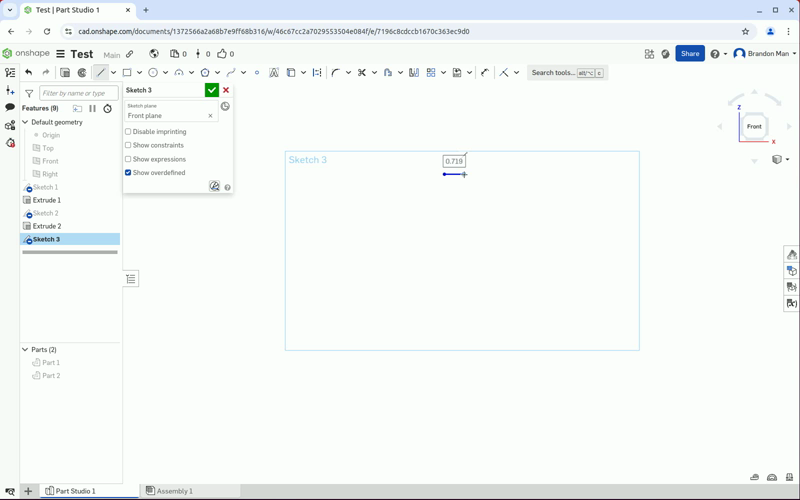
scroll(-6)
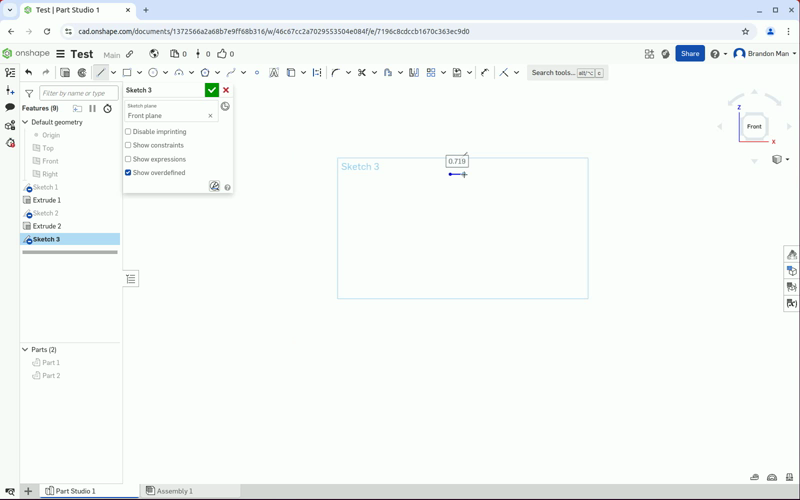
scroll(-6)
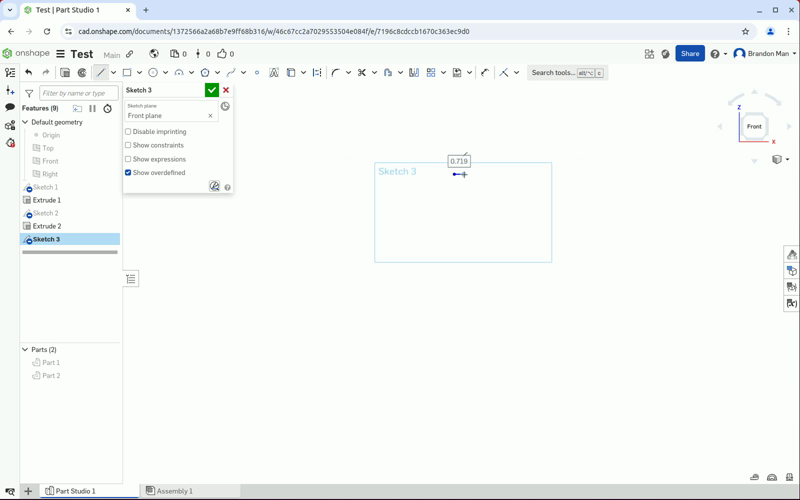
scroll(-6)
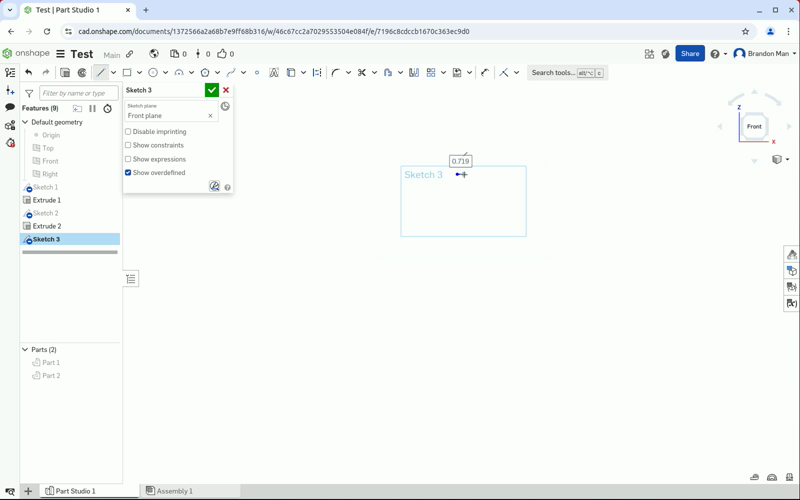
scroll(-6)
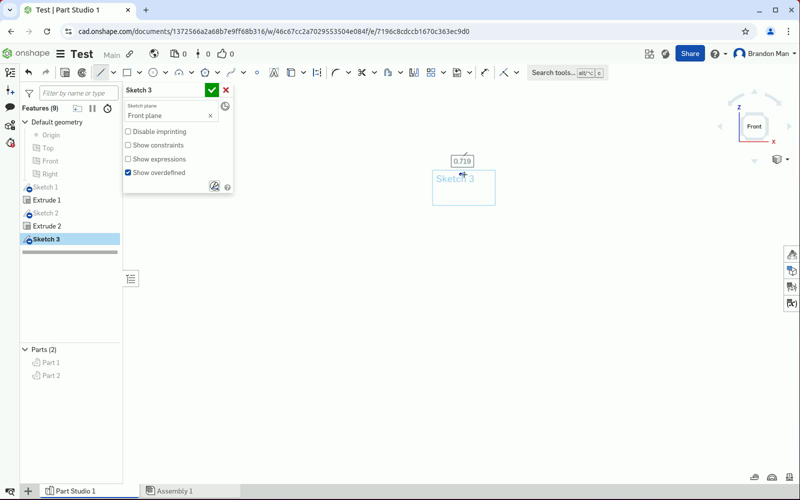
key_up(shift)
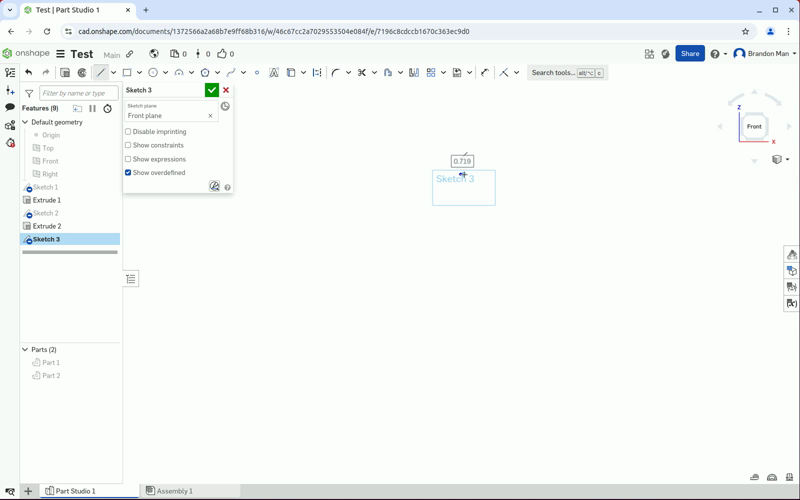
key_down(shift)
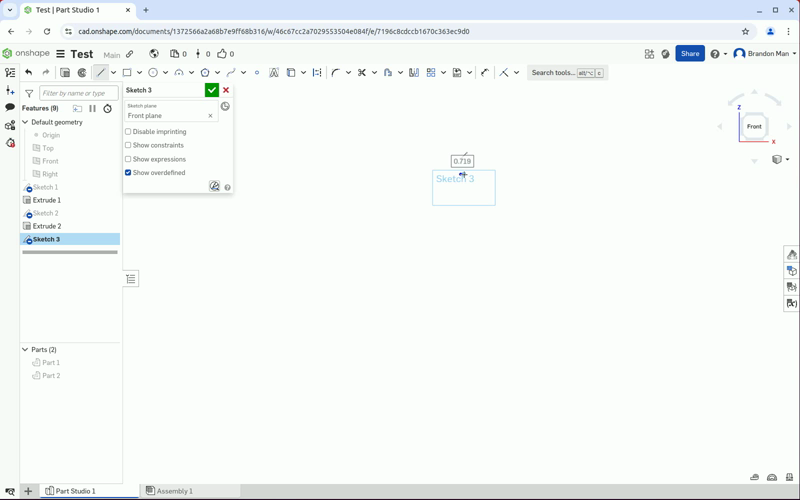
mouse_move(545, 174)
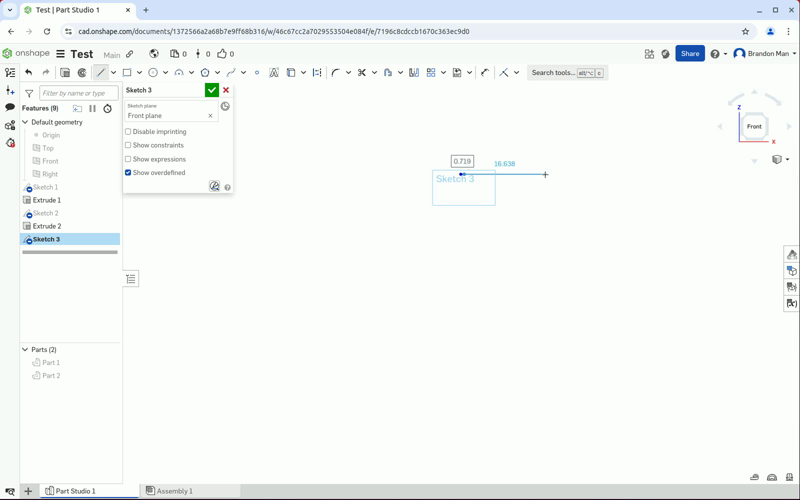
click(545, 174)
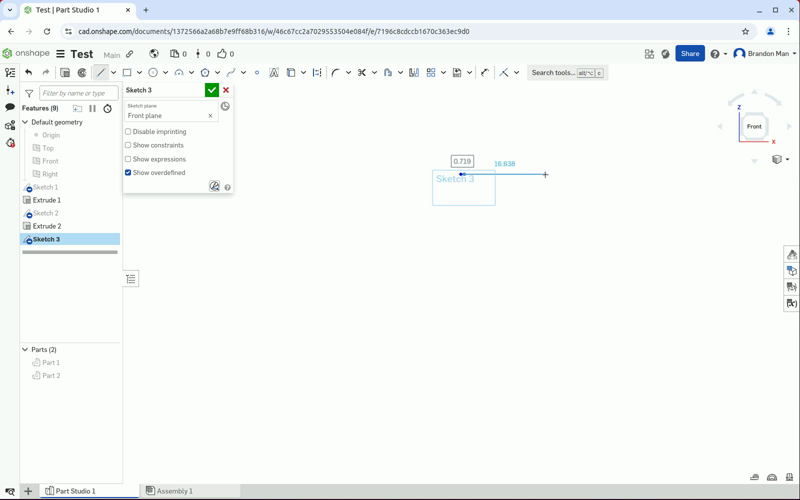
key_up(shift)
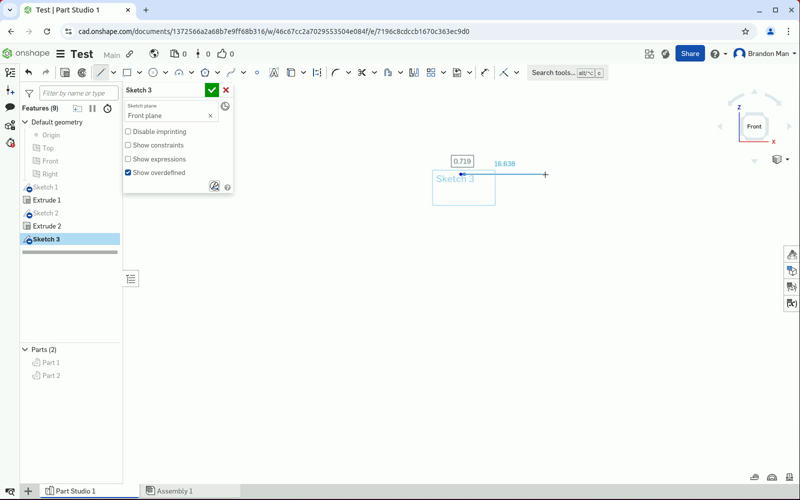
key_down(shift)
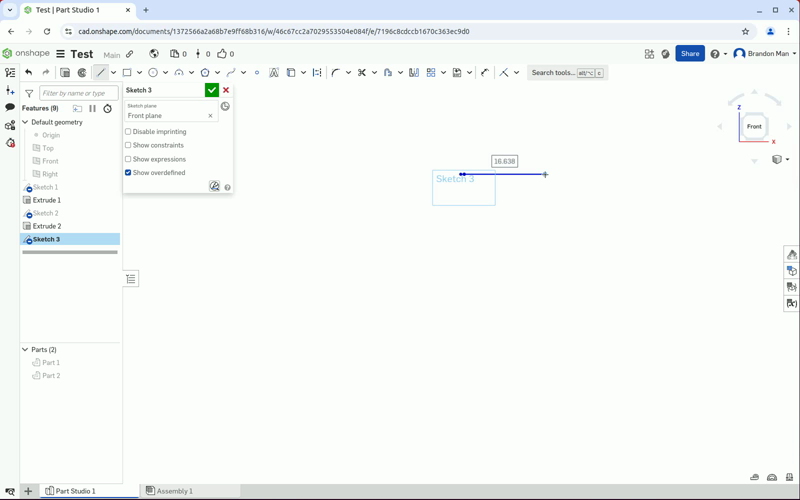
mouse_move(575, 174)
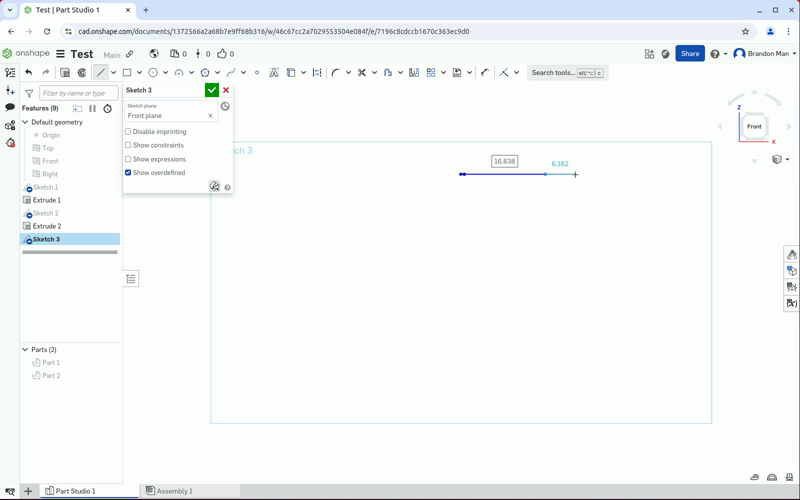
mouse_move(549, 174)
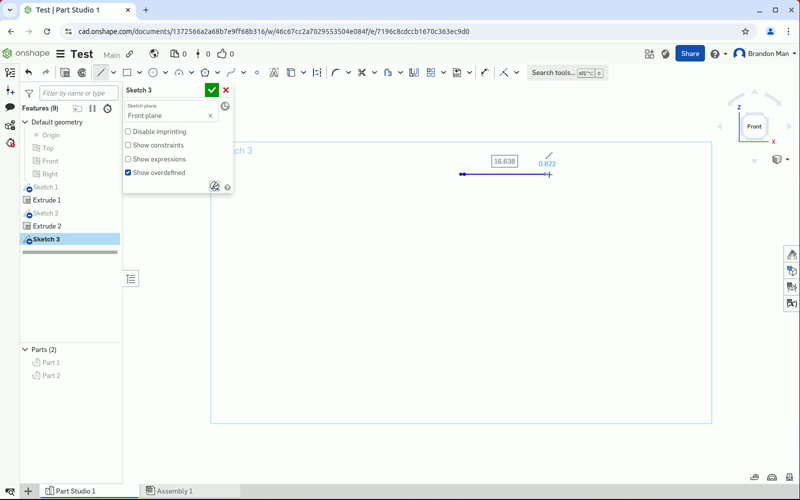
scroll(6)
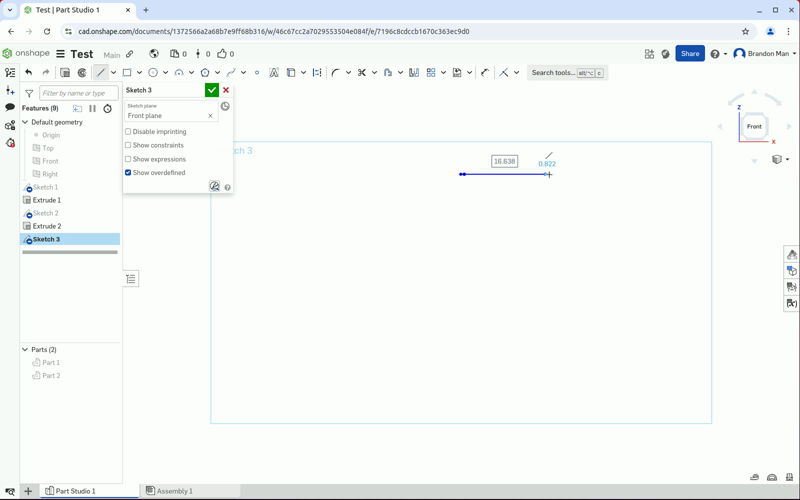
scroll(6)
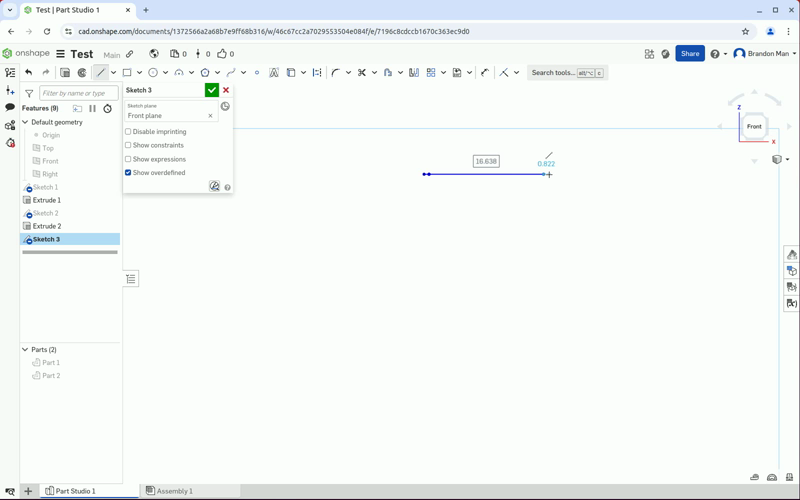
scroll(6)
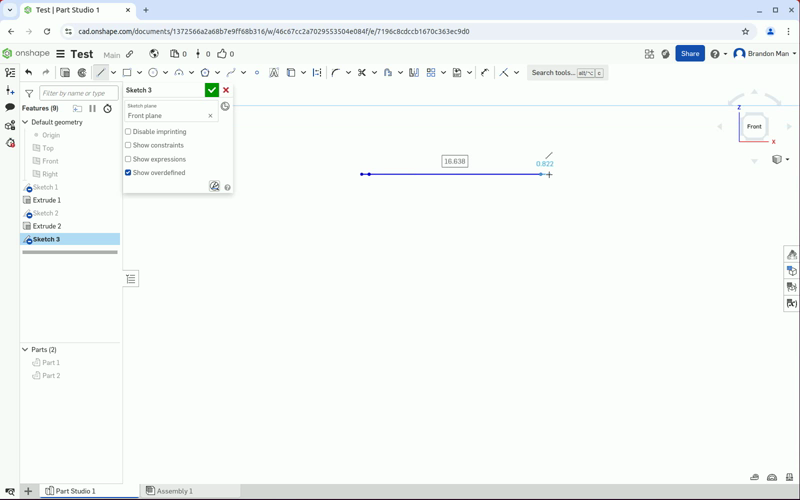
scroll(6)
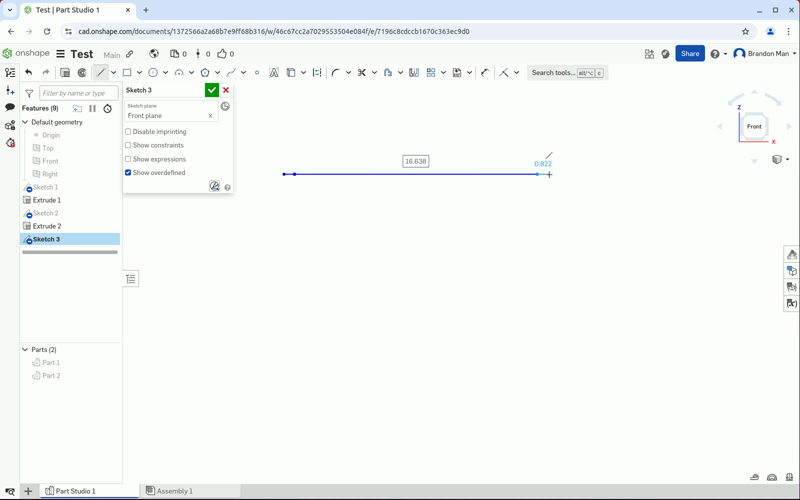
scroll(6)
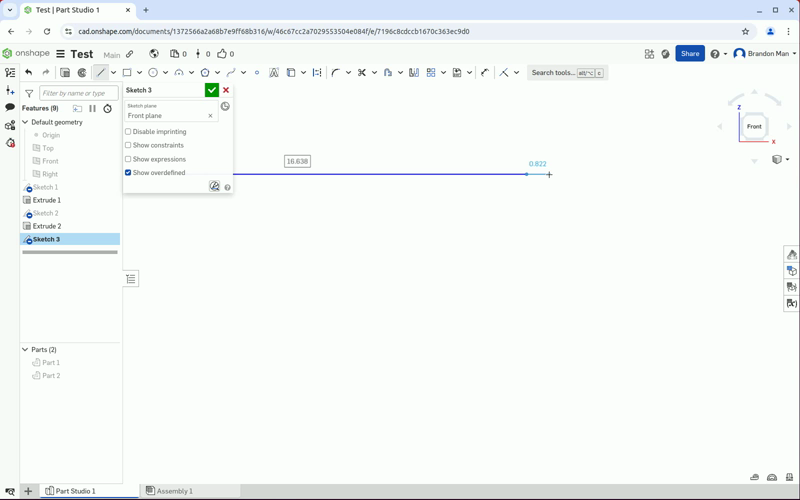
scroll(6)
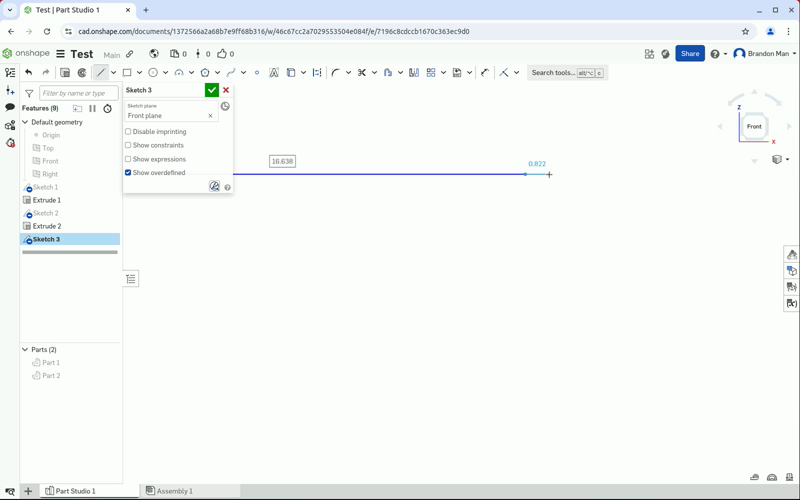
scroll(6)
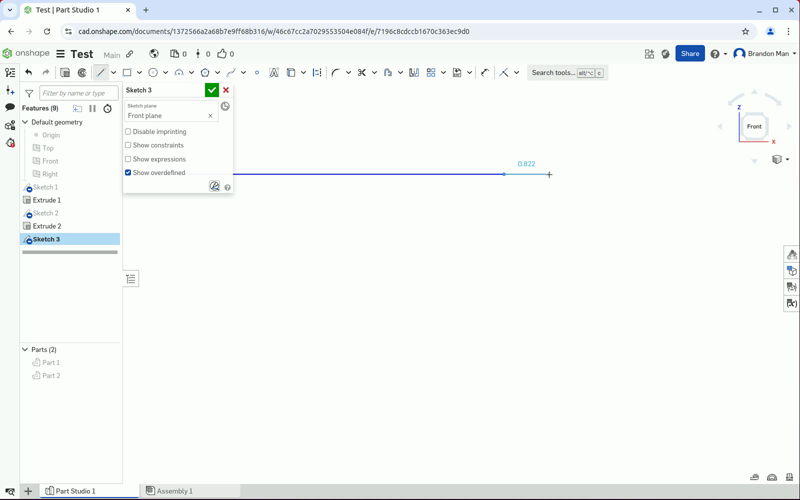
click(549, 174)
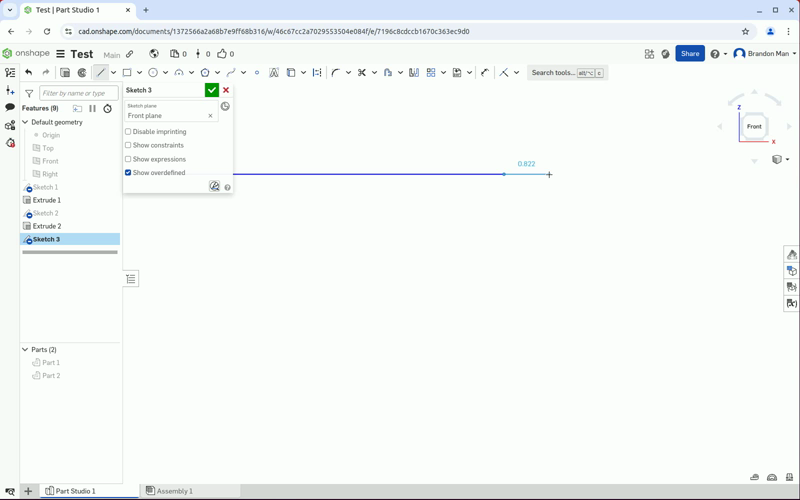
scroll(-6)
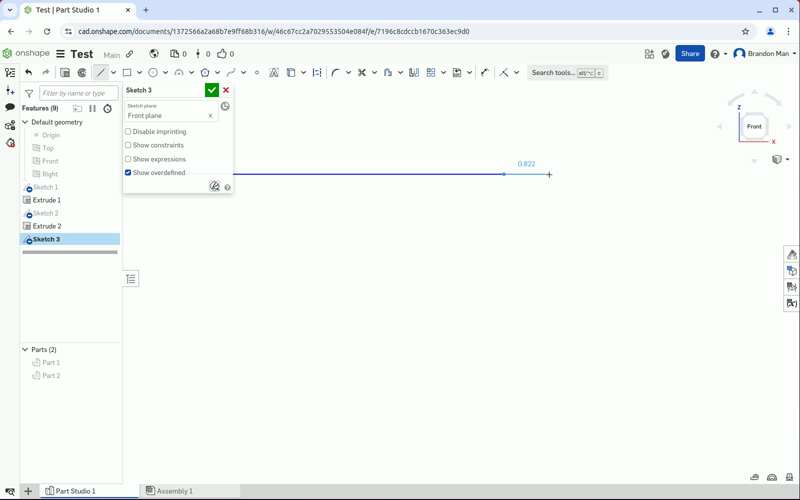
scroll(-6)
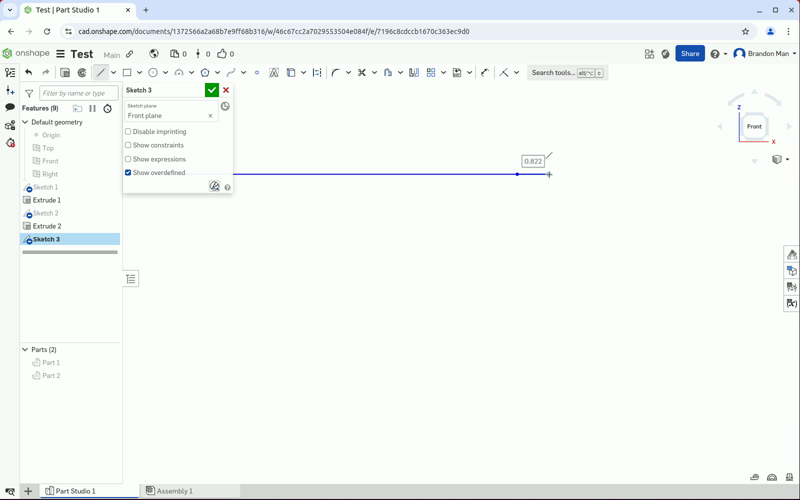
scroll(-6)
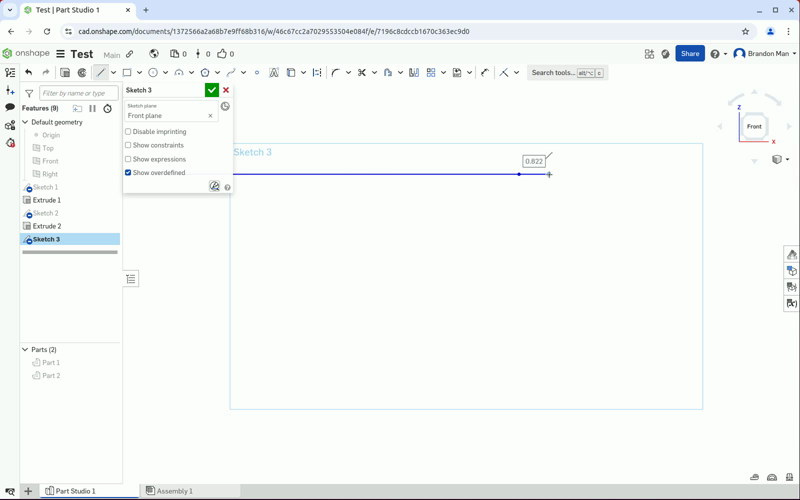
scroll(-6)
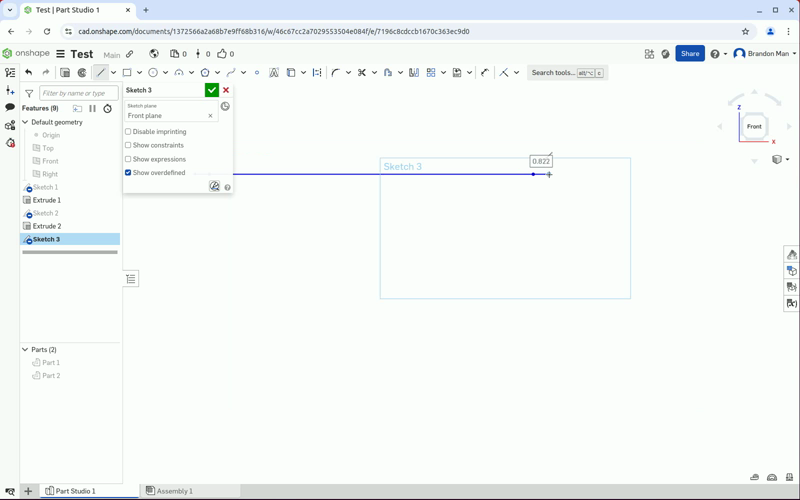
scroll(-6)
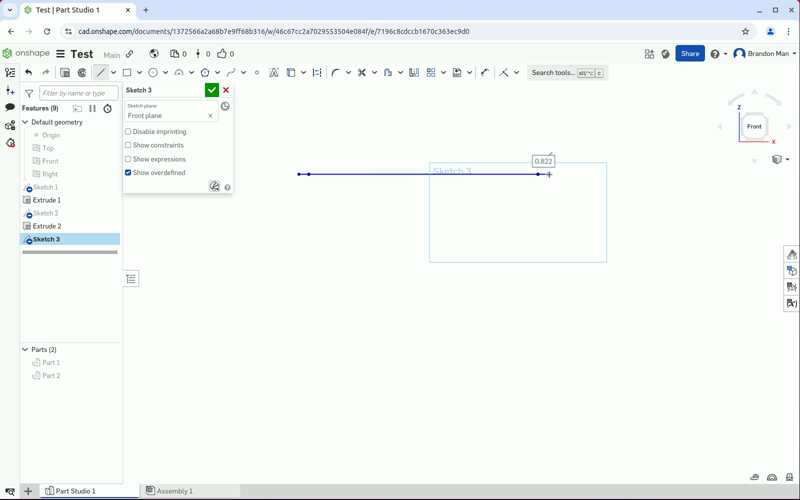
scroll(-6)
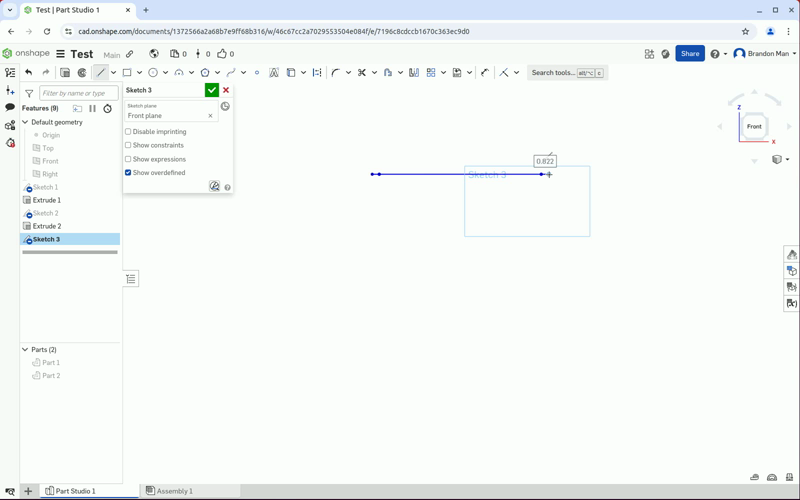
scroll(-6)
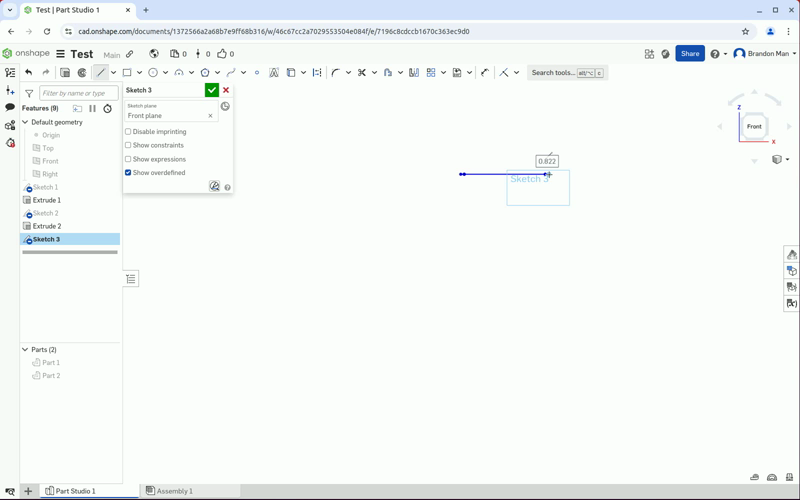
key_up(shift)
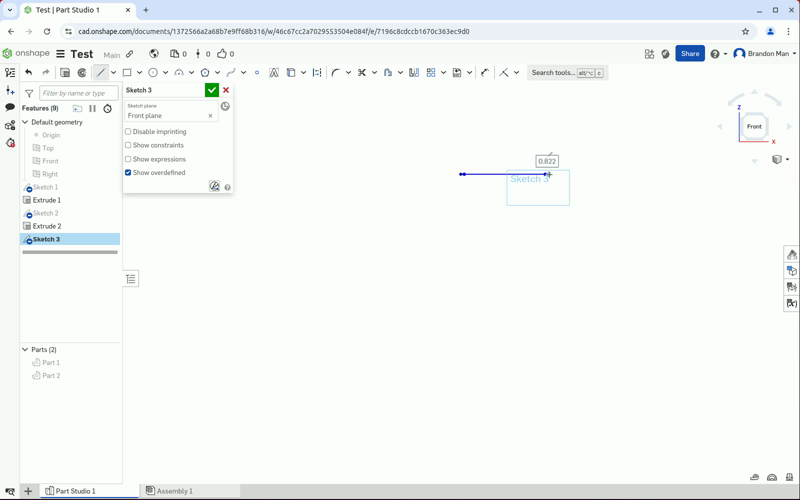
key_down(shift)
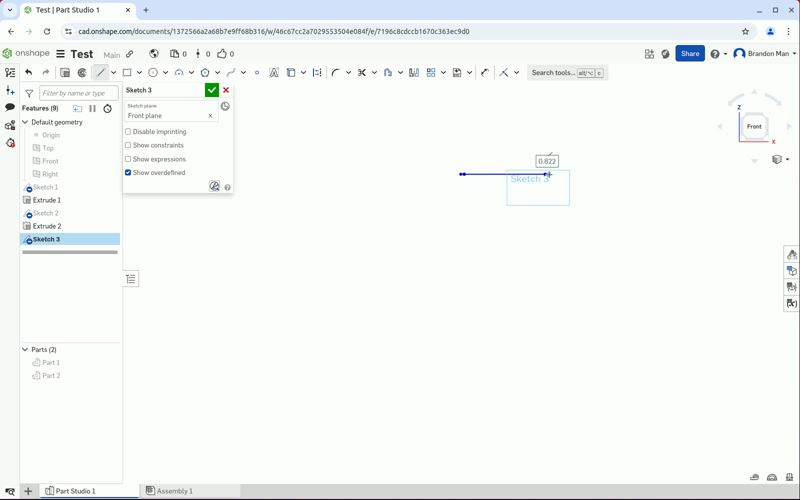
mouse_move(579, 174)
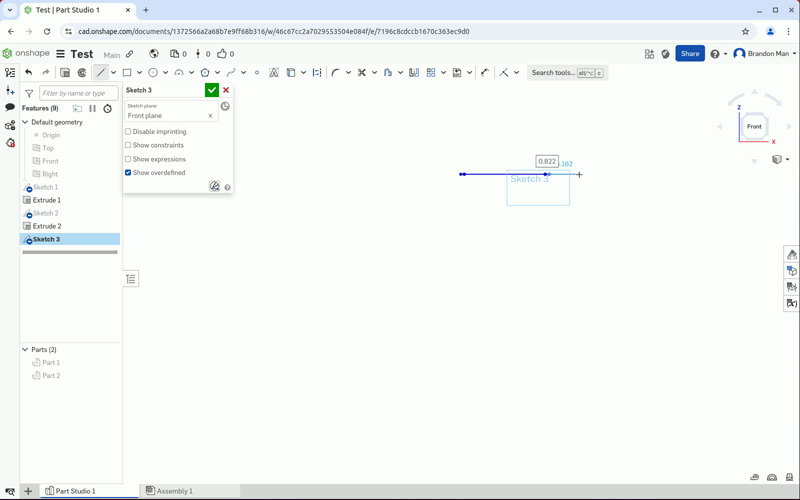
mouse_move(549, 170)
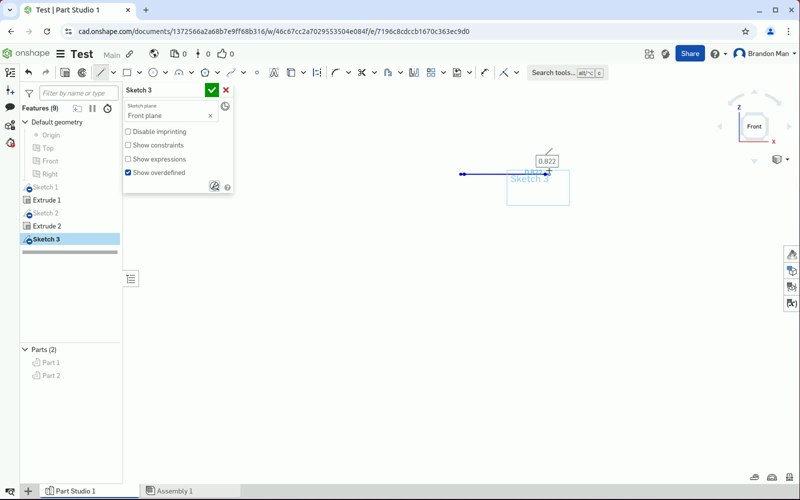
scroll(6)
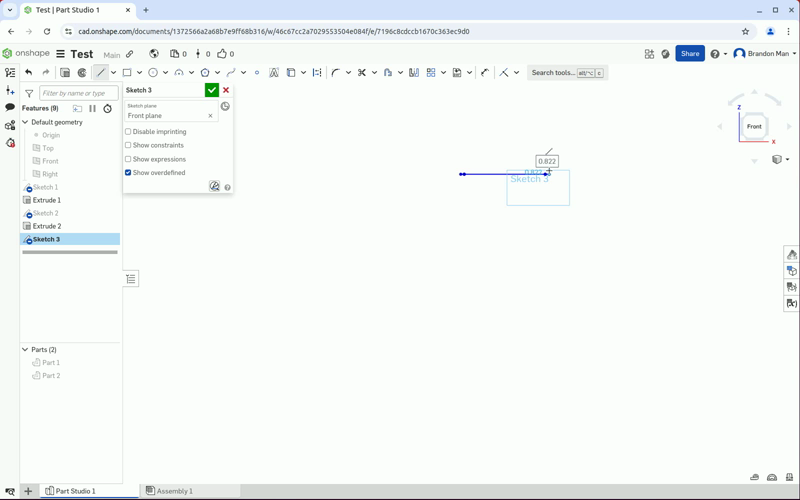
scroll(6)
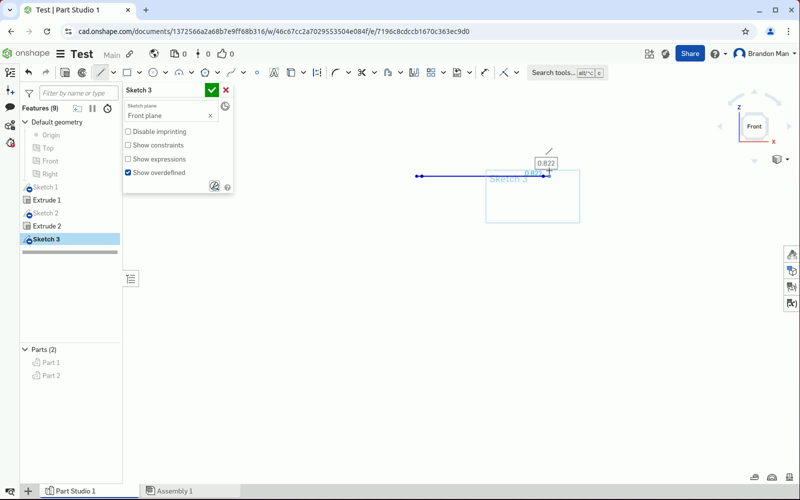
scroll(6)
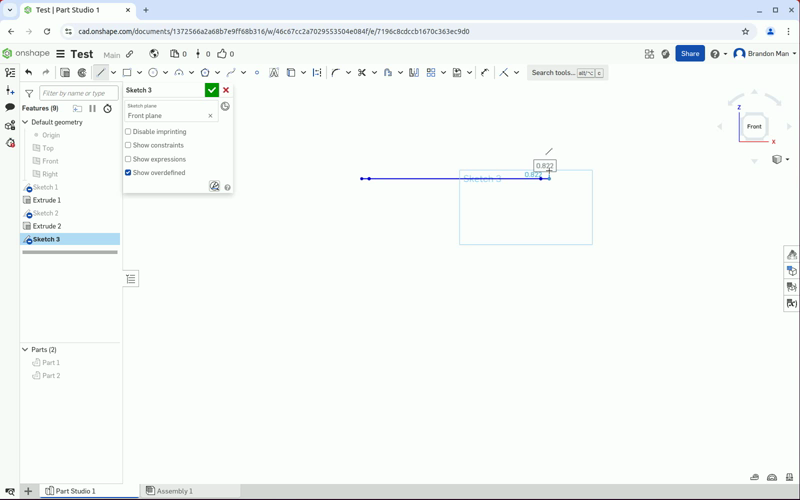
scroll(6)
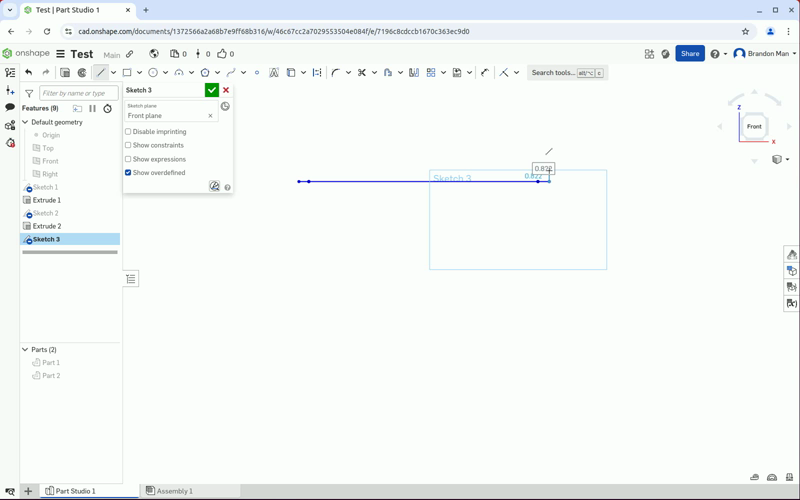
scroll(6)
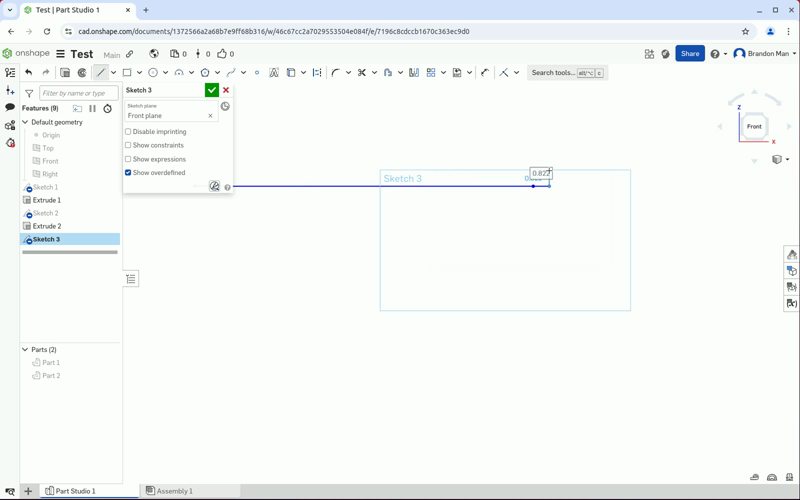
scroll(6)
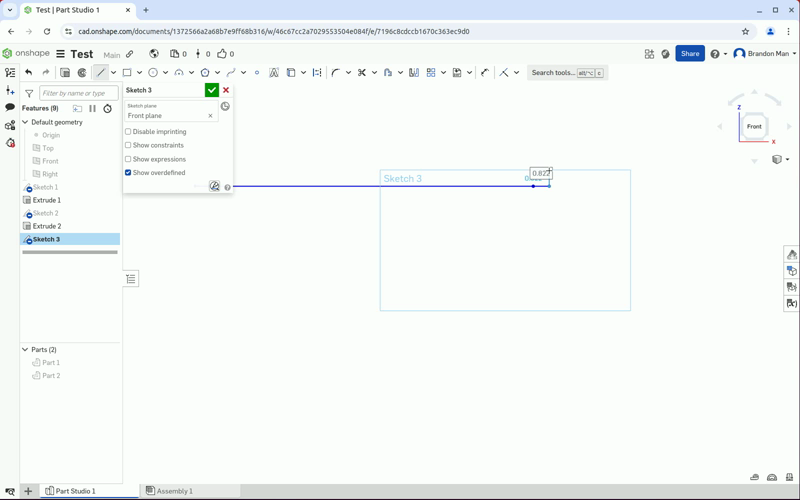
scroll(6)
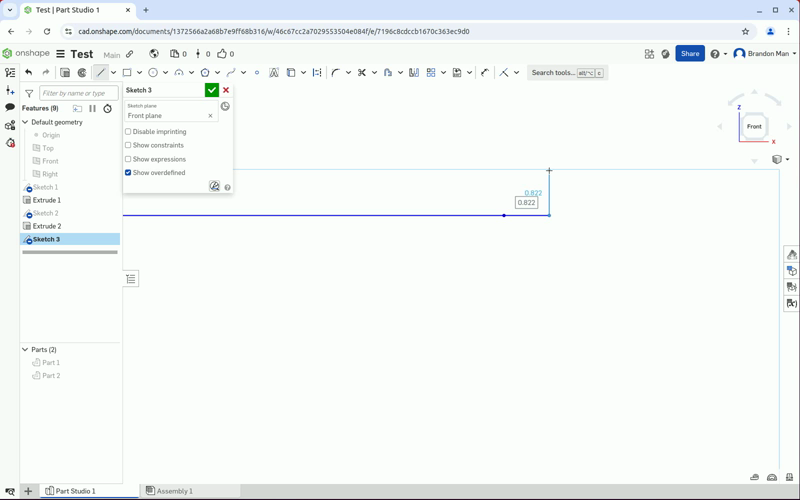
click(549, 170)
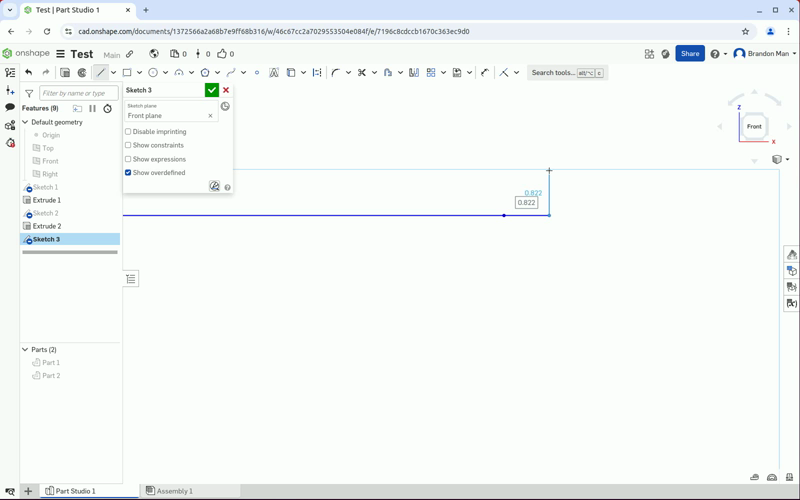
scroll(-6)
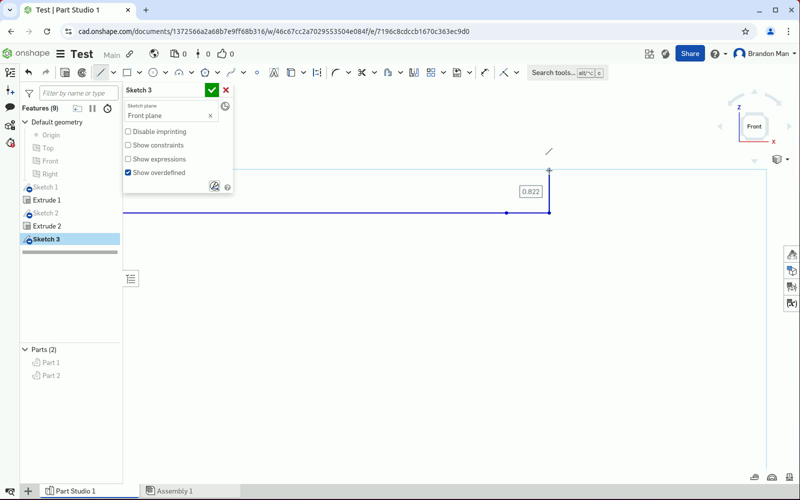
scroll(-6)
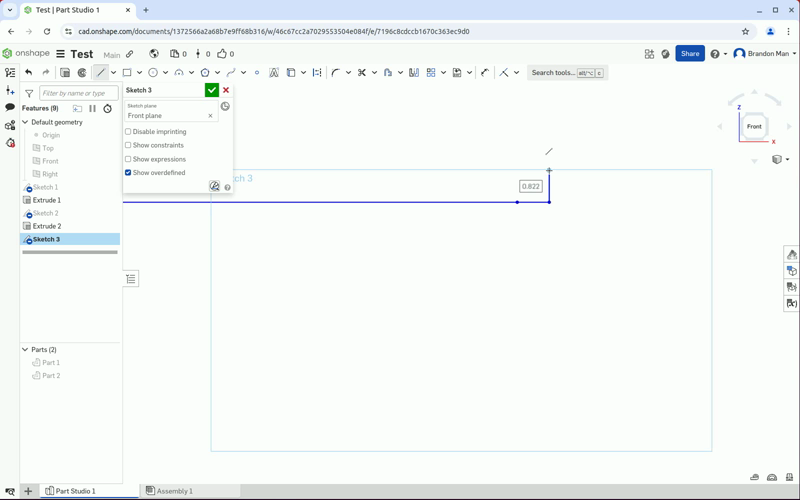
scroll(-6)
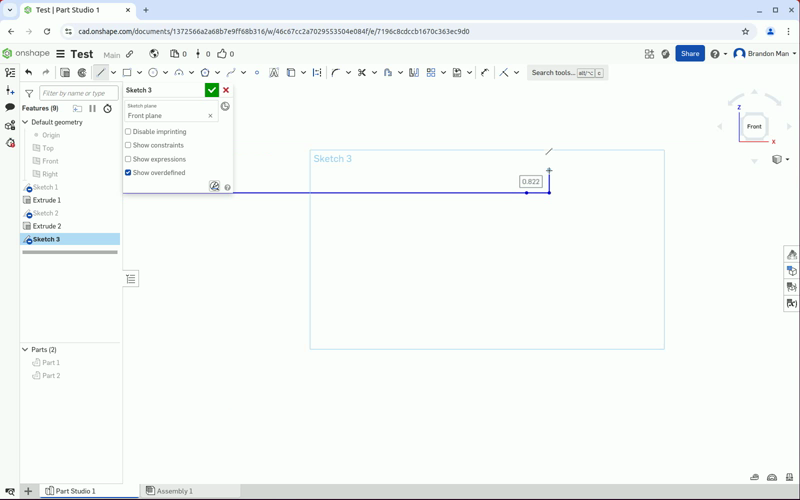
scroll(-6)
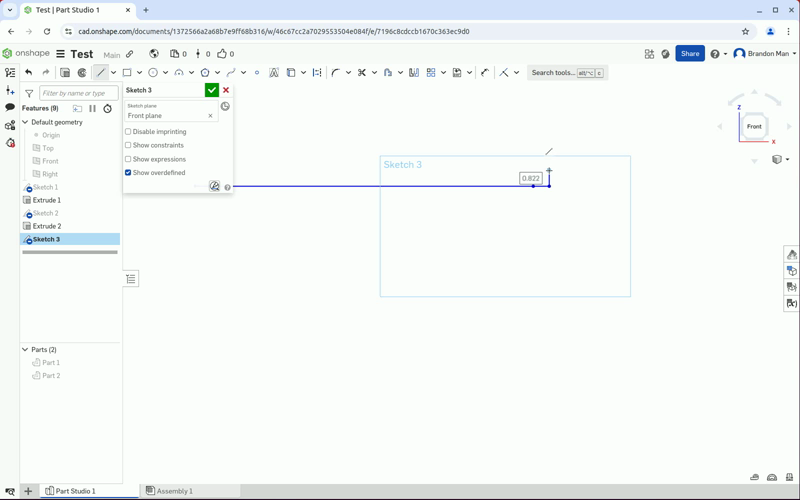
scroll(-6)
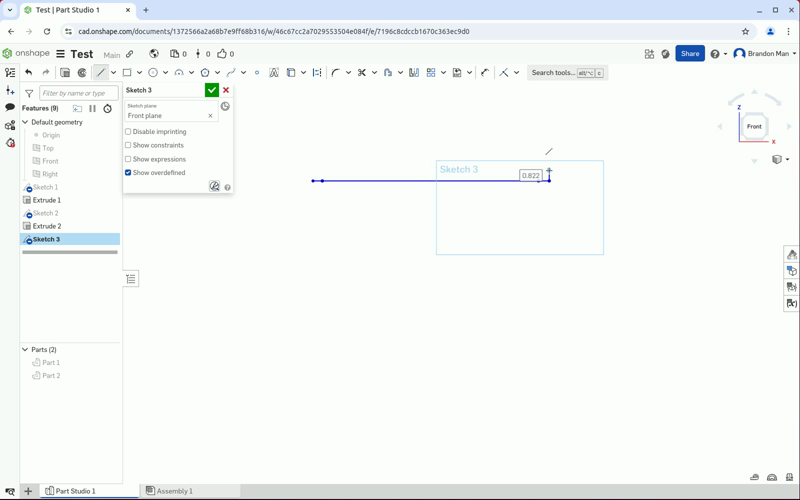
scroll(-6)
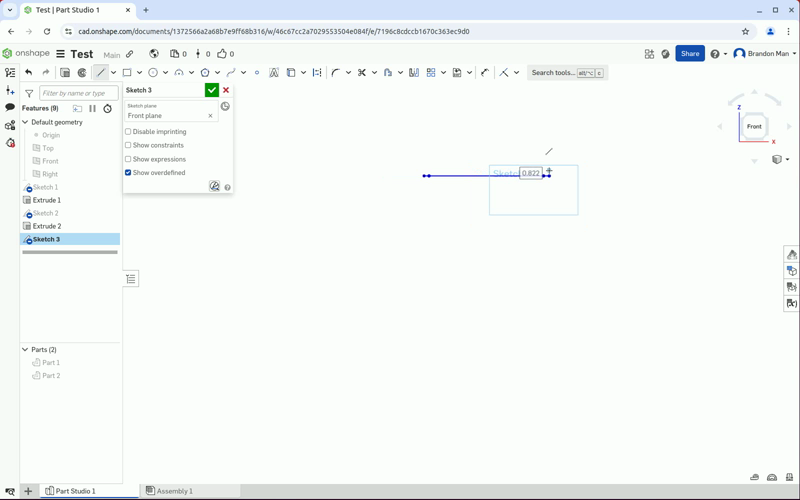
scroll(-6)
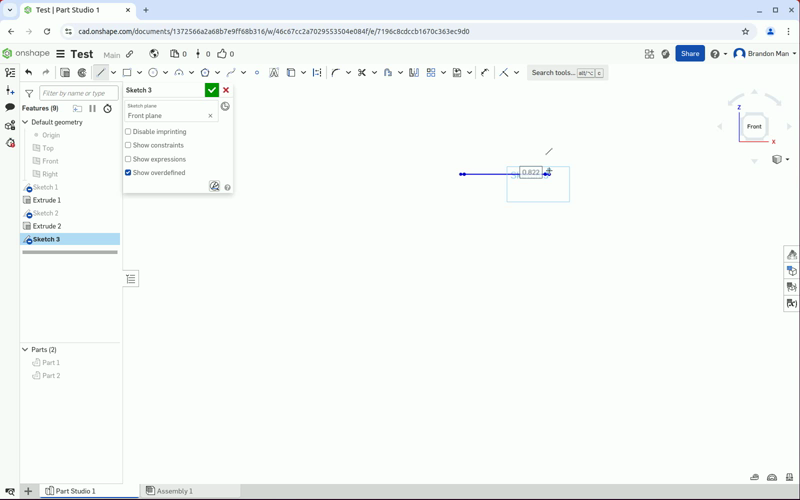
key_up(shift)
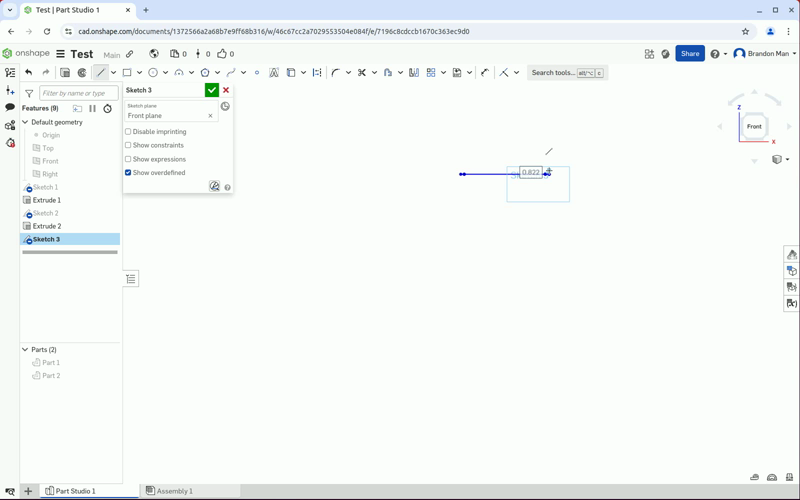
key_down(shift)
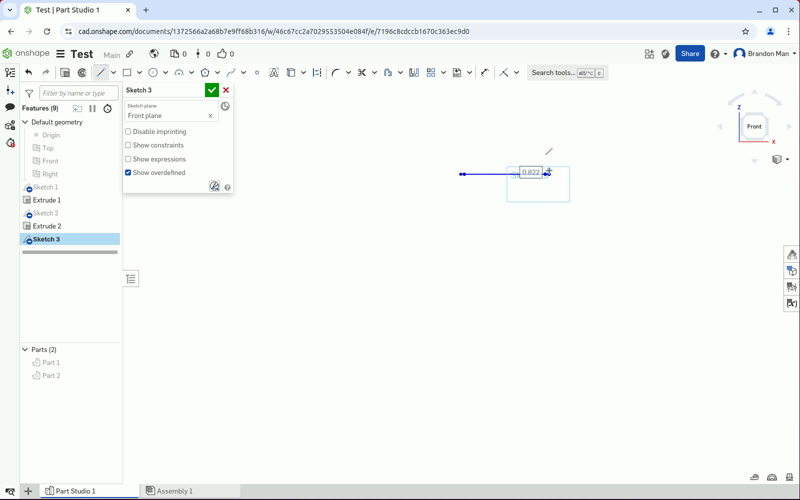
mouse_move(579, 170)
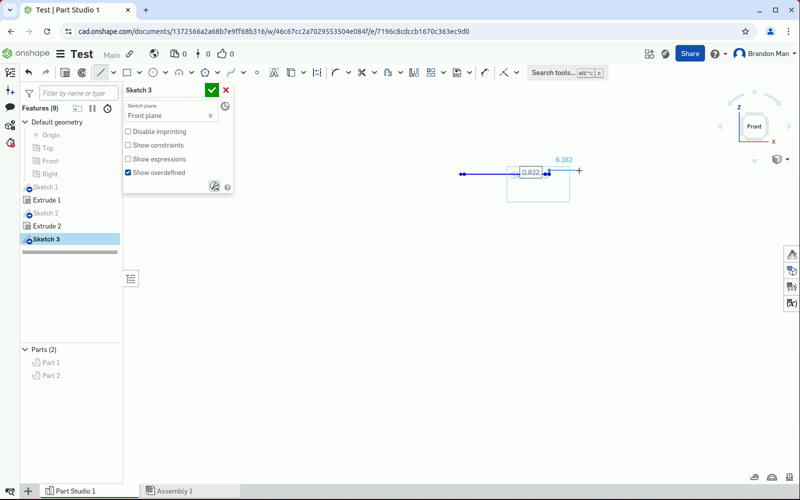
mouse_move(505, 170)
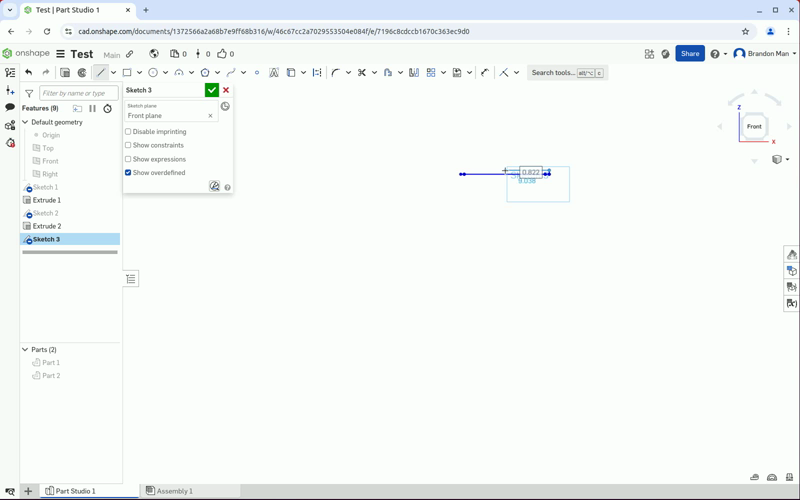
click(505, 170)
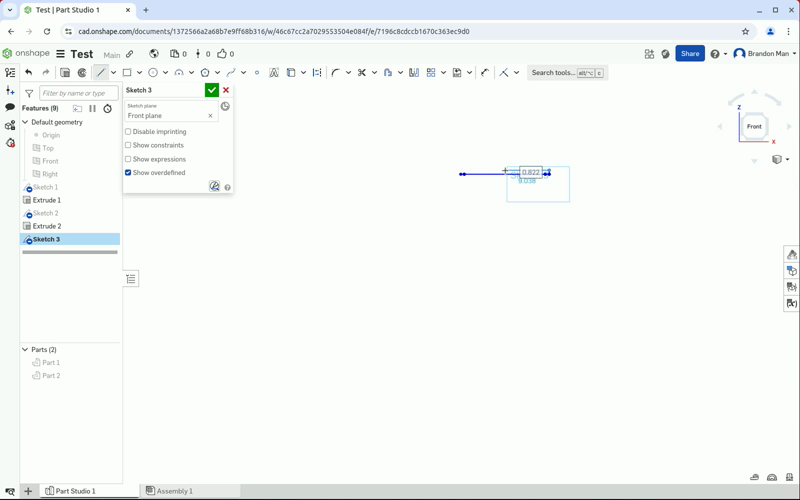
key_up(shift)
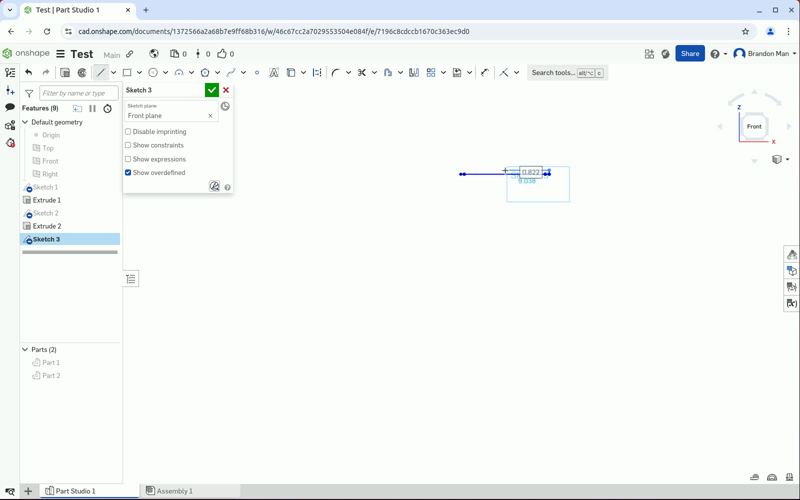
key_down(shift)
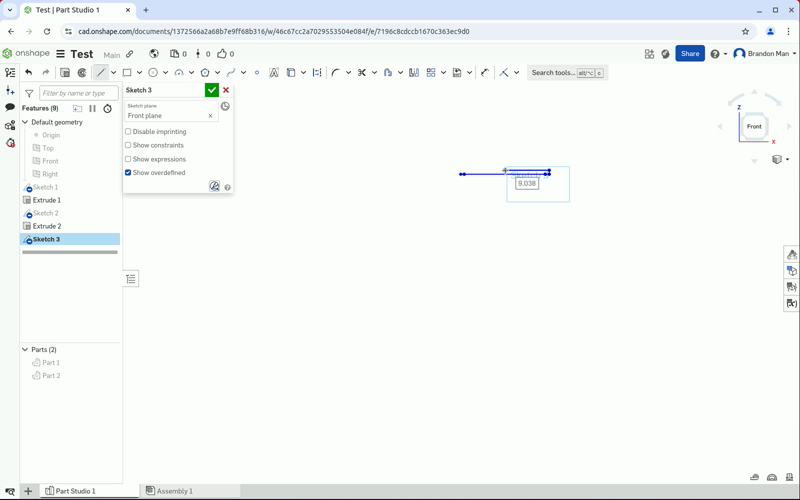
mouse_move(535, 170)
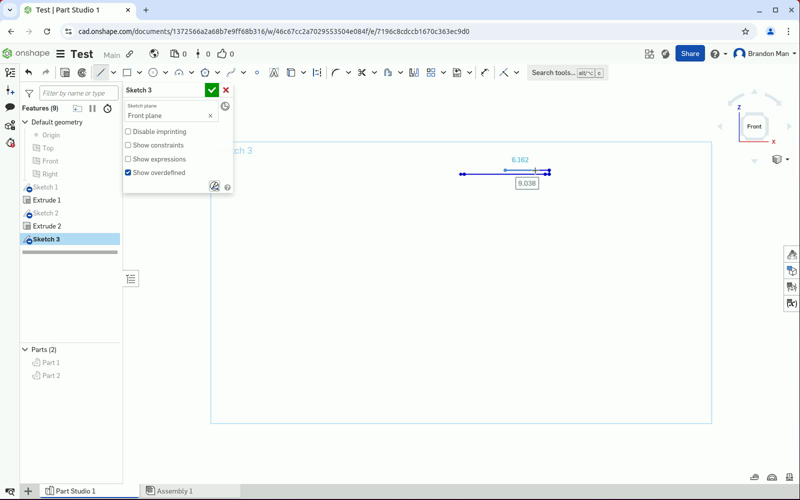
mouse_move(460, 170)
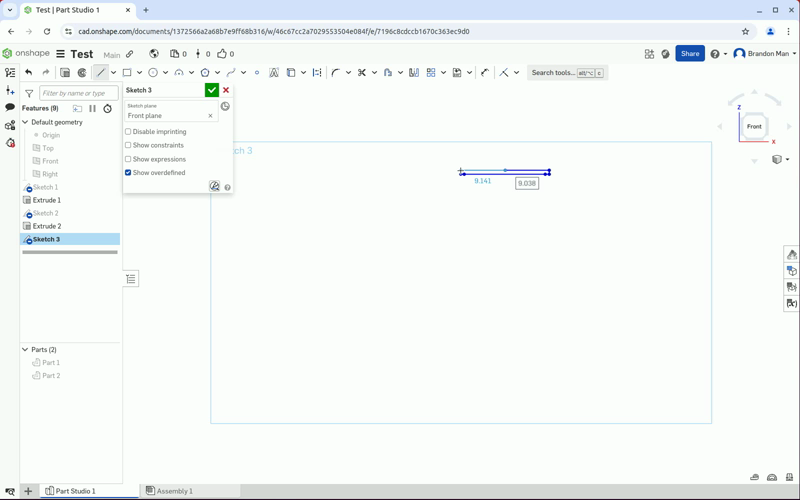
scroll(6)
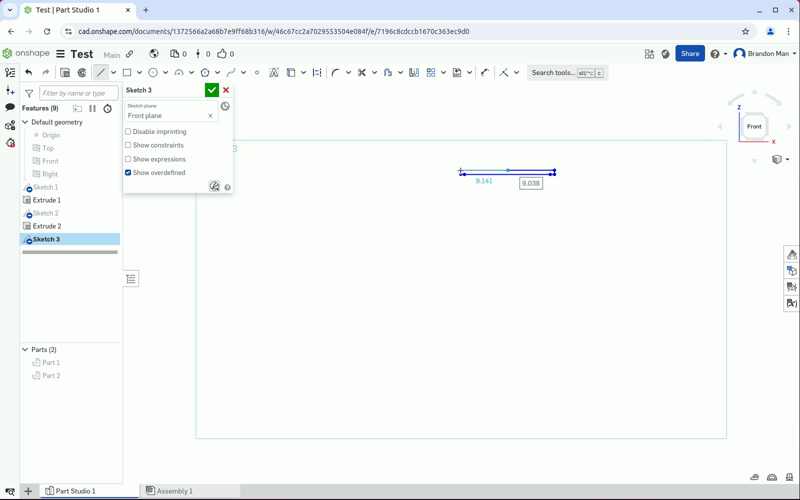
scroll(6)
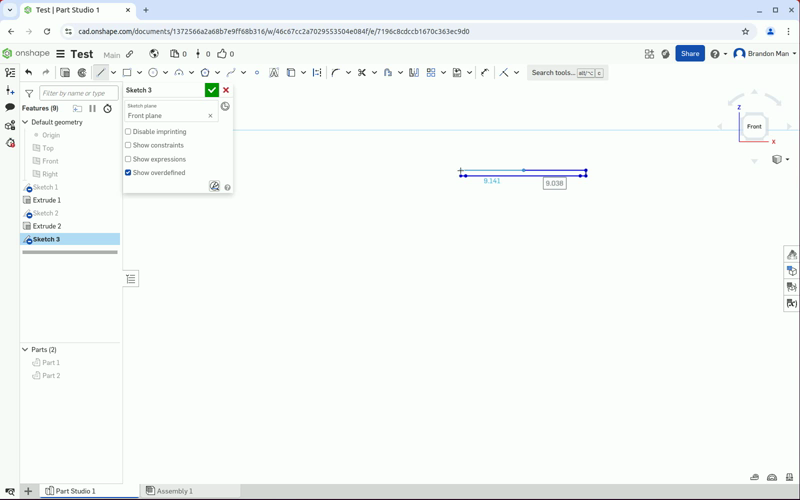
scroll(6)
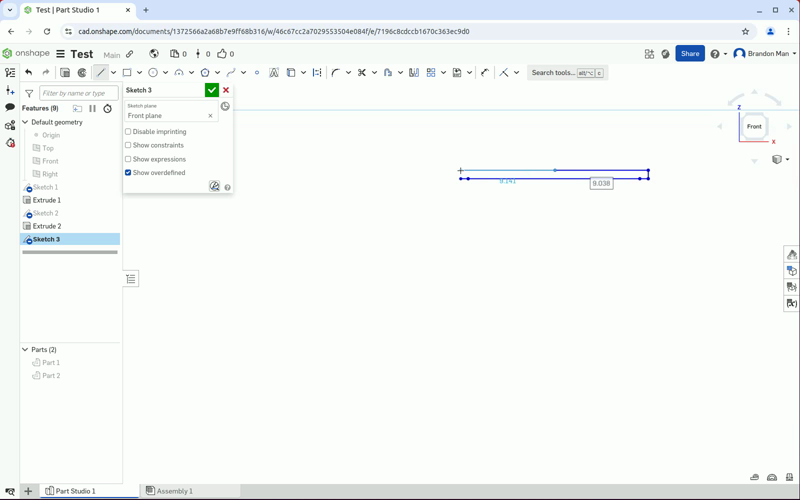
scroll(6)
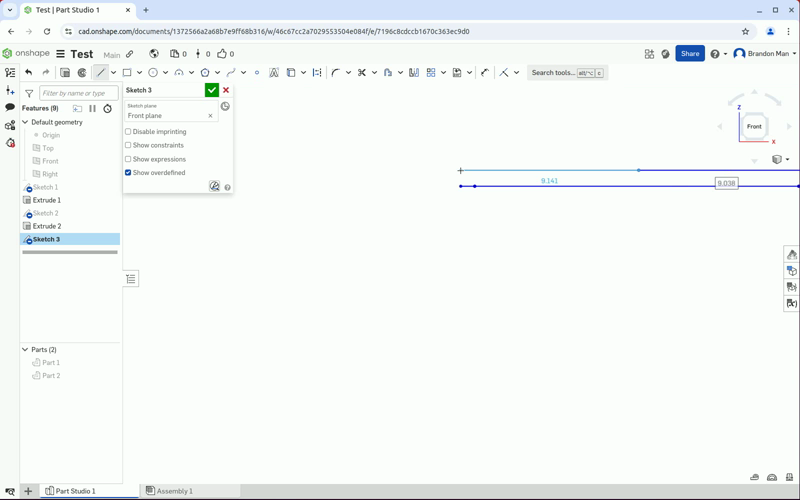
scroll(6)
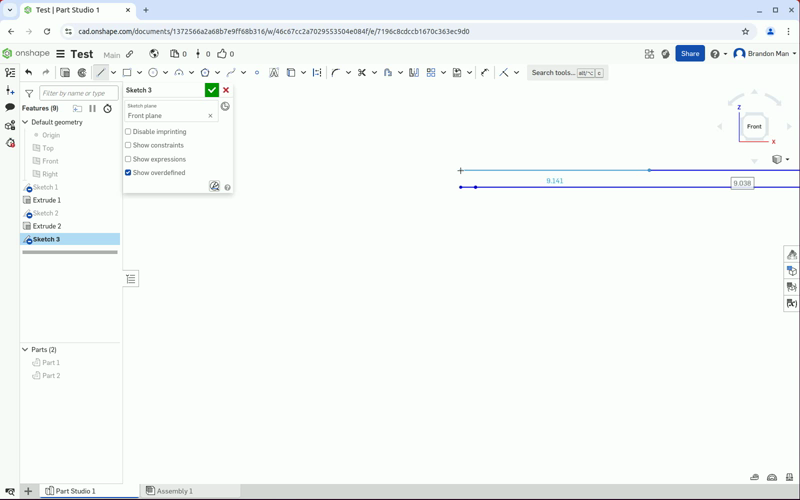
scroll(6)
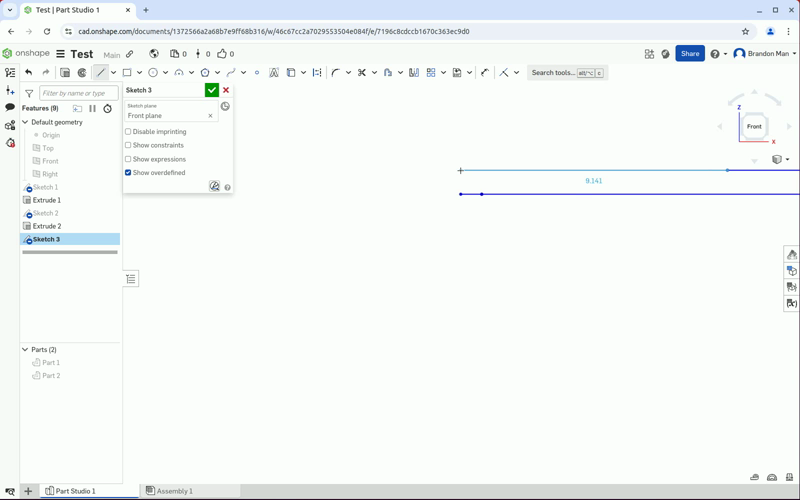
scroll(6)
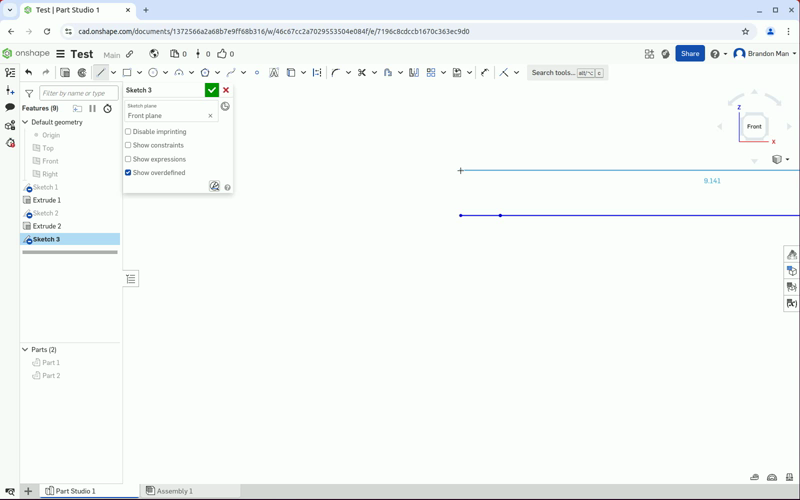
click(460, 170)
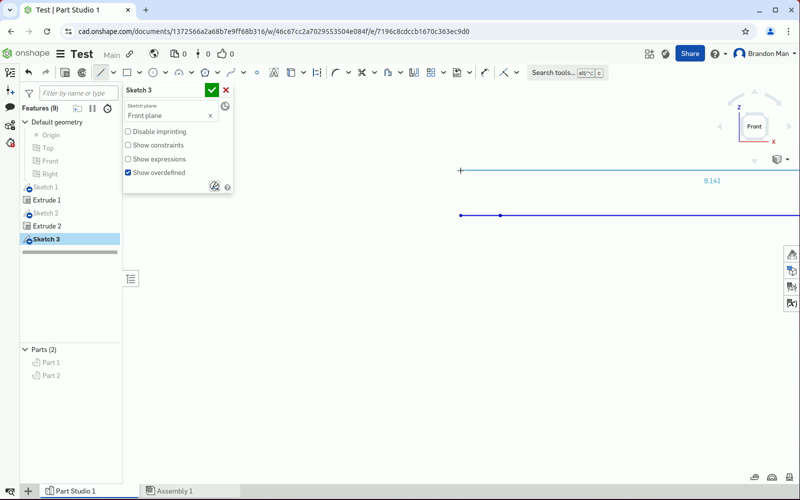
scroll(-6)
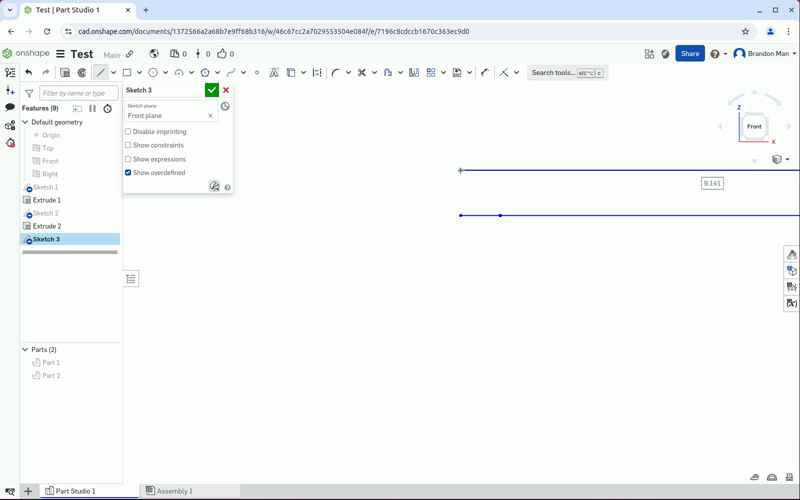
scroll(-6)
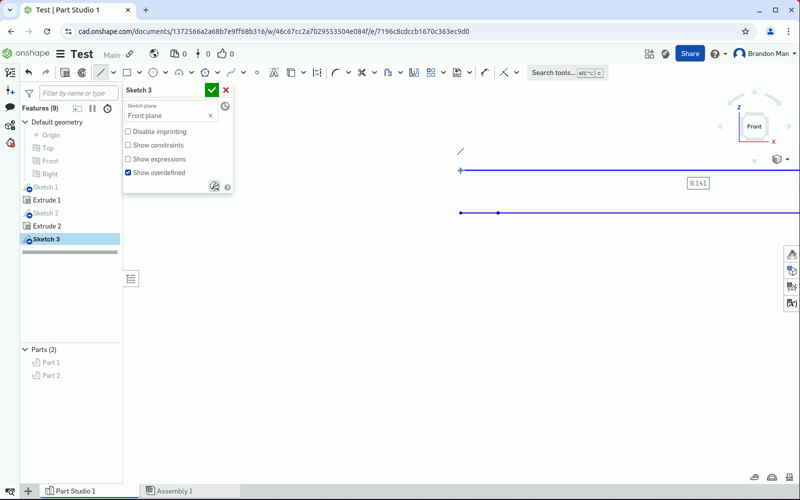
scroll(-6)
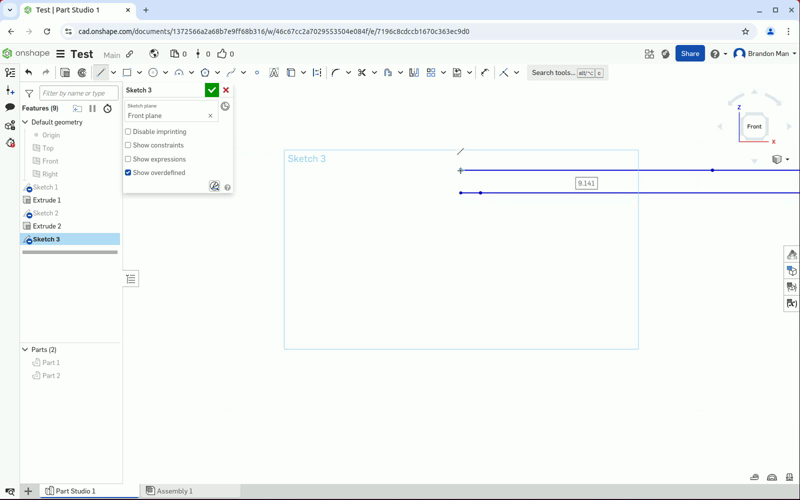
scroll(-6)
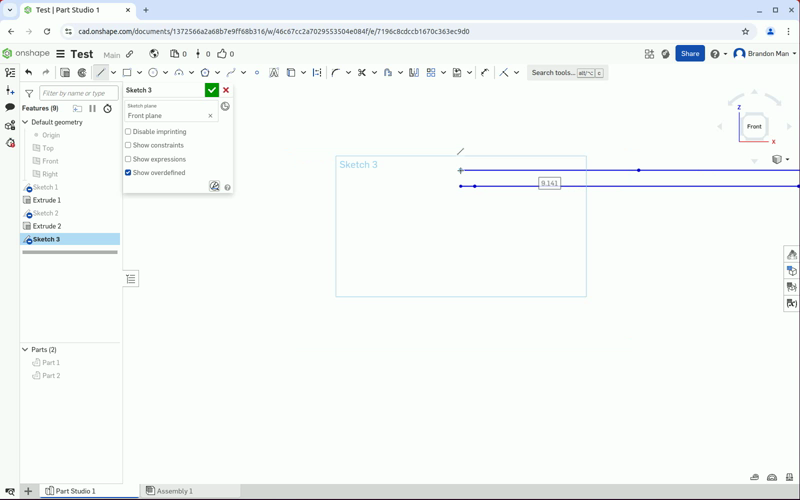
scroll(-6)
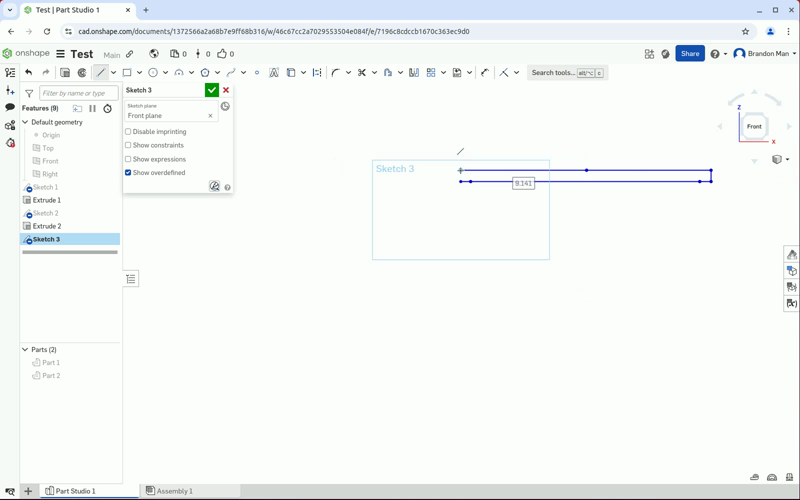
scroll(-6)
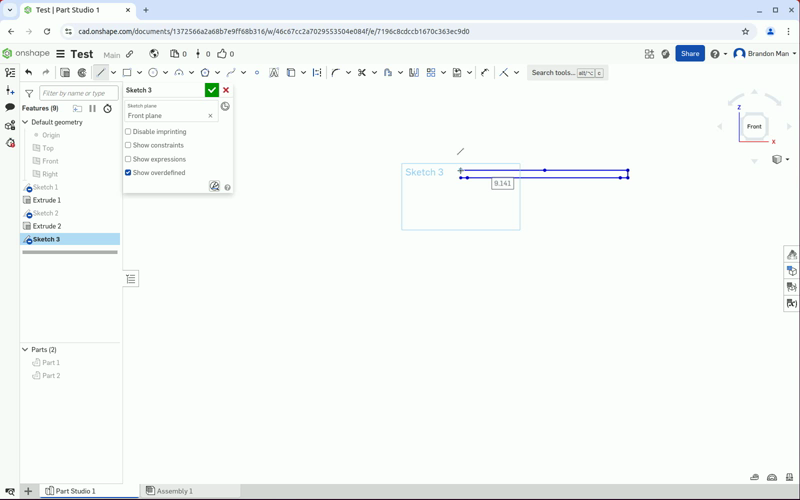
scroll(-6)
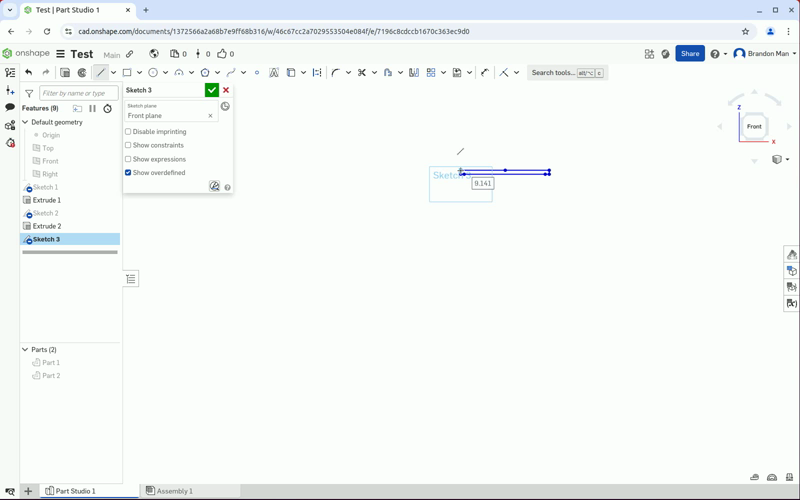
key_up(shift)
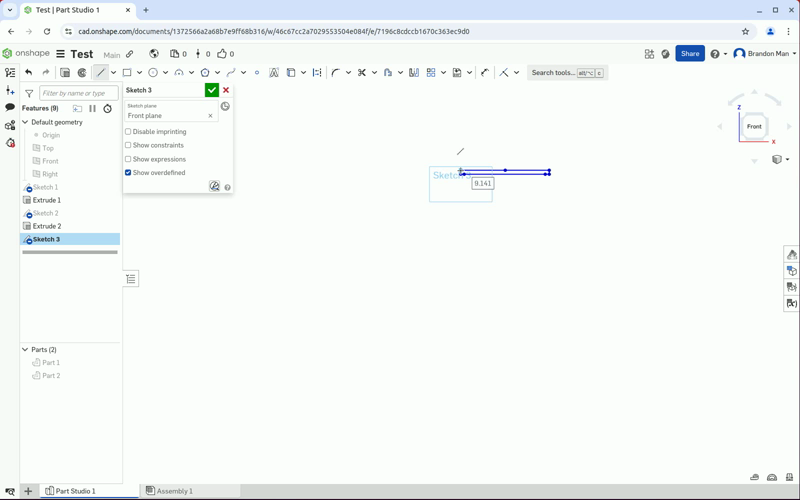
mouse_move(490, 170)
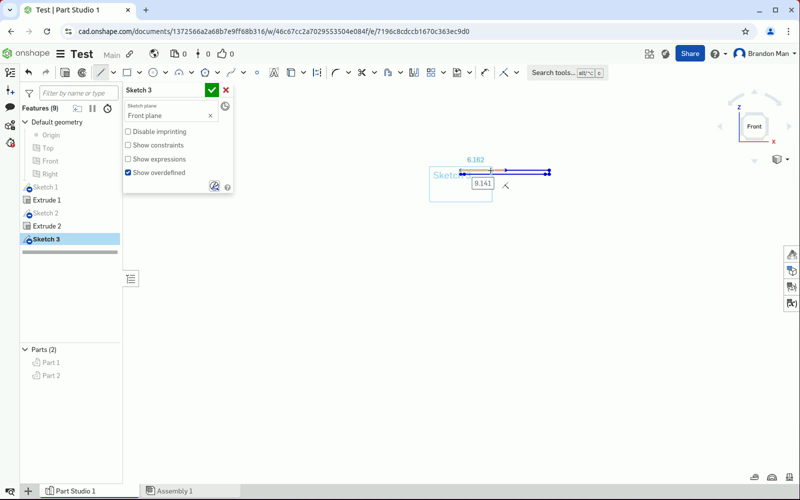
key_down(shift)
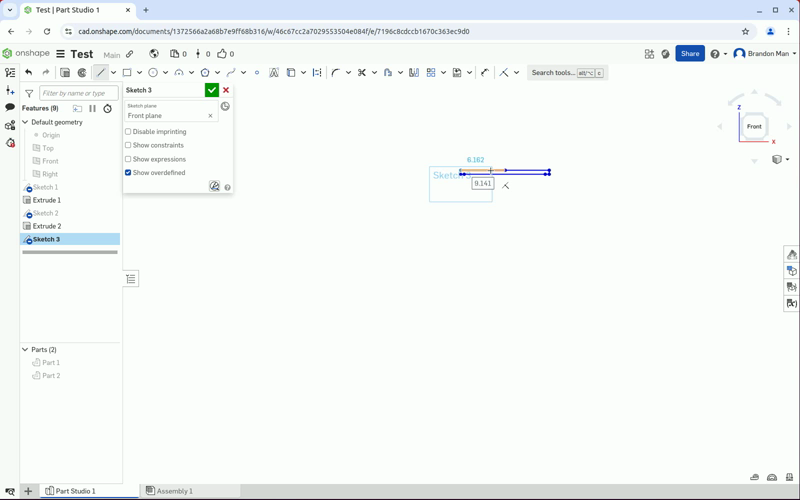
mouse_move(460, 174)
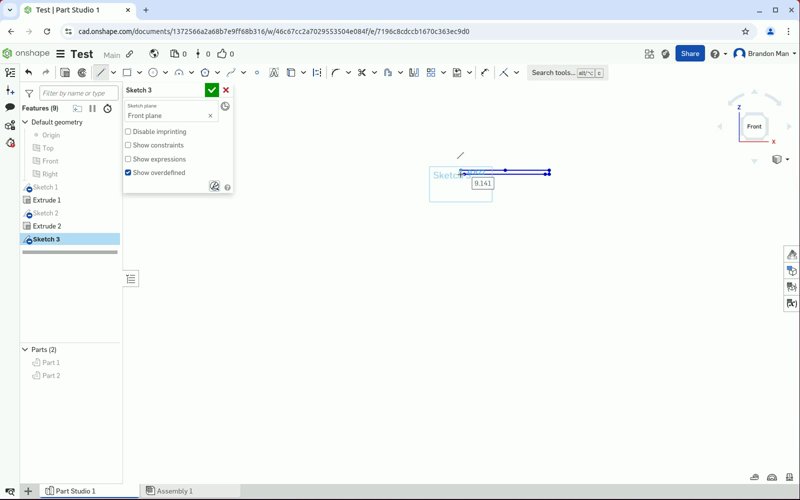
scroll(6)
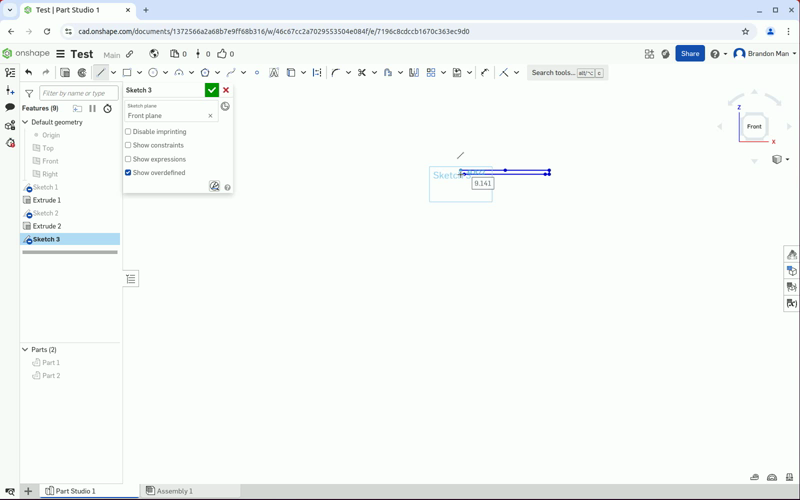
scroll(6)
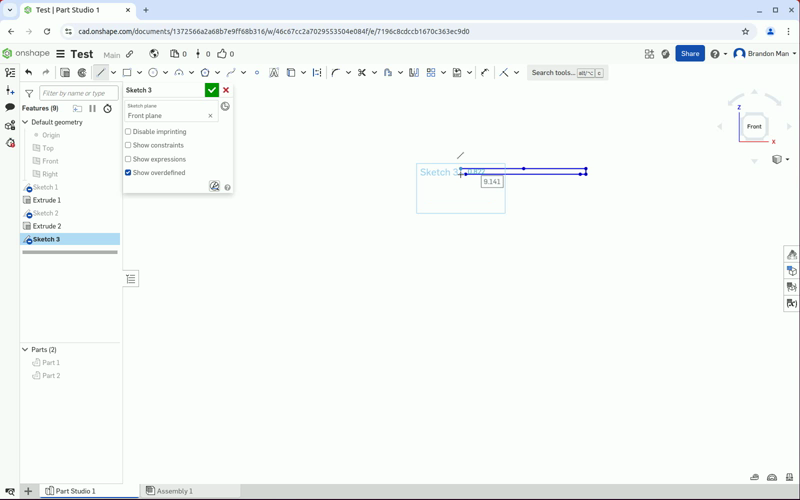
scroll(6)
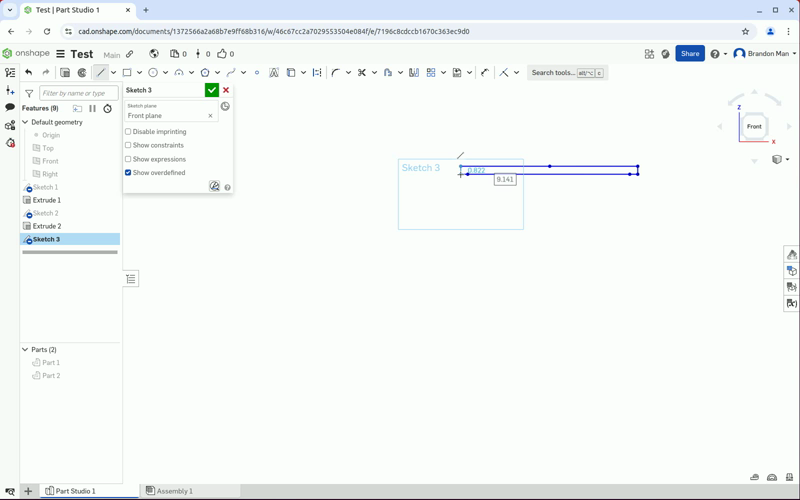
scroll(6)
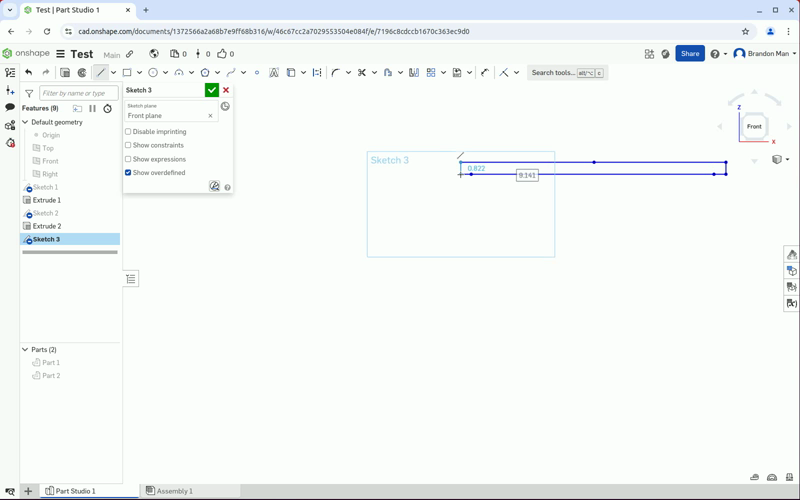
scroll(6)
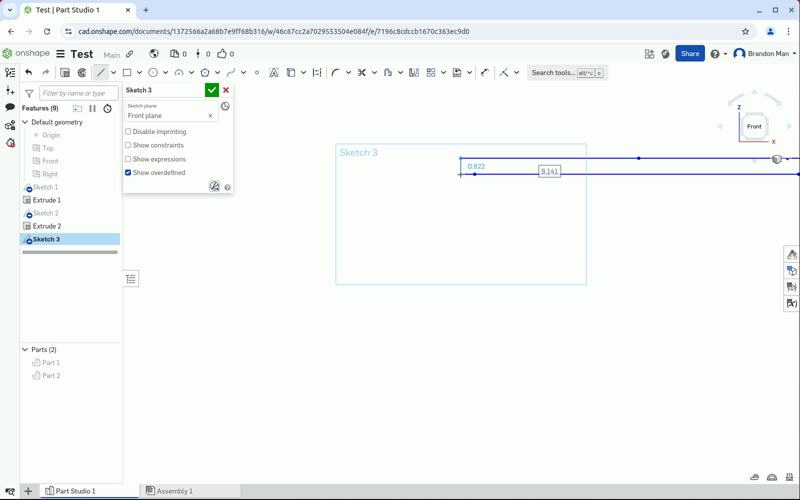
scroll(6)
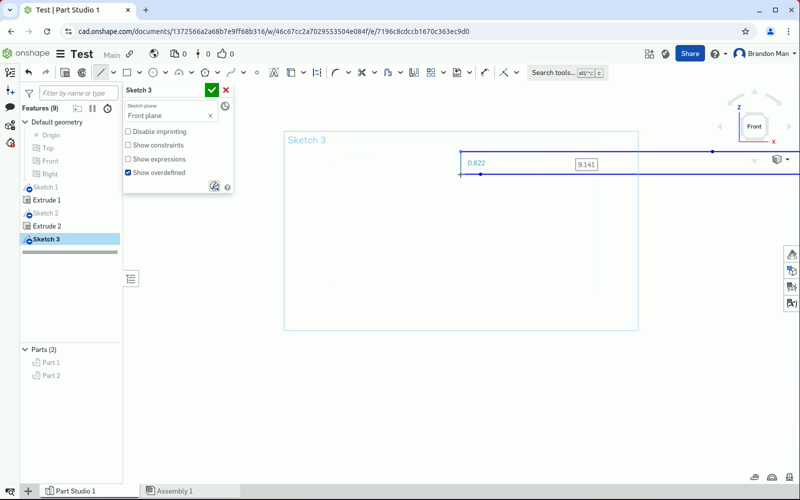
scroll(6)
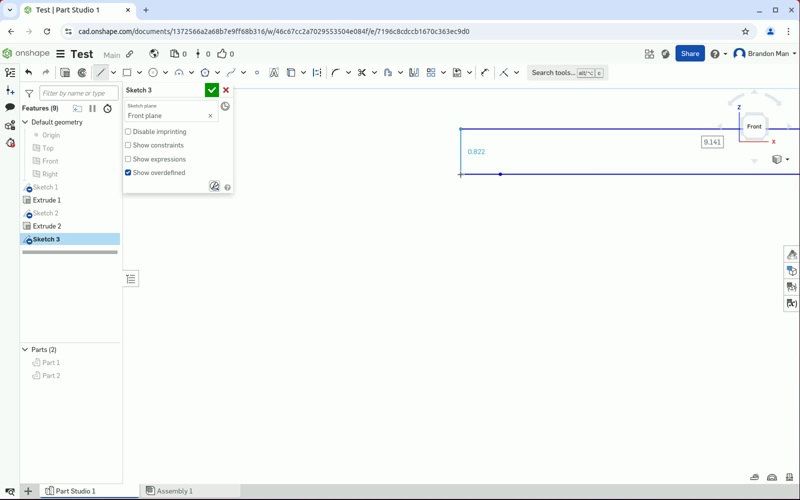
key_up(shift)
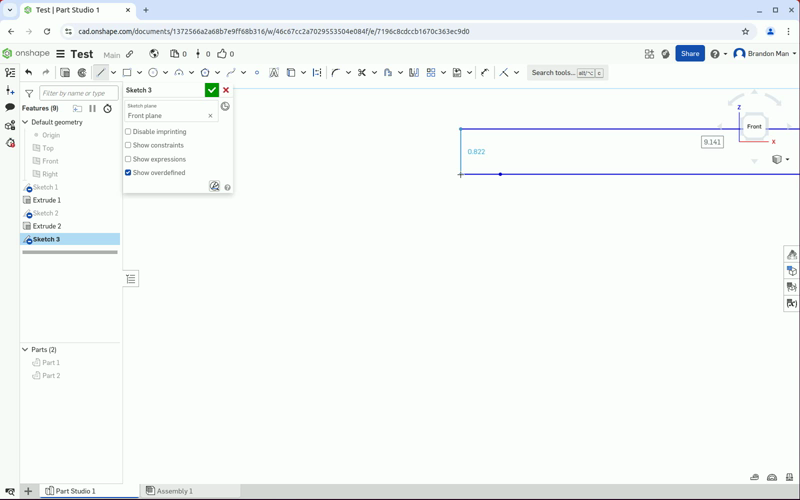
click(460, 174)
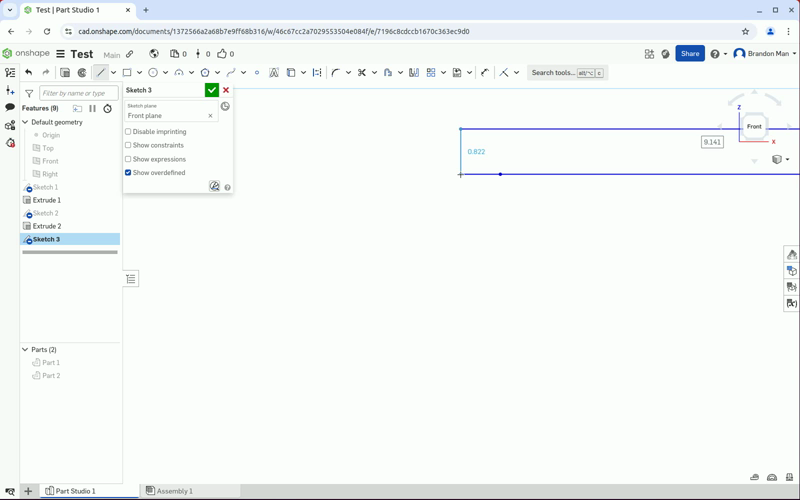
scroll(-6)
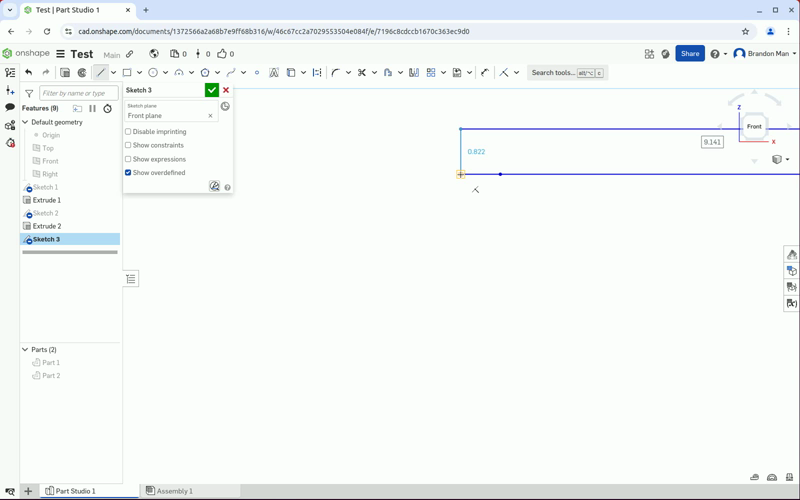
scroll(-6)
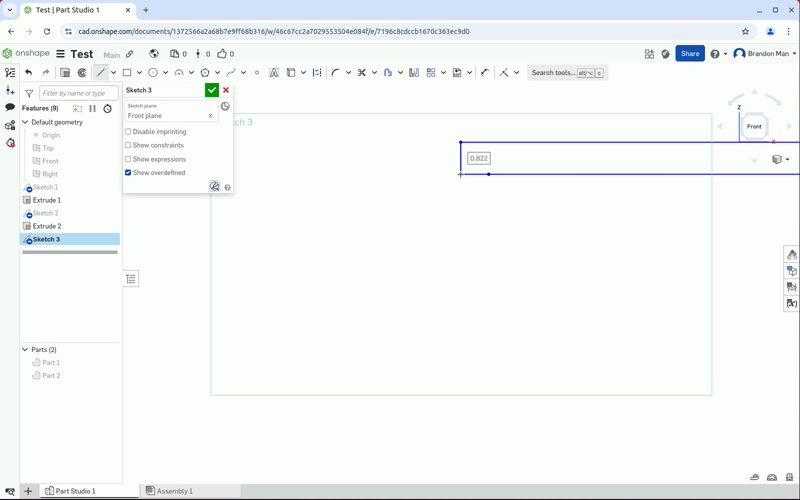
scroll(-6)
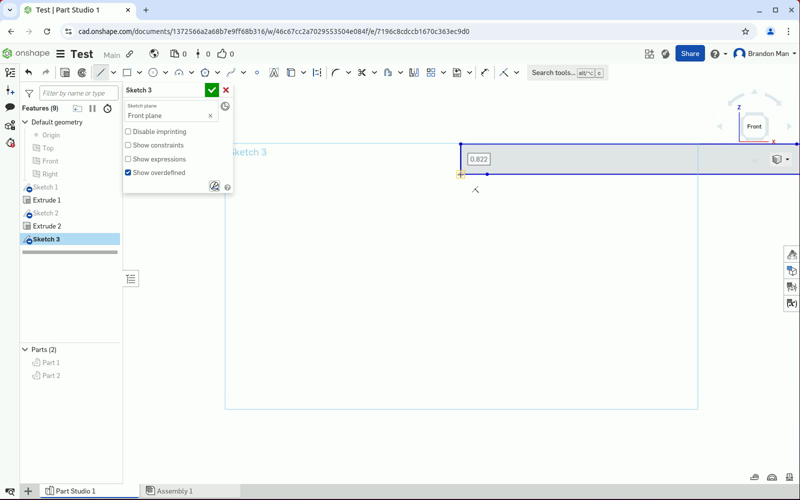
scroll(-6)
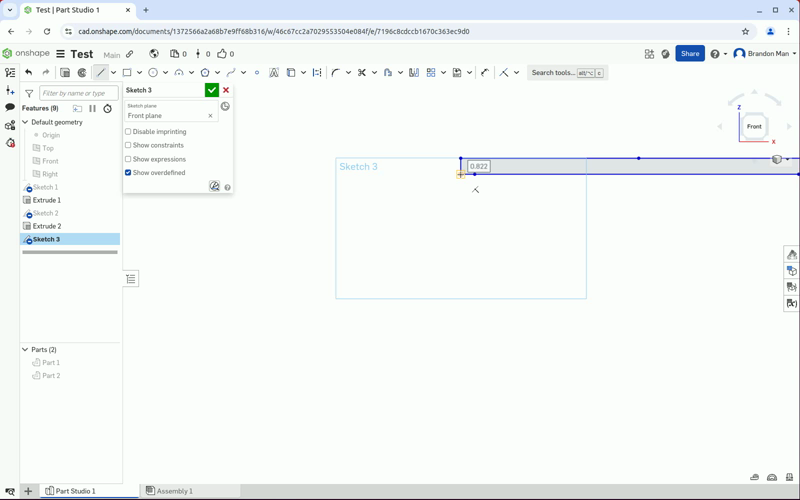
scroll(-6)
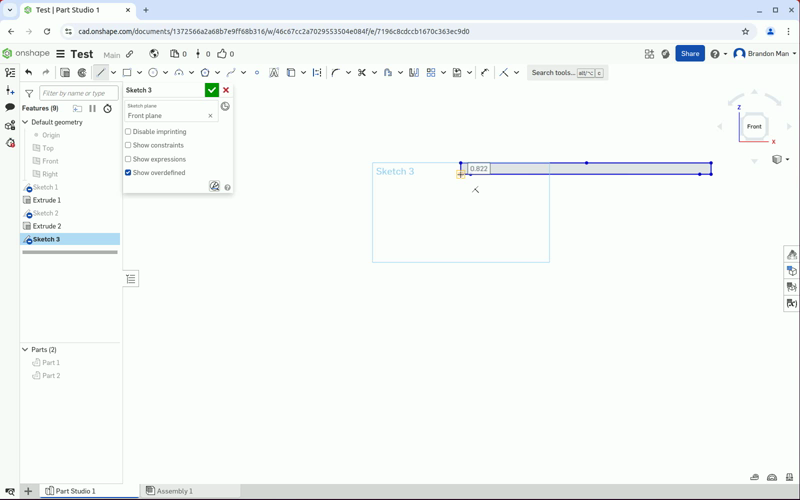
scroll(-6)
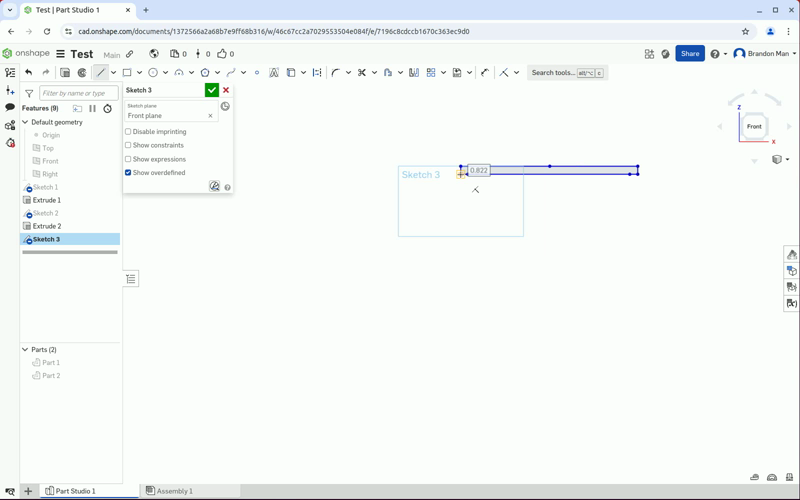
scroll(-6)
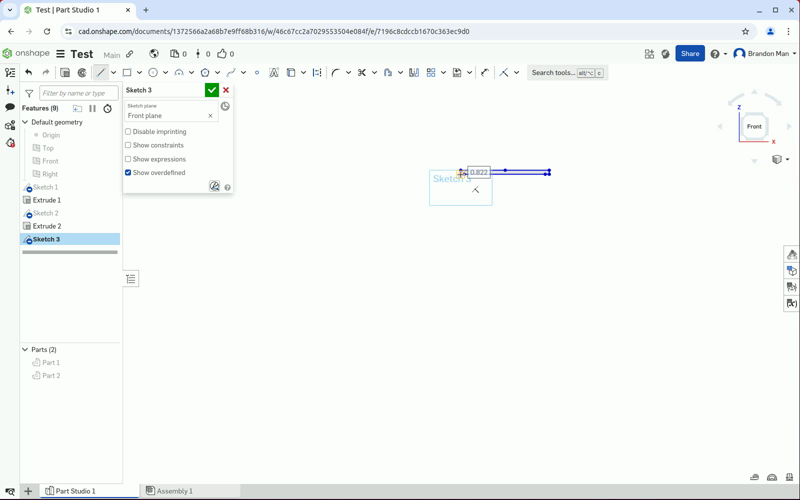
key(esc)
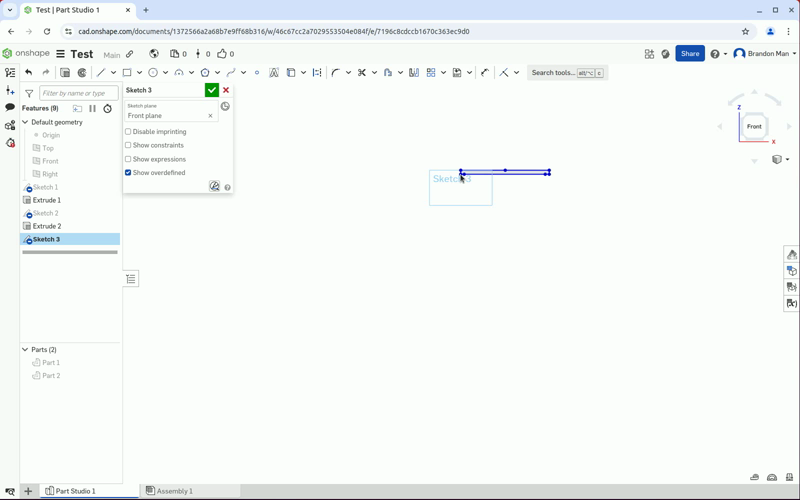
mouse_move(465, 172)
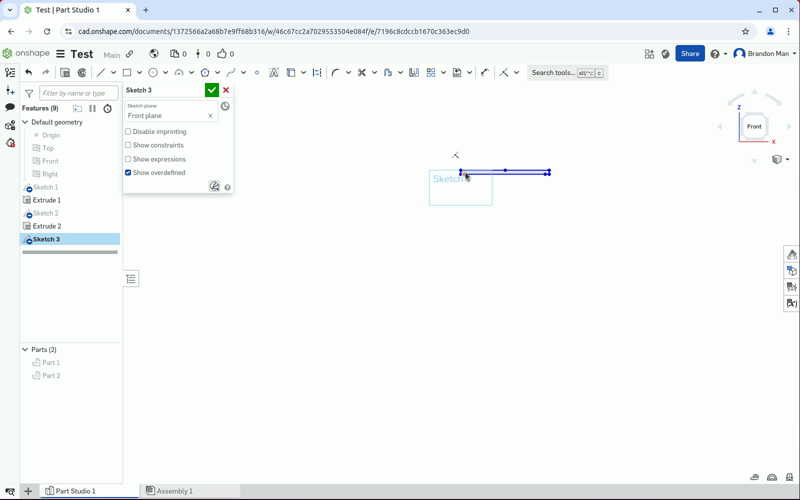
scroll(6)
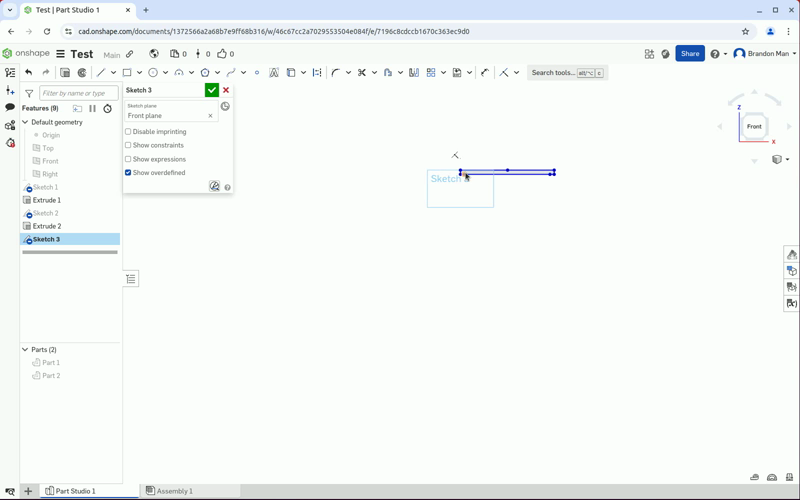
scroll(6)
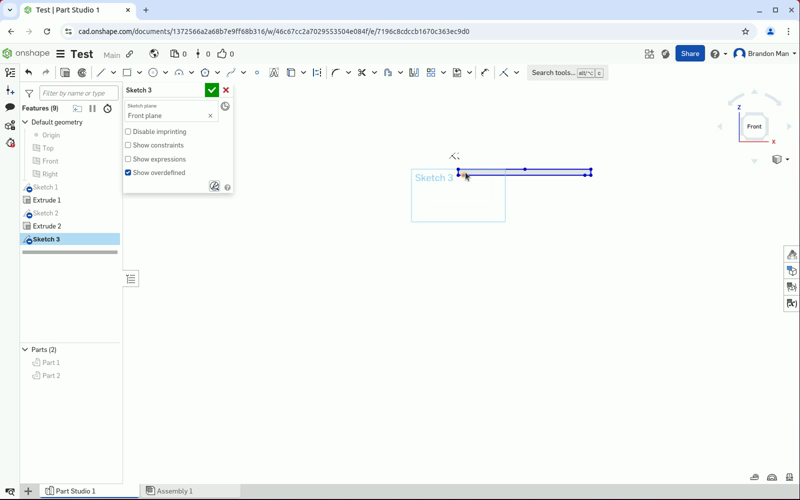
scroll(6)
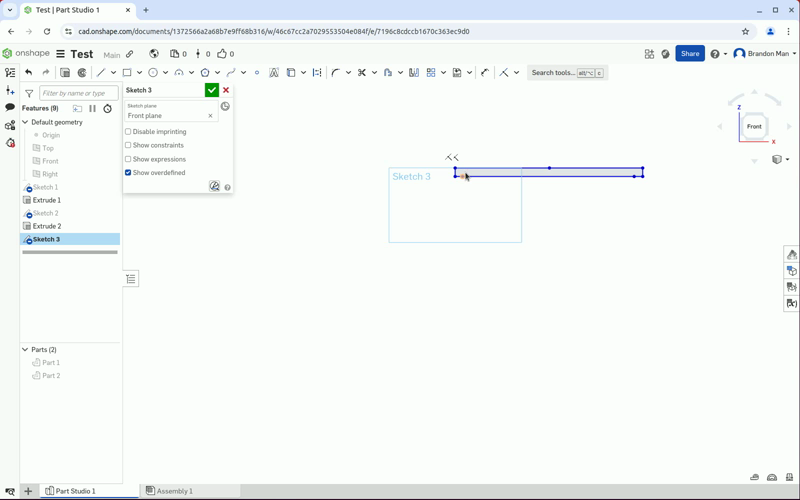
scroll(6)
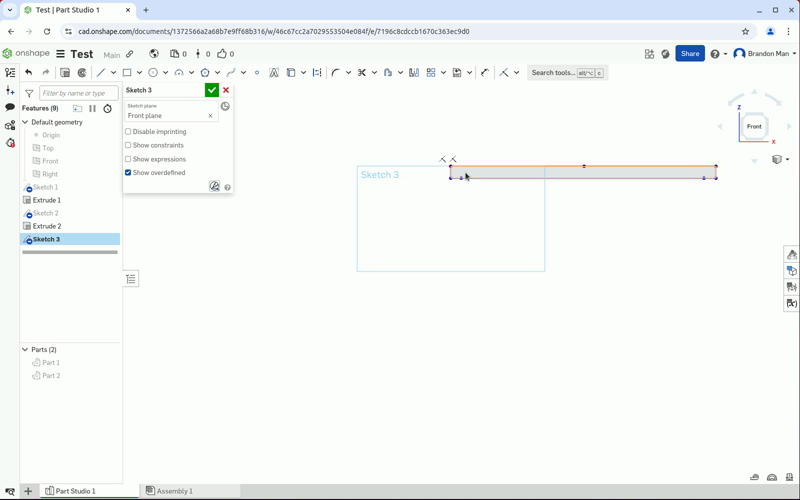
scroll(6)
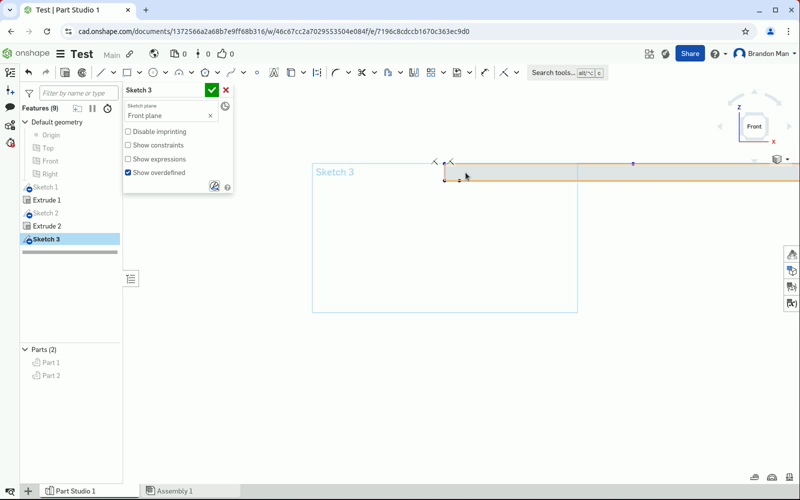
scroll(6)
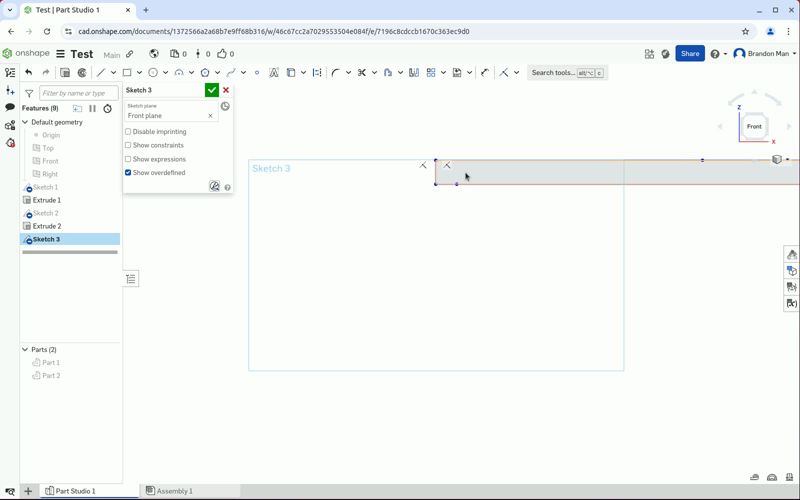
scroll(6)
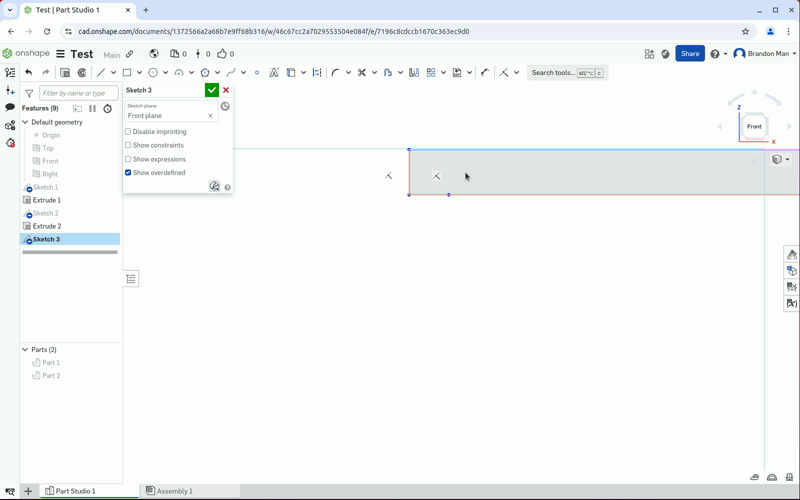
click(465, 172)
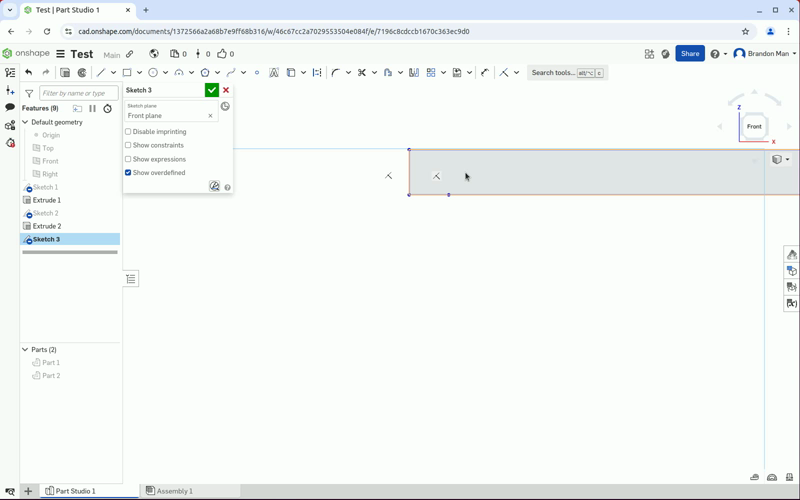
scroll(-6)
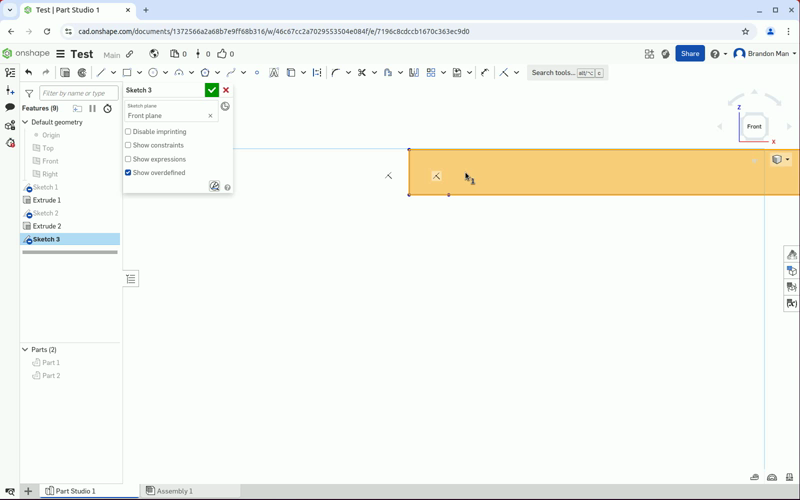
scroll(-6)
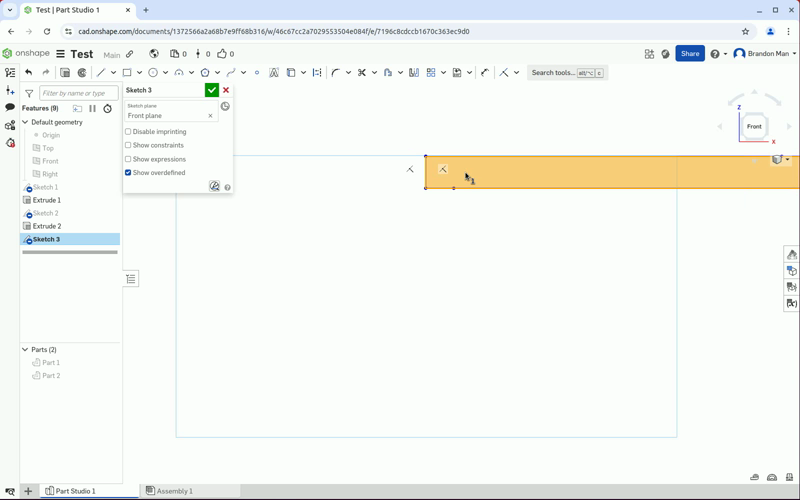
scroll(-6)
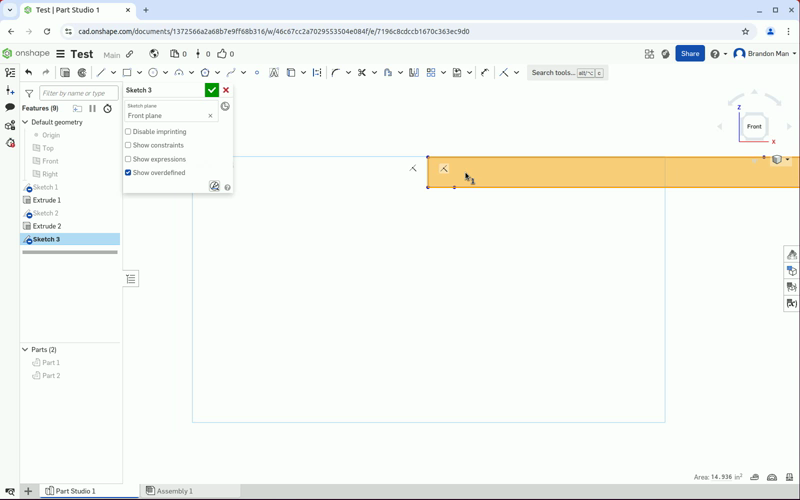
scroll(-6)
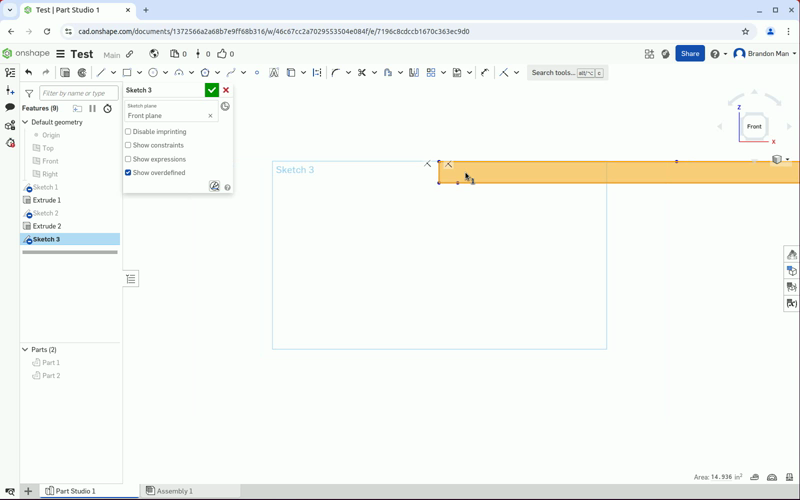
scroll(-6)
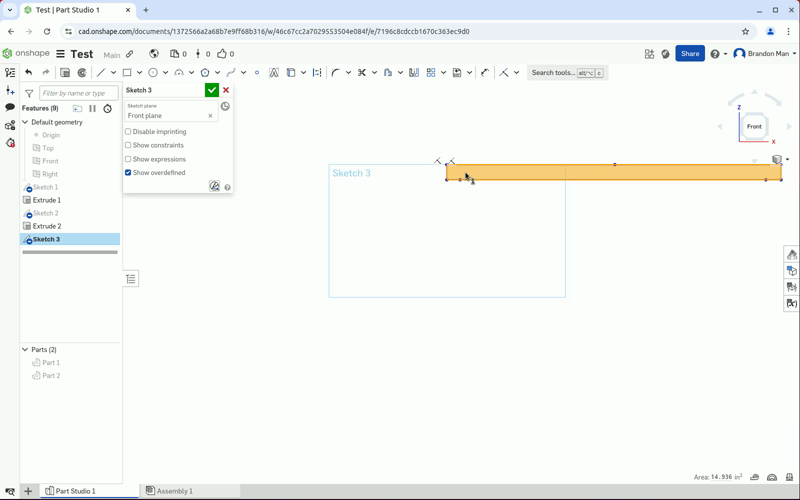
scroll(-6)
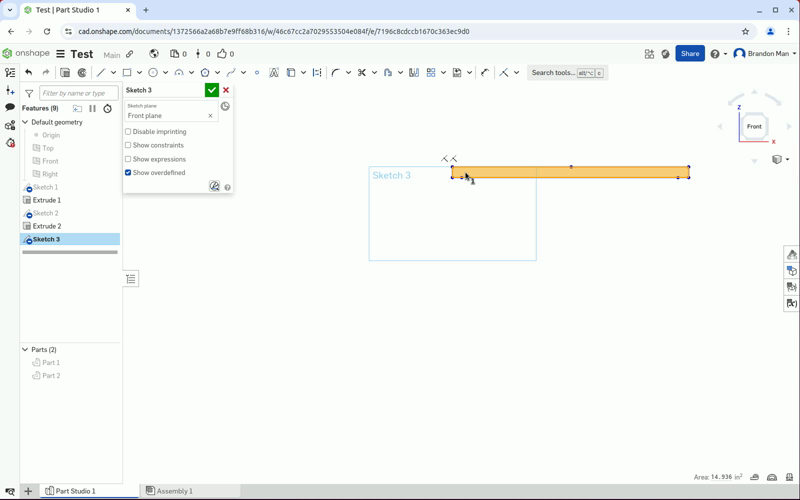
scroll(-6)
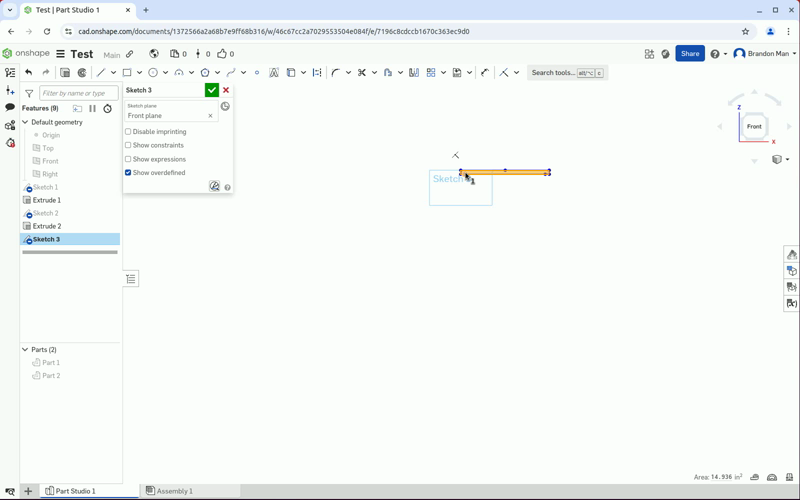
mouse_move(73, 352)
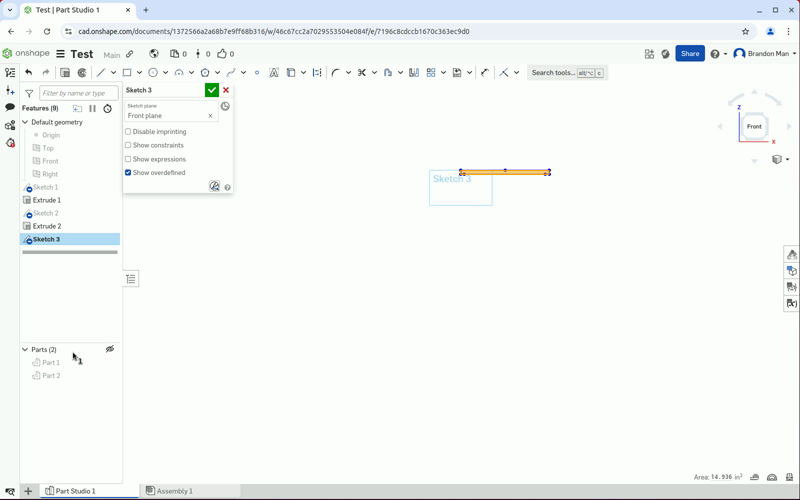
key(shift+y)
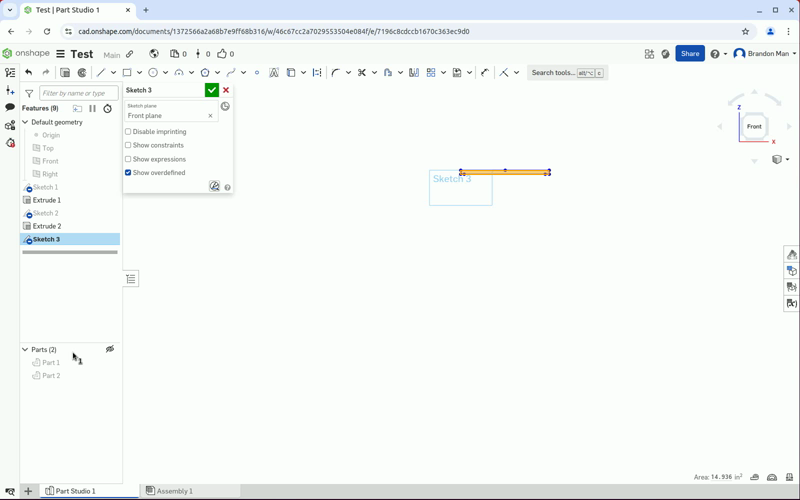
key(shift+e)
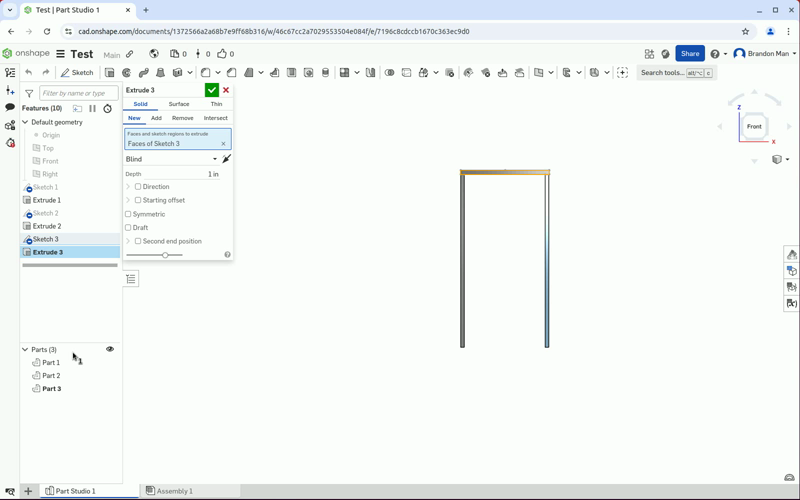
mouse_move(143, 106)
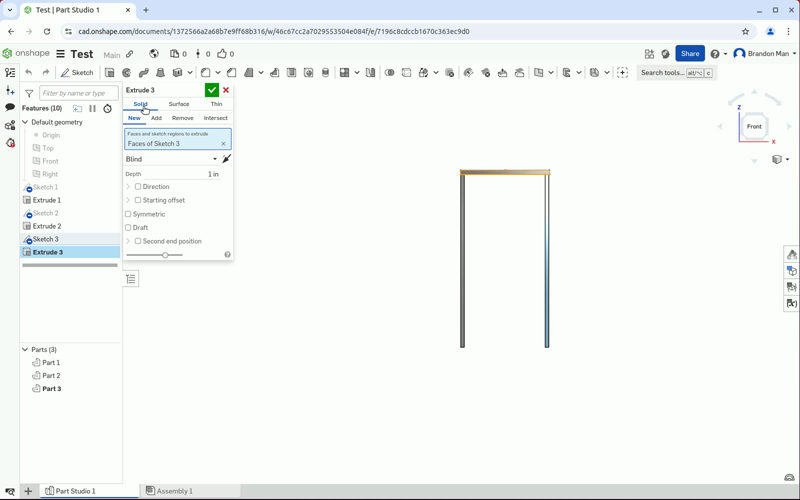
click(143, 106)
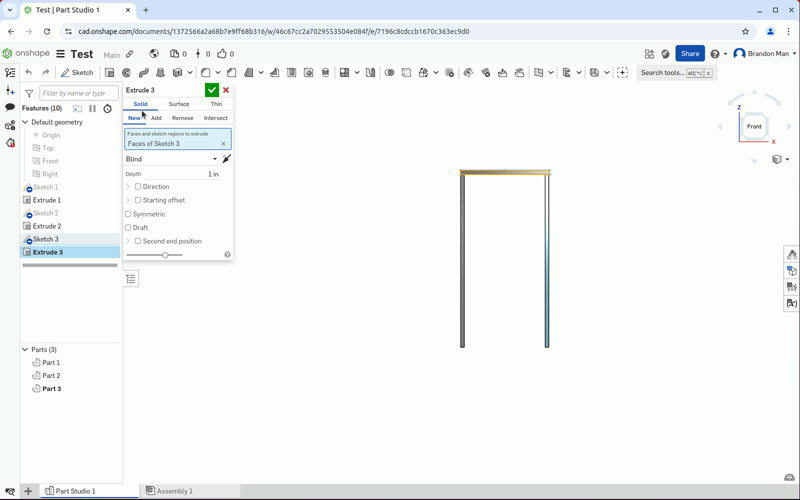
mouse_move(137, 120)
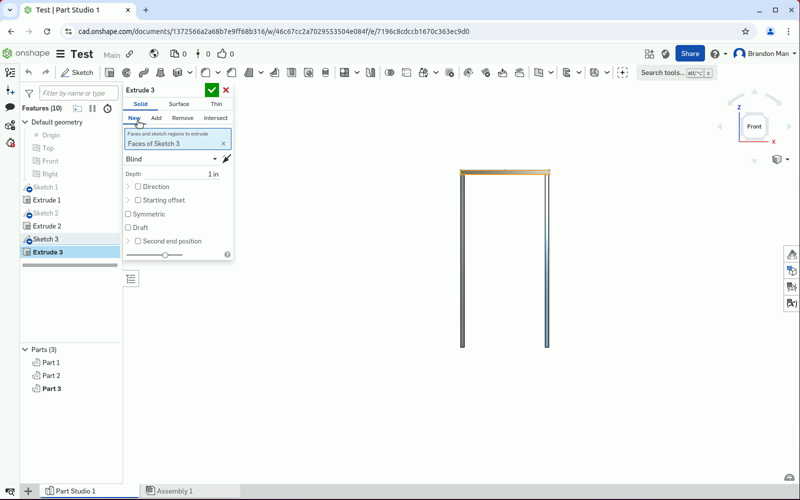
click(137, 120)
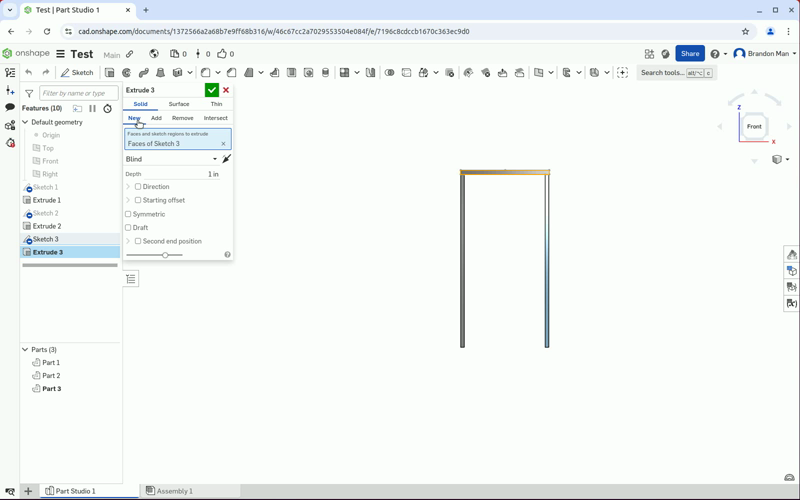
key(tab, 4)
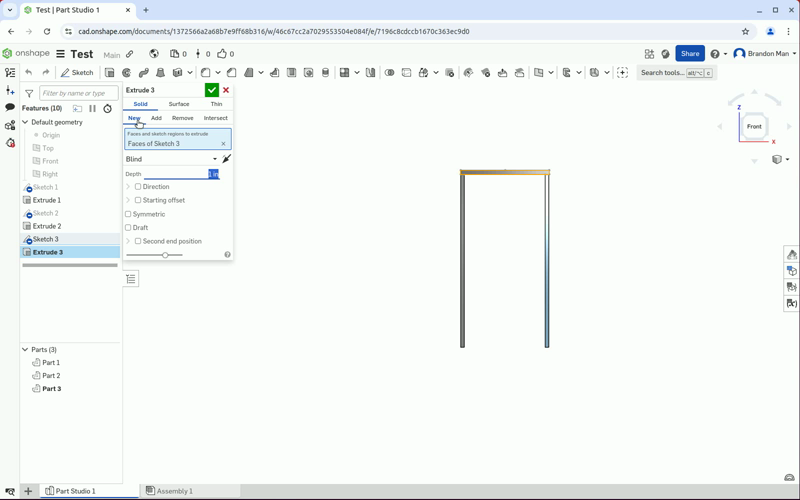
text(1.444)
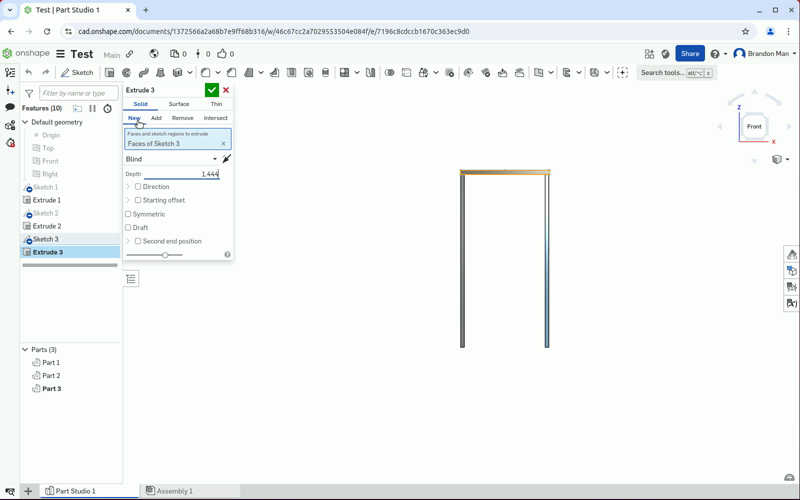
key(tab, 3)
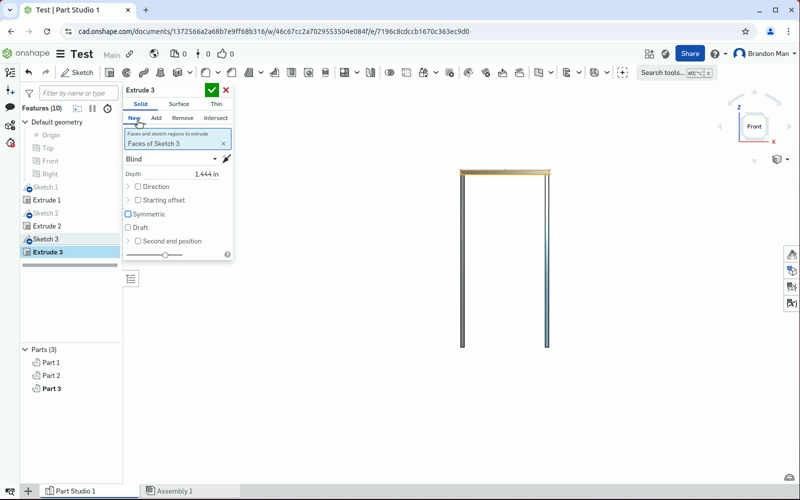
key(space)
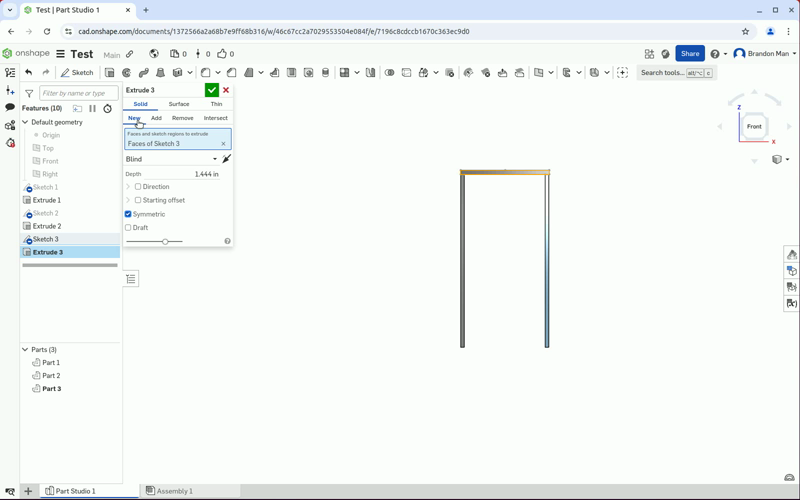
key(enter)
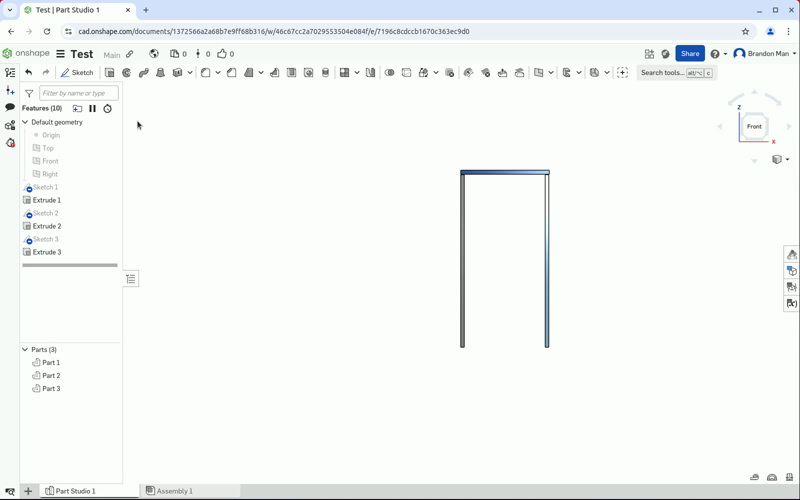
key(shift+h)
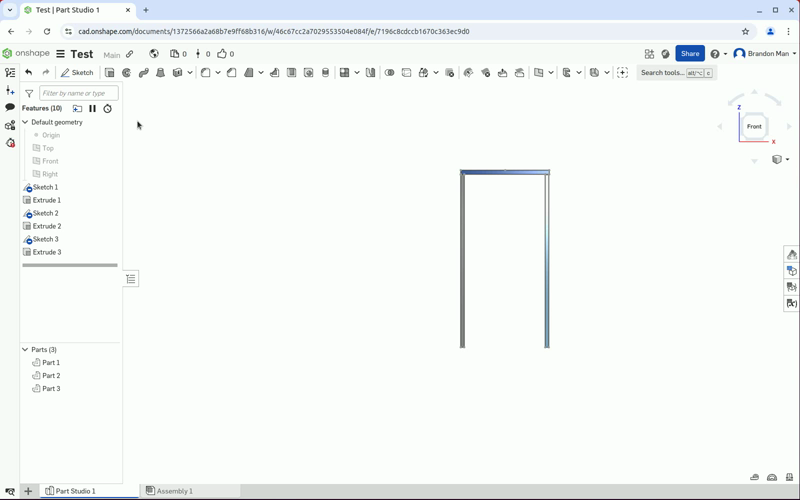
key(shift+h)
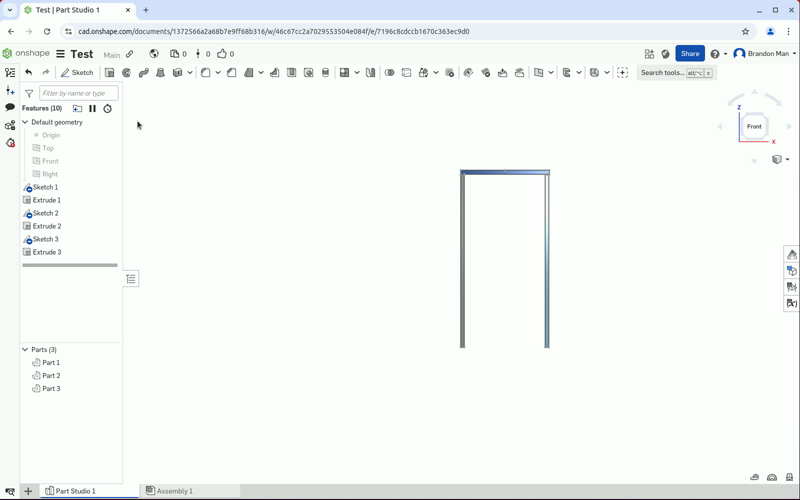
key(shift+7)
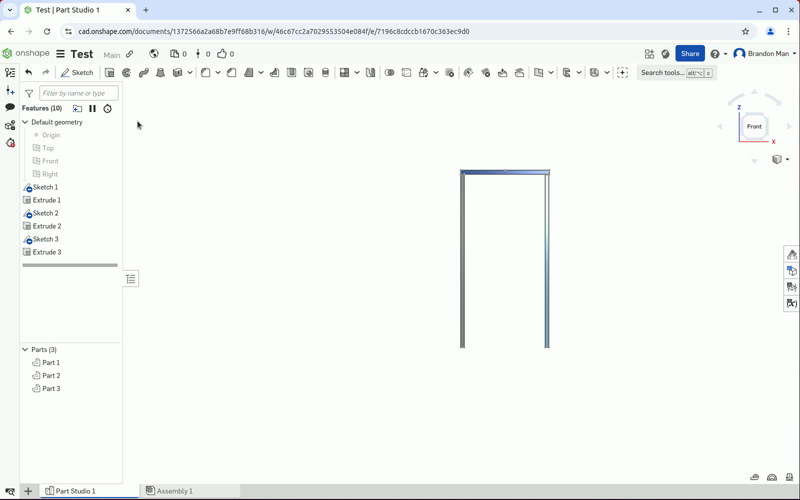
key(left, 2)
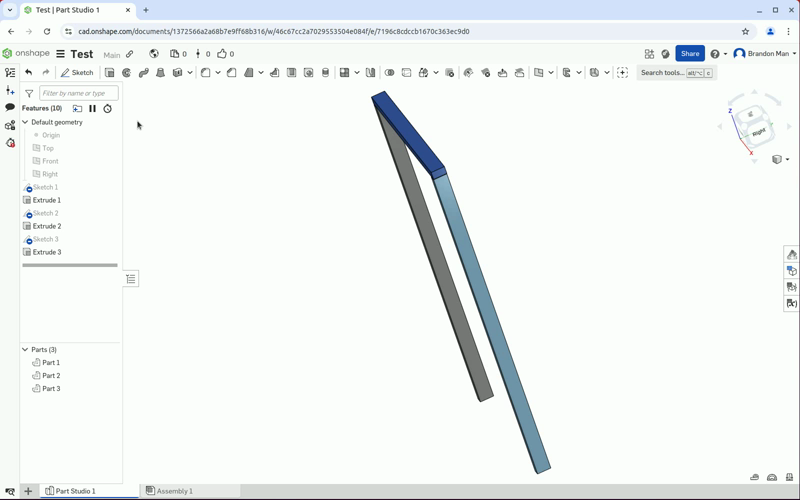
key(down, 2)
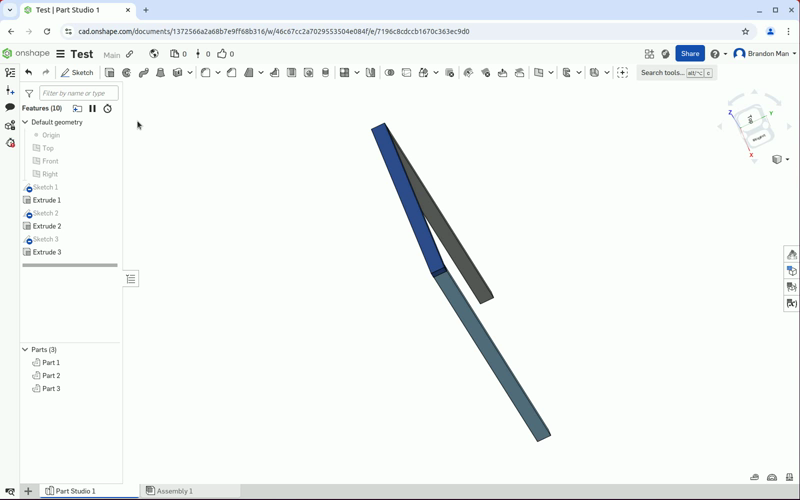
key(up, 2)
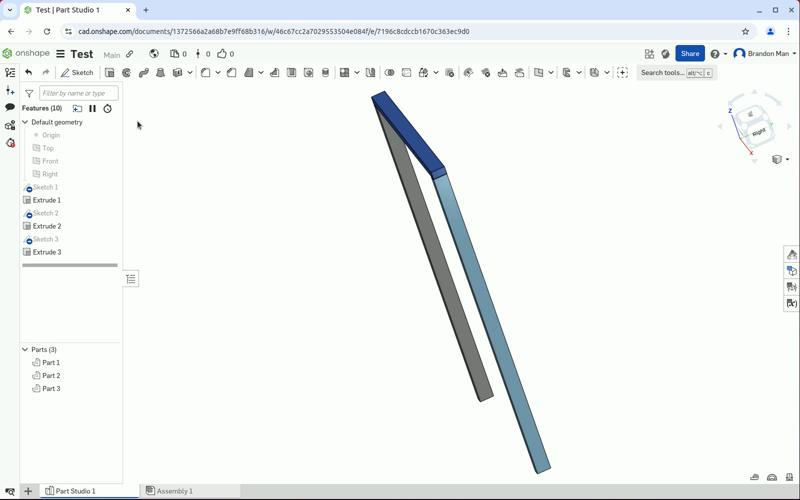
key(right, 2)
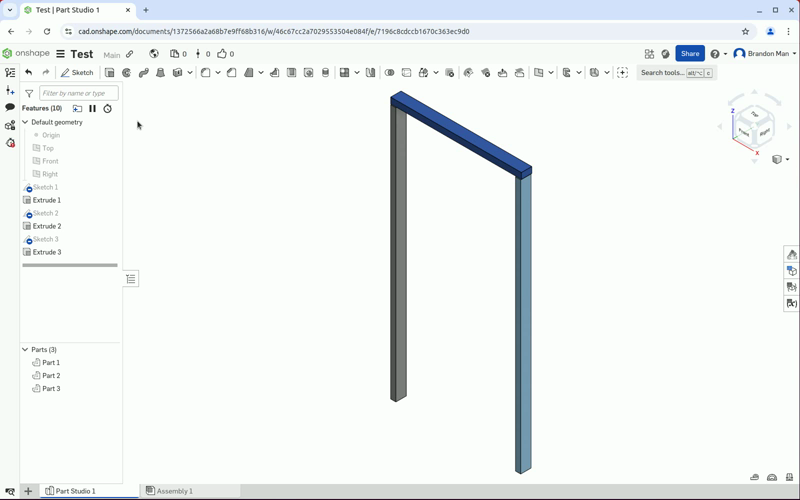
mouse_move(73, 189)
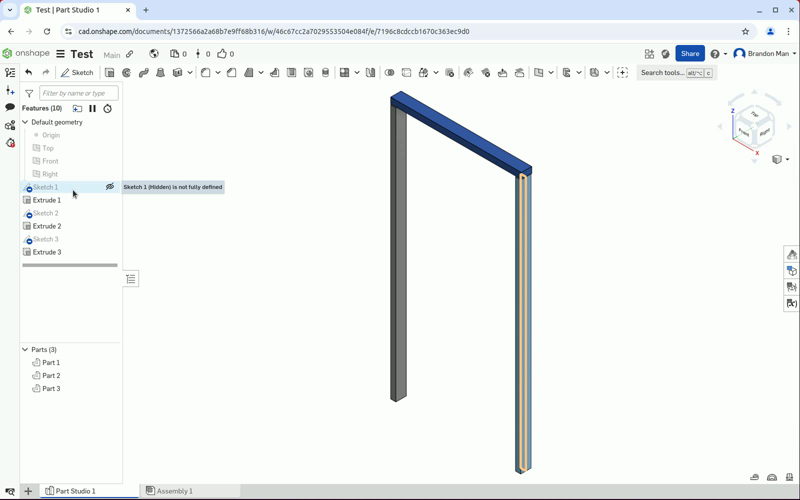
click(73, 189)